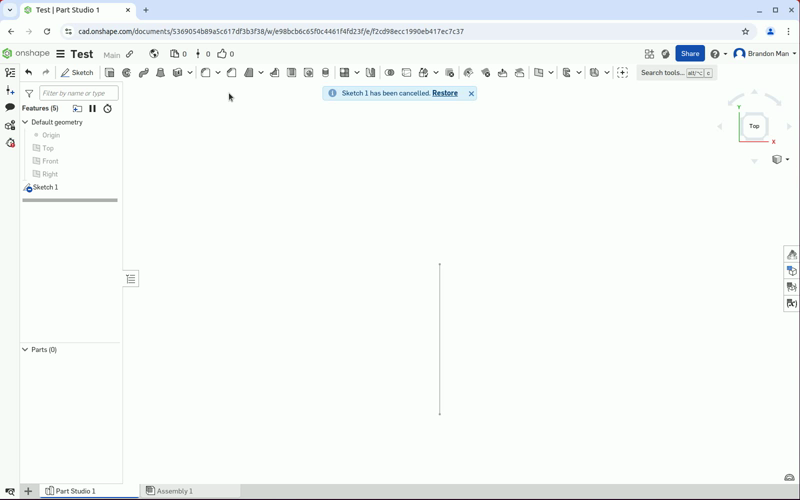
key(shift+h)
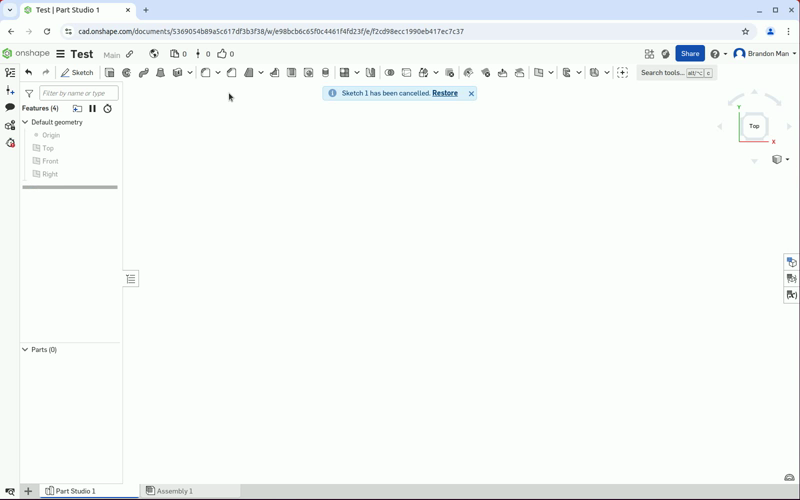
key(shift+s)
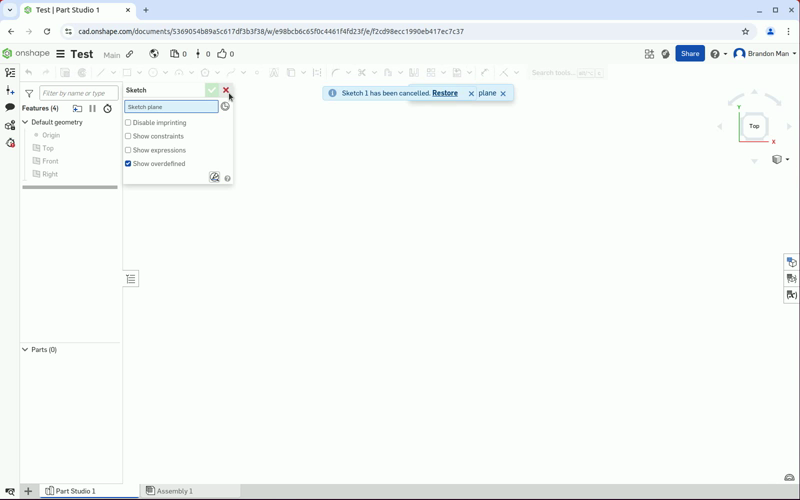
mouse_move(73, 150)
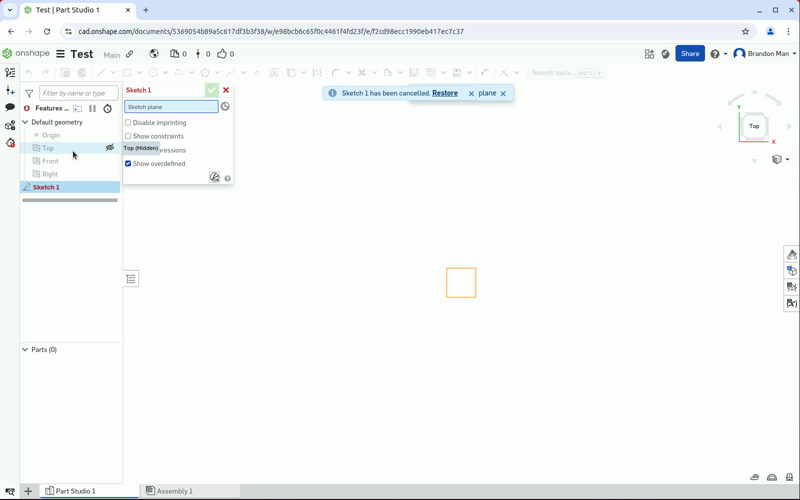
click(73, 150)
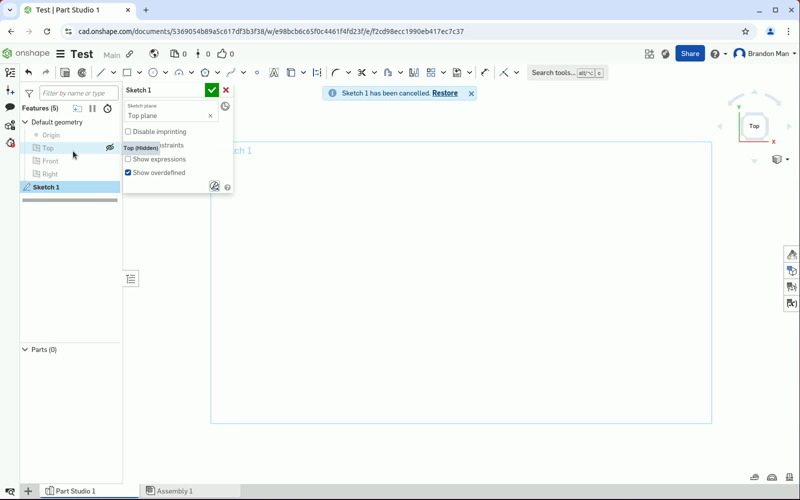
mouse_move(73, 352)
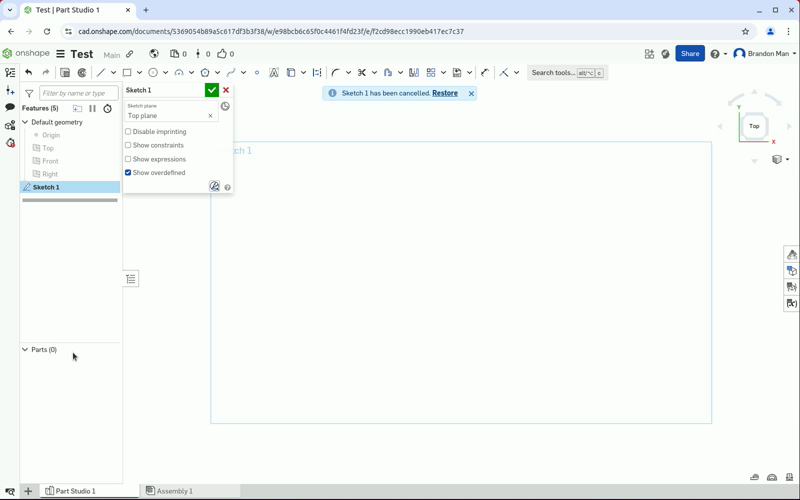
key(y)
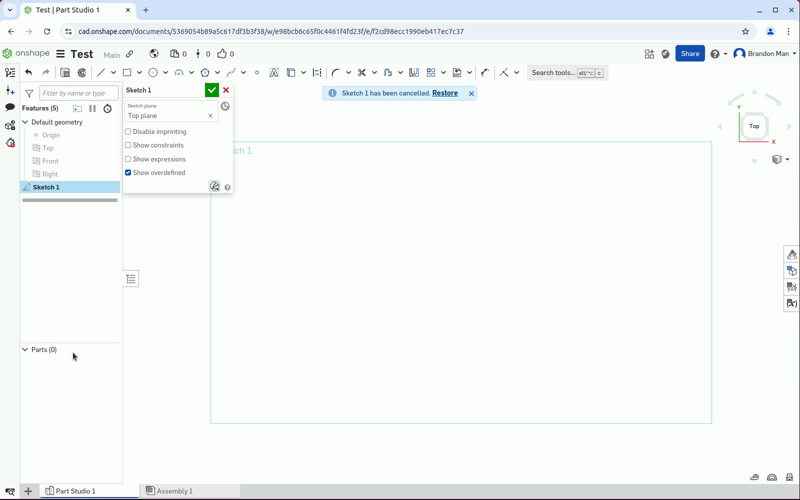
key(l)
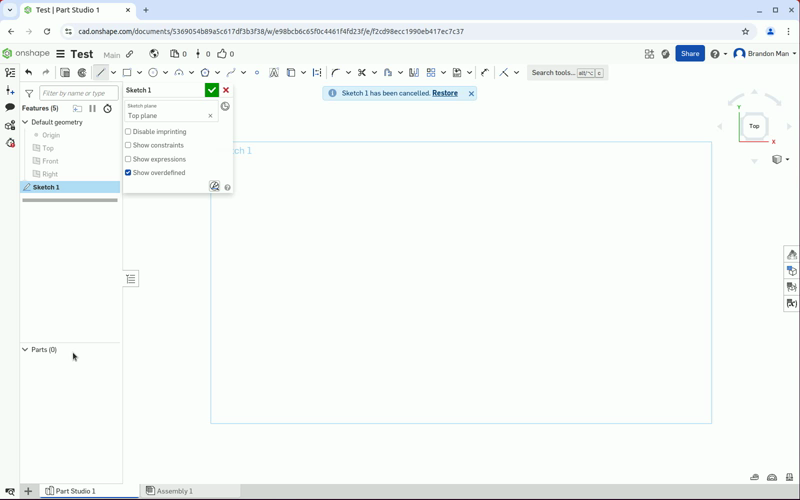
key_down(shift)
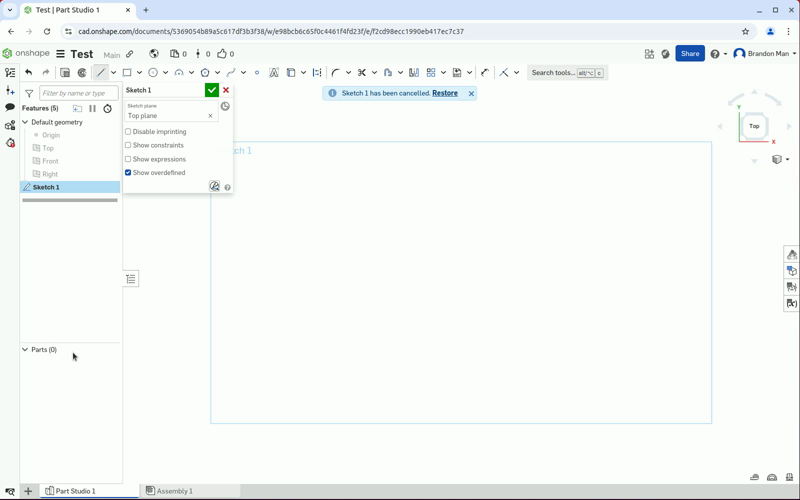
mouse_move(481, 304)
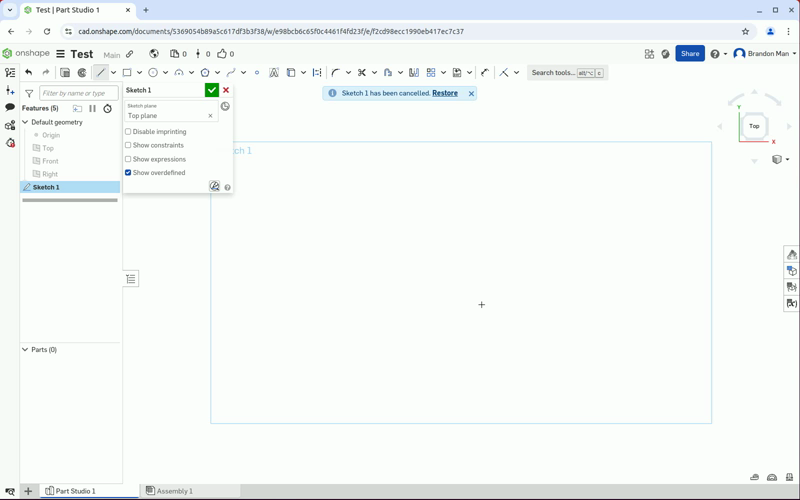
click(481, 304)
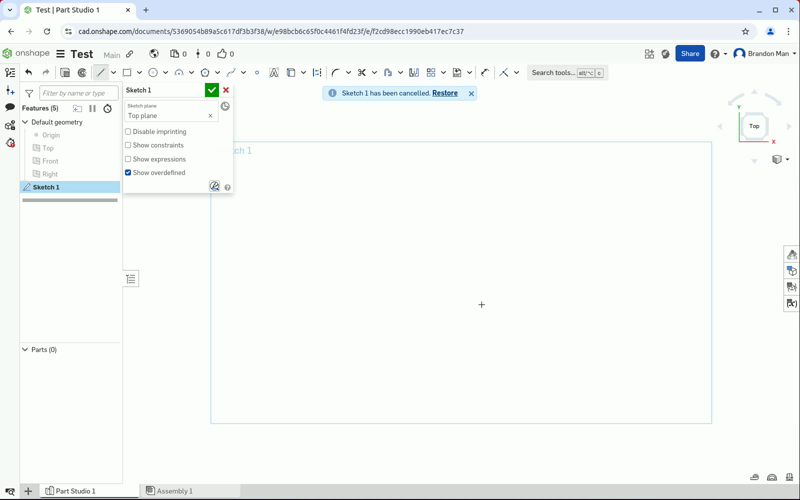
key_up(shift)
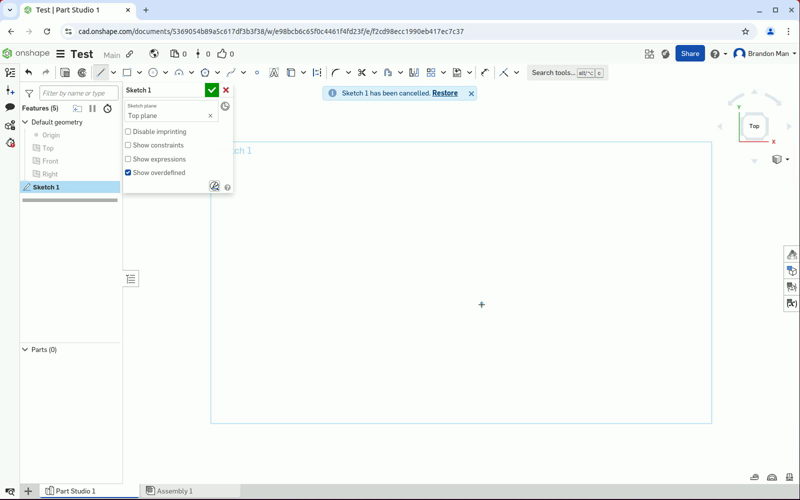
key_down(shift)
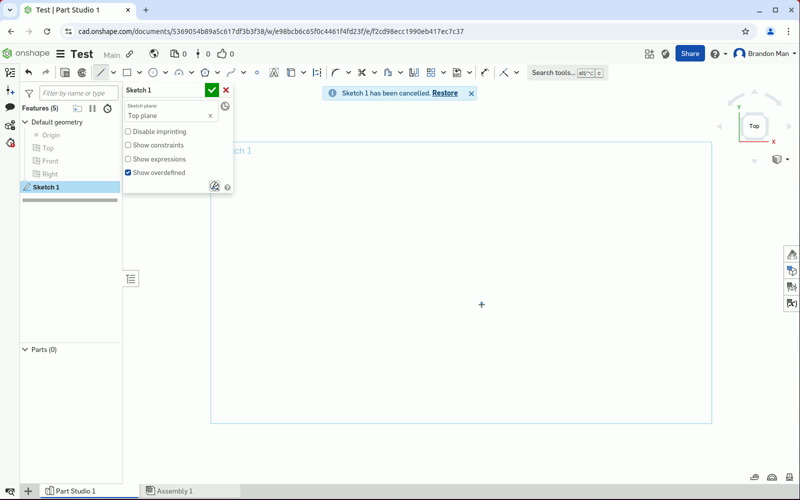
mouse_move(573, 304)
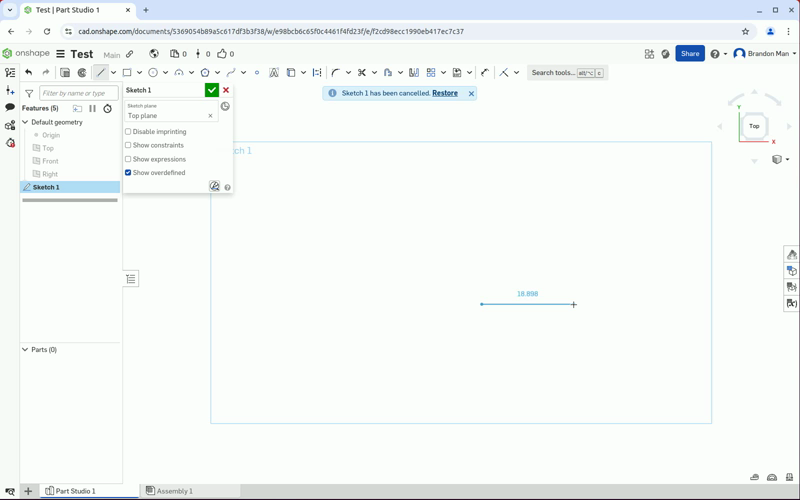
click(573, 304)
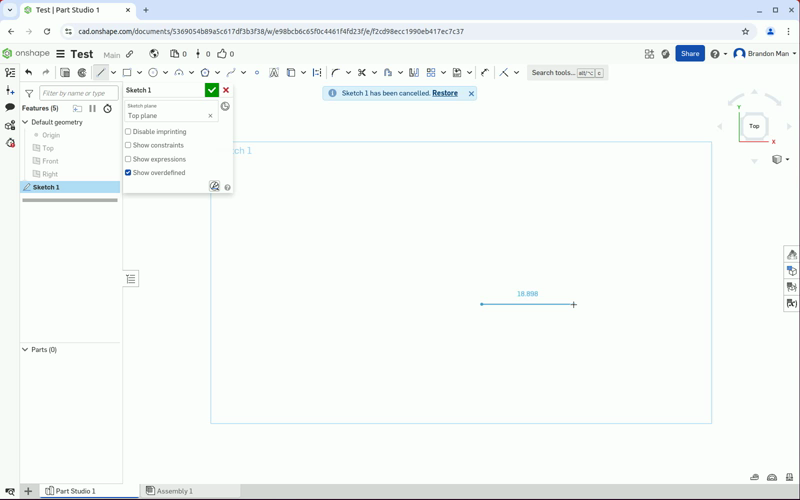
key_up(shift)
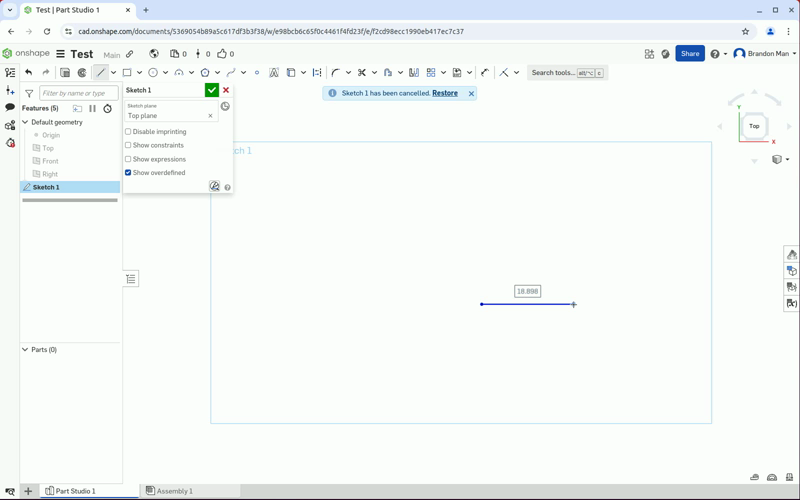
key_down(shift)
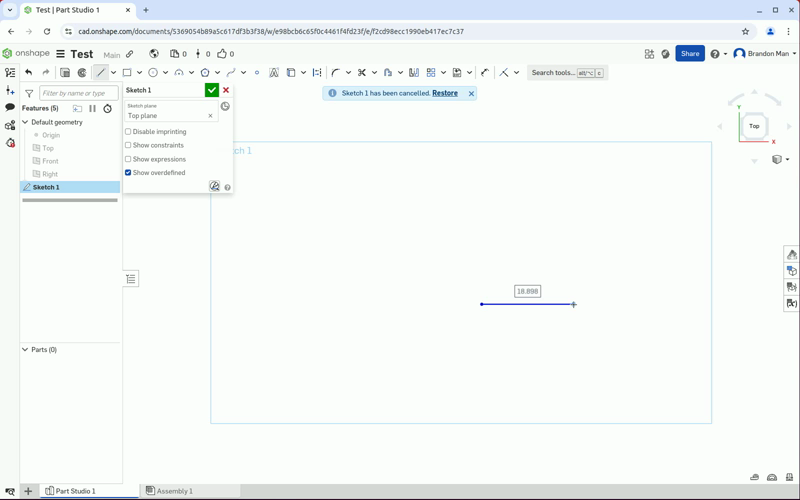
mouse_move(589, 304)
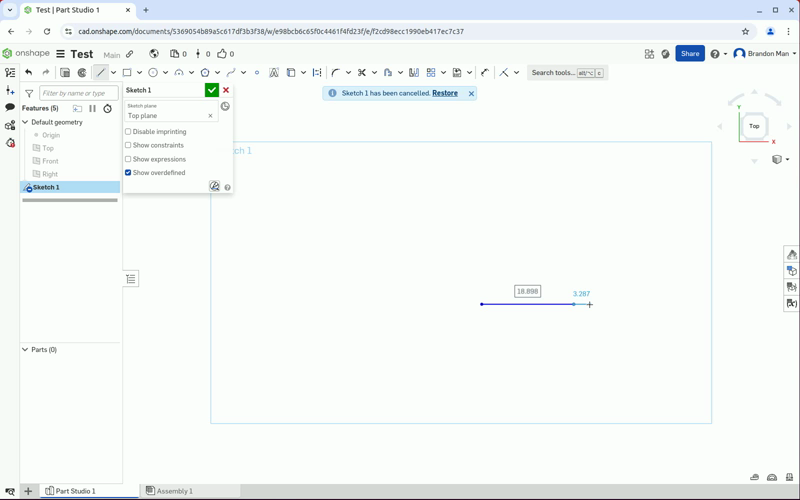
mouse_move(573, 248)
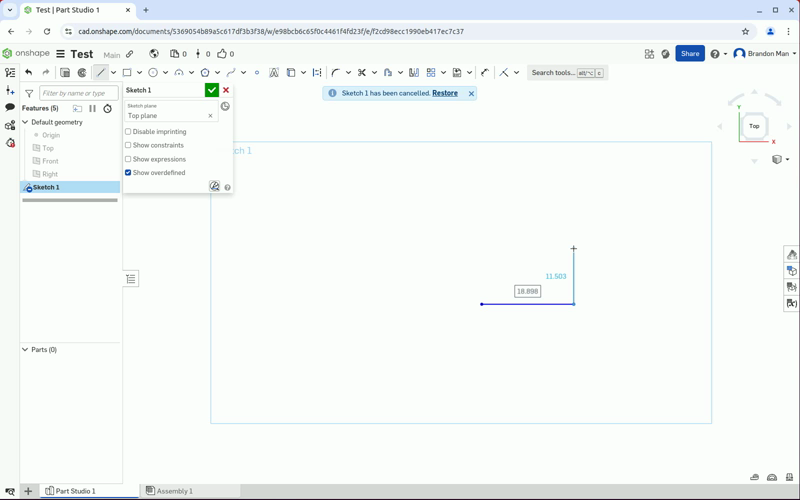
click(573, 248)
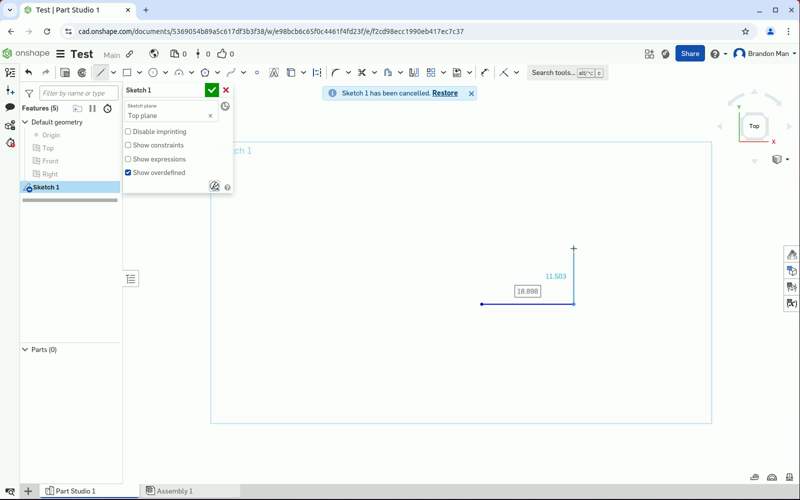
key_up(shift)
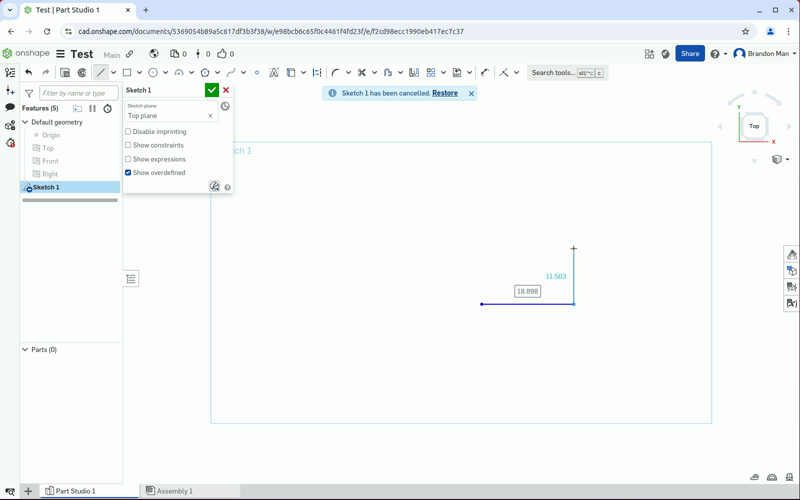
key_down(shift)
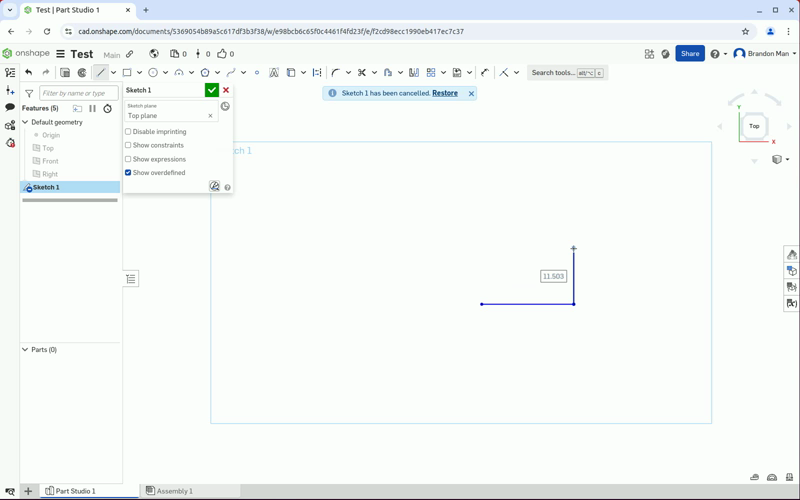
mouse_move(481, 248)
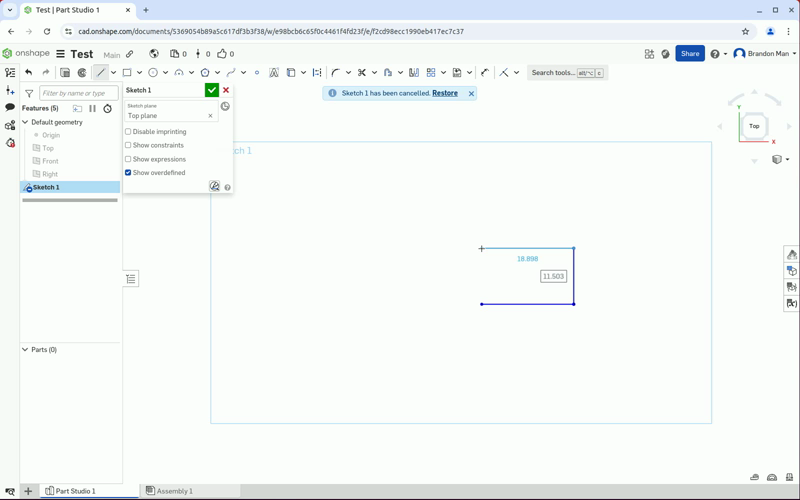
click(481, 248)
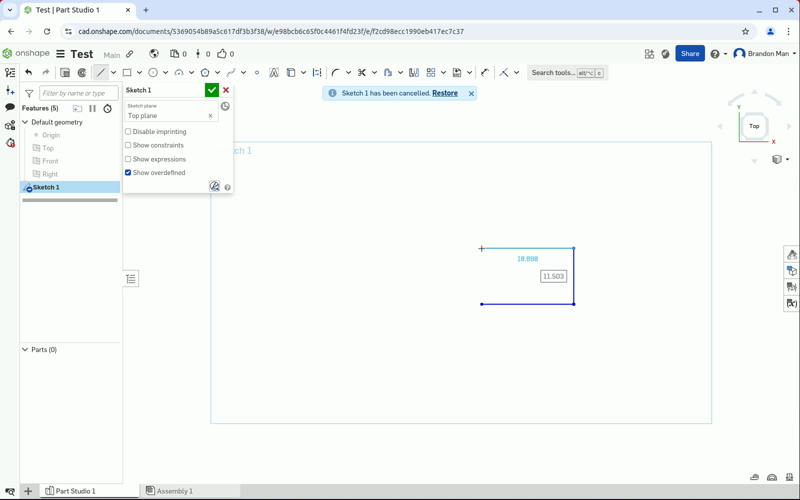
key_up(shift)
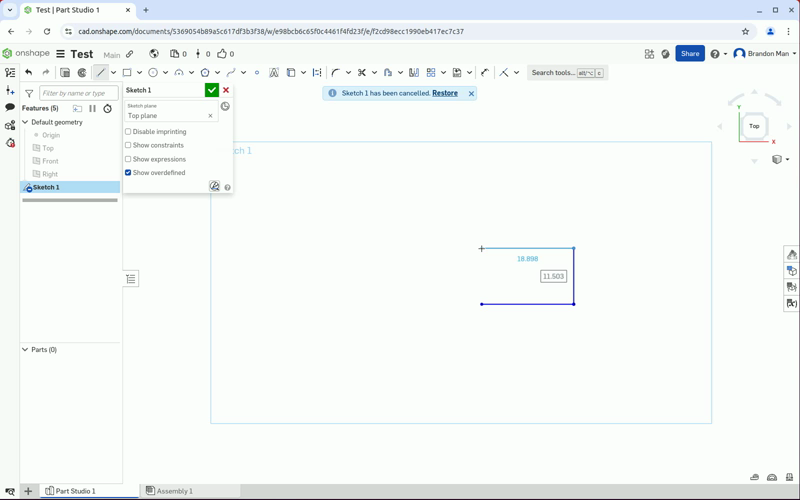
mouse_move(511, 248)
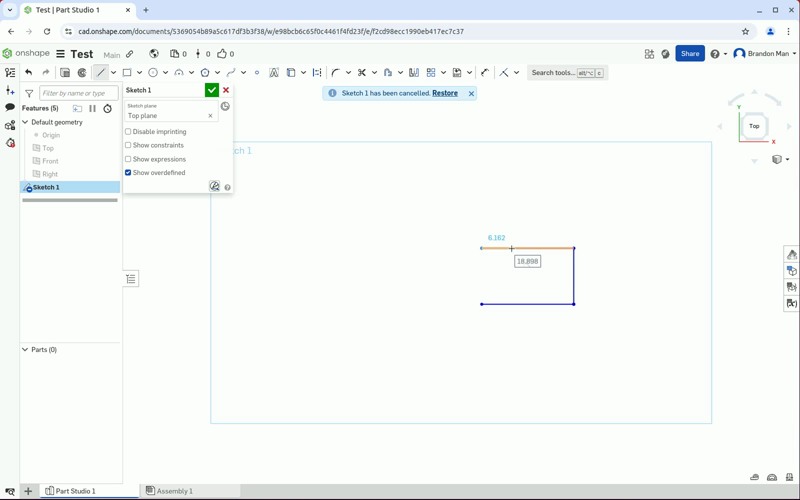
key_down(shift)
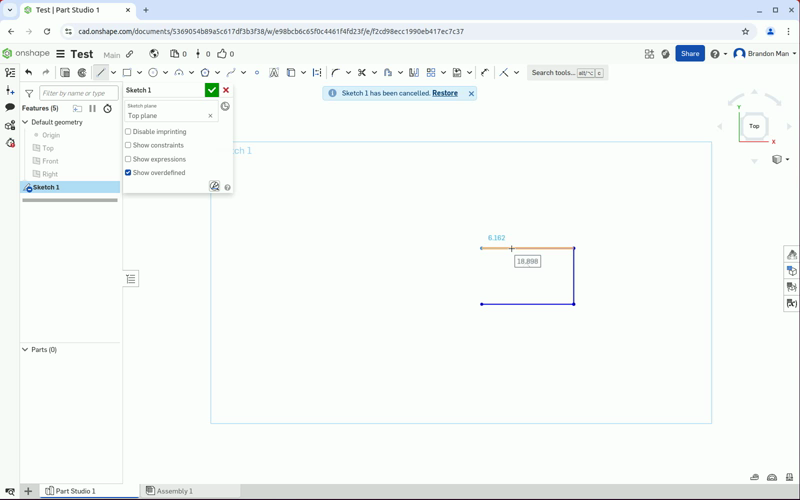
mouse_move(481, 304)
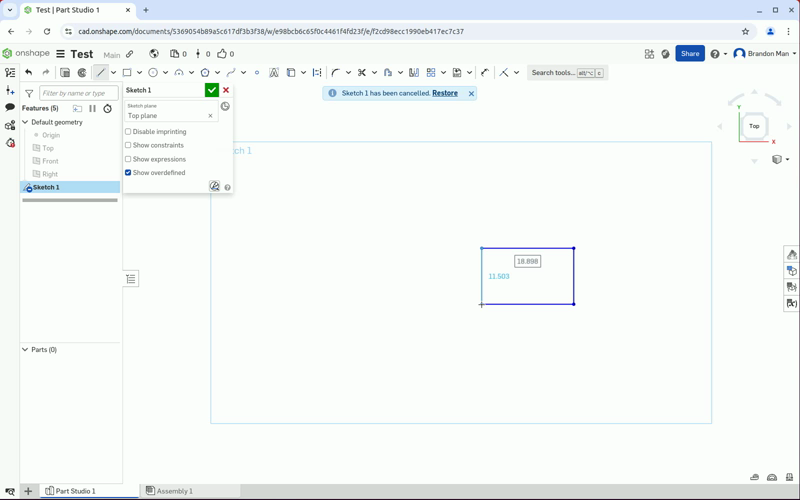
key_up(shift)
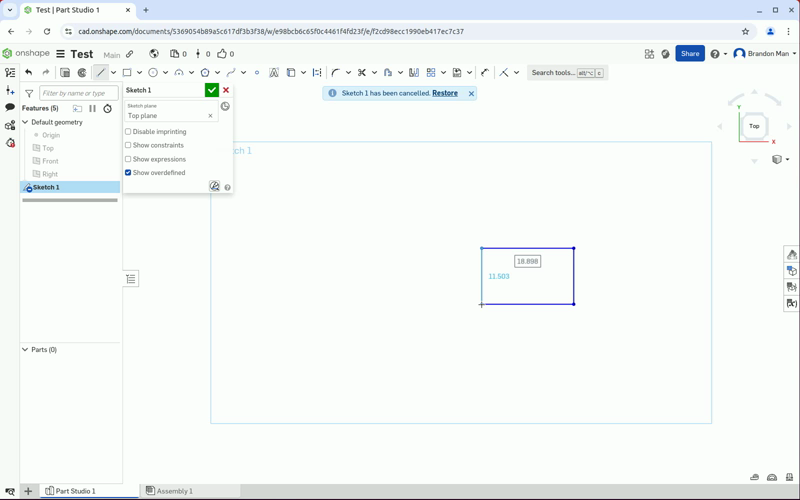
click(481, 304)
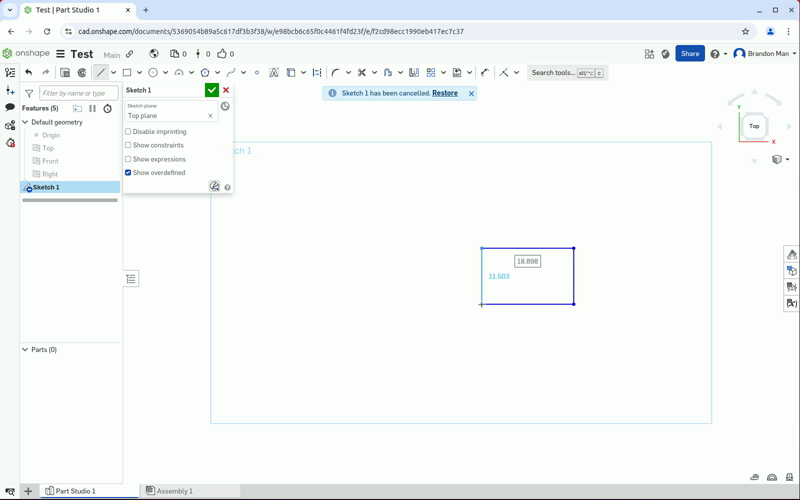
key(esc)
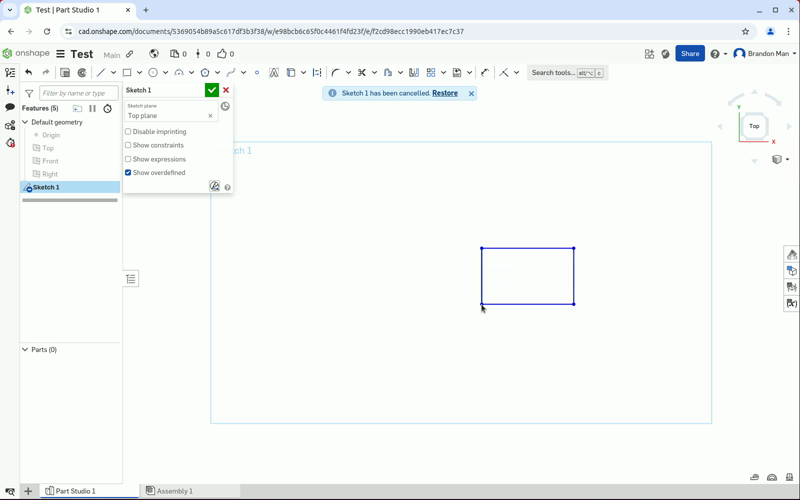
mouse_move(524, 270)
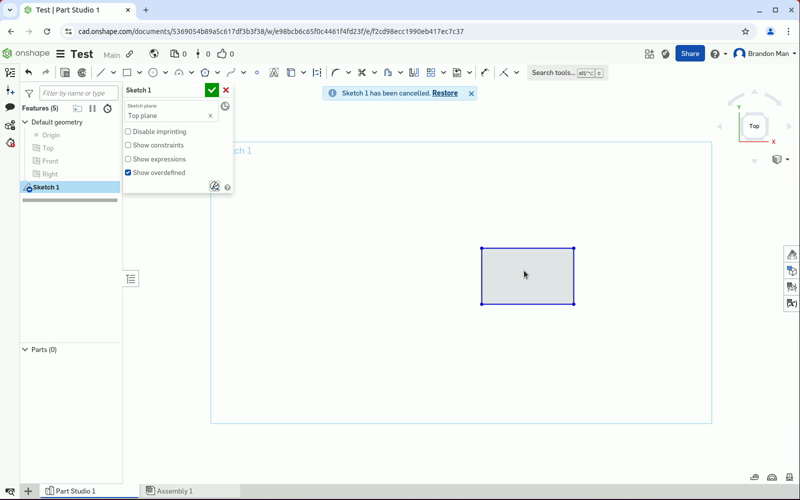
click(524, 270)
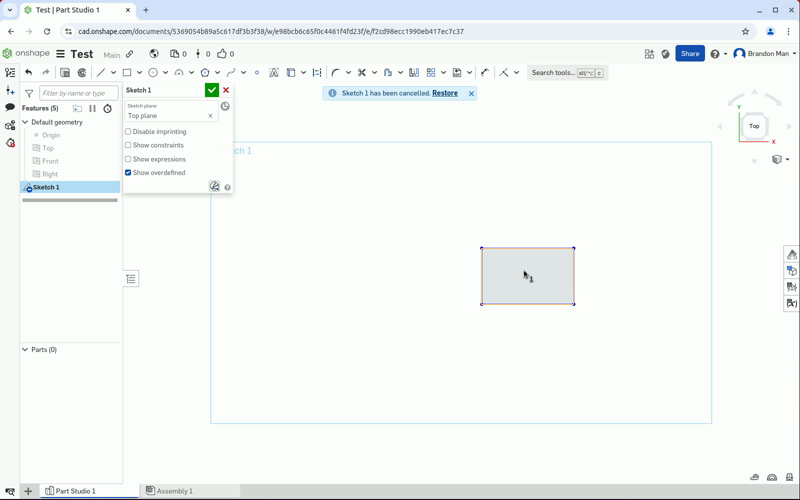
mouse_move(73, 352)
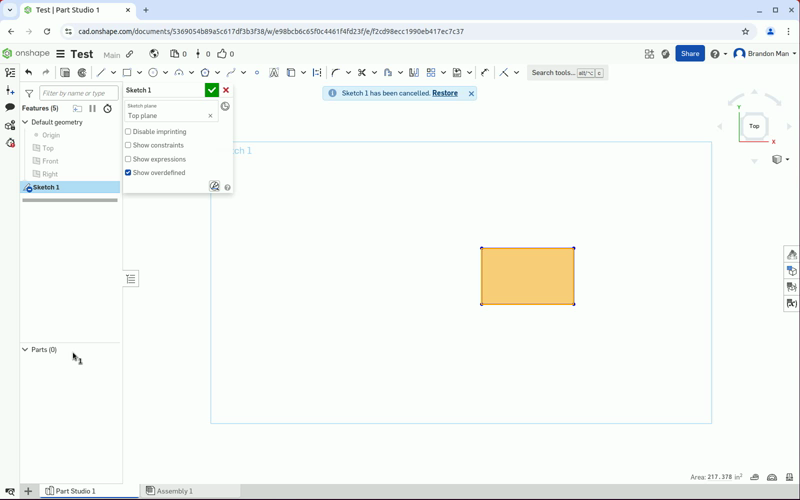
key(shift+y)
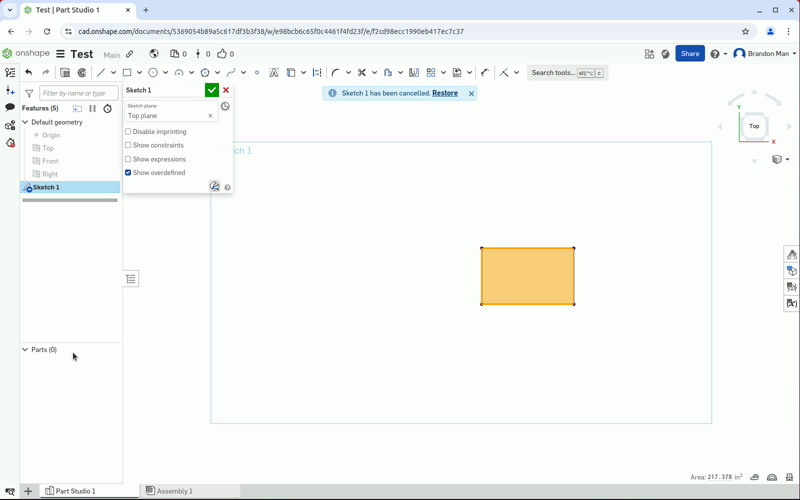
key(shift+e)
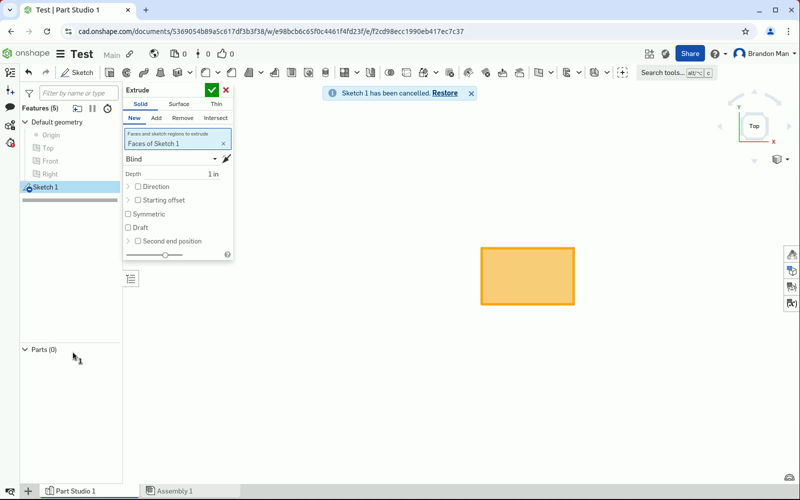
mouse_move(143, 106)
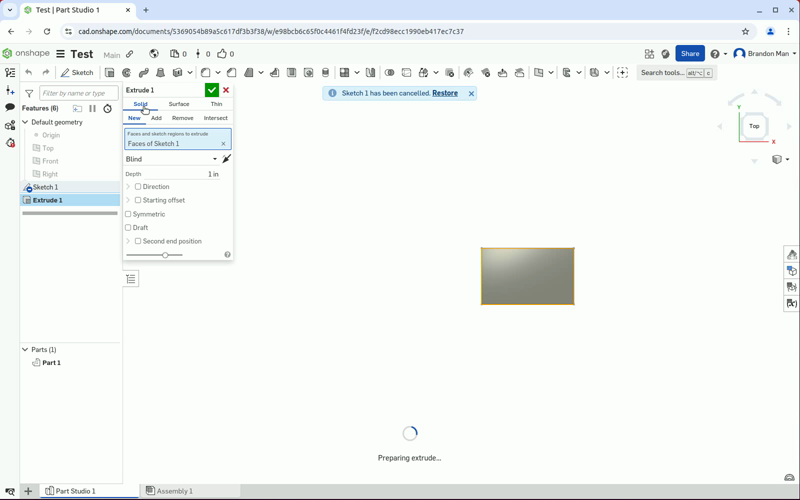
click(143, 106)
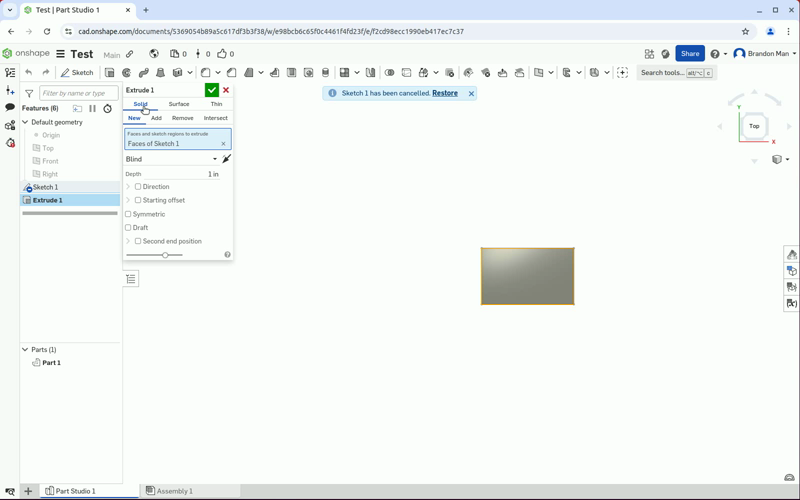
mouse_move(137, 120)
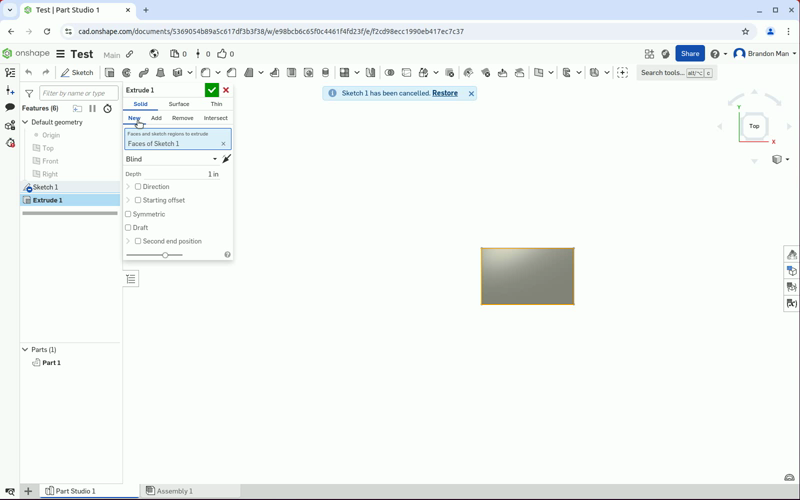
click(137, 120)
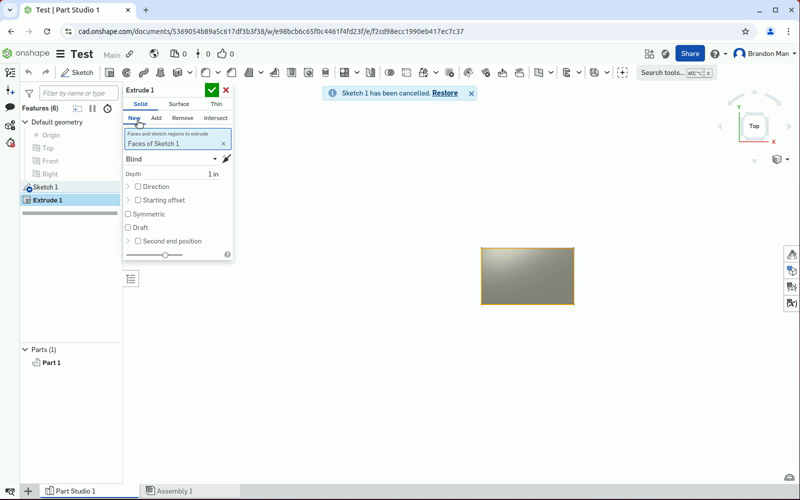
key(tab, 4)
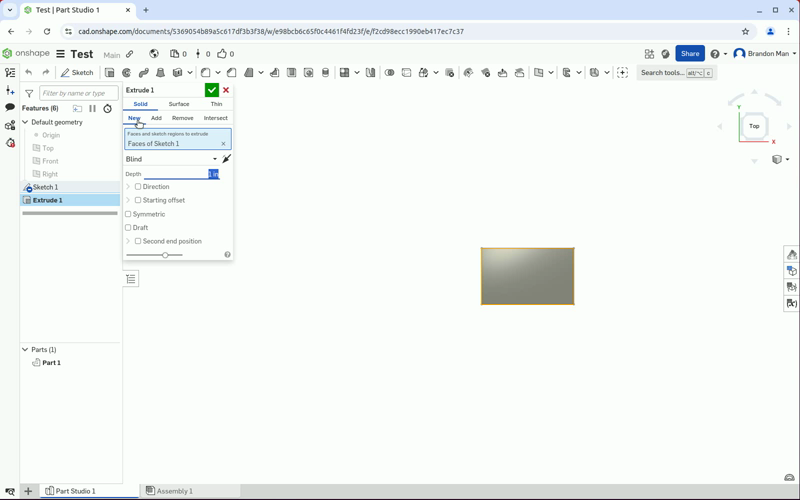
text(4.333)
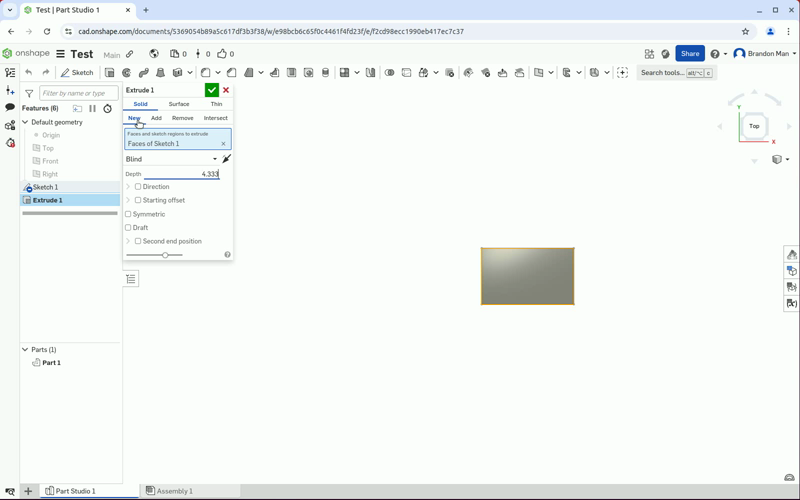
key(enter)
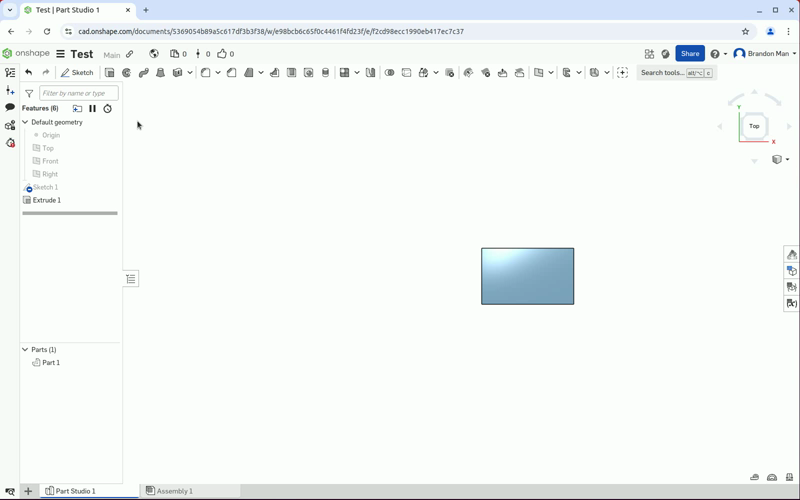
key(shift+h)
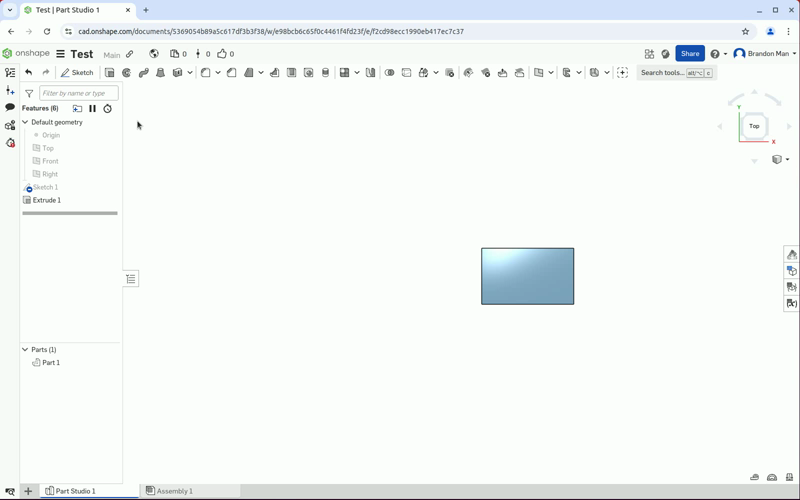
key(shift+h)
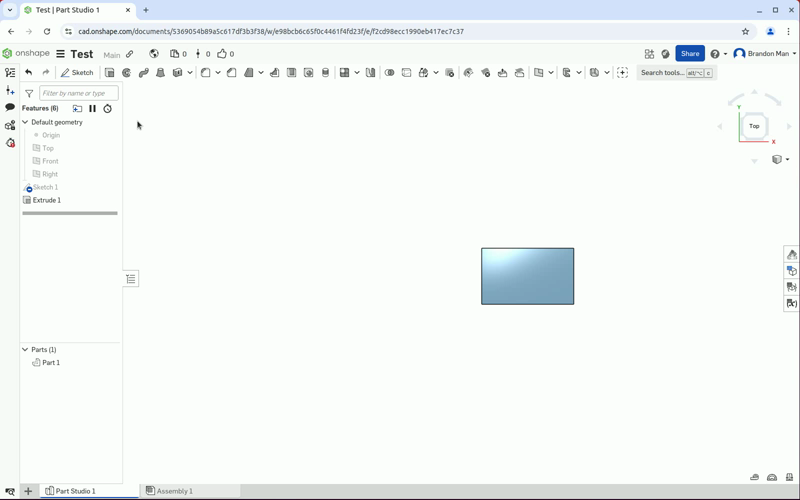
mouse_move(73, 189)
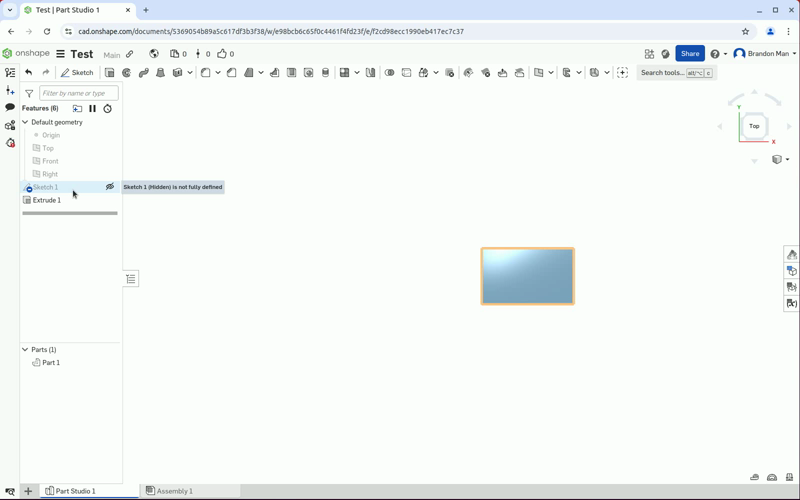
click(73, 189)
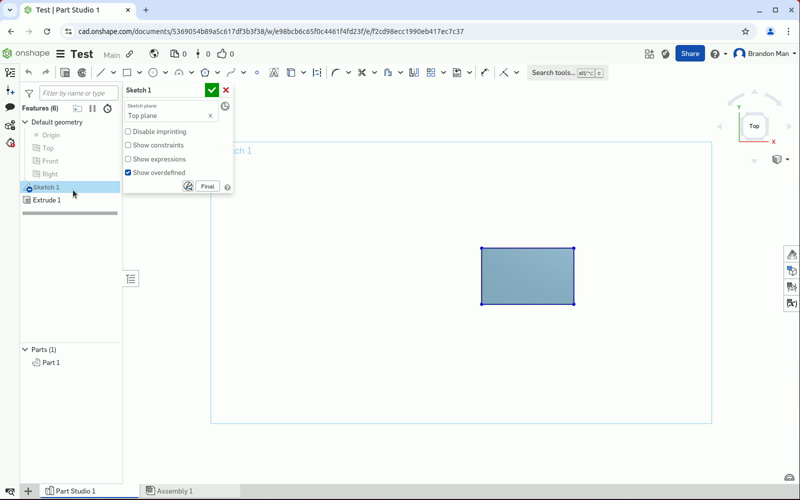
mouse_move(229, 92)
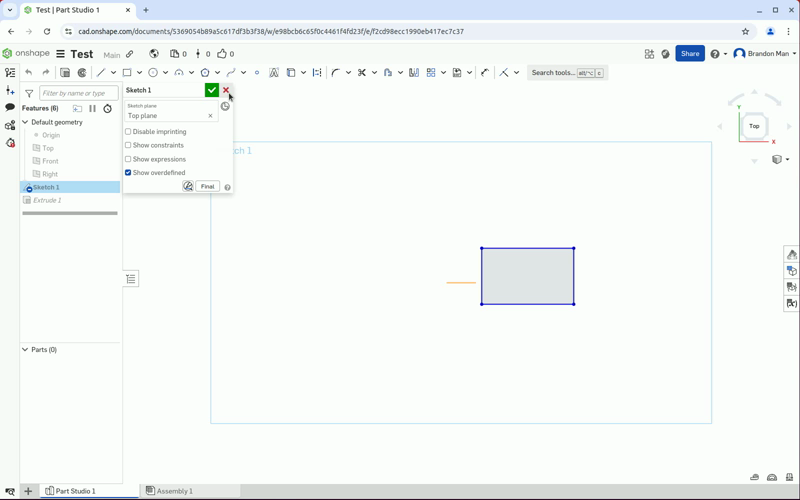
click(229, 92)
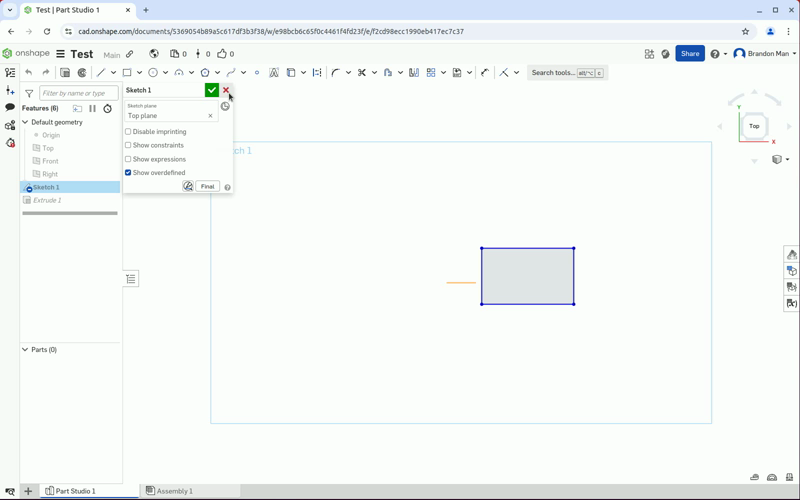
key(shift+s)
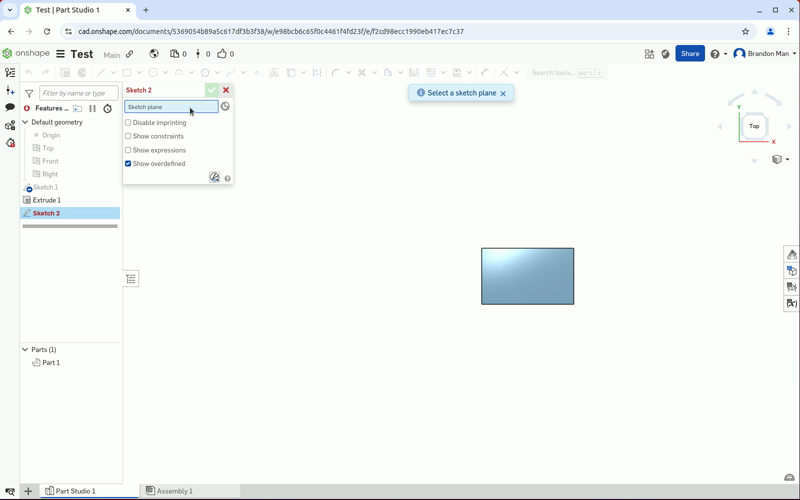
mouse_move(73, 150)
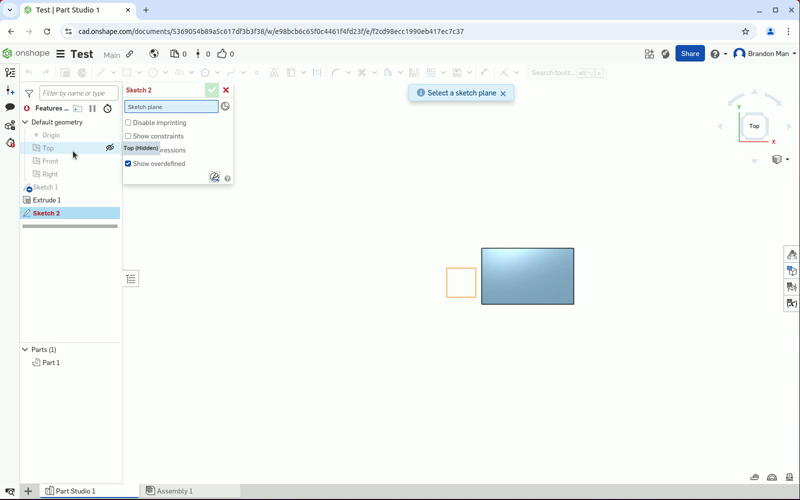
click(73, 150)
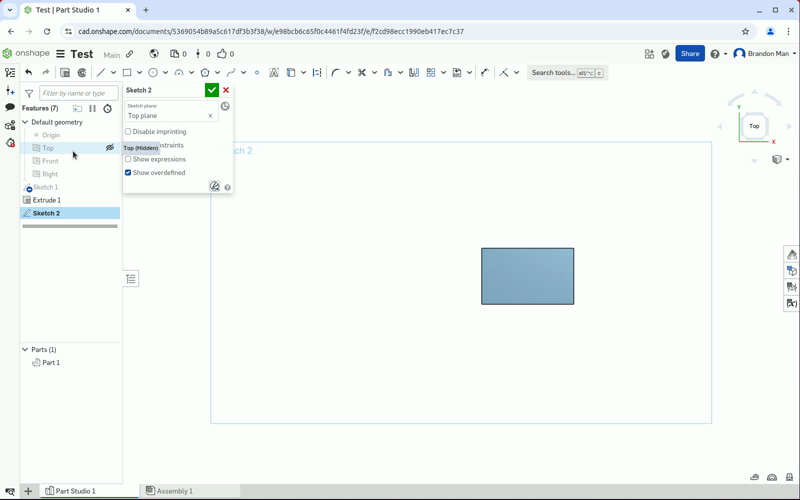
mouse_move(73, 352)
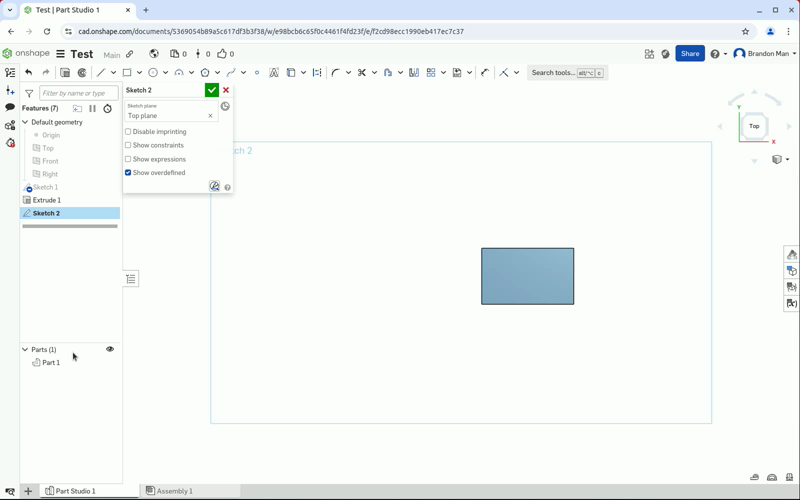
key(y)
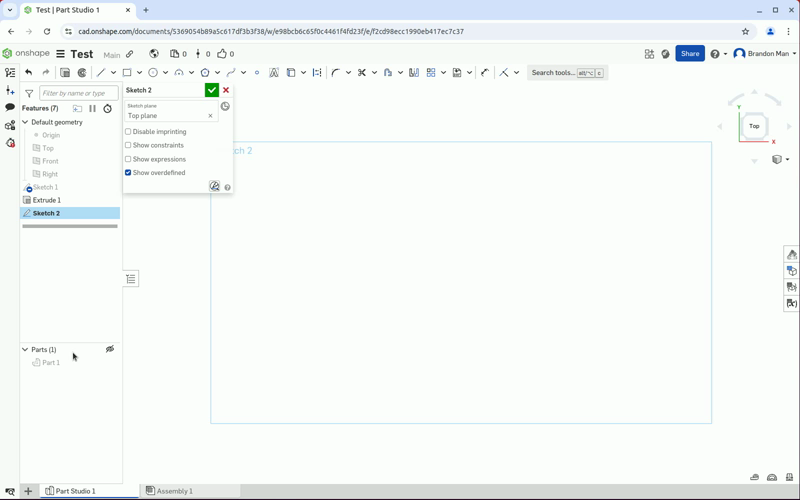
key(l)
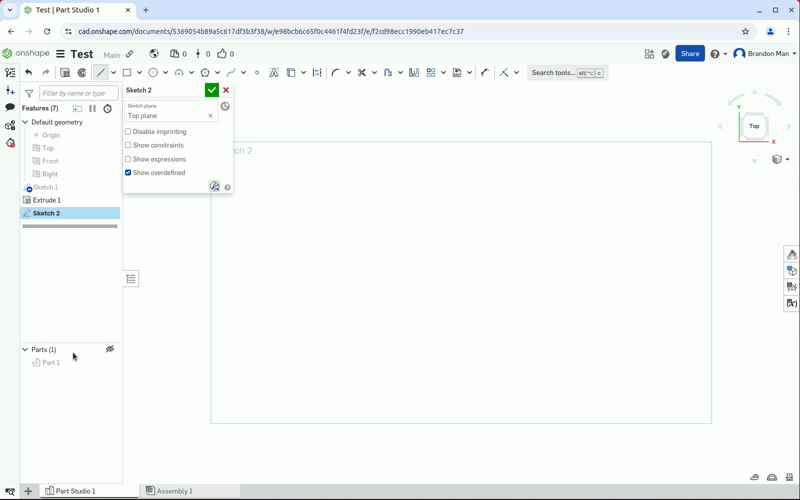
key_down(shift)
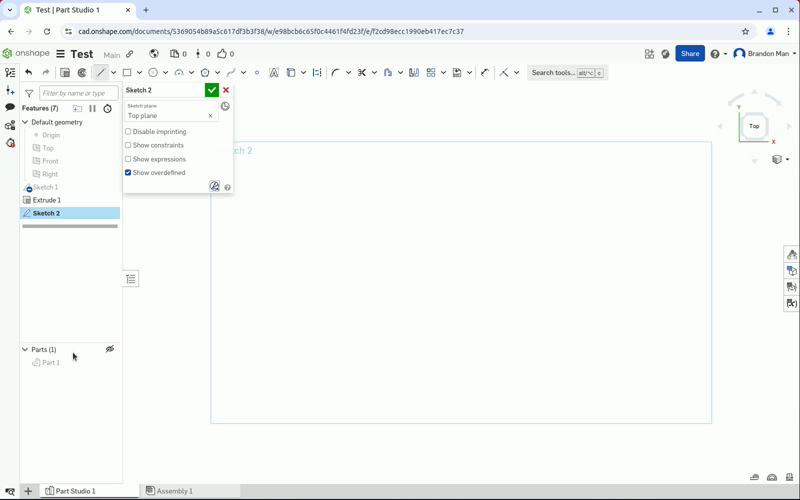
mouse_move(439, 318)
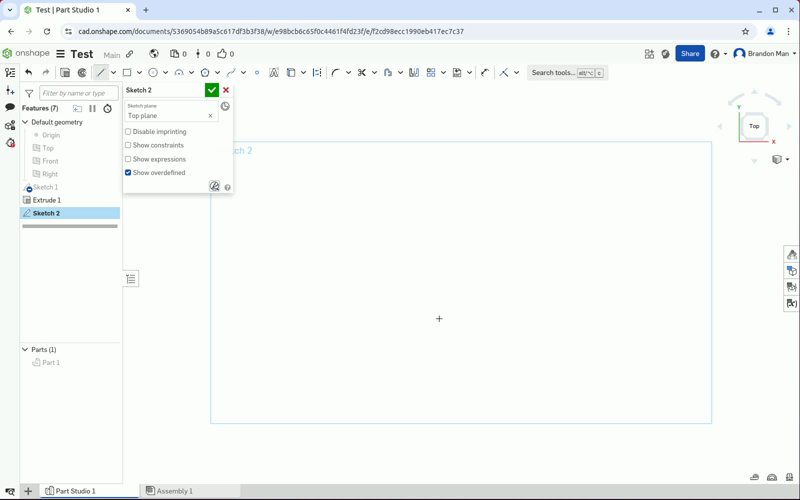
click(439, 318)
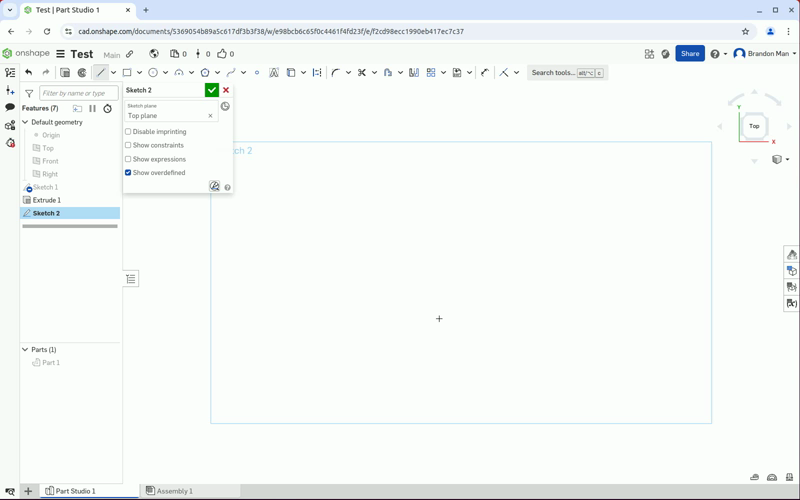
key_up(shift)
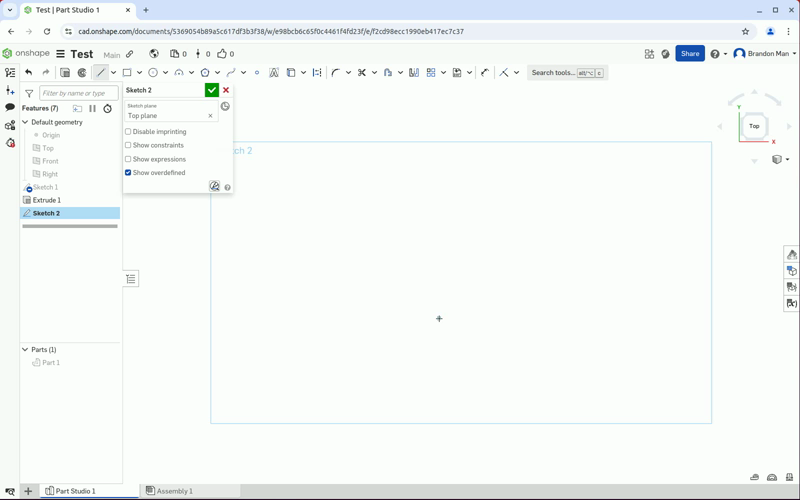
key_down(shift)
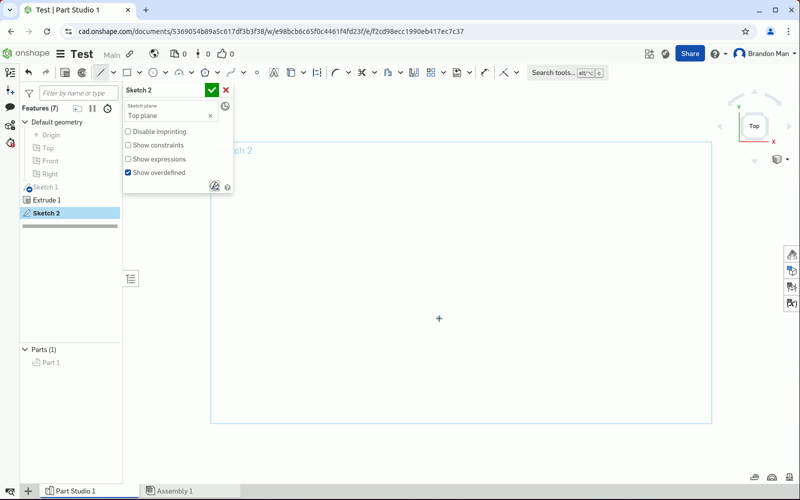
mouse_move(469, 318)
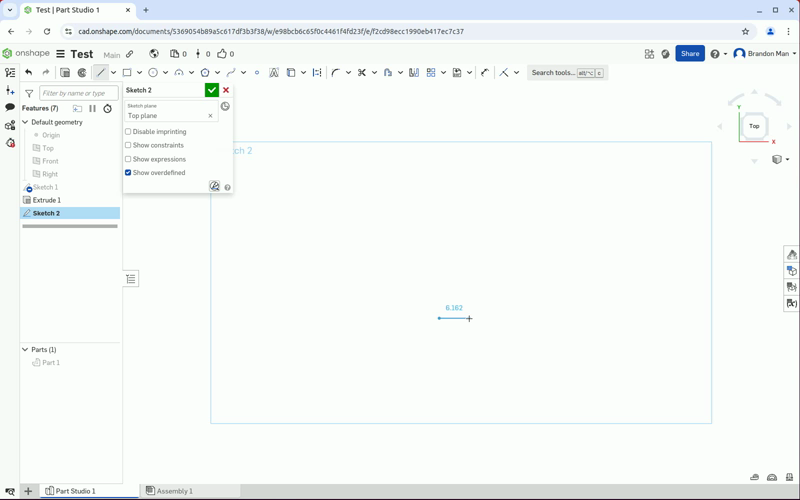
mouse_move(482, 318)
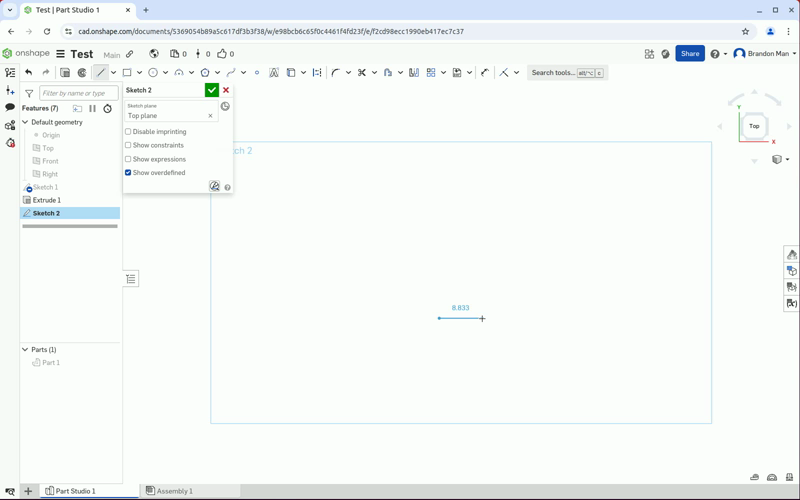
click(482, 318)
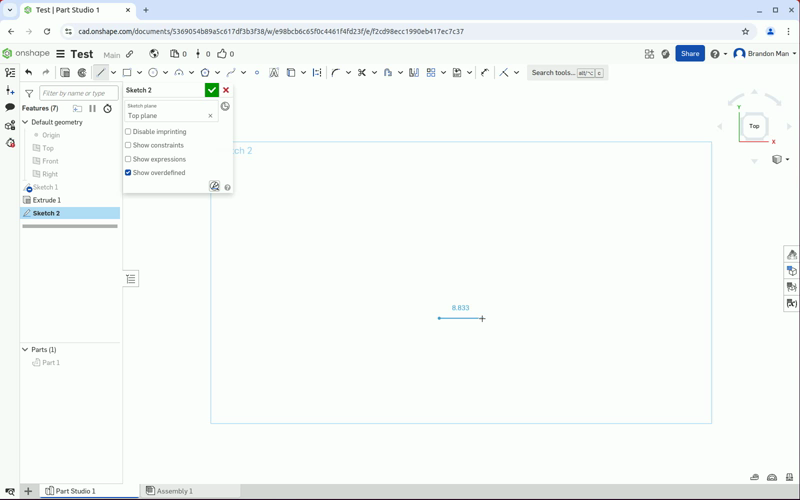
key_up(shift)
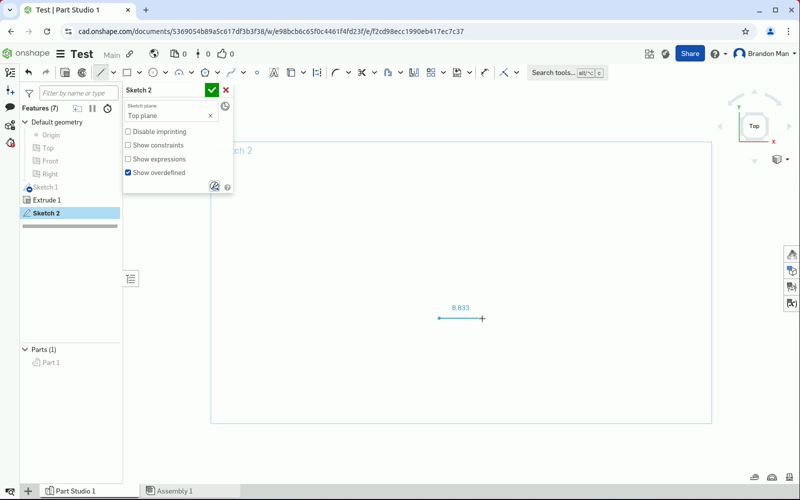
key_down(shift)
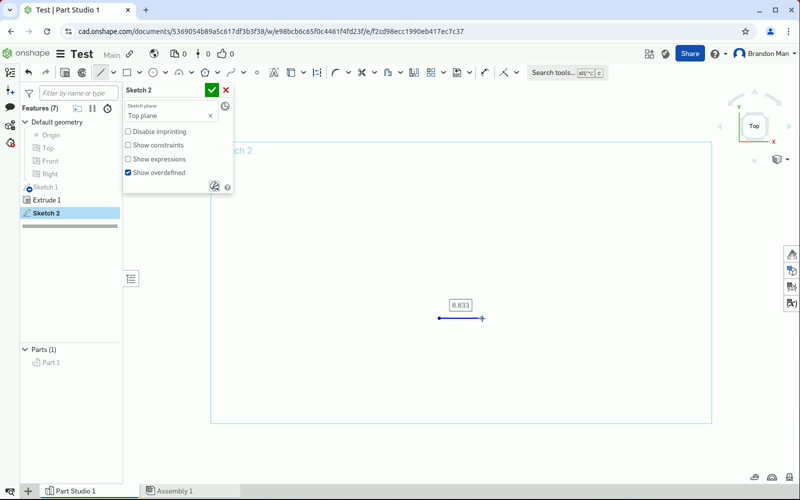
mouse_move(512, 318)
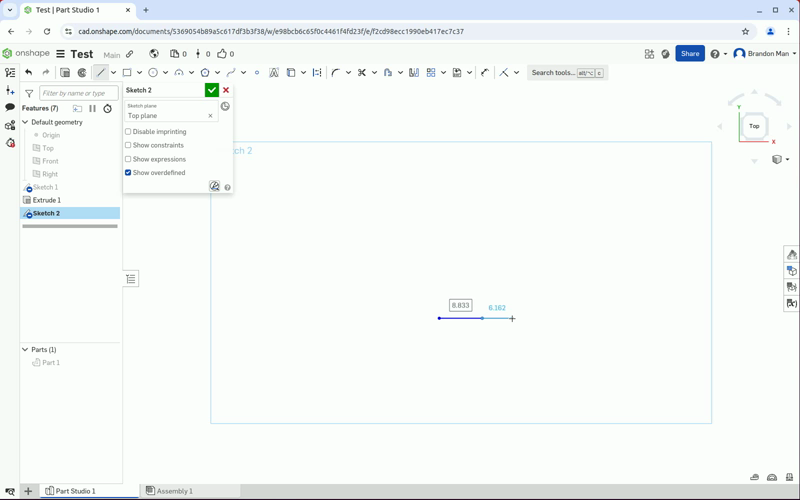
mouse_move(482, 303)
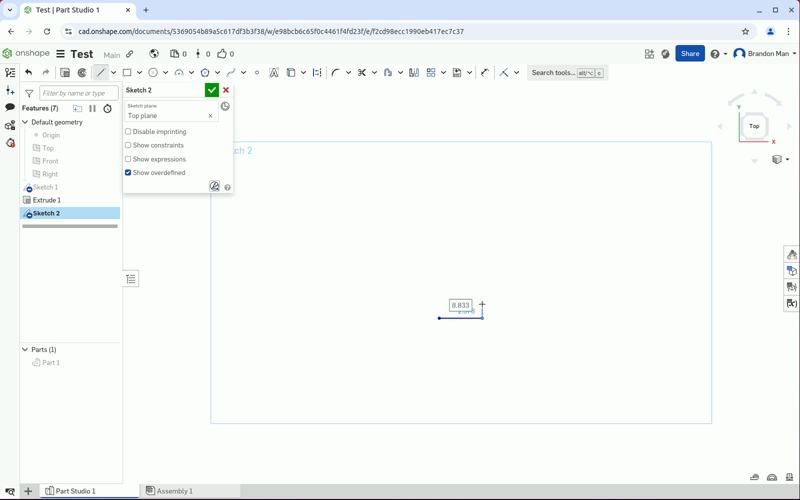
click(482, 303)
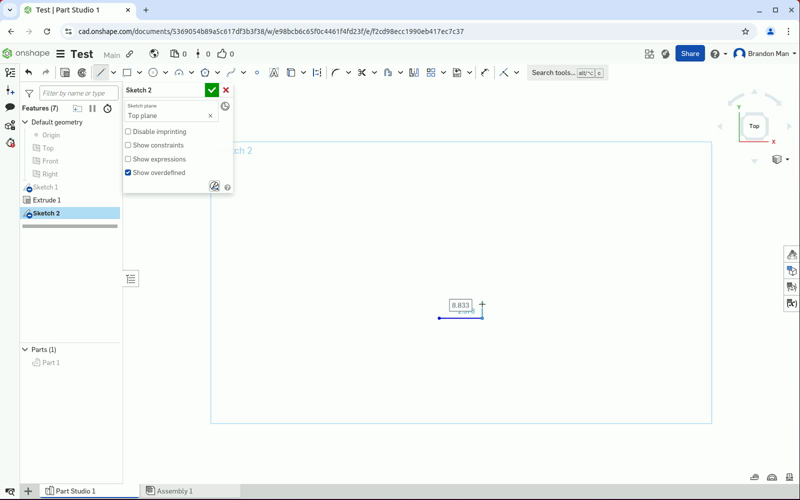
key_up(shift)
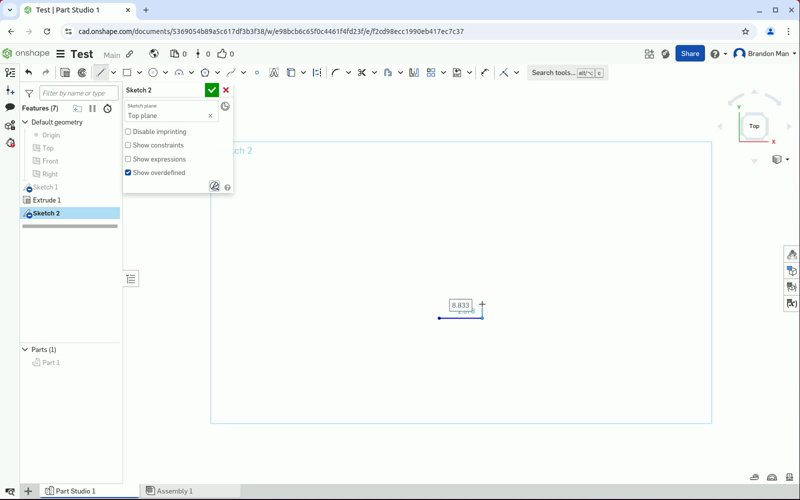
key_down(shift)
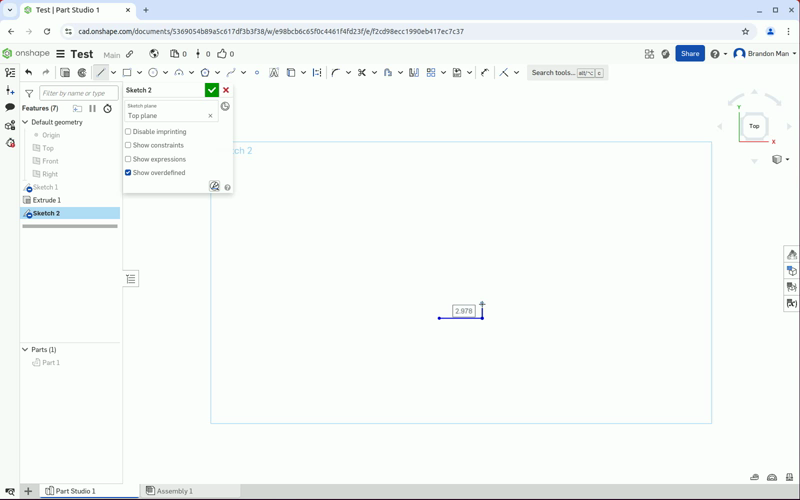
mouse_move(512, 303)
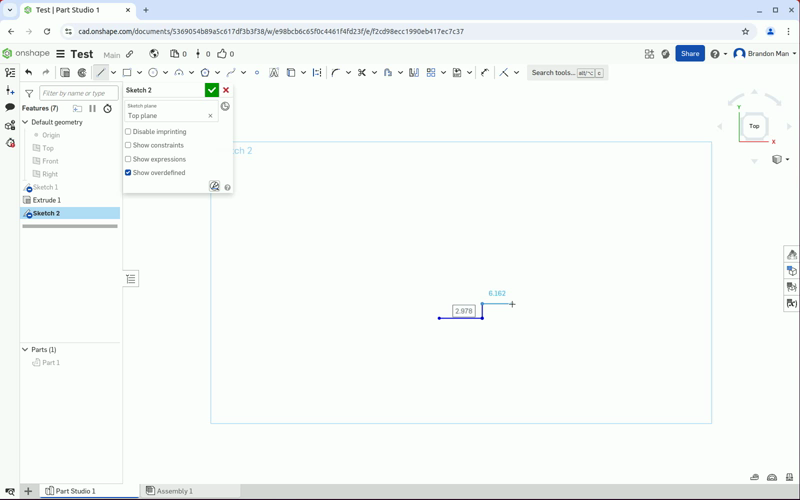
mouse_move(482, 247)
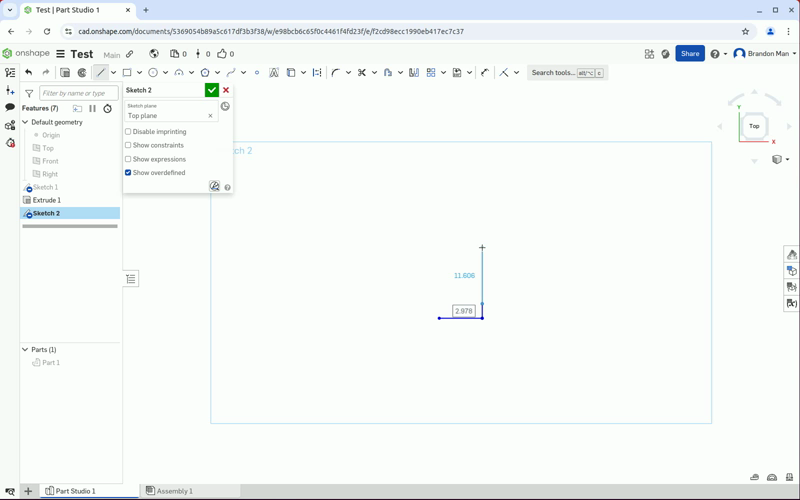
click(482, 247)
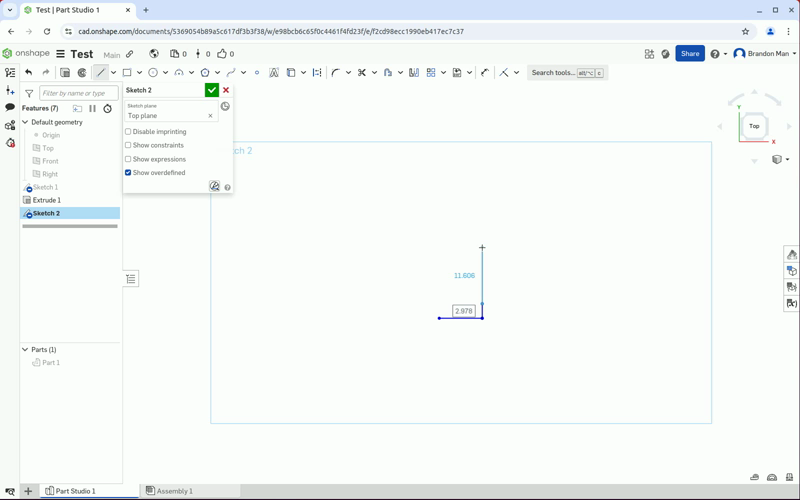
key_up(shift)
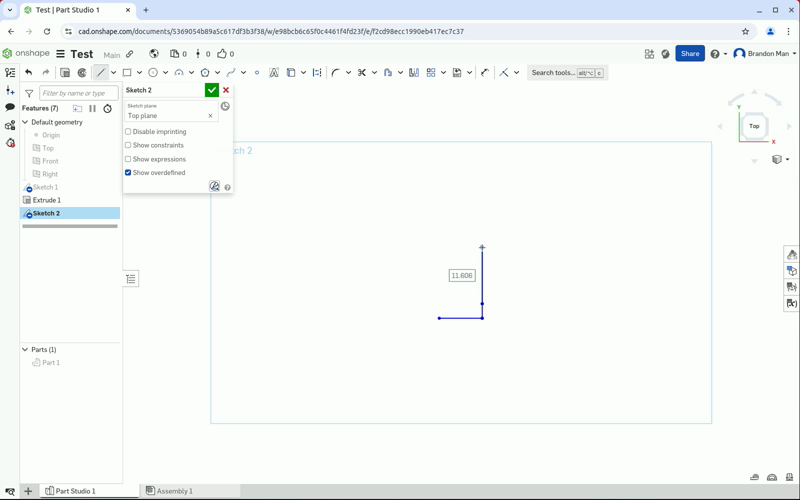
key_down(shift)
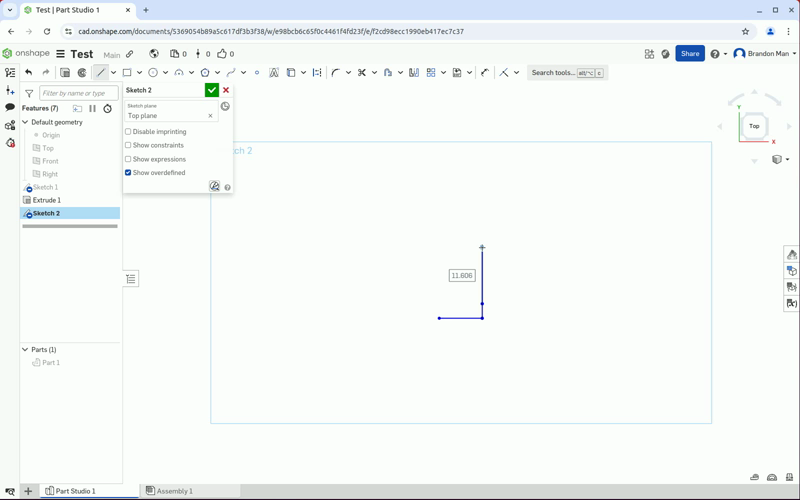
mouse_move(512, 247)
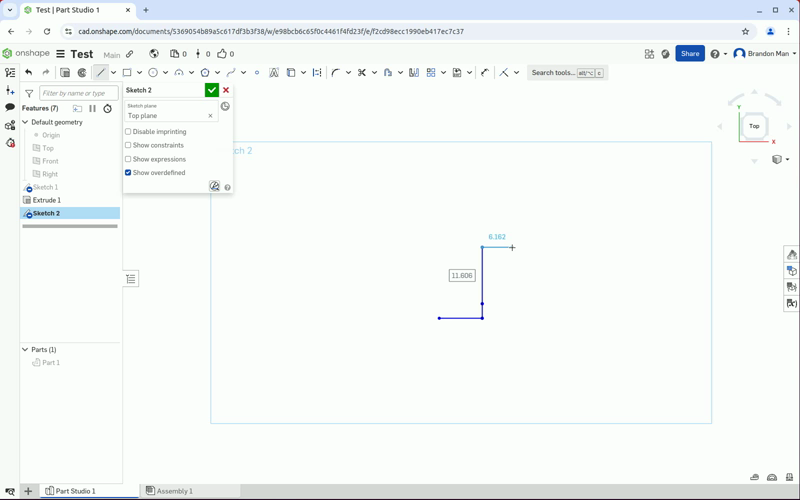
mouse_move(439, 247)
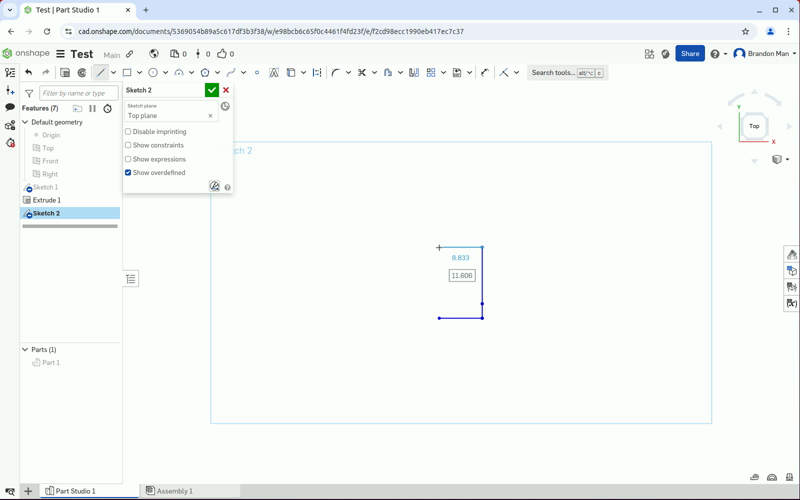
click(439, 247)
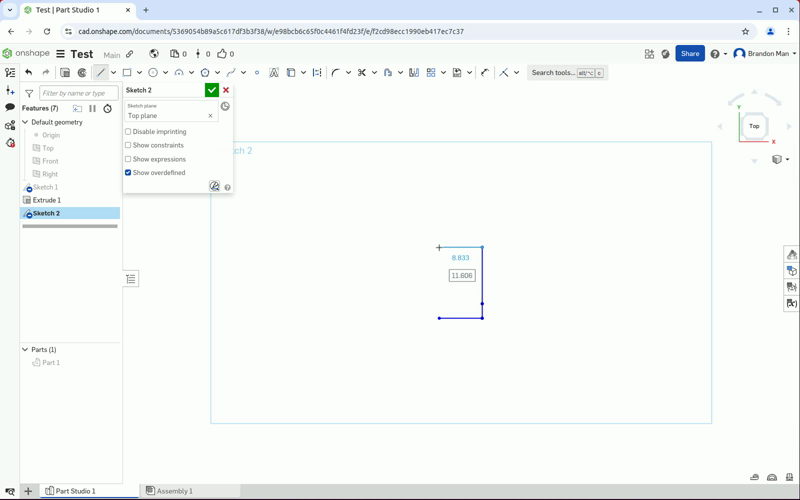
key_up(shift)
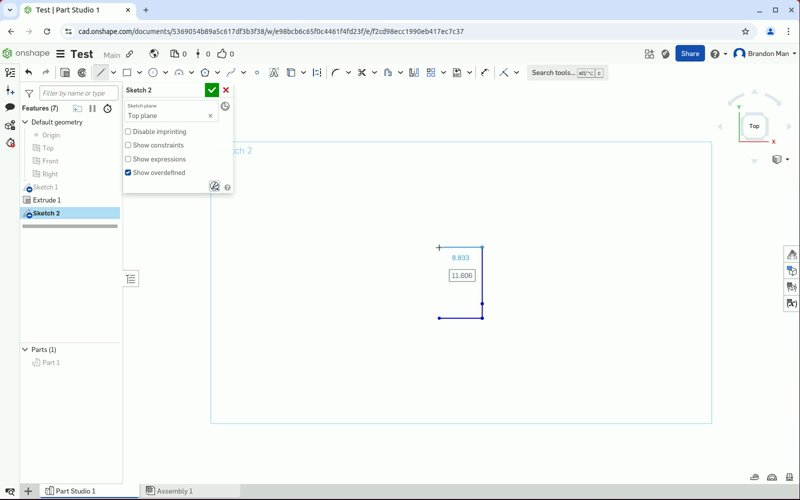
key_down(shift)
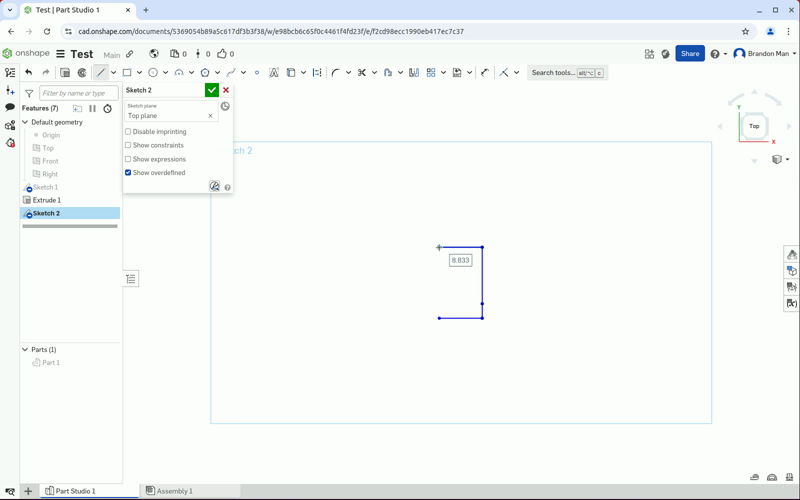
mouse_move(439, 318)
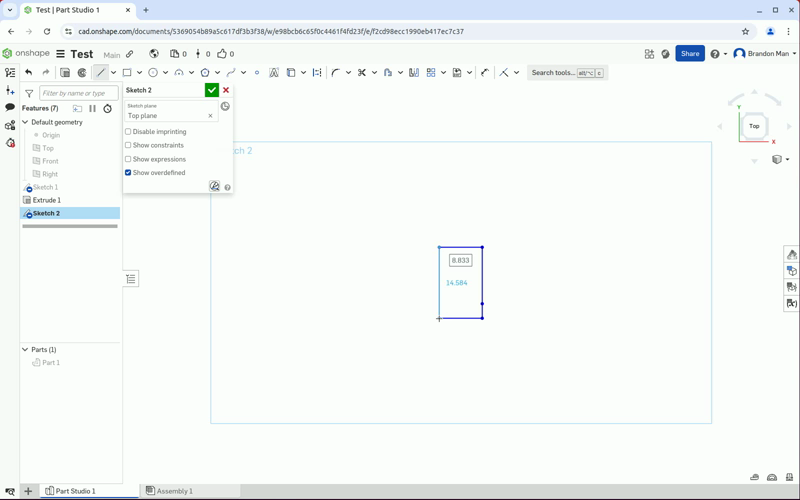
key_up(shift)
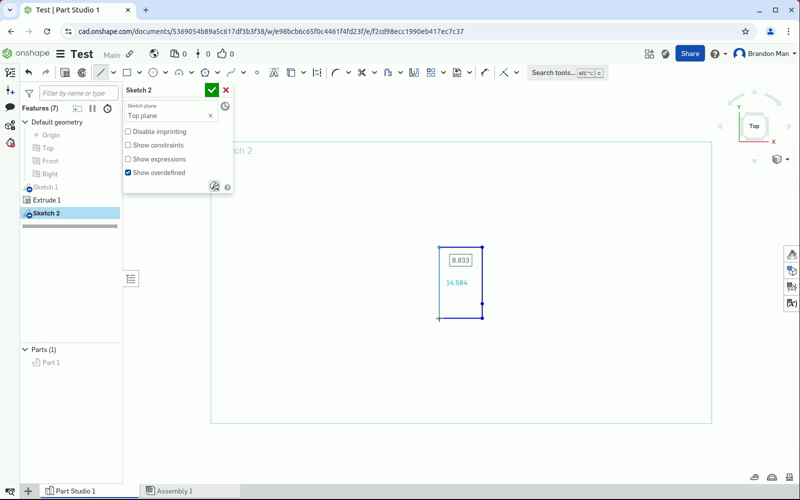
click(439, 318)
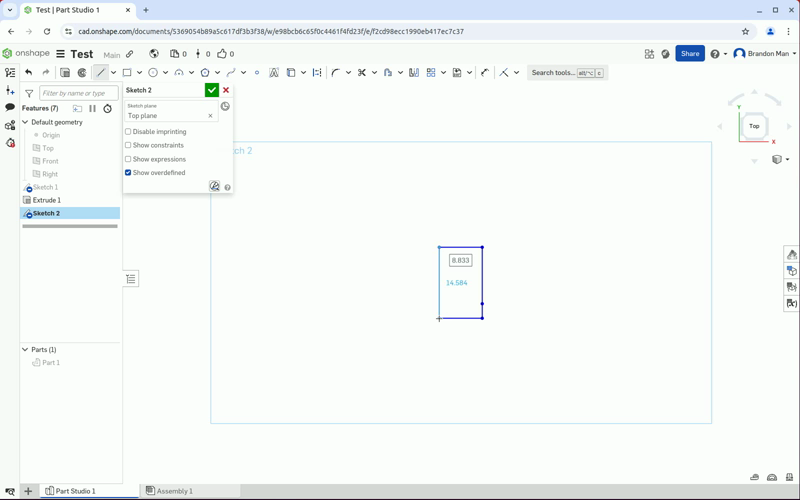
key(esc)
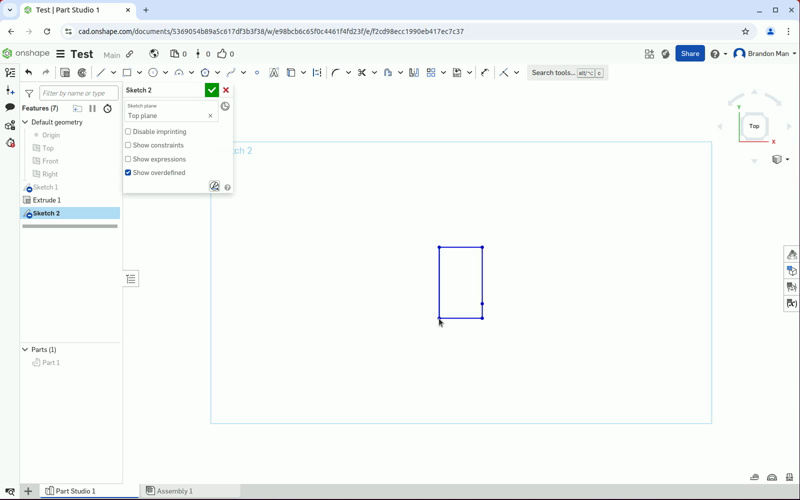
mouse_move(469, 285)
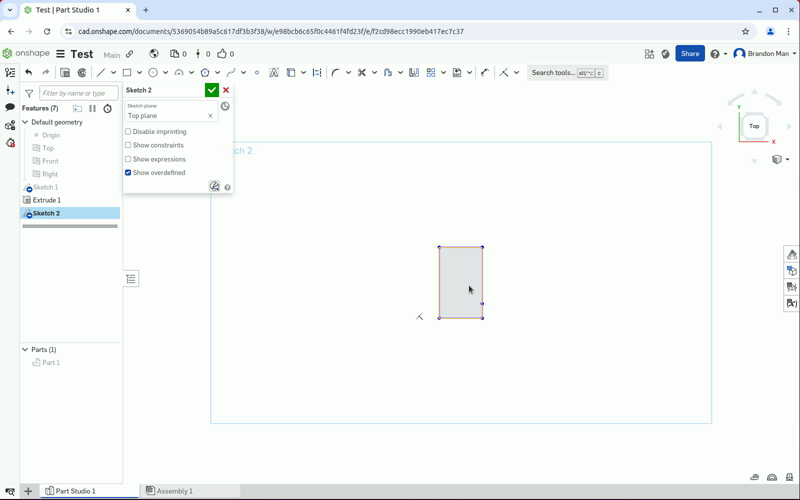
click(469, 285)
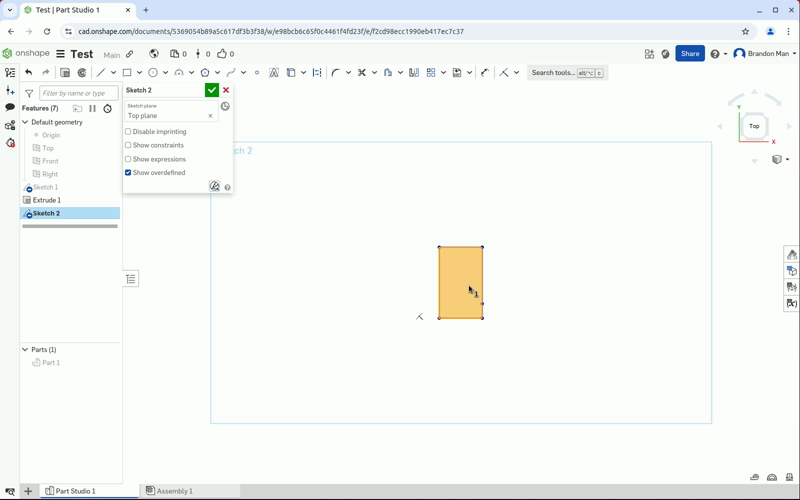
mouse_move(73, 352)
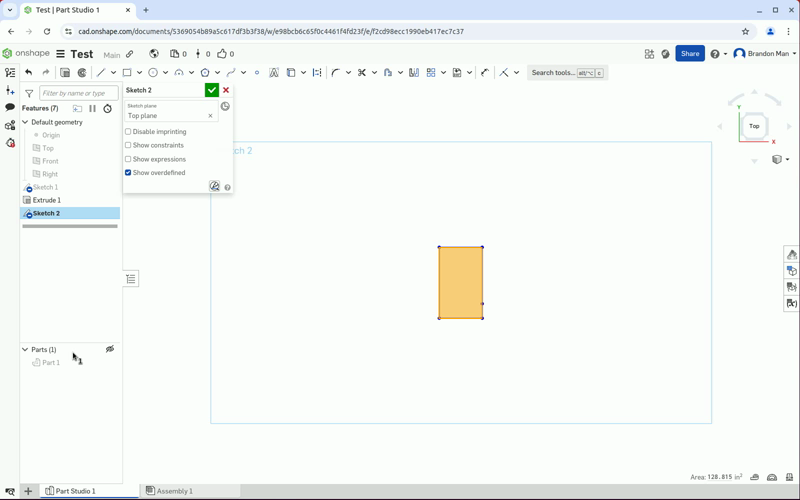
key(shift+y)
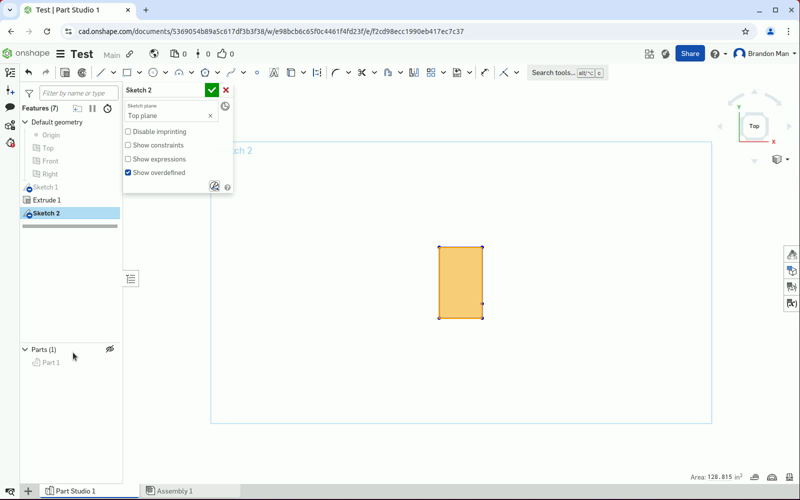
key(shift+e)
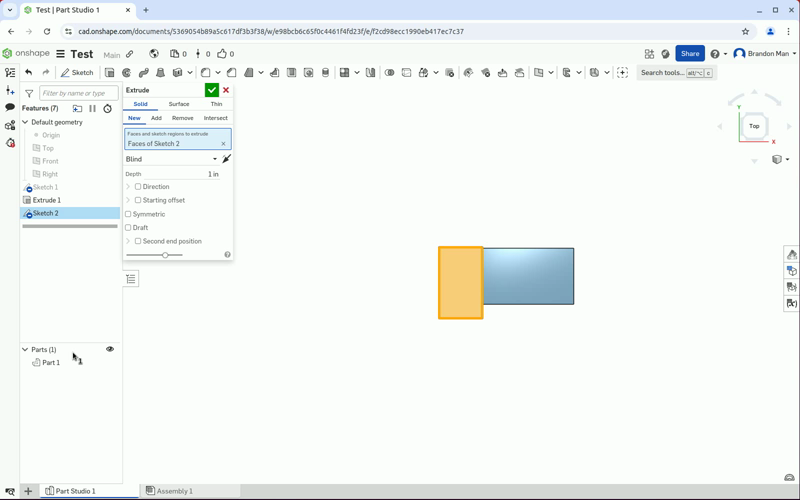
mouse_move(143, 106)
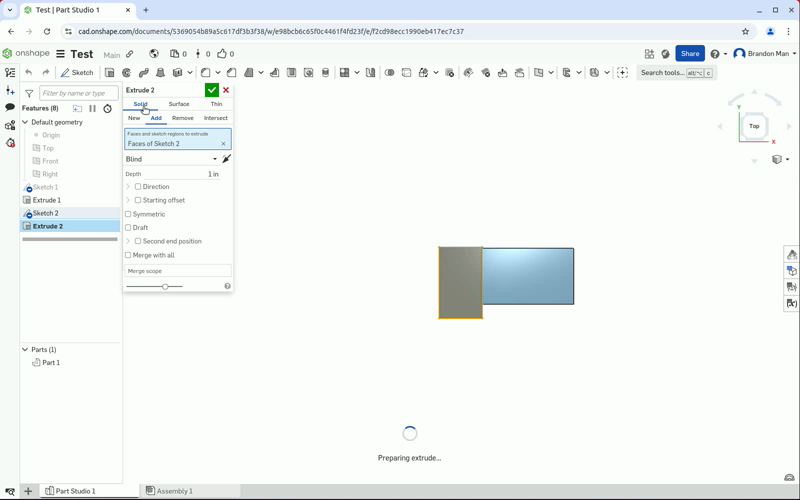
click(143, 106)
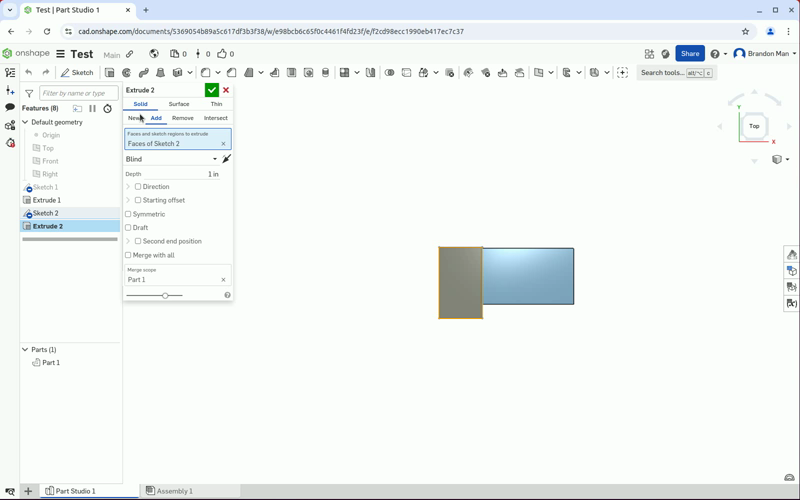
mouse_move(137, 120)
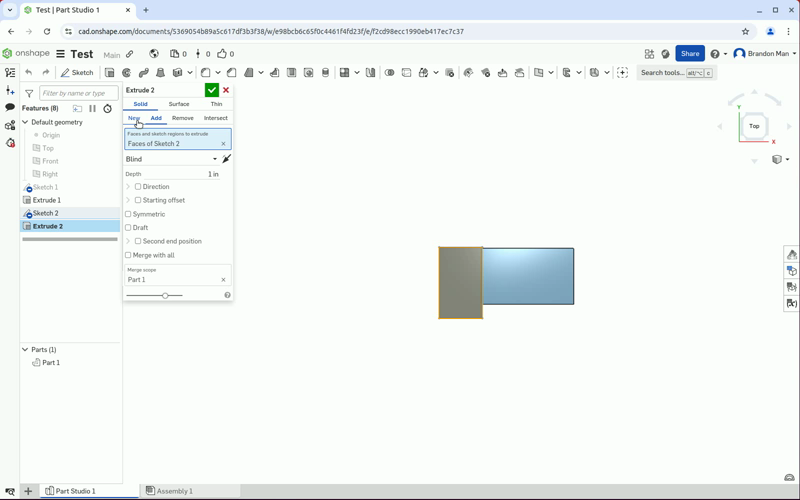
click(137, 120)
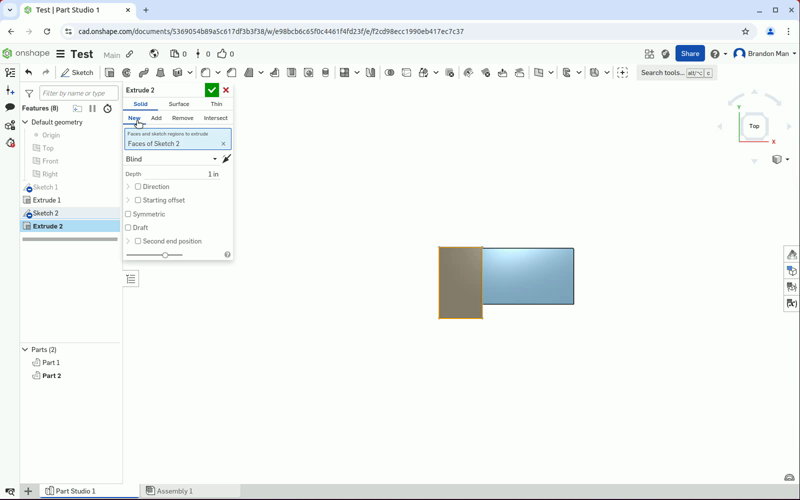
key(tab, 4)
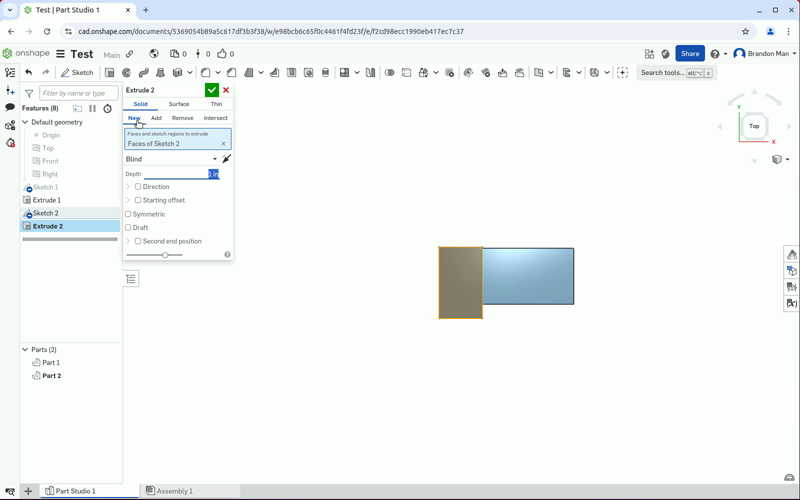
text(4.333)
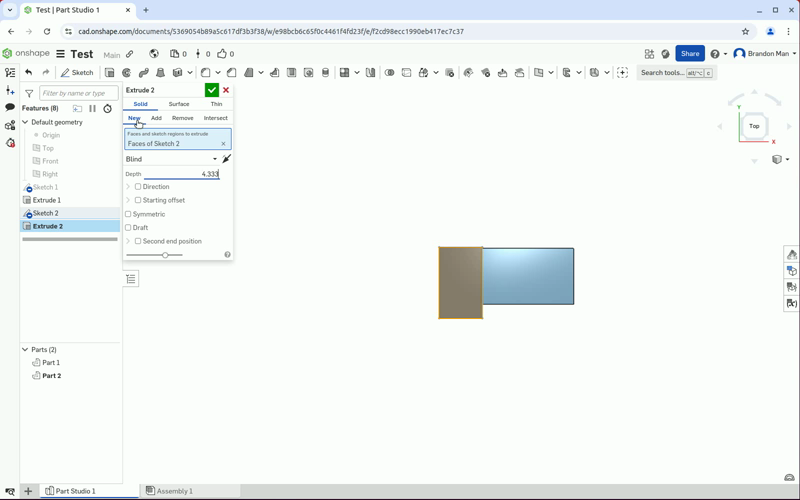
key(enter)
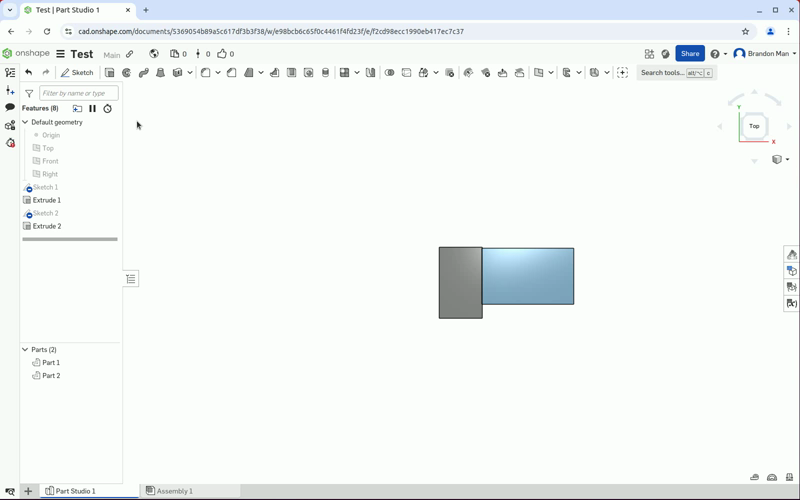
key(shift+h)
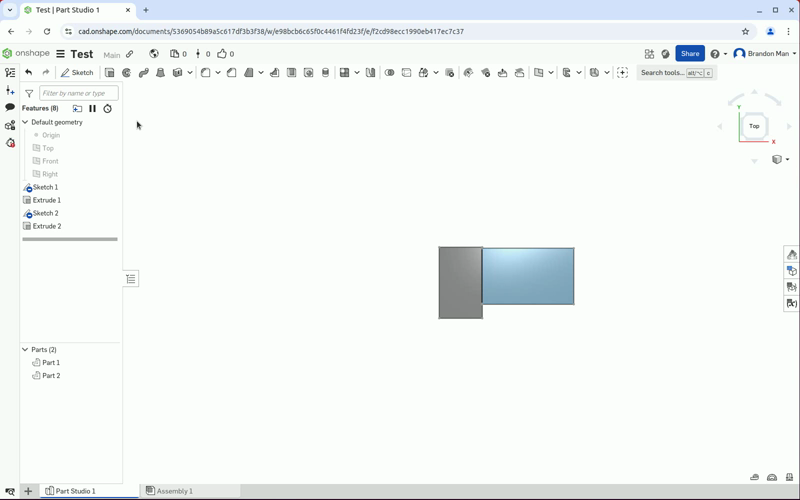
key(shift+h)
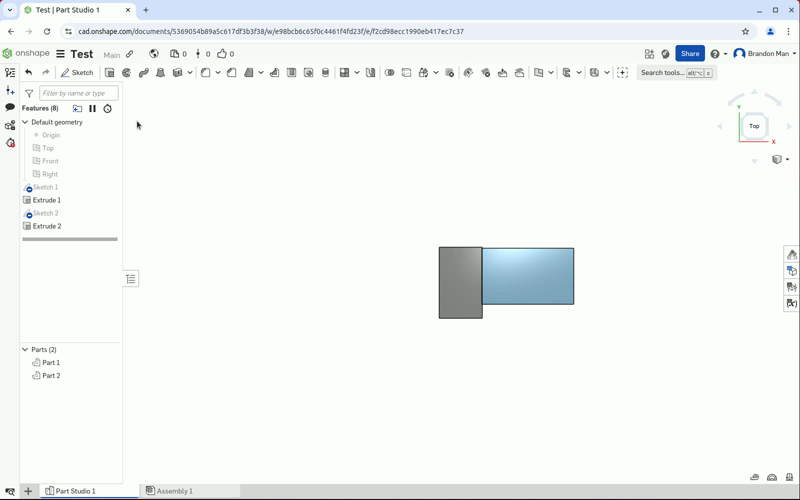
mouse_move(73, 189)
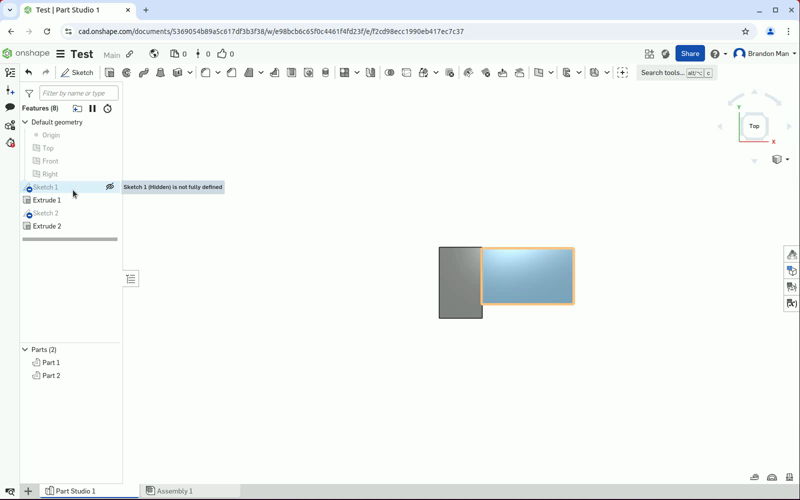
click(73, 189)
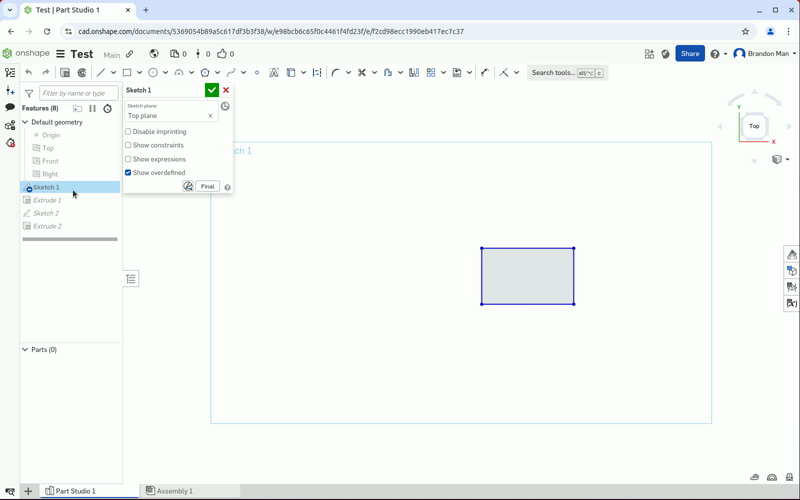
mouse_move(229, 92)
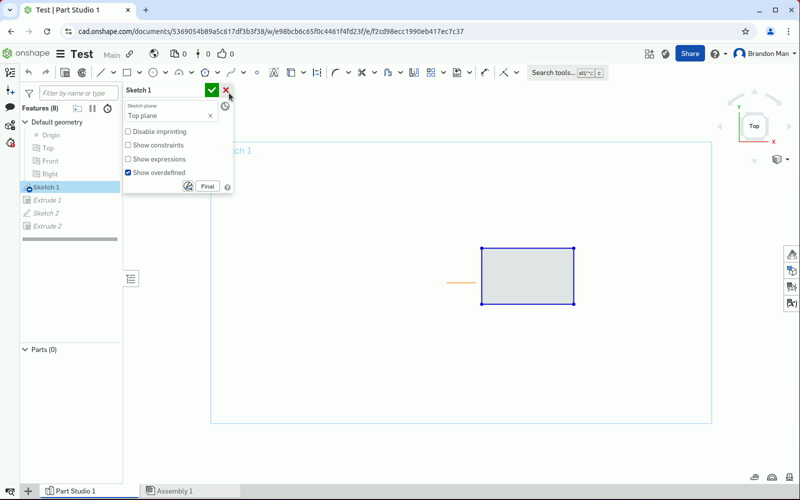
click(229, 92)
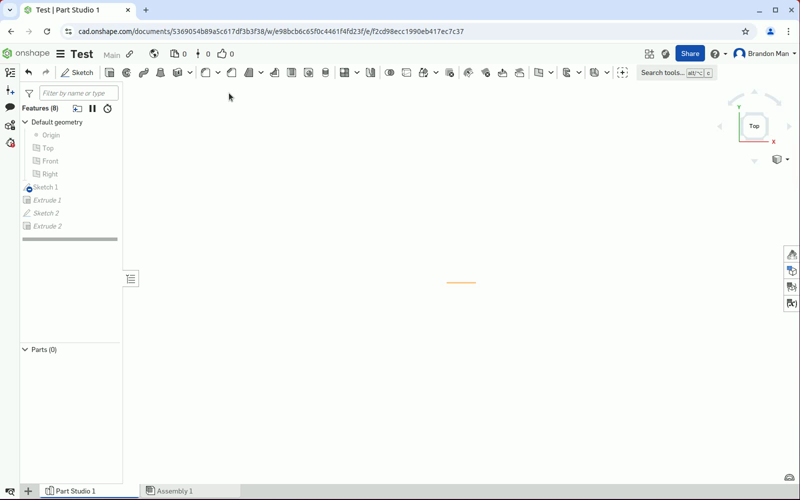
mouse_move(541, 75)
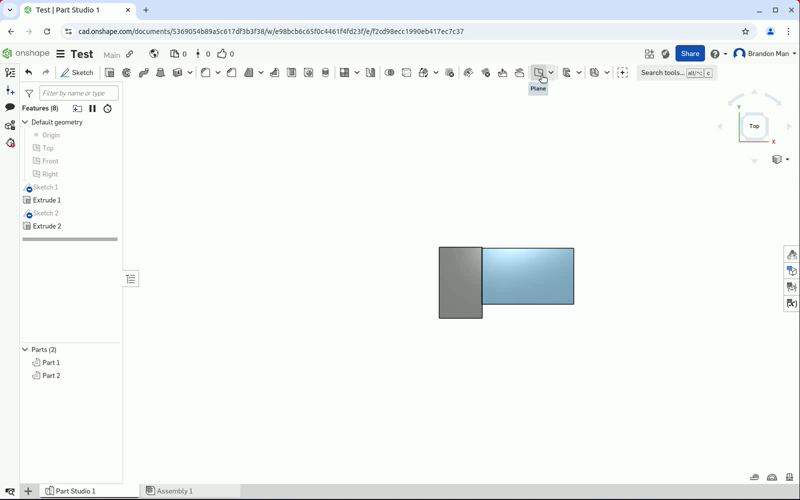
click(541, 75)
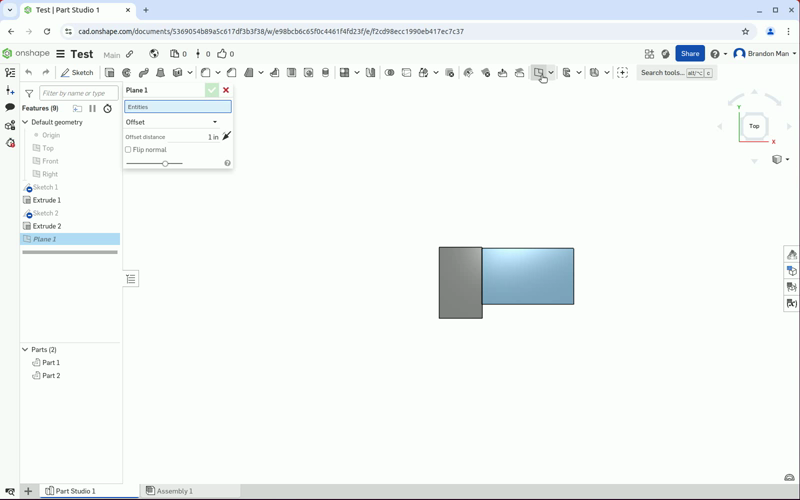
mouse_move(73, 150)
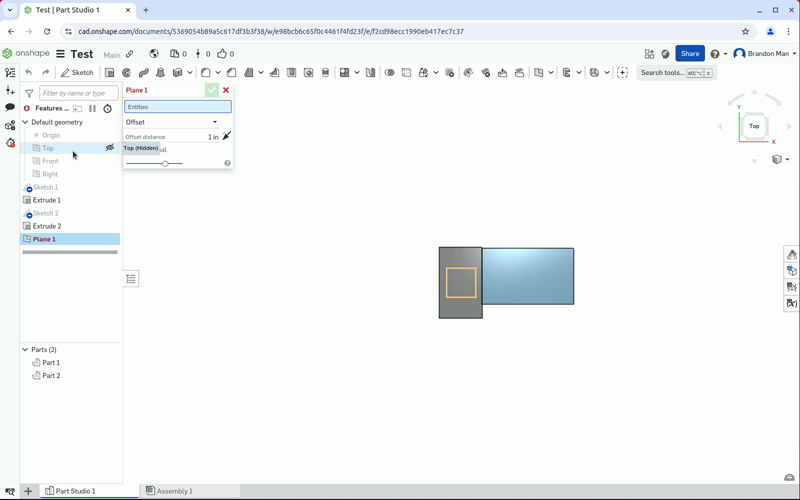
click(73, 150)
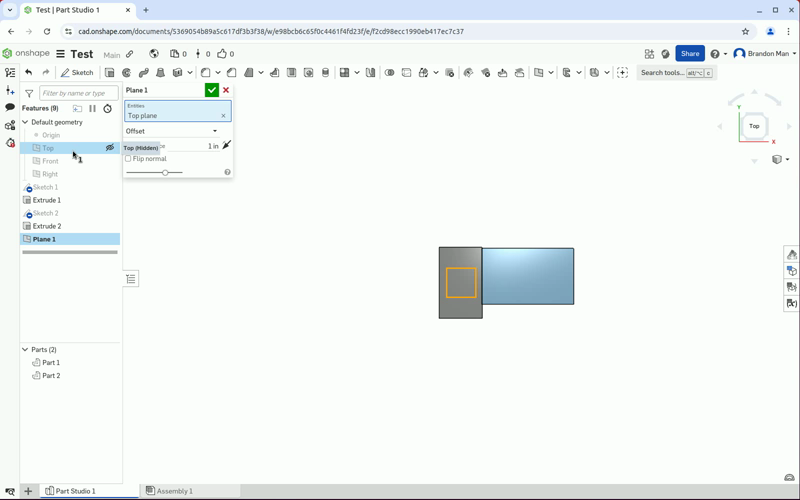
key(tab, 2)
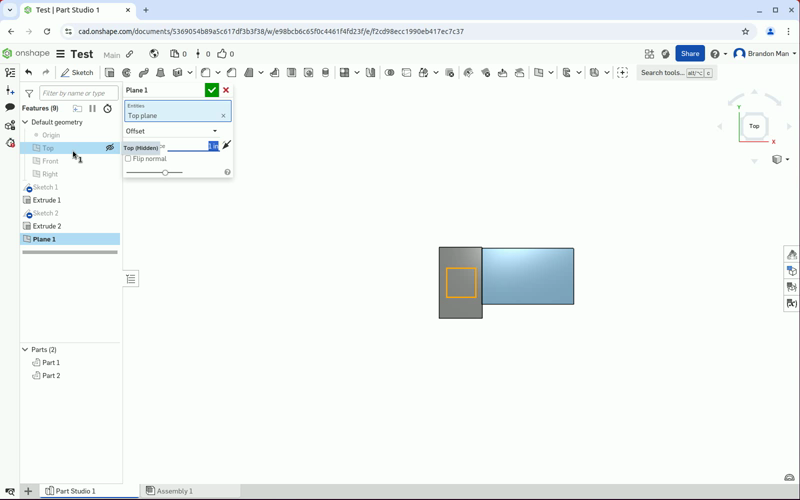
text(4.344)
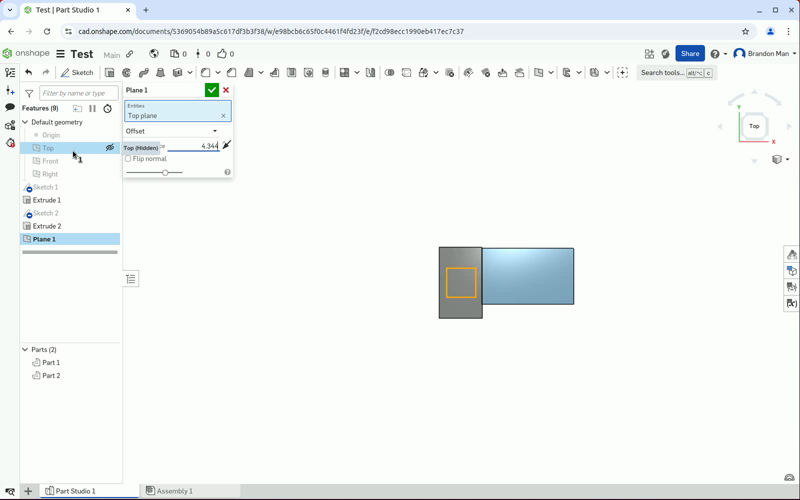
key(enter, 2)
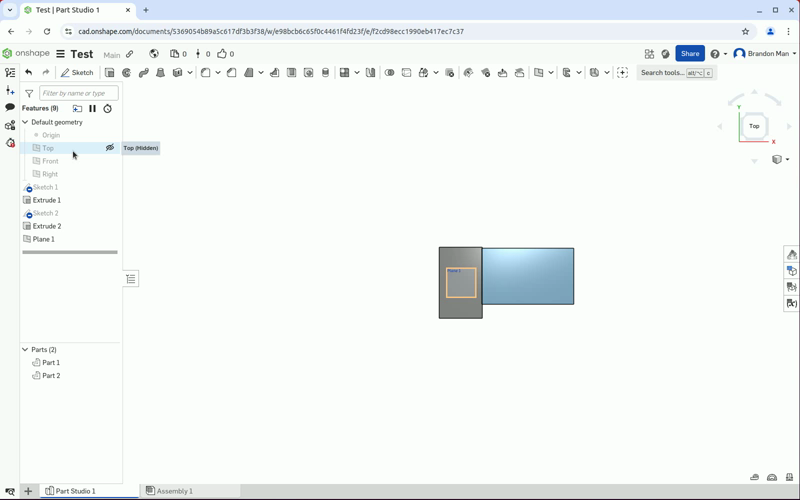
key(shift+s)
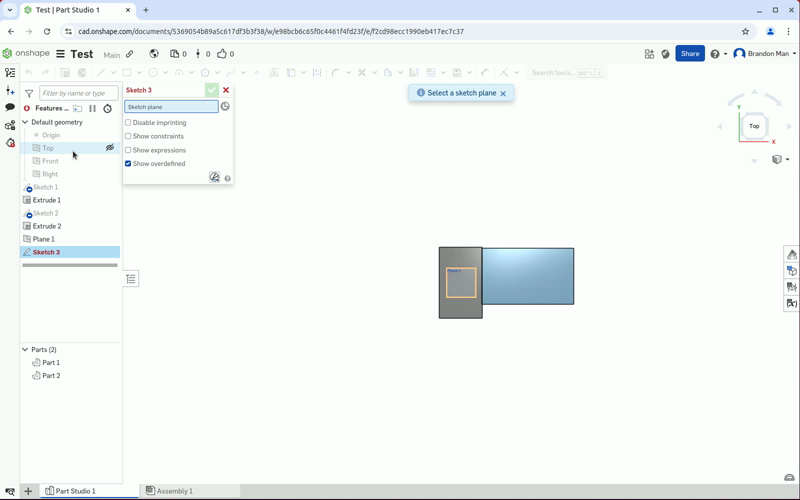
mouse_move(73, 241)
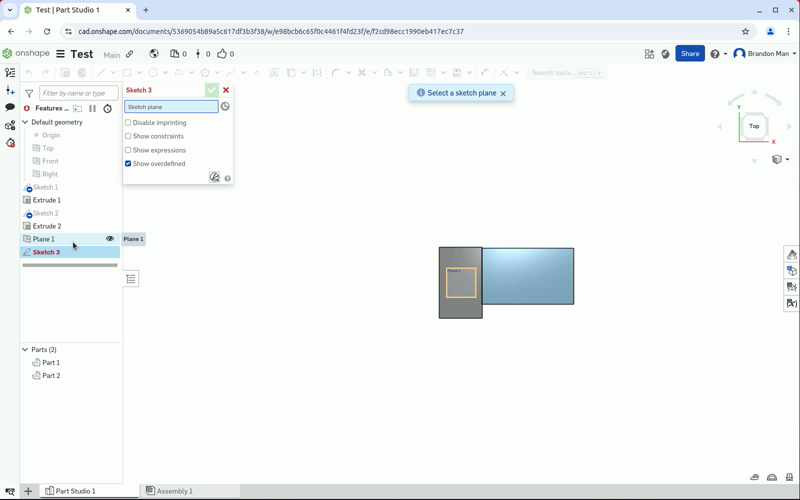
click(73, 241)
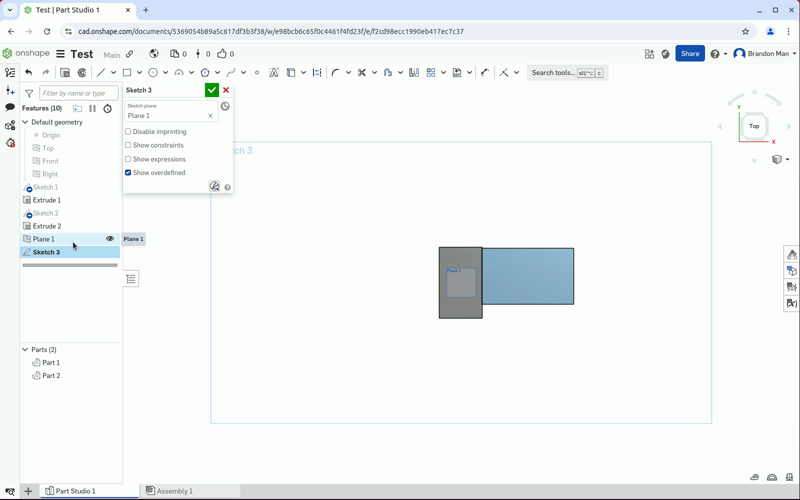
mouse_move(73, 352)
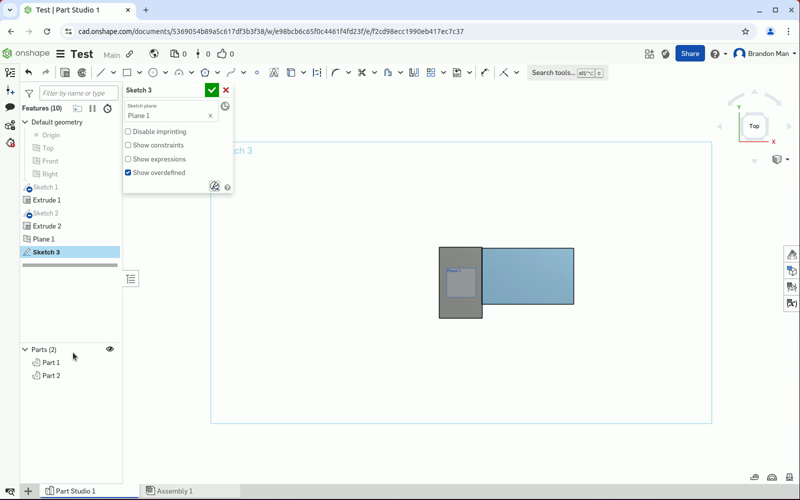
key(y)
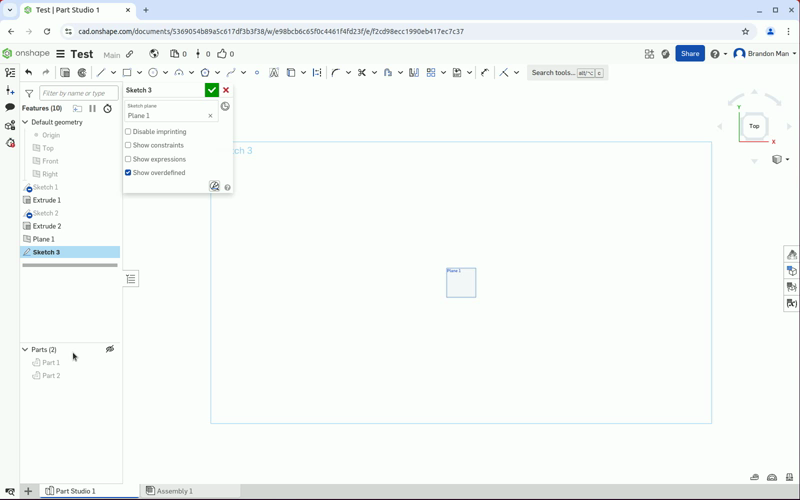
key(l)
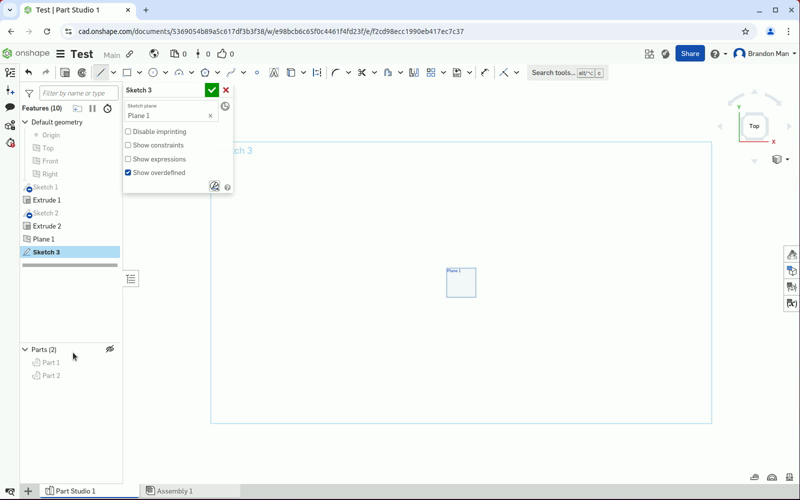
key_down(shift)
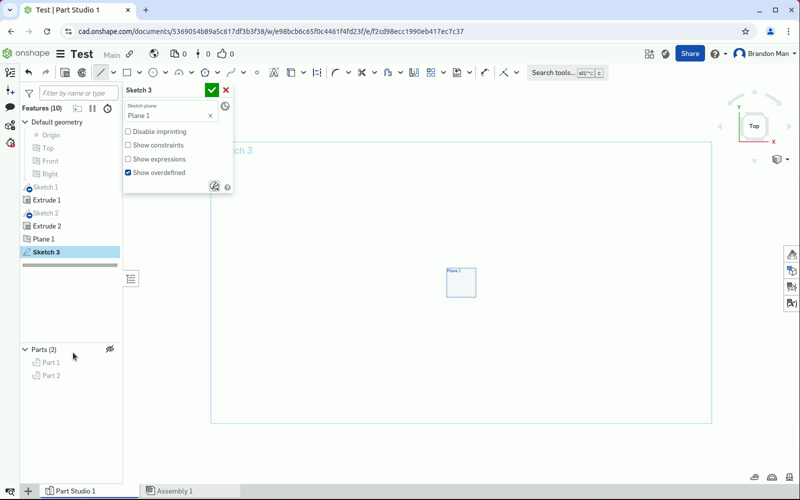
mouse_move(481, 318)
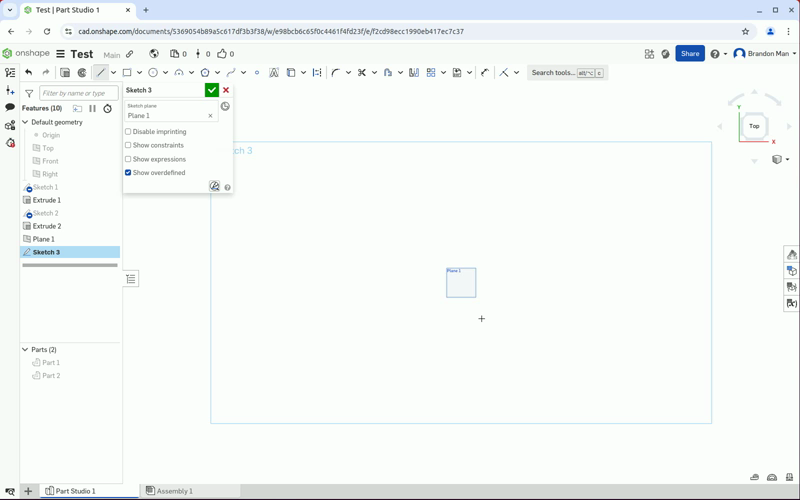
click(481, 318)
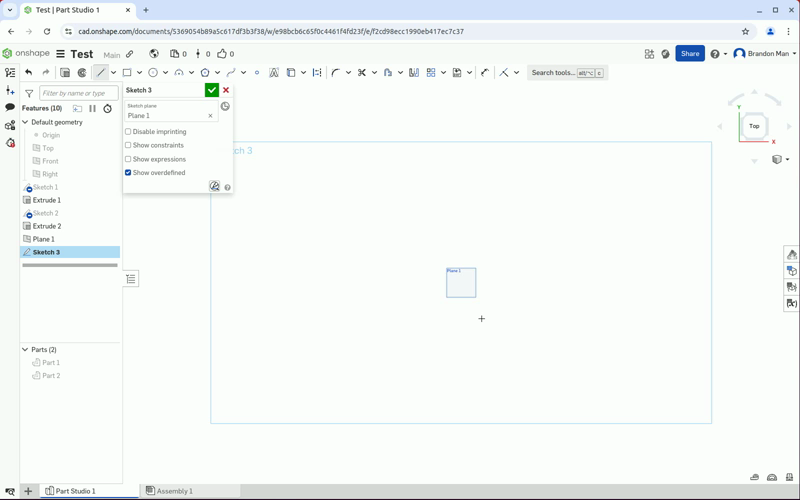
key_up(shift)
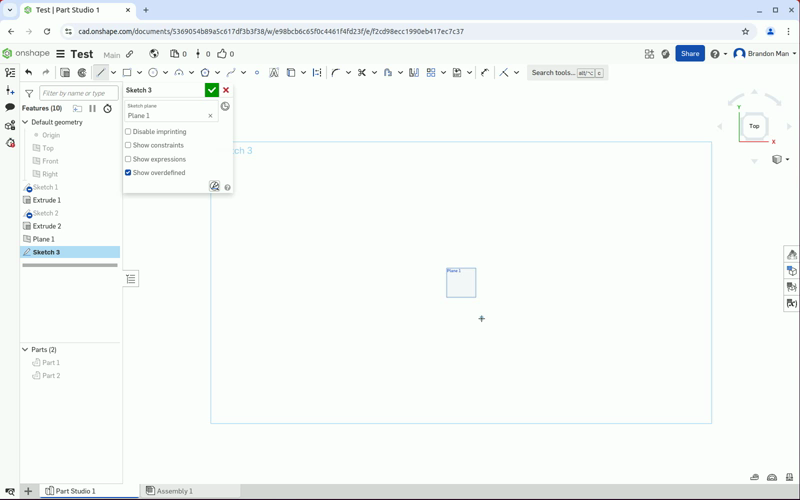
key_down(shift)
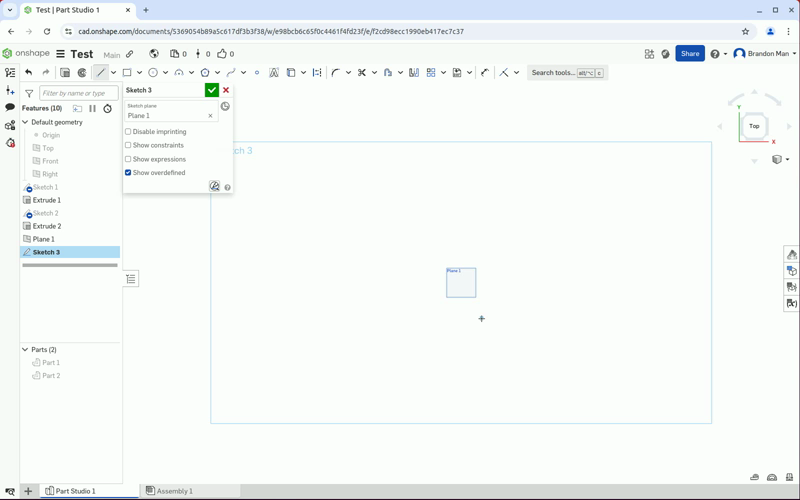
mouse_move(511, 318)
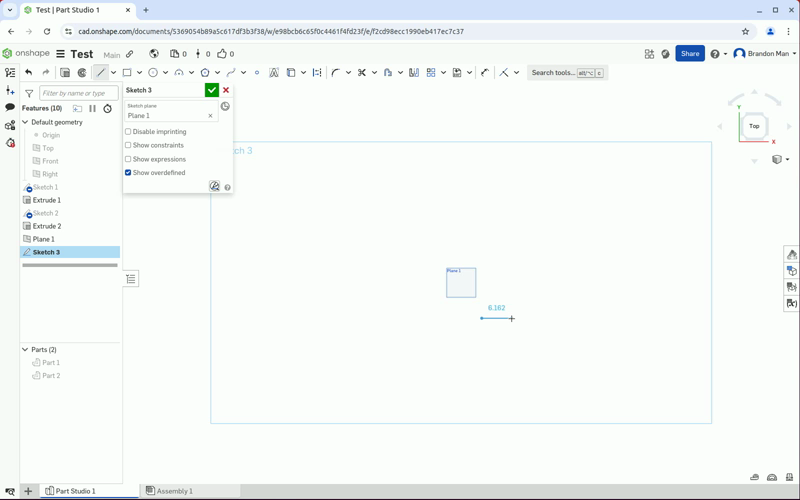
mouse_move(531, 318)
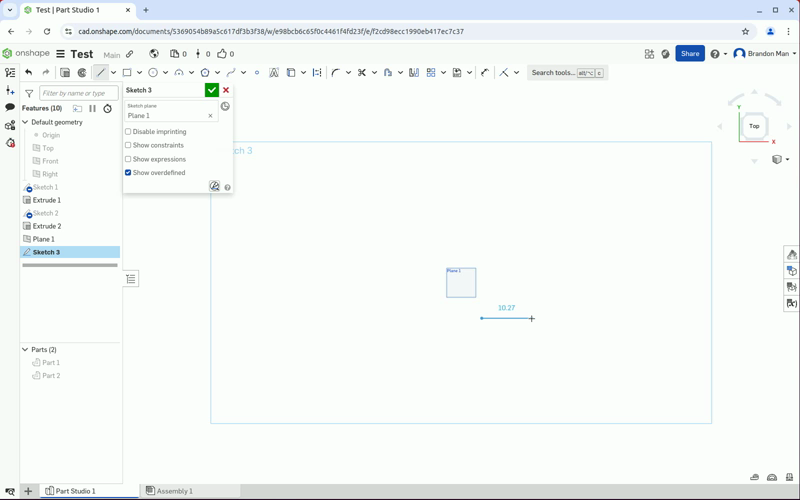
click(531, 318)
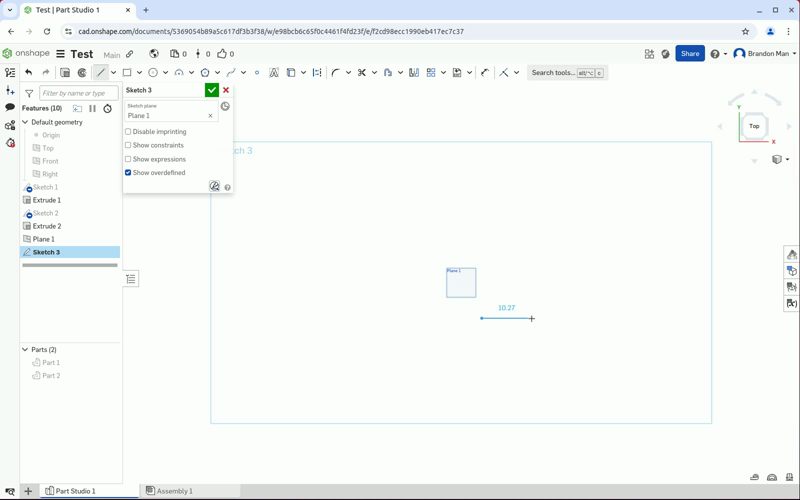
key_up(shift)
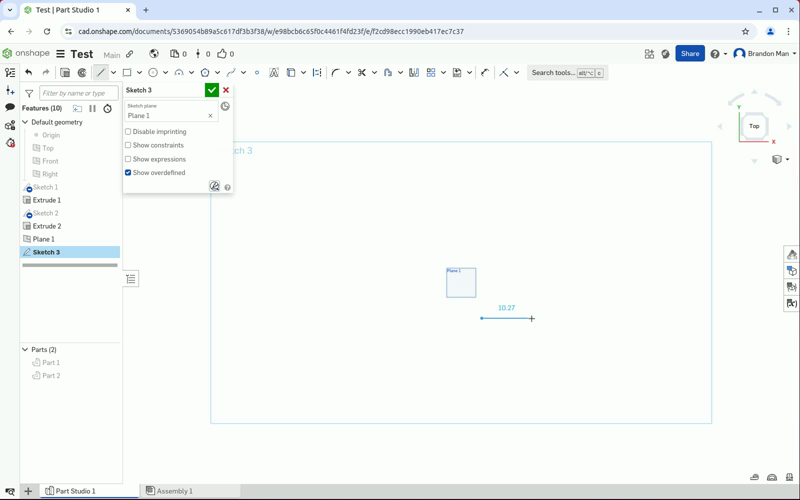
key_down(shift)
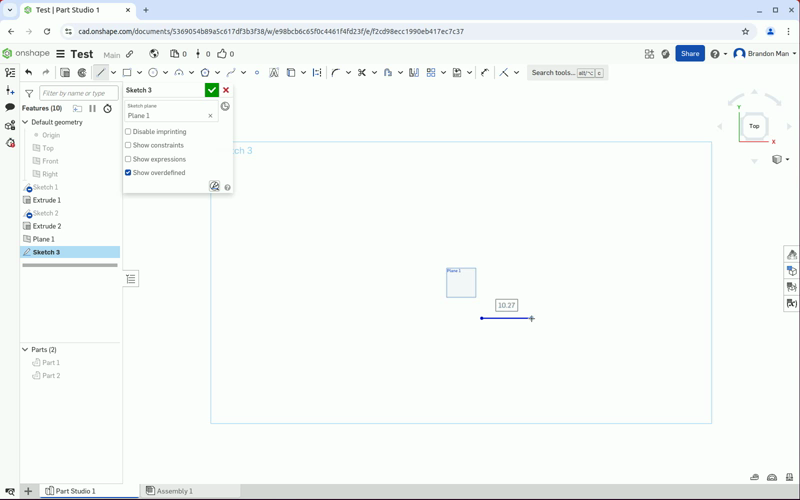
mouse_move(561, 318)
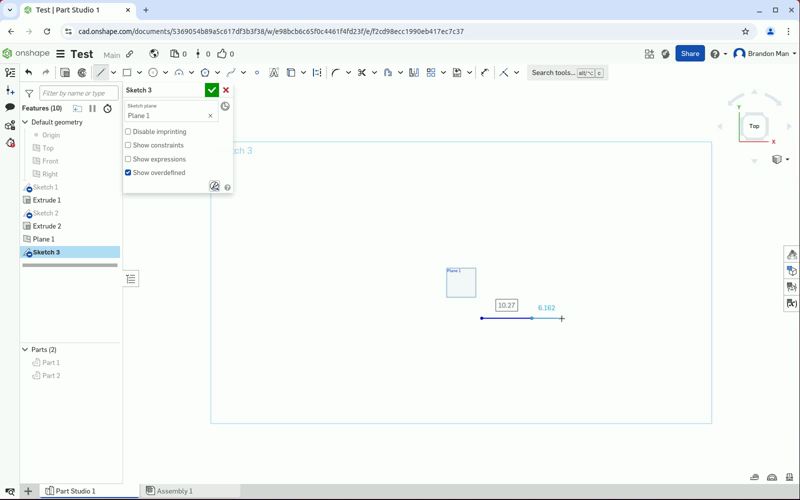
mouse_move(531, 303)
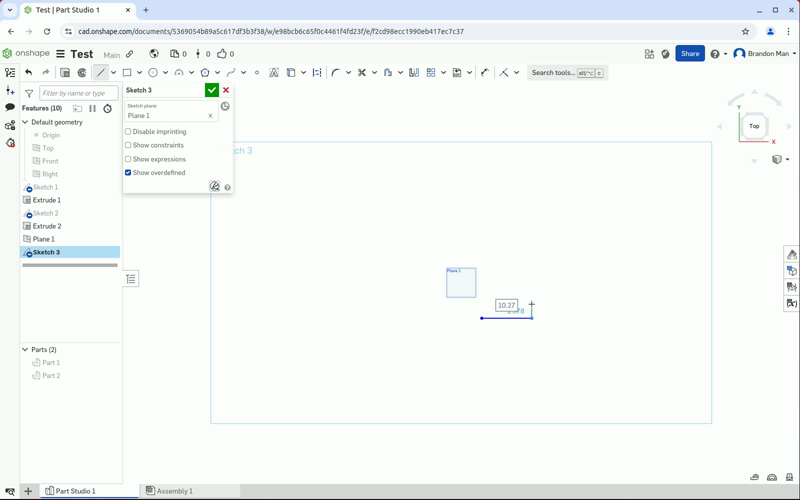
click(531, 303)
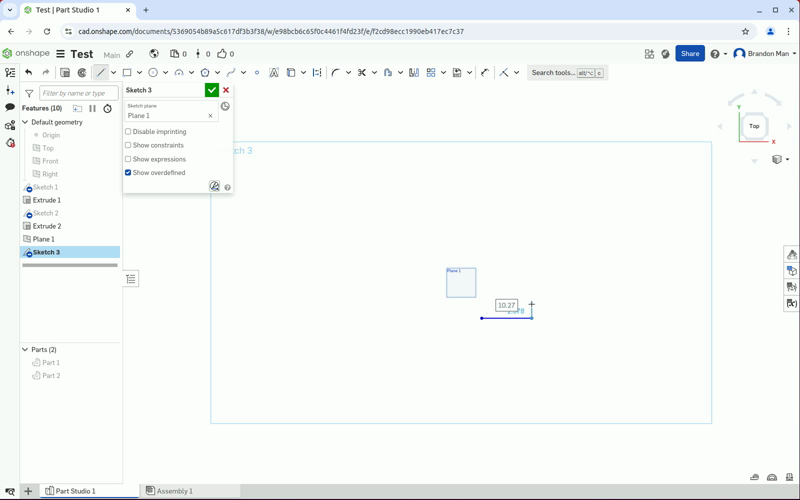
key_up(shift)
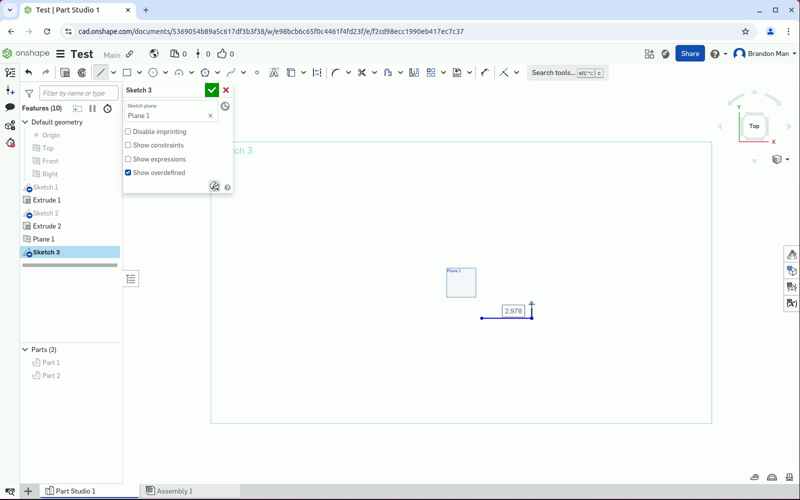
key_down(shift)
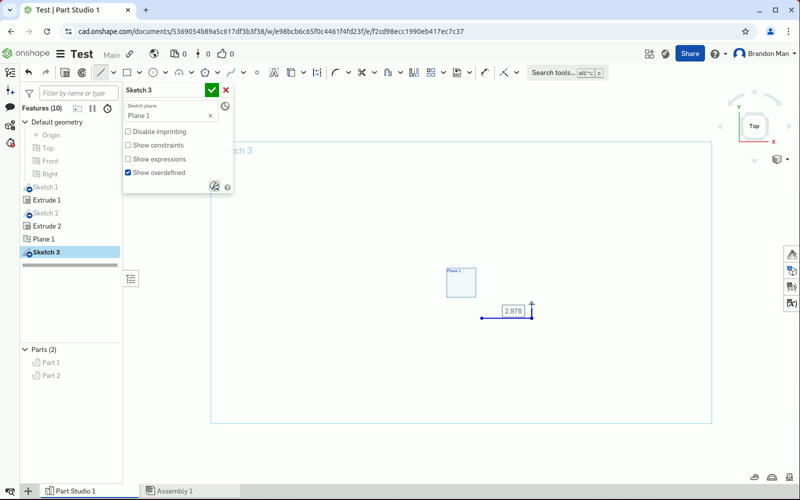
mouse_move(561, 303)
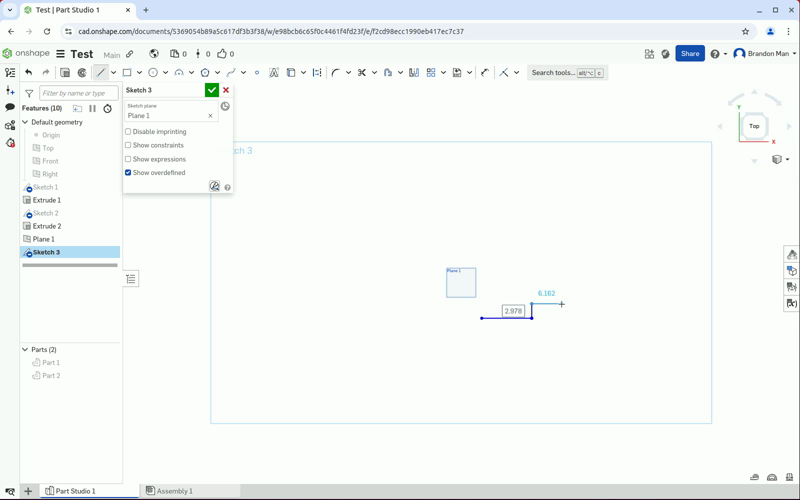
mouse_move(481, 303)
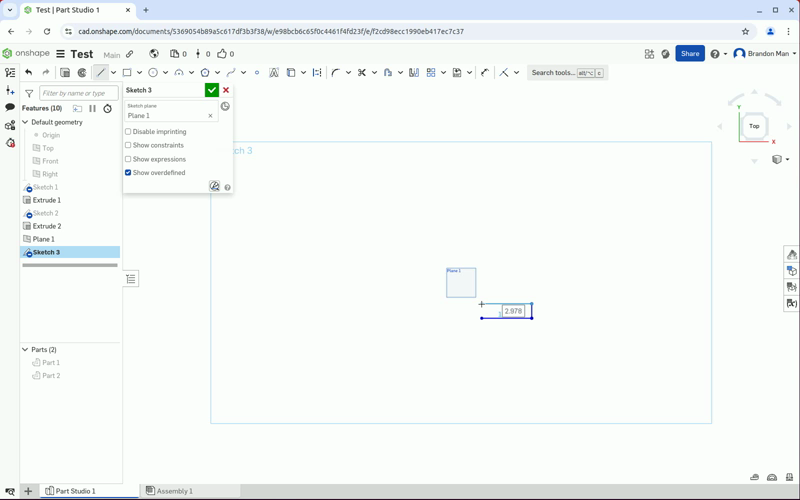
click(481, 303)
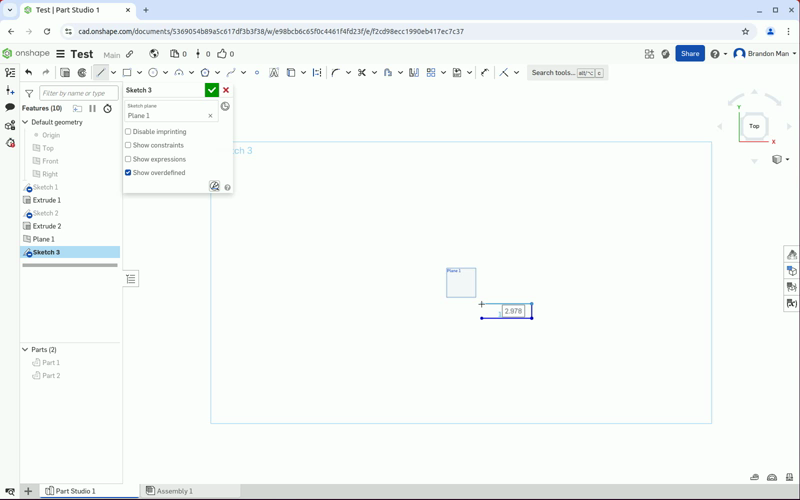
key_up(shift)
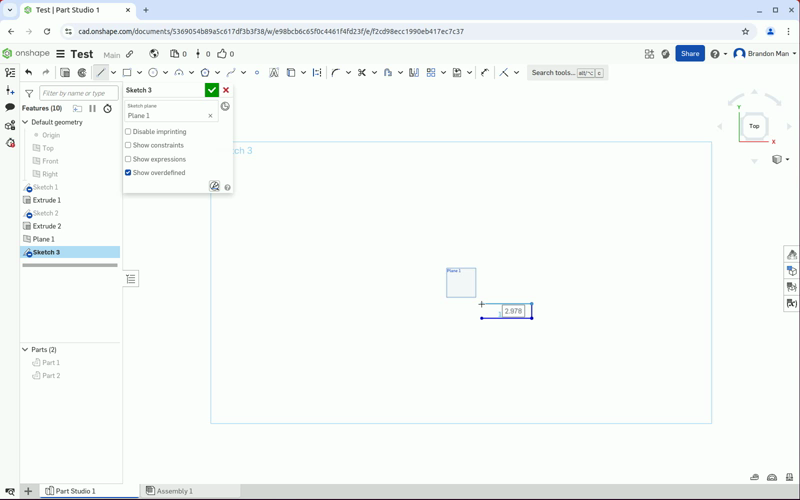
mouse_move(511, 303)
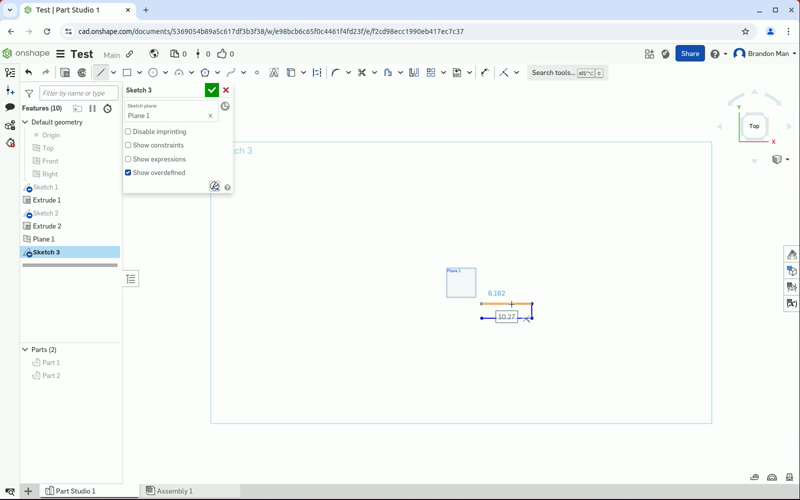
key_down(shift)
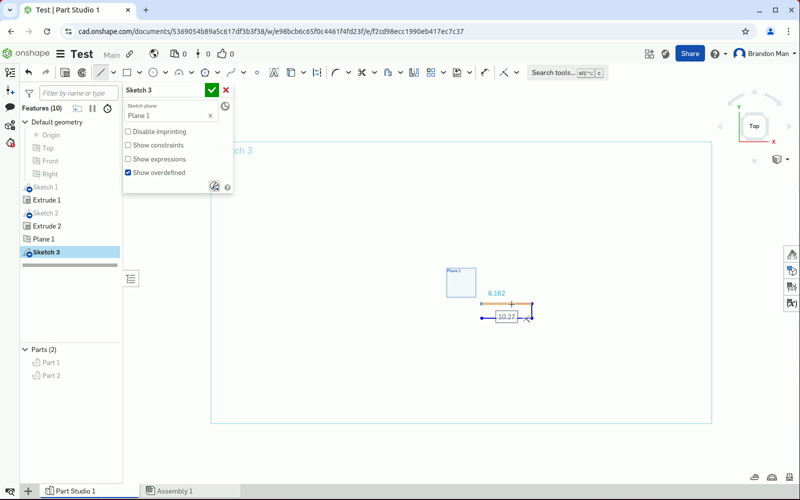
mouse_move(481, 318)
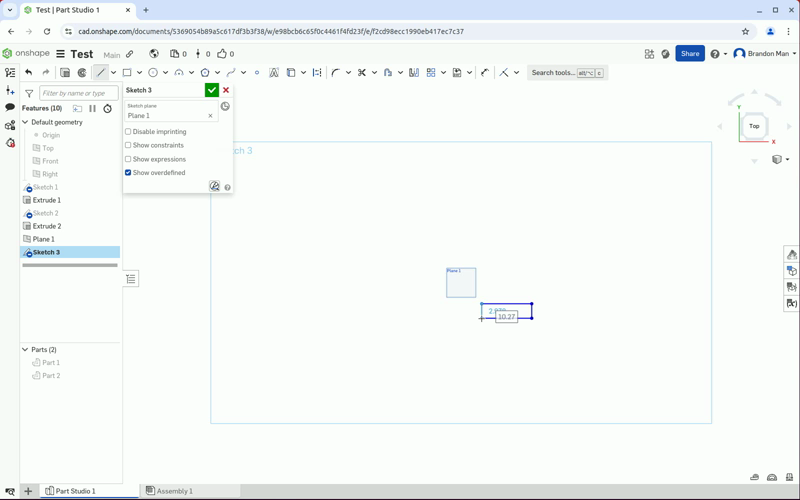
key_up(shift)
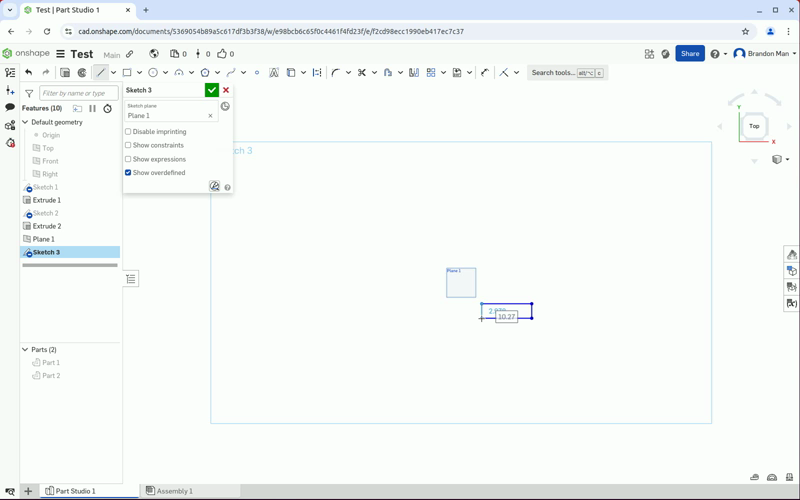
click(481, 318)
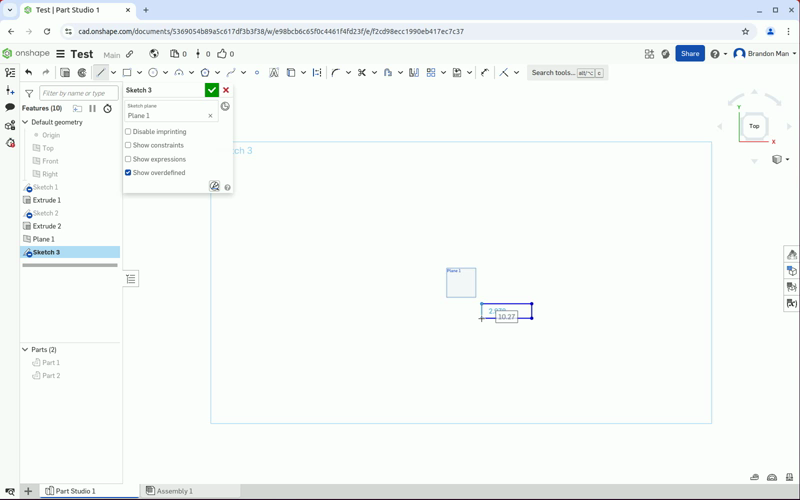
key(esc)
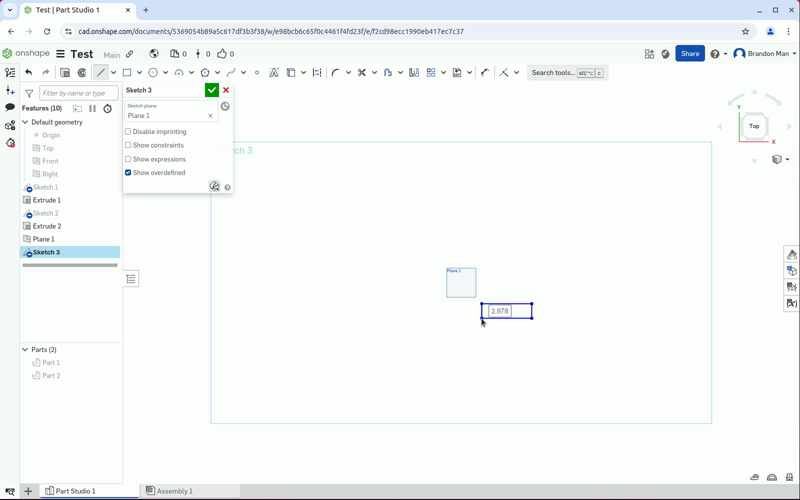
mouse_move(525, 306)
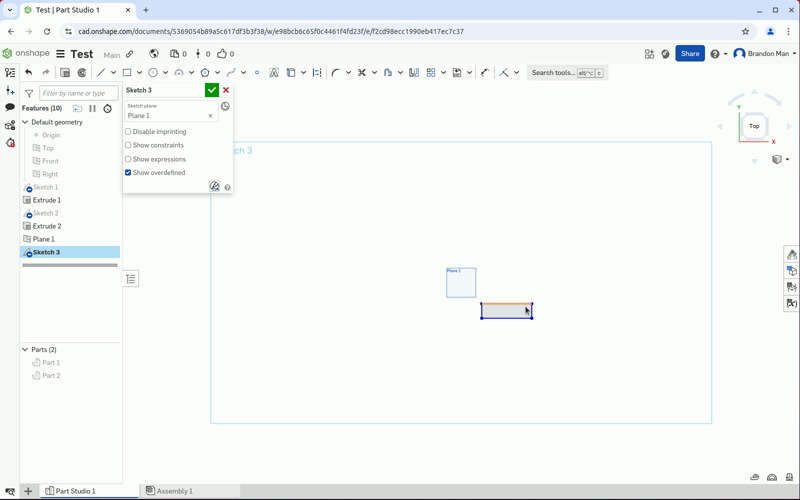
scroll(6)
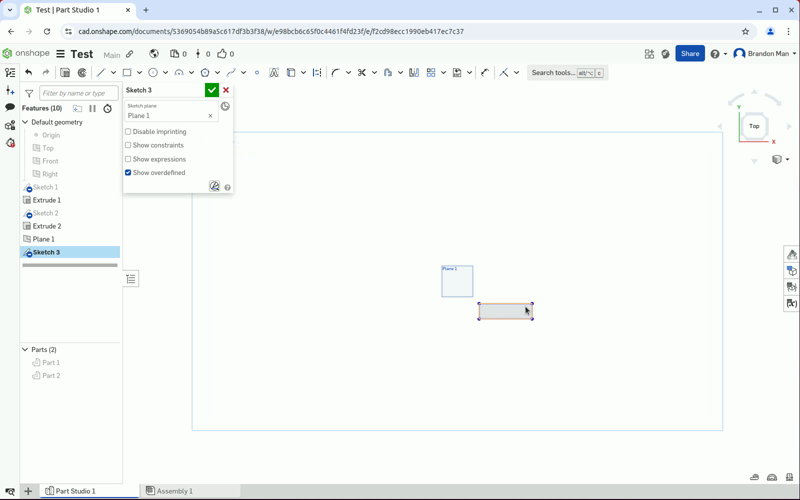
scroll(6)
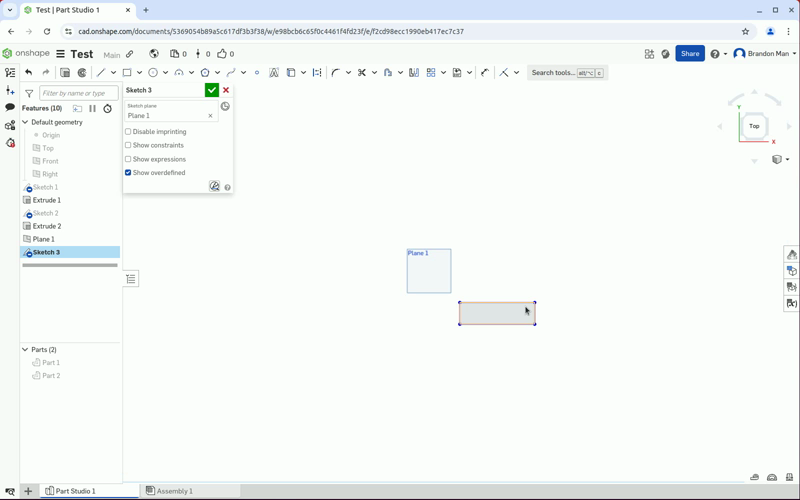
scroll(6)
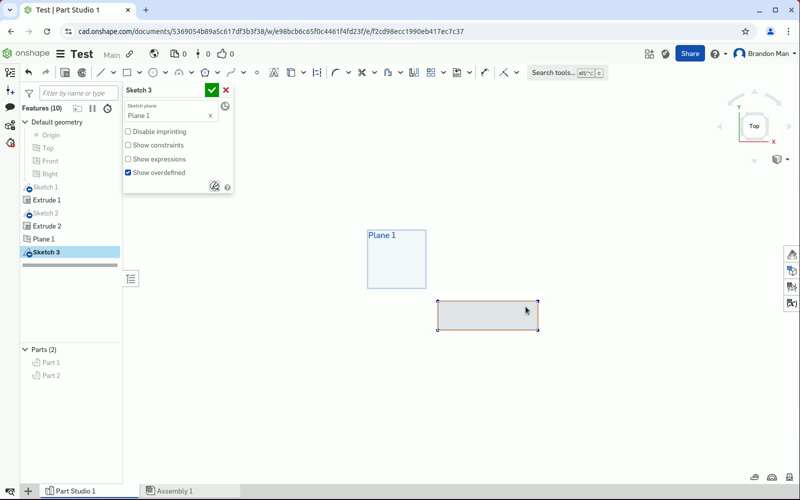
scroll(6)
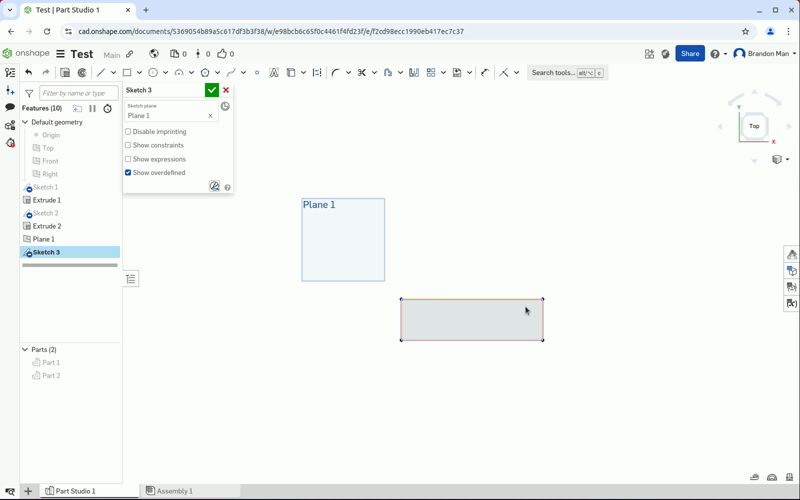
scroll(6)
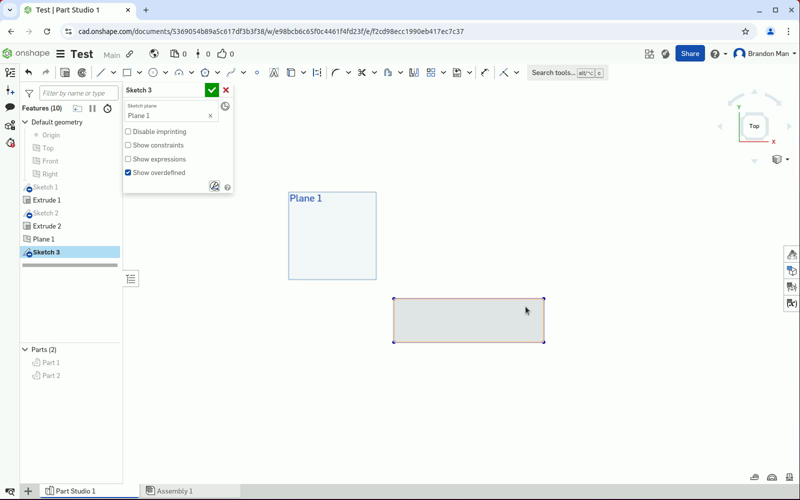
scroll(6)
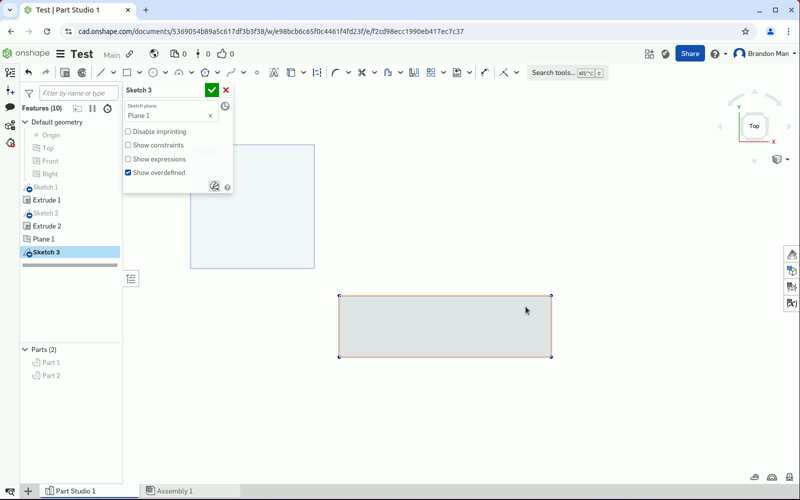
scroll(6)
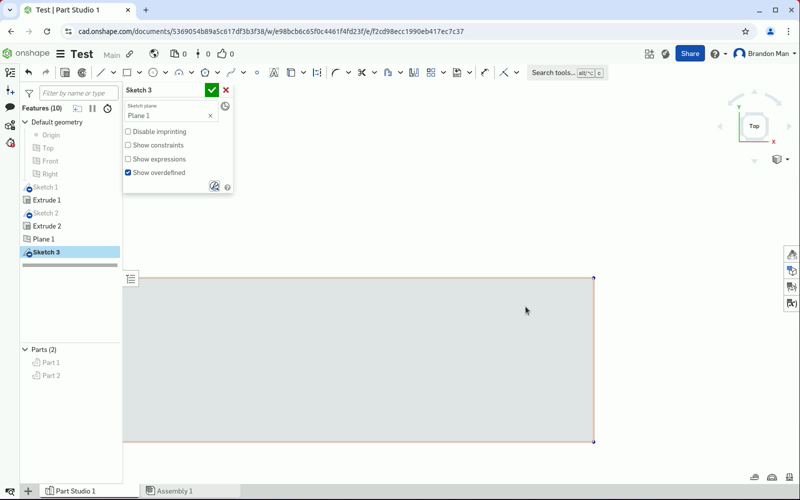
click(525, 306)
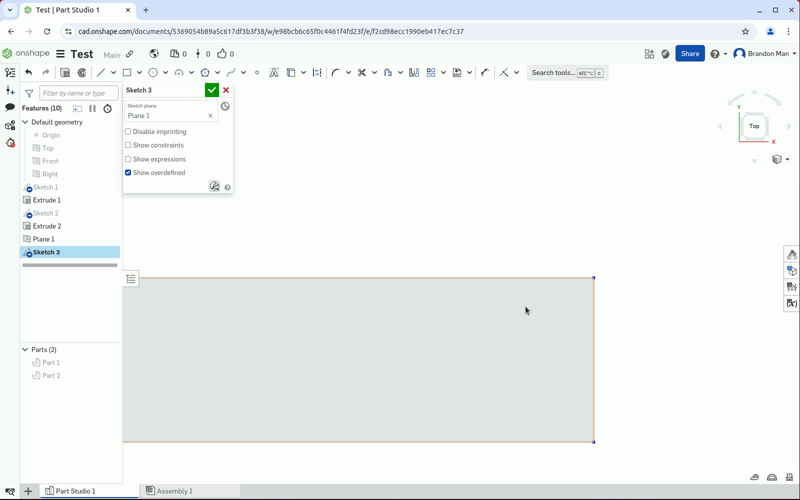
scroll(-6)
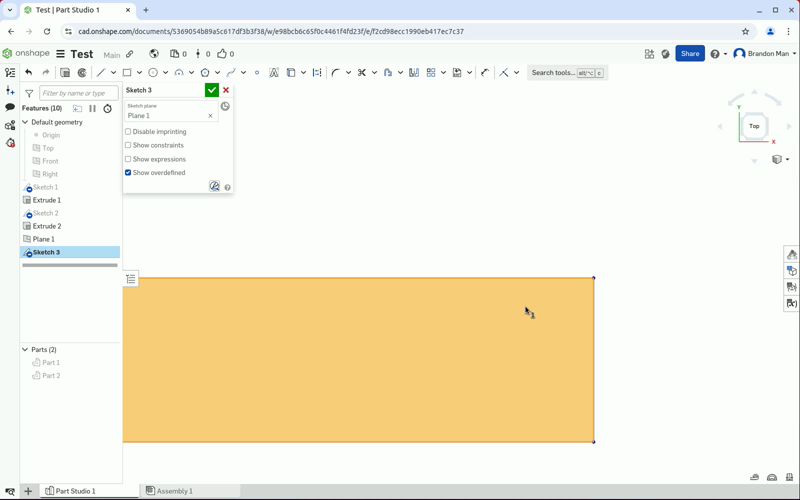
scroll(-6)
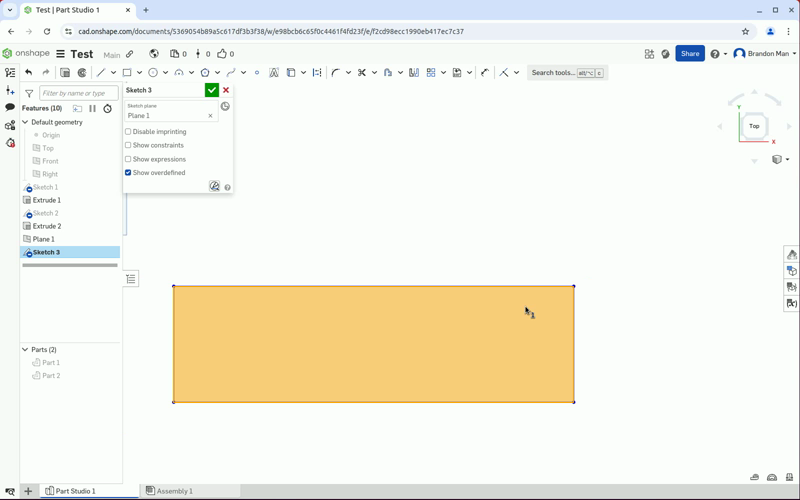
scroll(-6)
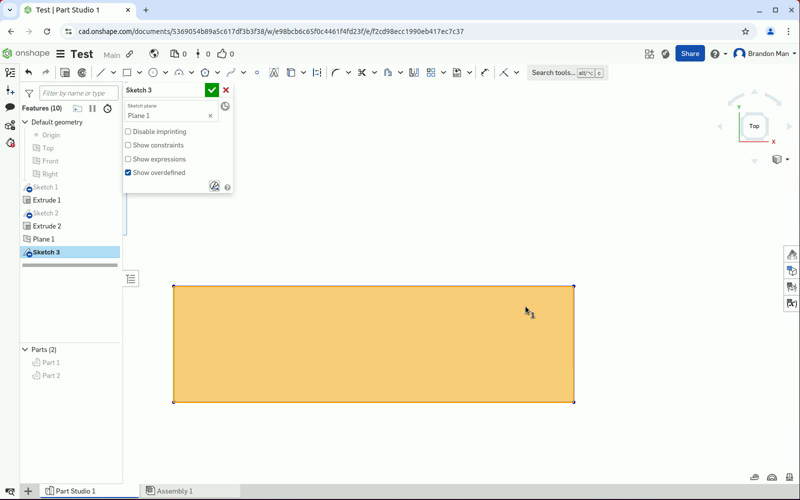
scroll(-6)
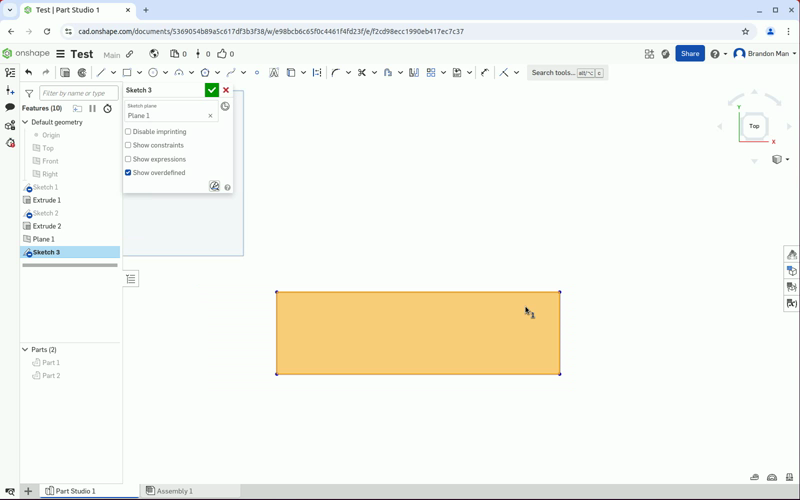
scroll(-6)
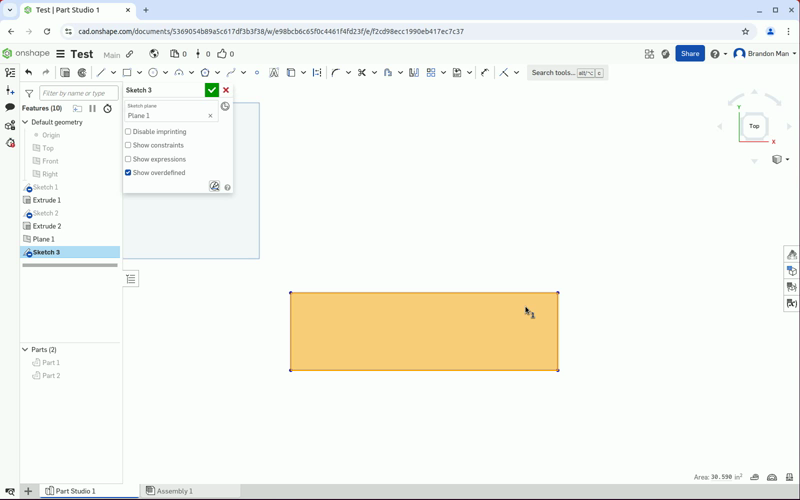
scroll(-6)
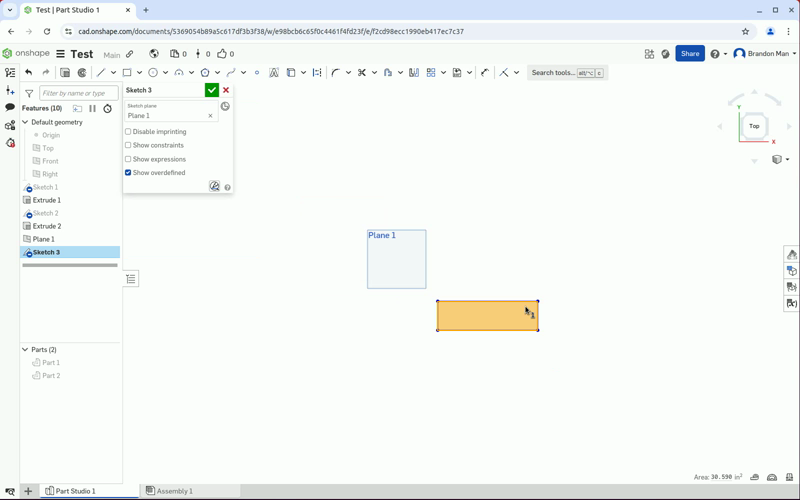
scroll(-6)
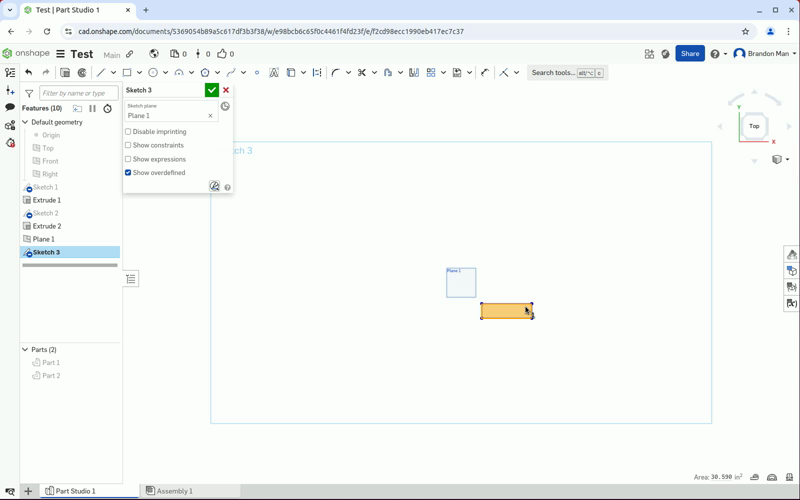
mouse_move(73, 352)
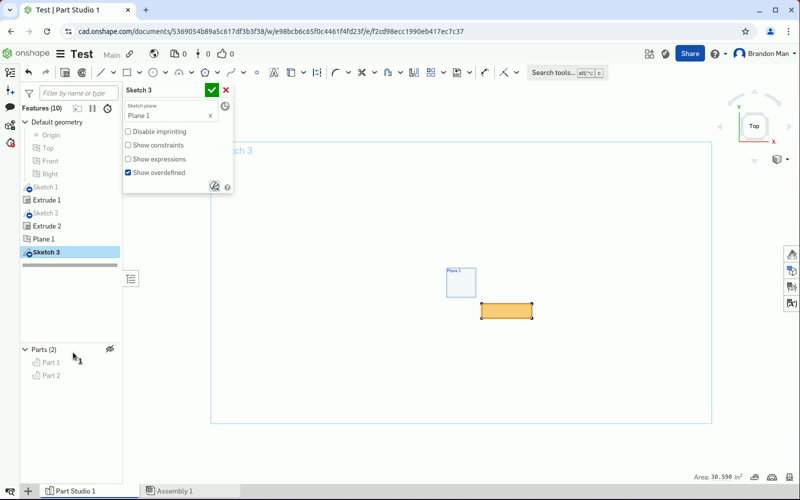
key(shift+y)
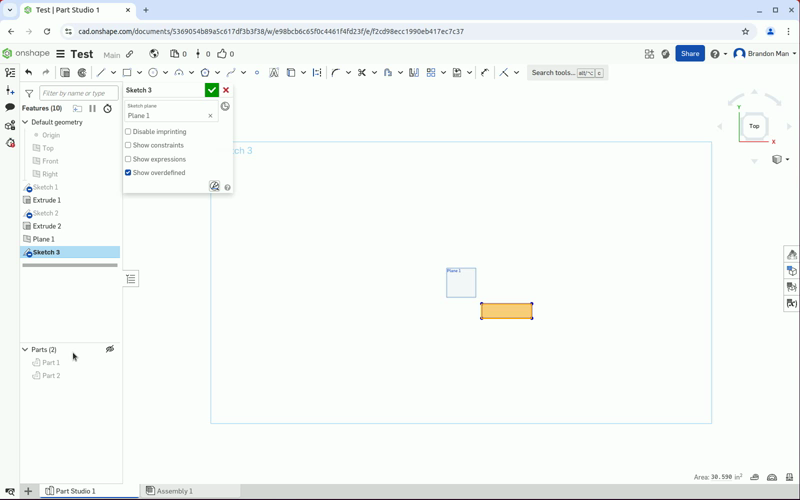
key(shift+e)
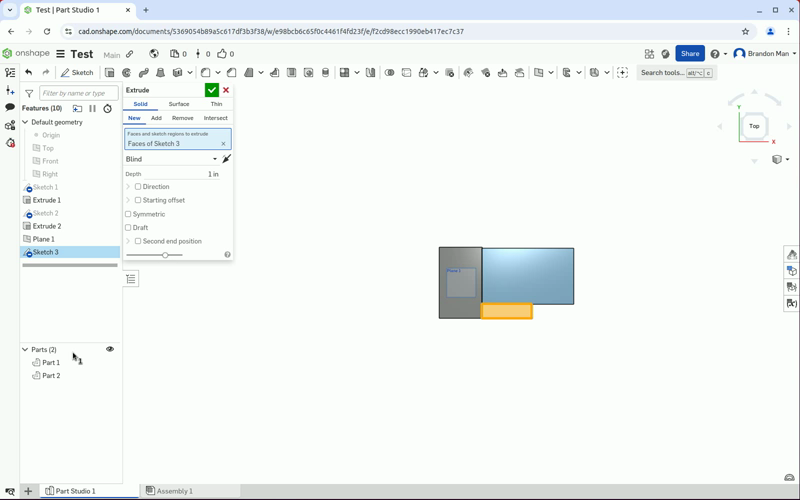
mouse_move(143, 106)
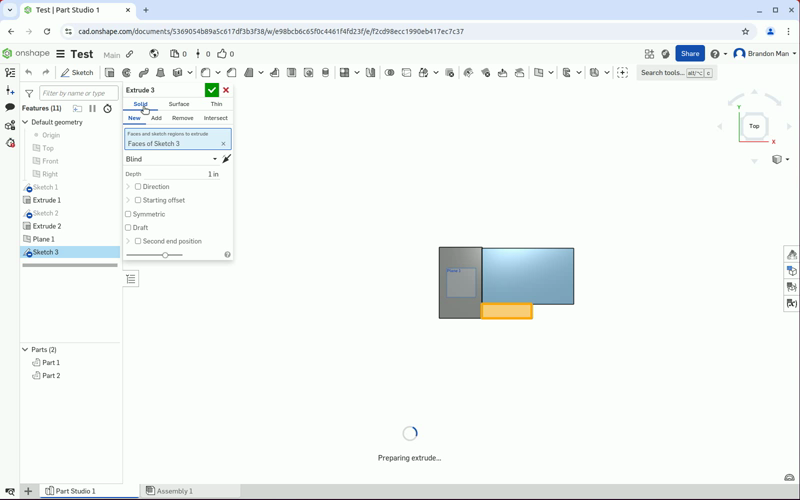
click(143, 106)
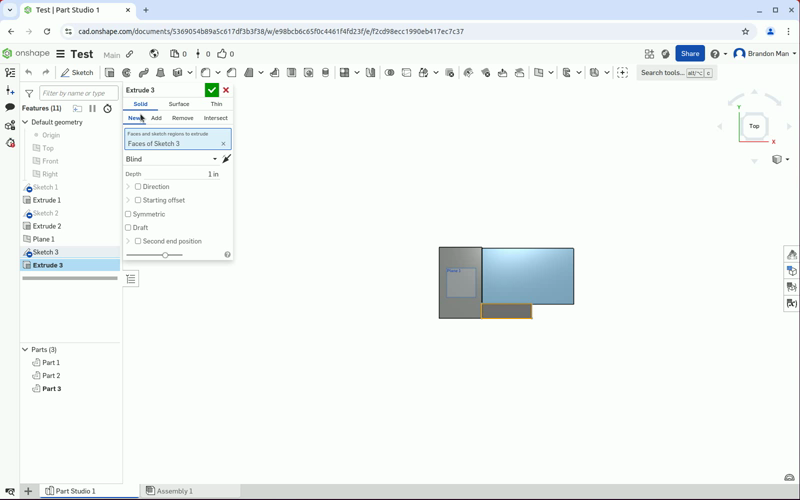
mouse_move(137, 120)
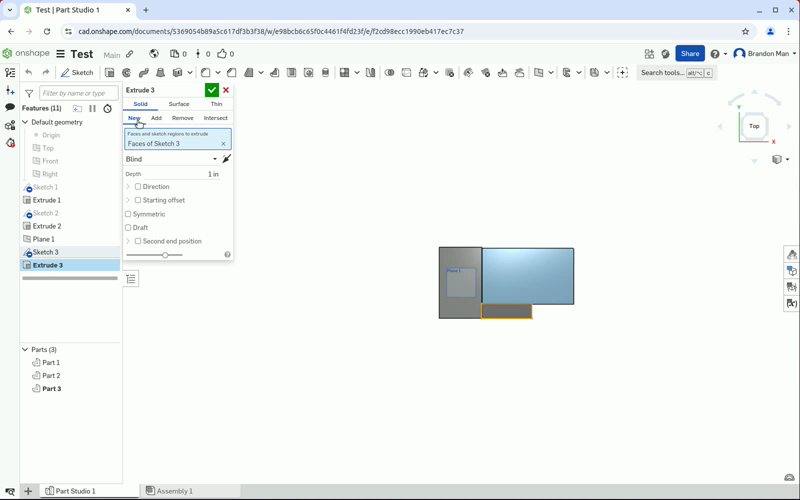
click(137, 120)
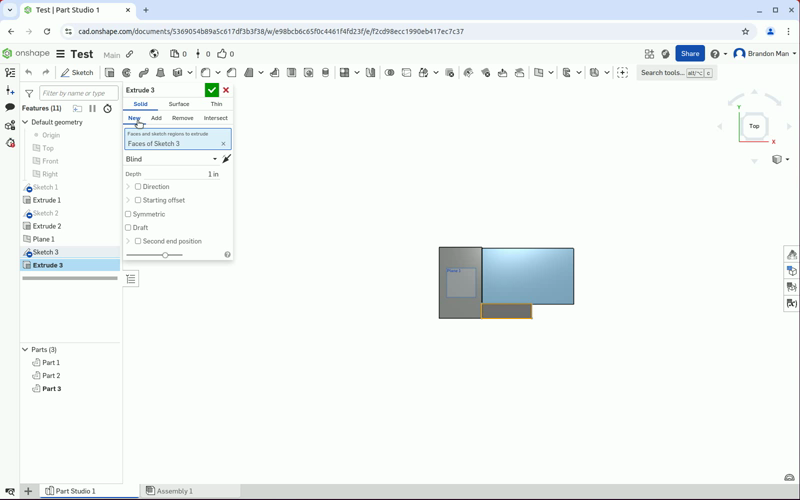
key(tab, 4)
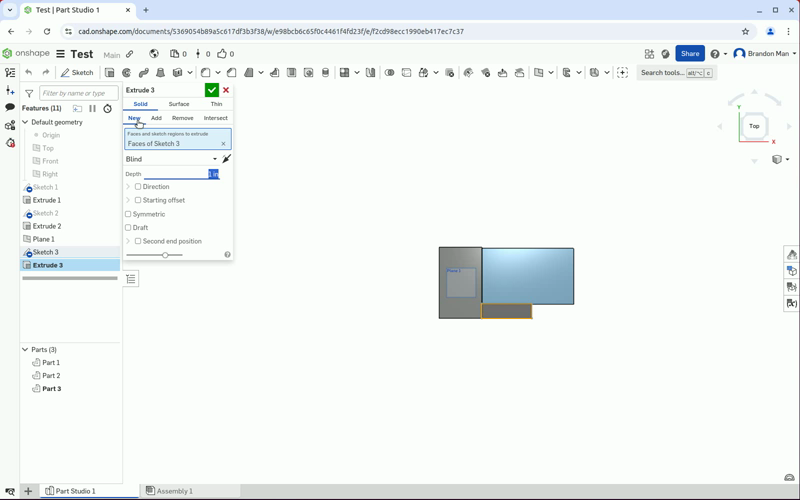
text(4.333)
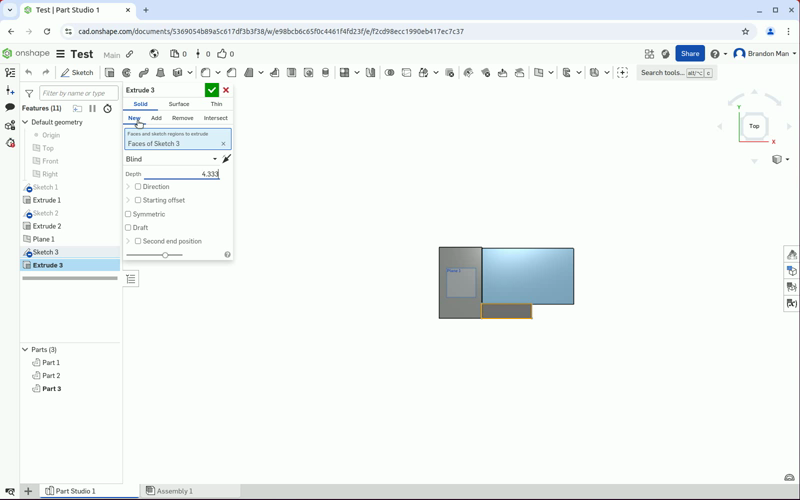
key(enter)
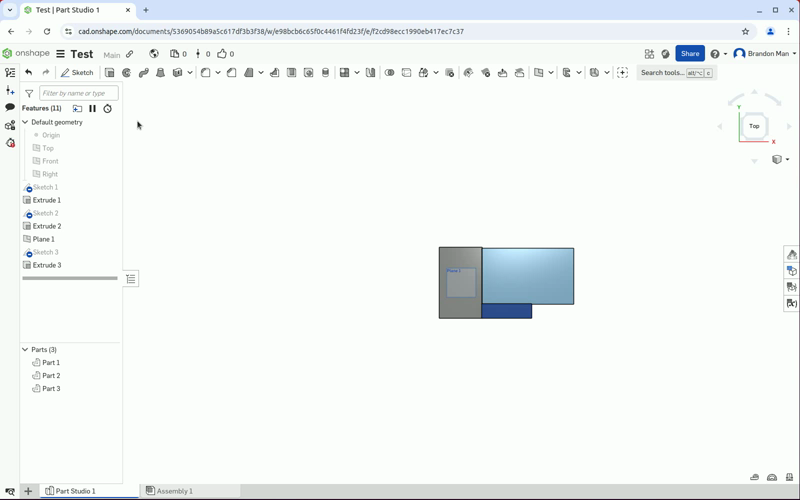
key(shift+h)
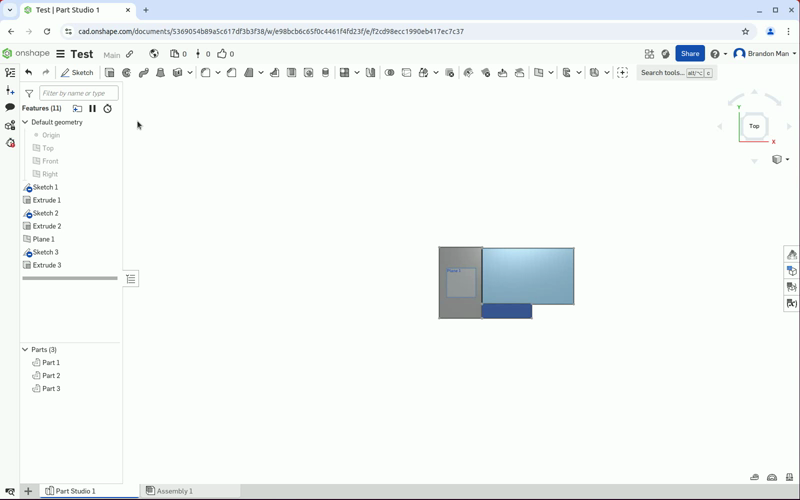
key(shift+h)
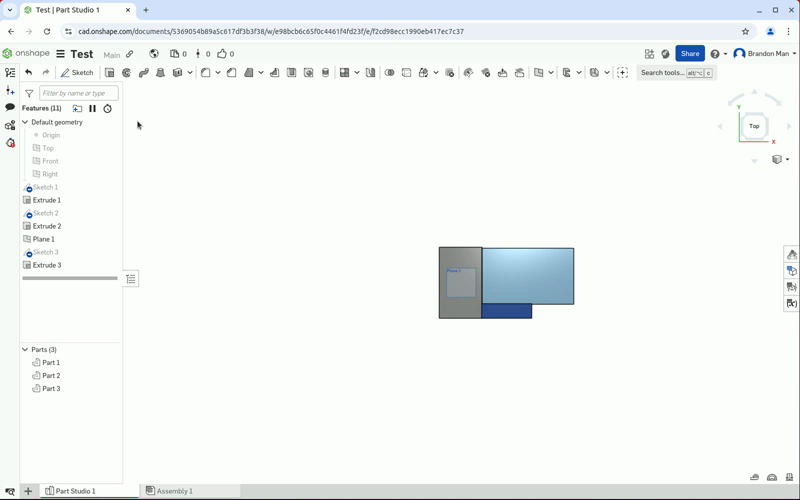
mouse_move(73, 189)
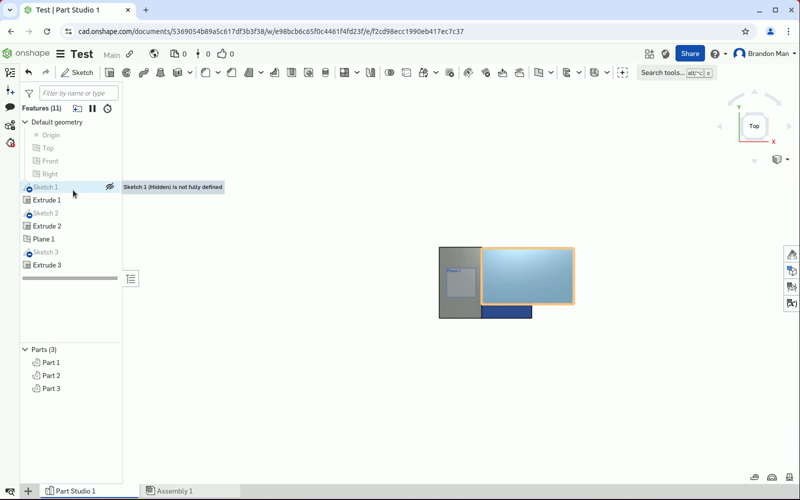
click(73, 189)
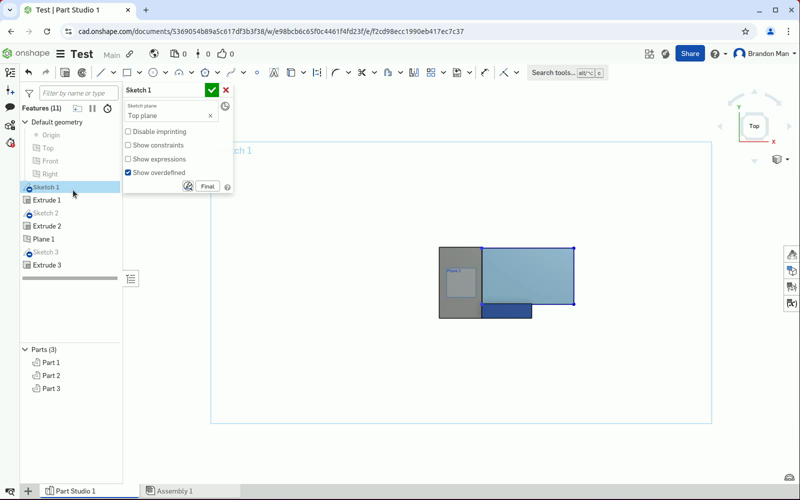
mouse_move(229, 92)
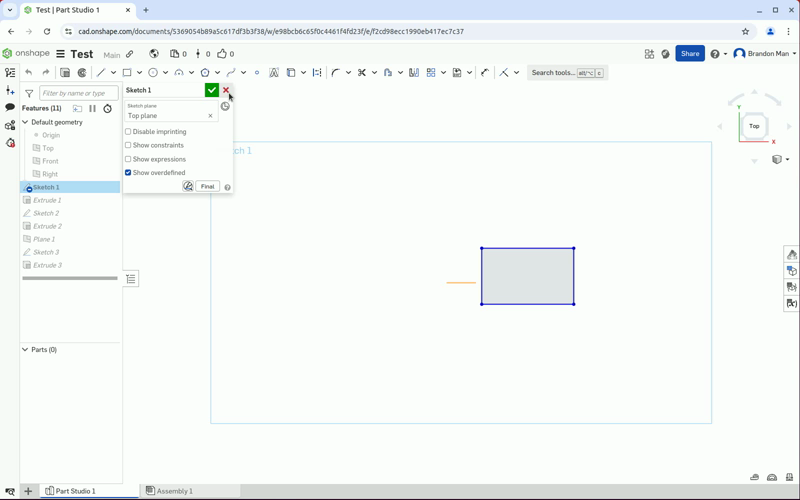
click(229, 92)
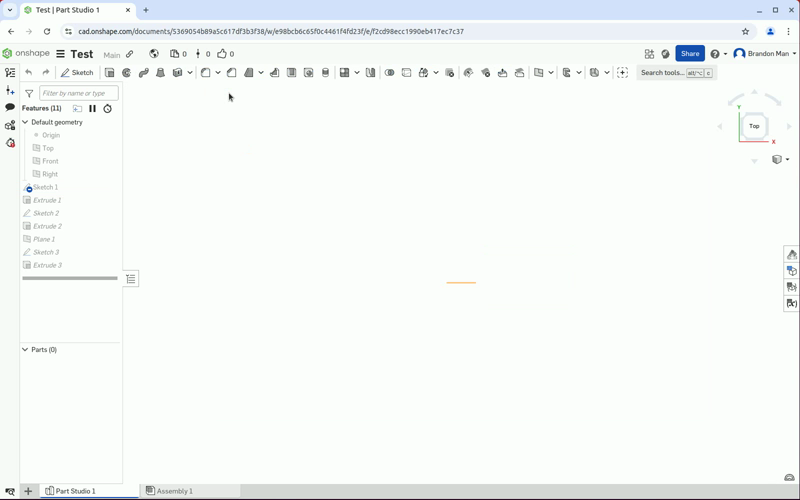
key(shift+s)
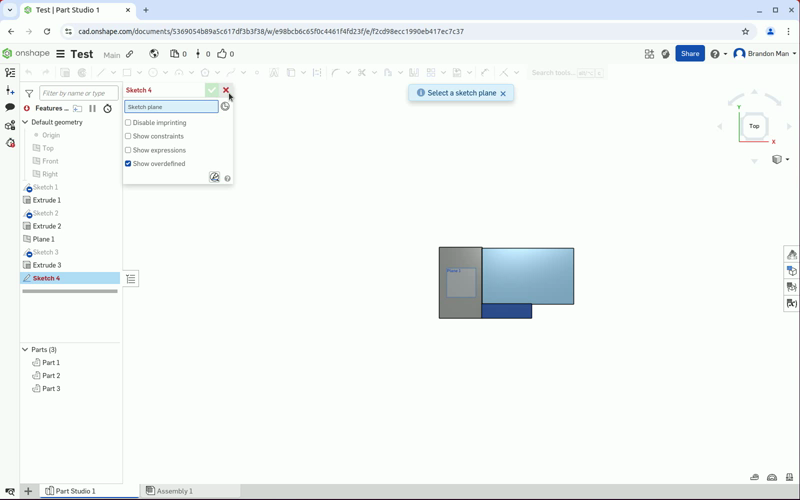
mouse_move(73, 241)
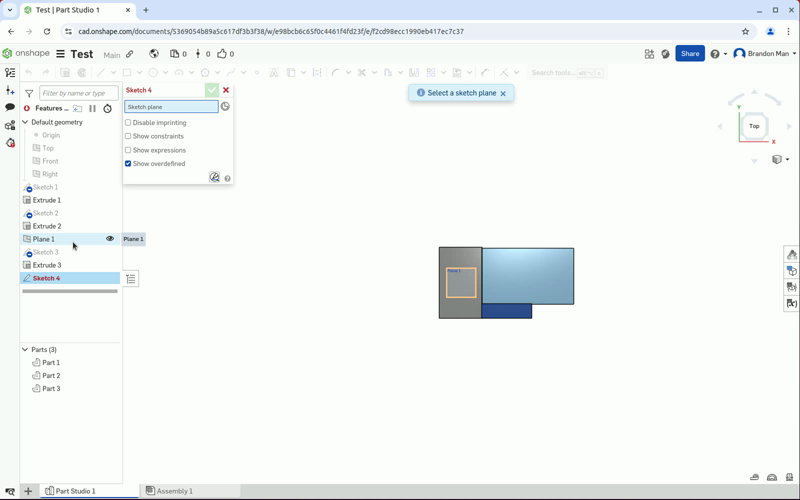
click(73, 241)
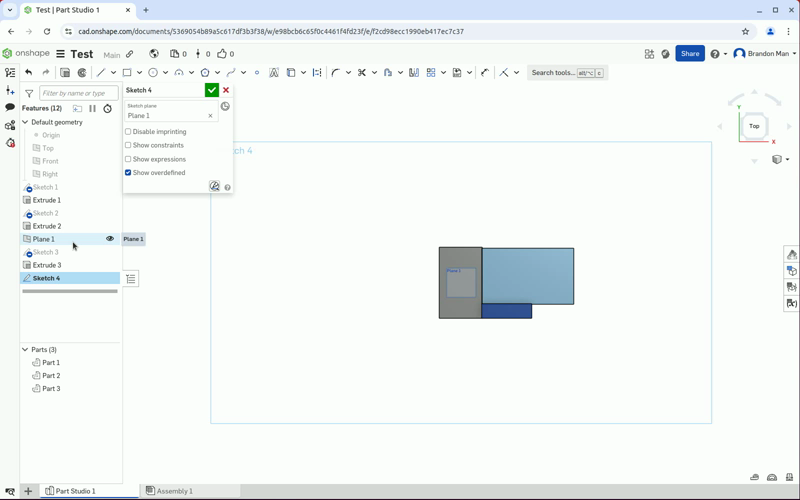
mouse_move(73, 352)
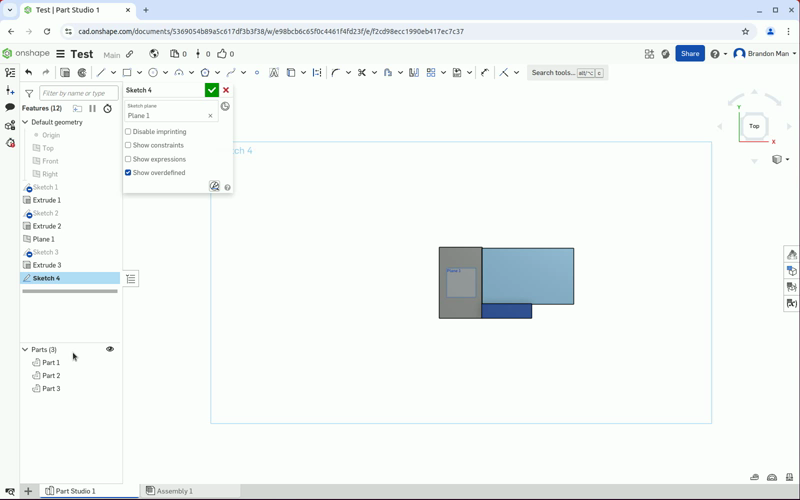
key(y)
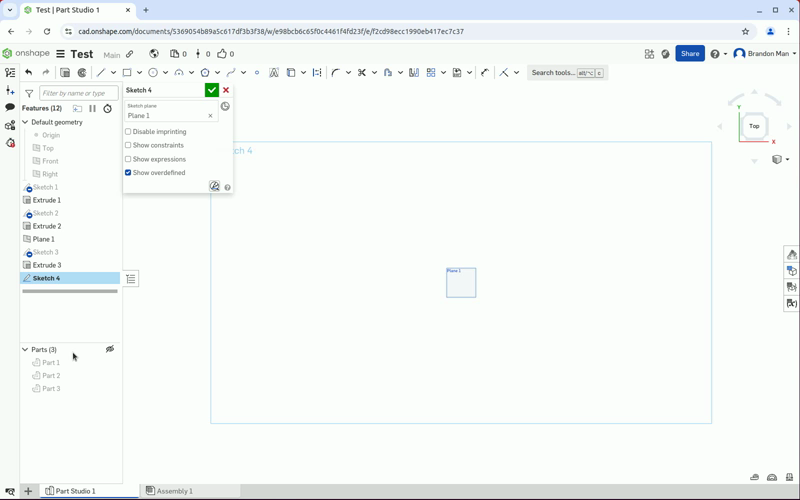
key(l)
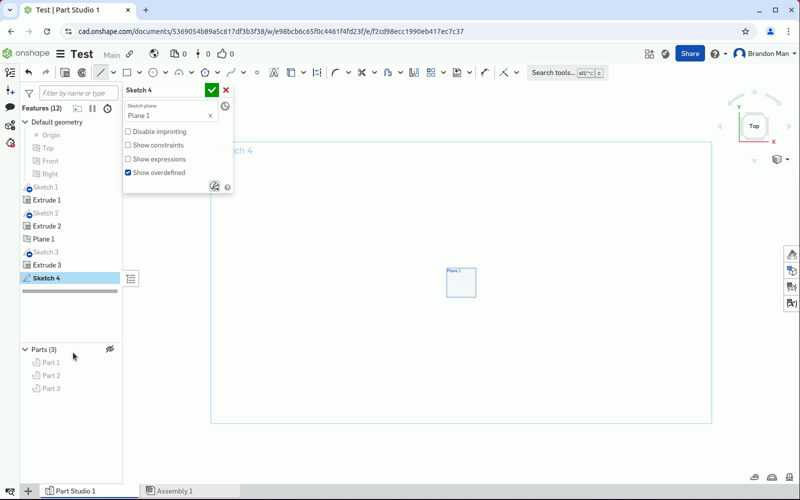
key_down(shift)
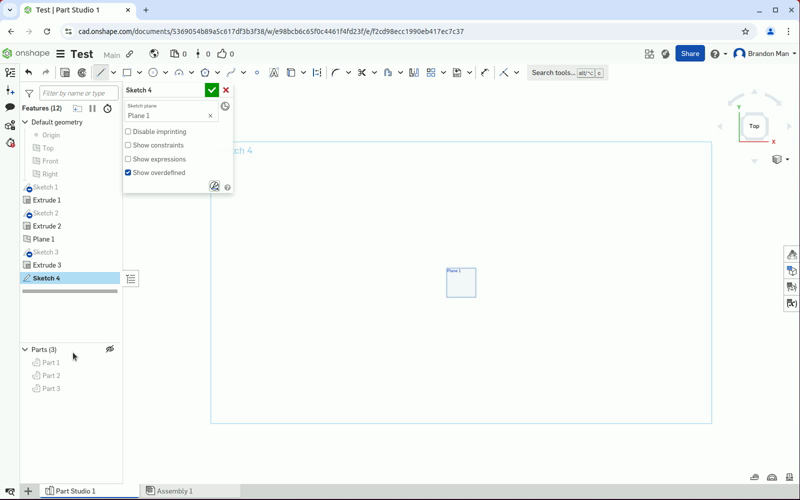
mouse_move(439, 318)
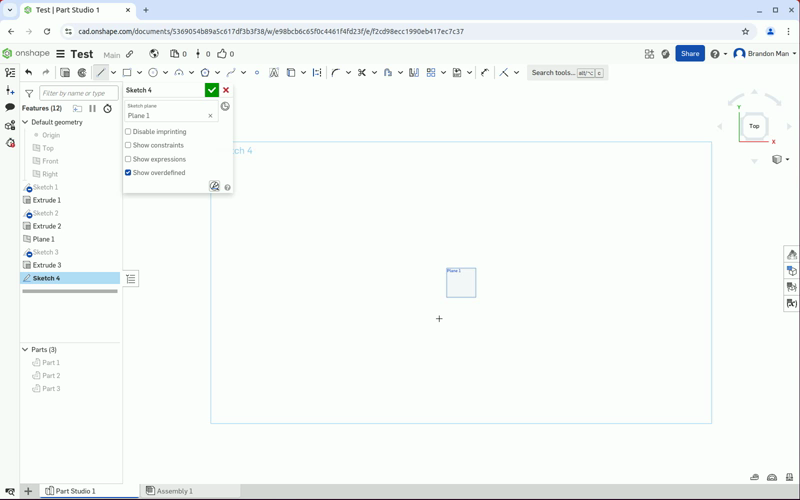
click(439, 318)
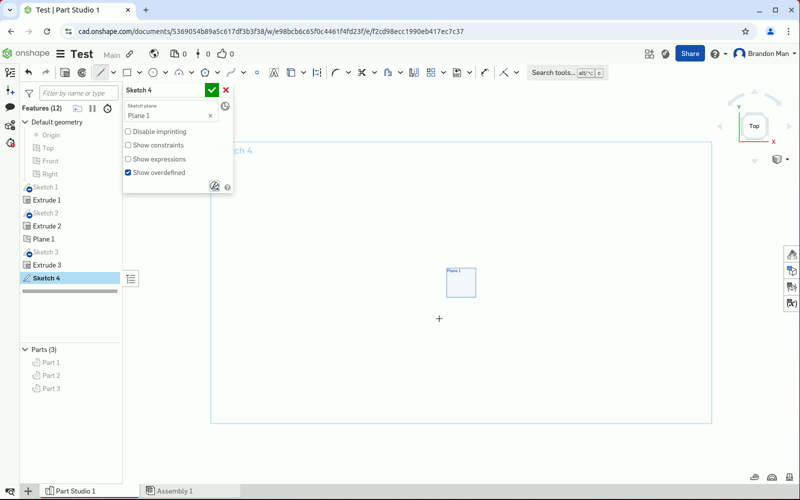
key_up(shift)
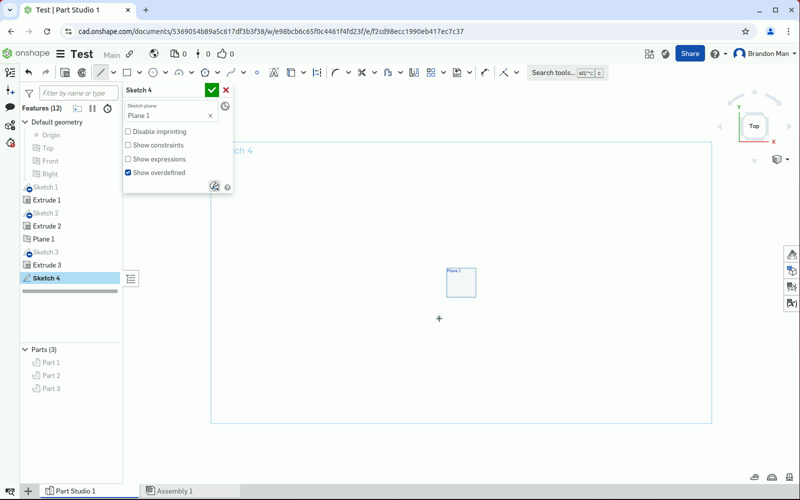
key_down(shift)
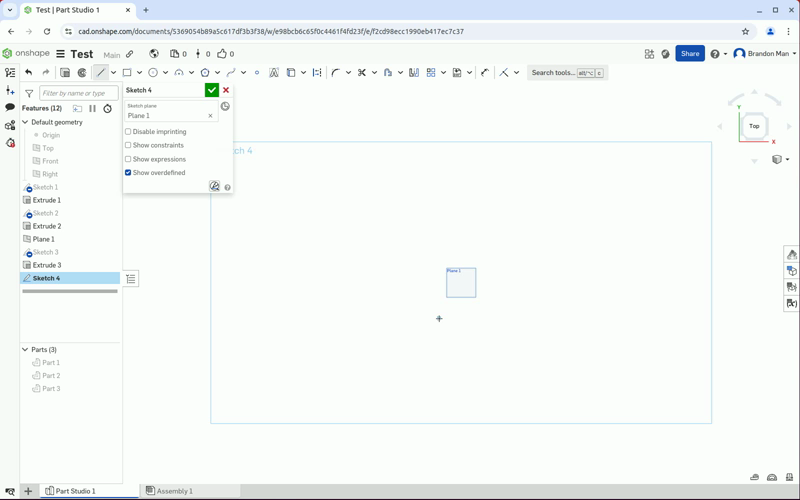
mouse_move(469, 318)
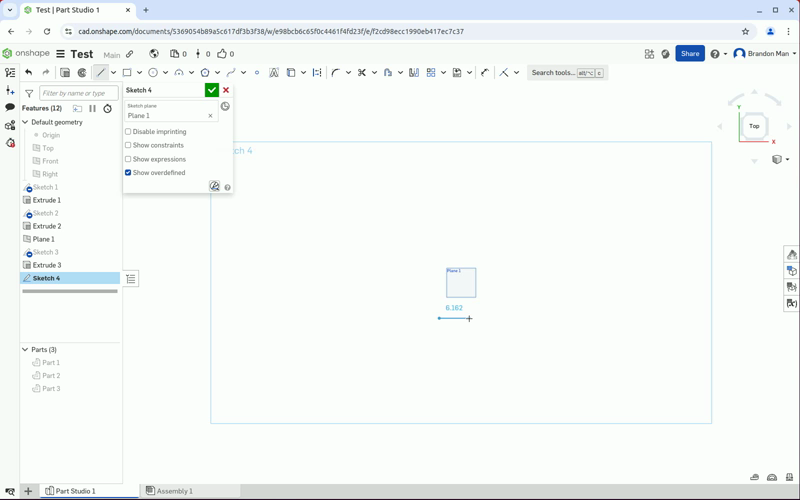
mouse_move(482, 318)
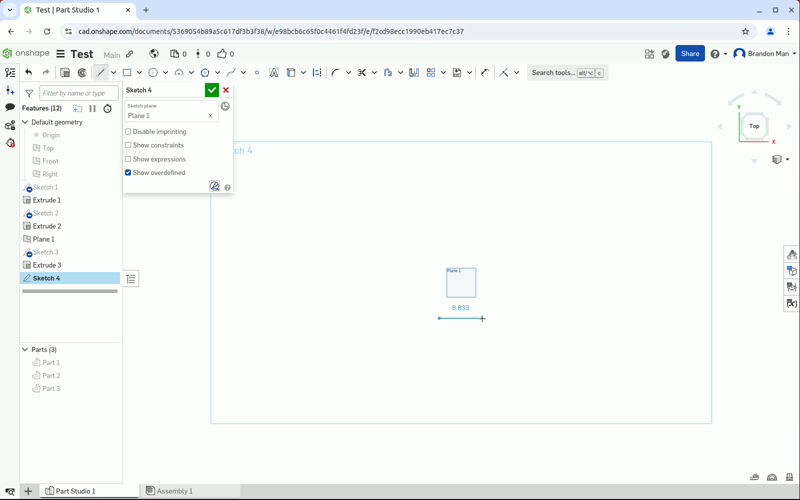
click(482, 318)
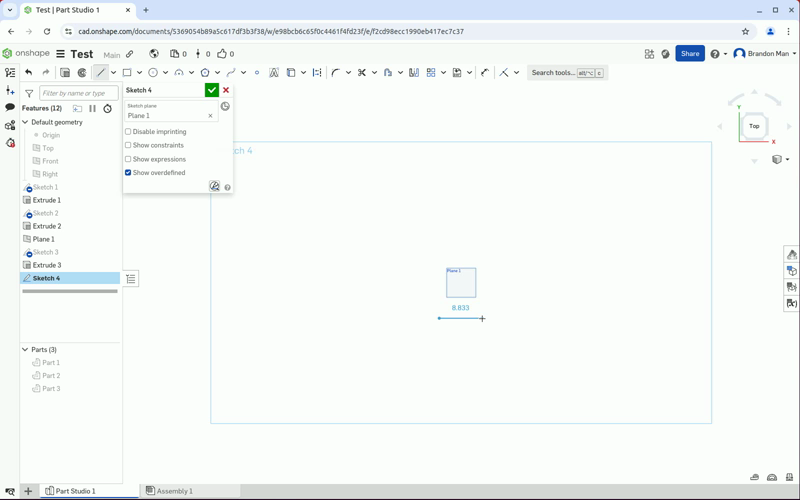
key_up(shift)
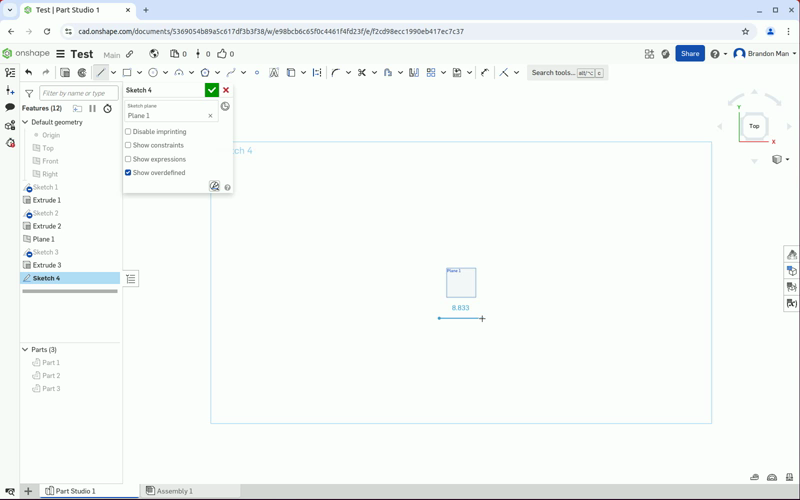
key_down(shift)
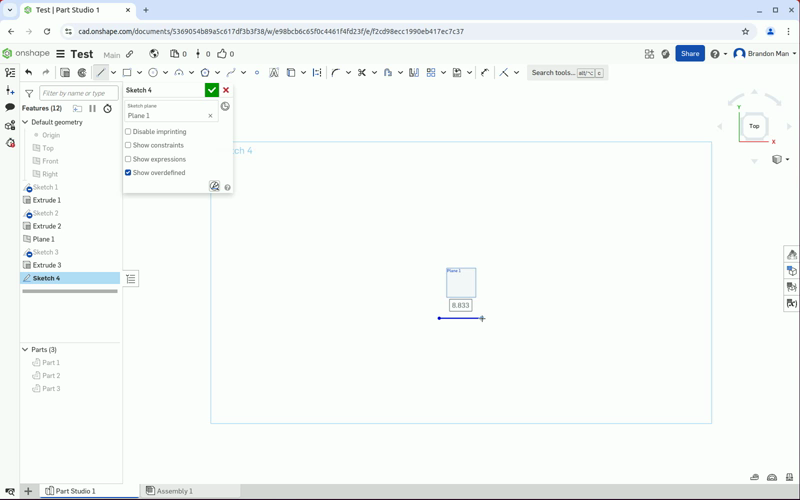
mouse_move(512, 318)
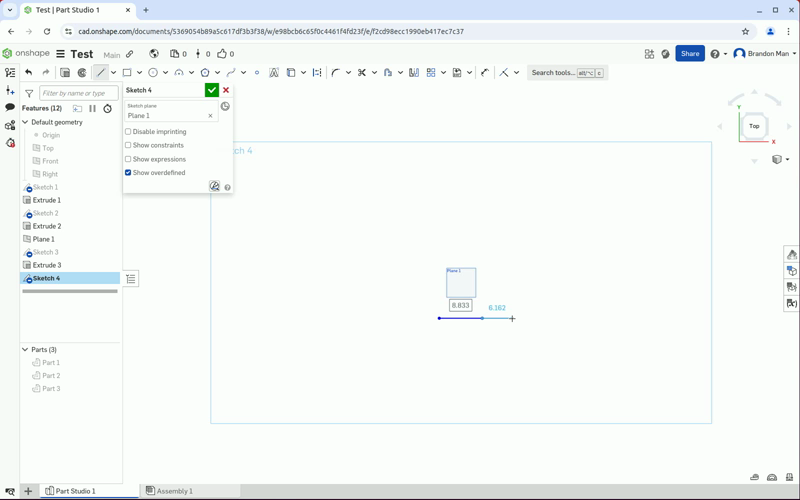
mouse_move(482, 303)
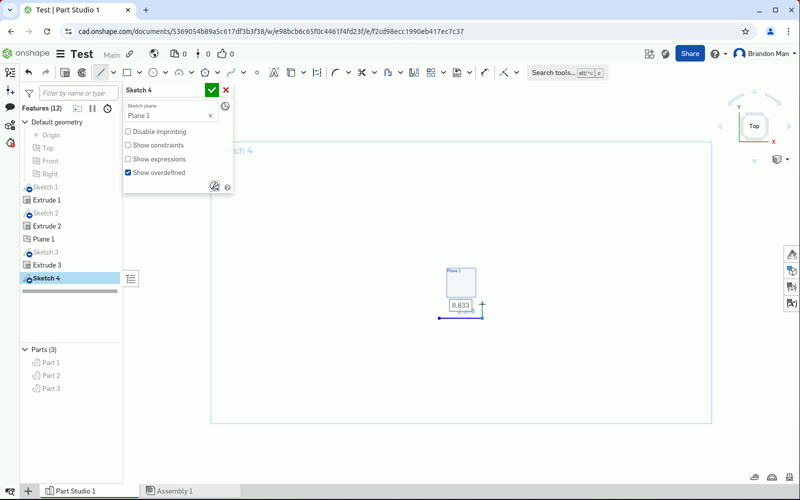
click(482, 303)
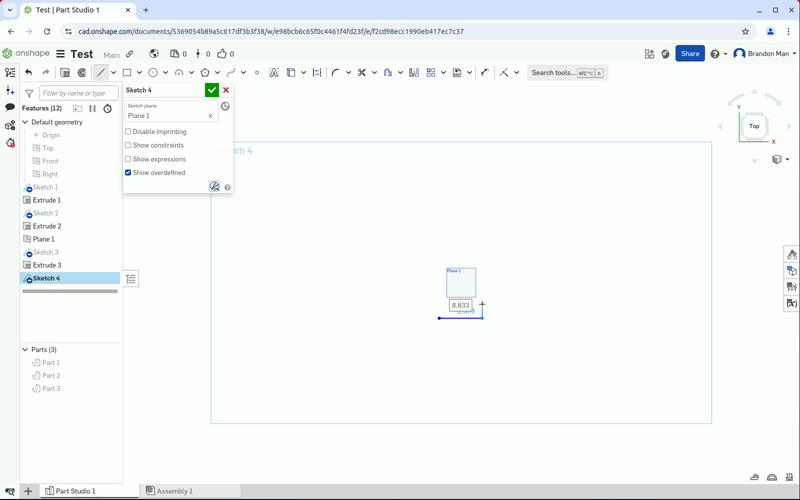
key_up(shift)
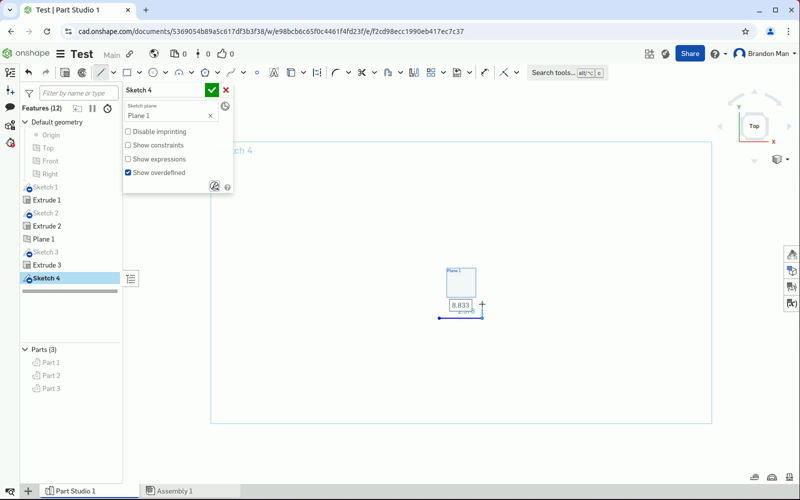
key_down(shift)
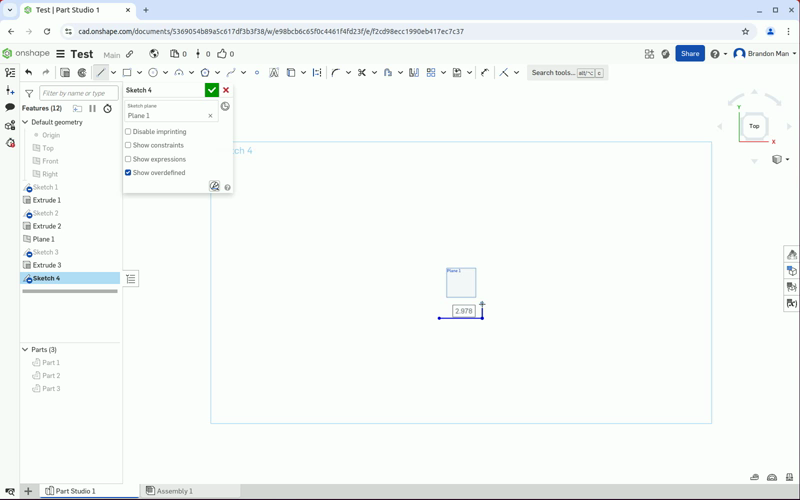
mouse_move(512, 303)
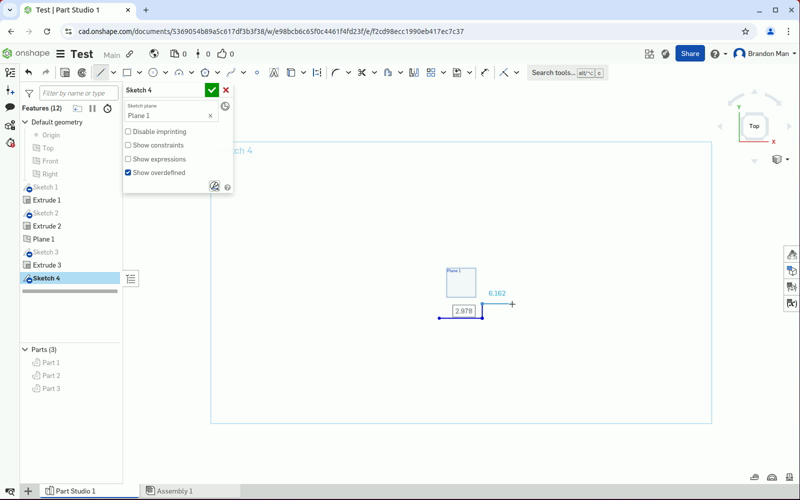
mouse_move(531, 303)
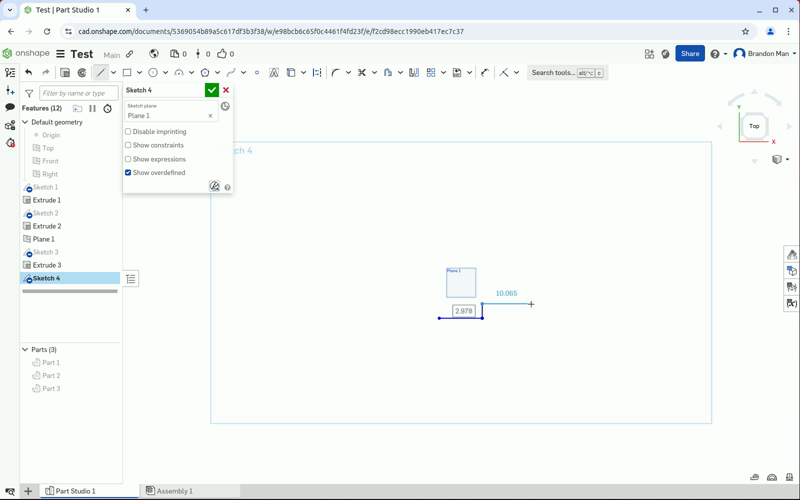
click(531, 303)
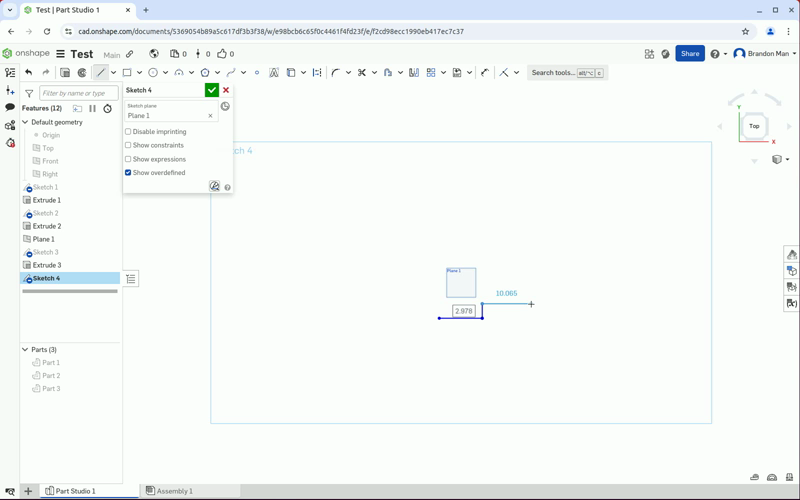
key_up(shift)
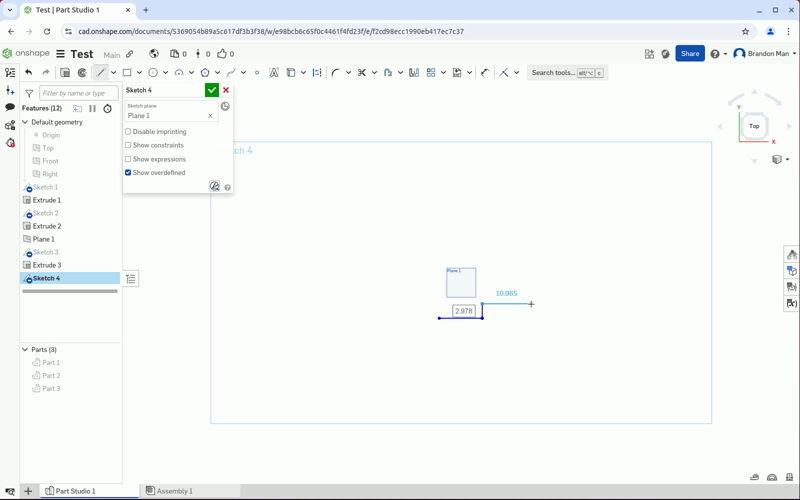
key_down(shift)
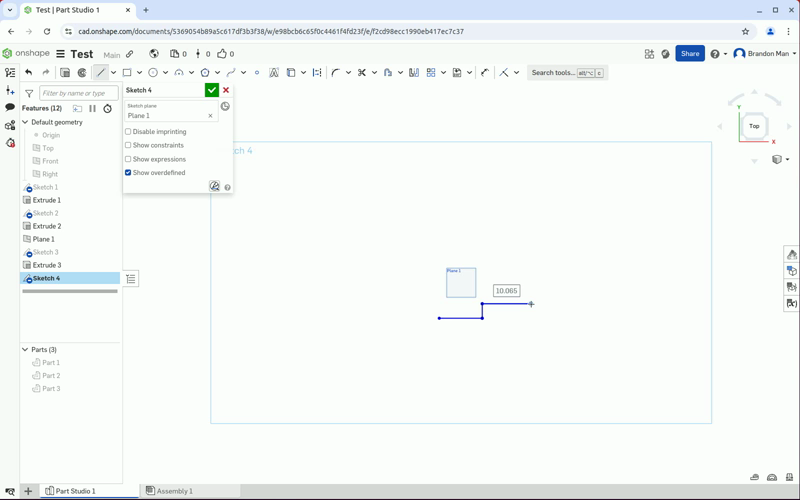
mouse_move(561, 303)
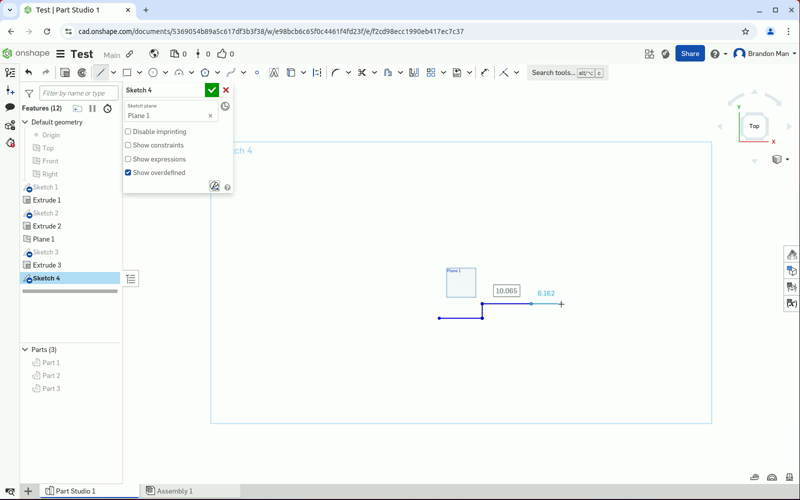
mouse_move(531, 282)
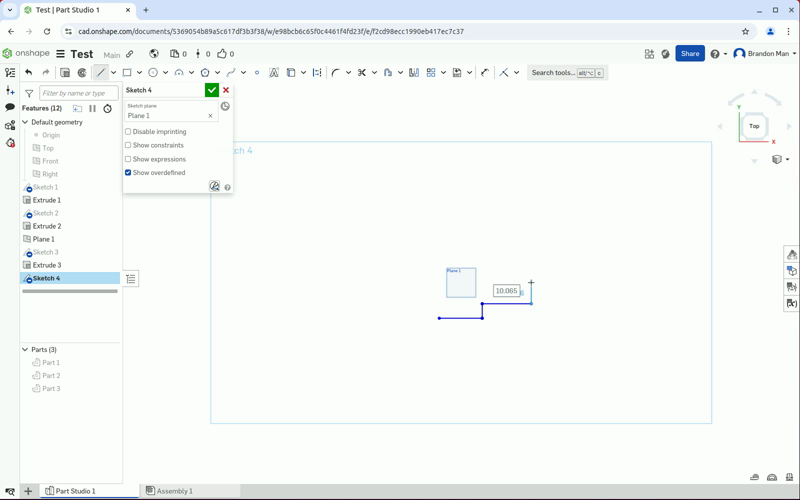
click(531, 282)
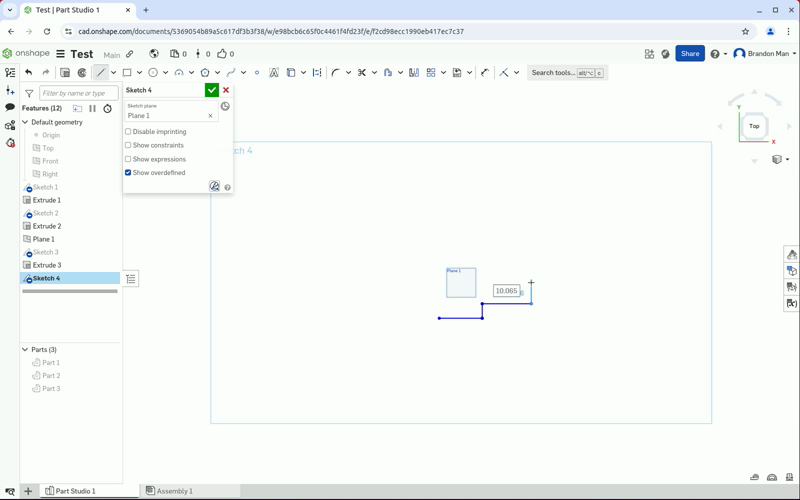
key_up(shift)
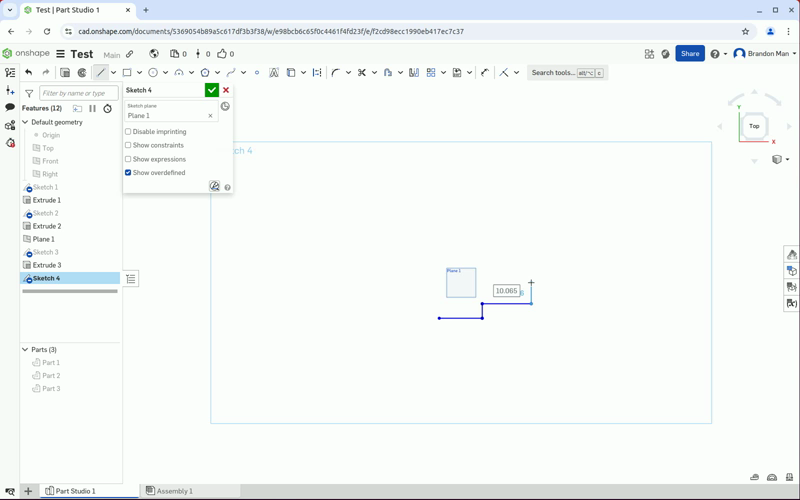
key_down(shift)
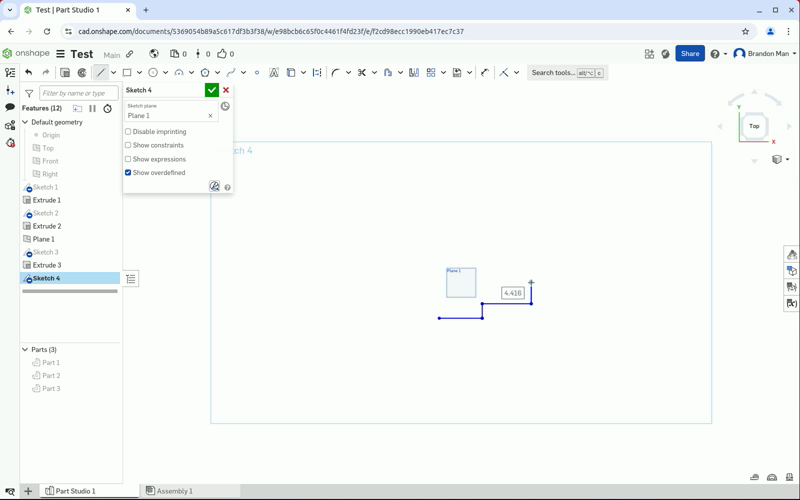
mouse_move(561, 282)
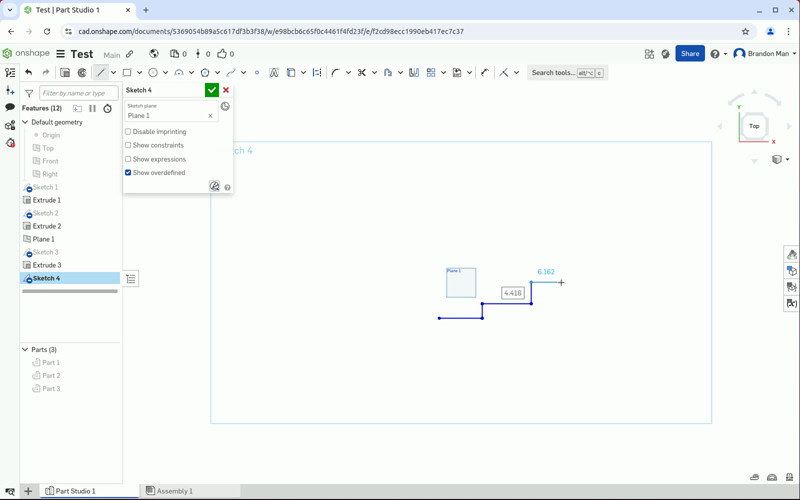
mouse_move(531, 247)
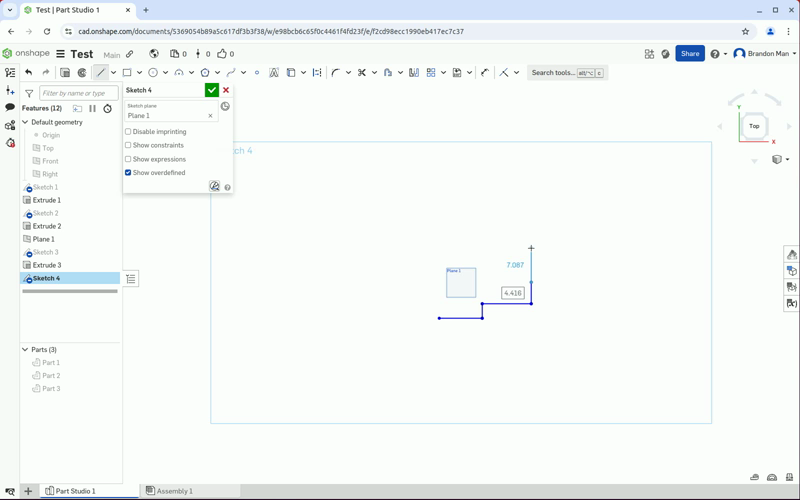
click(531, 247)
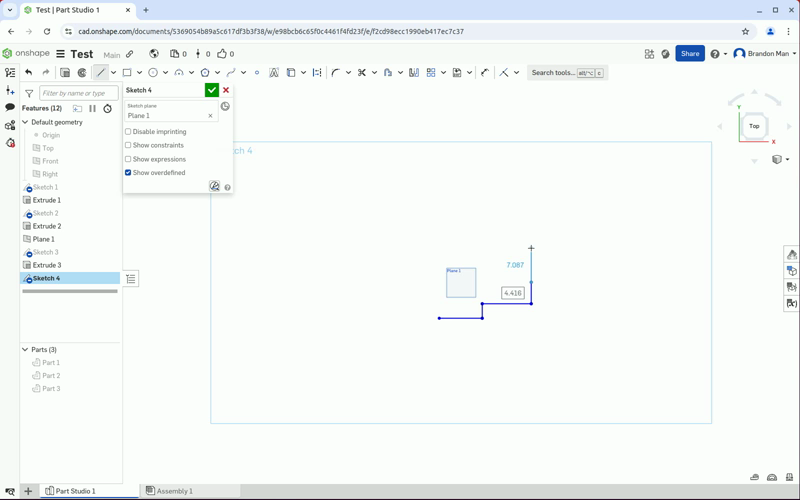
key_up(shift)
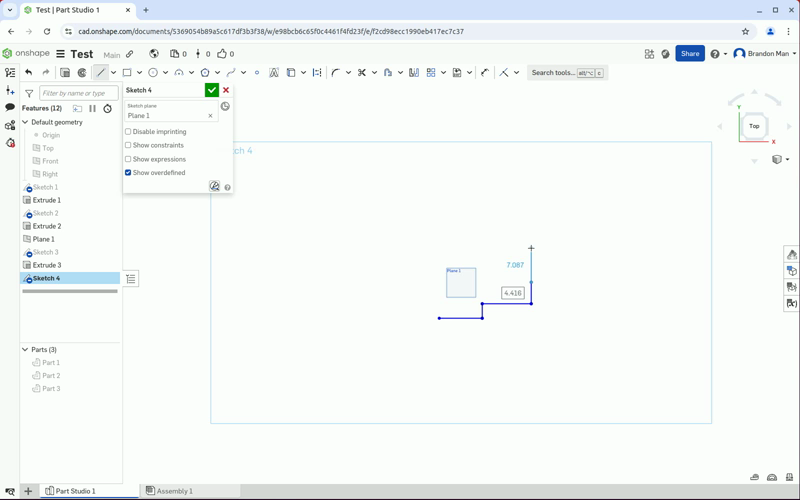
key_down(shift)
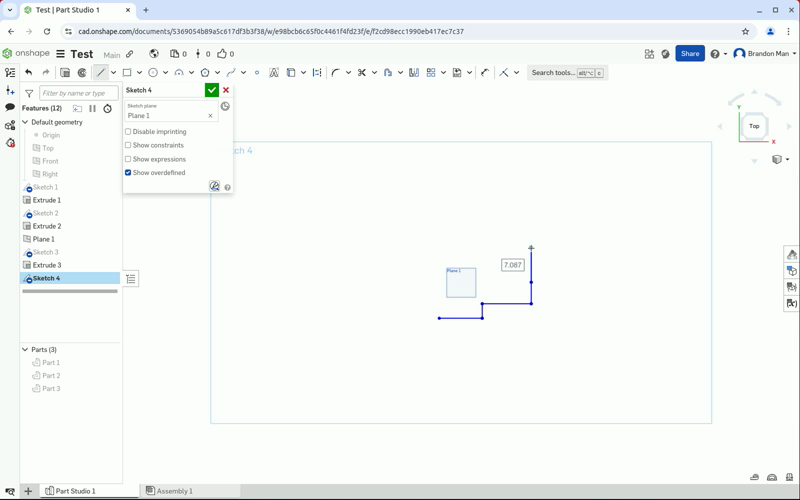
mouse_move(439, 247)
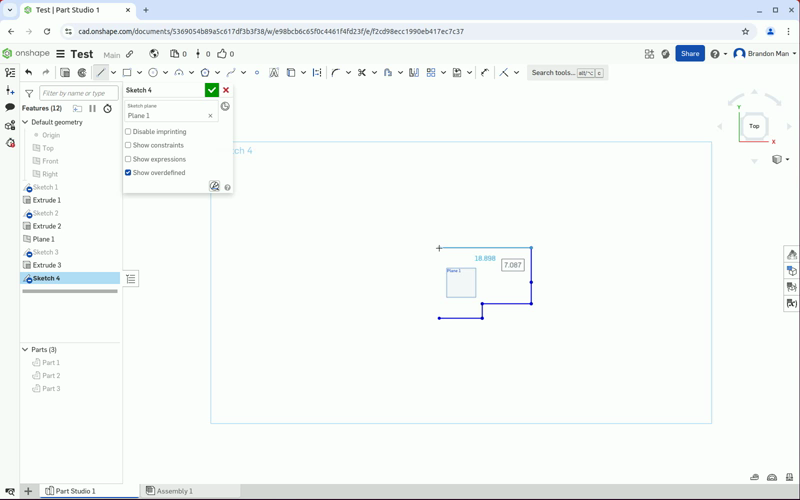
click(439, 247)
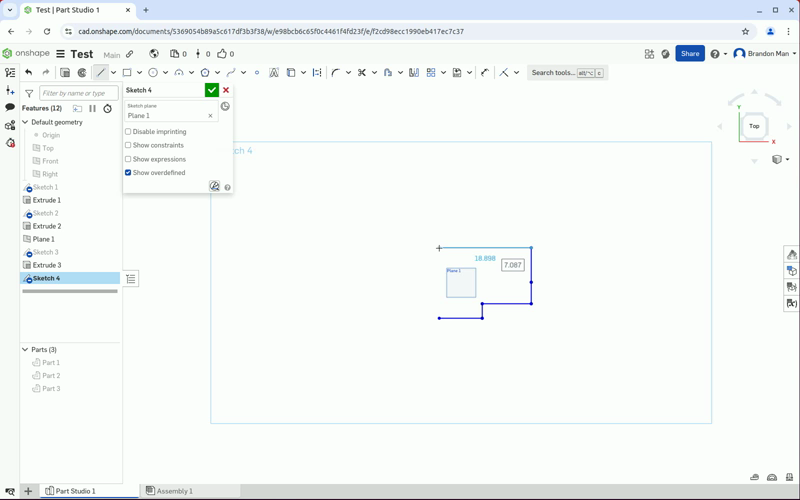
key_up(shift)
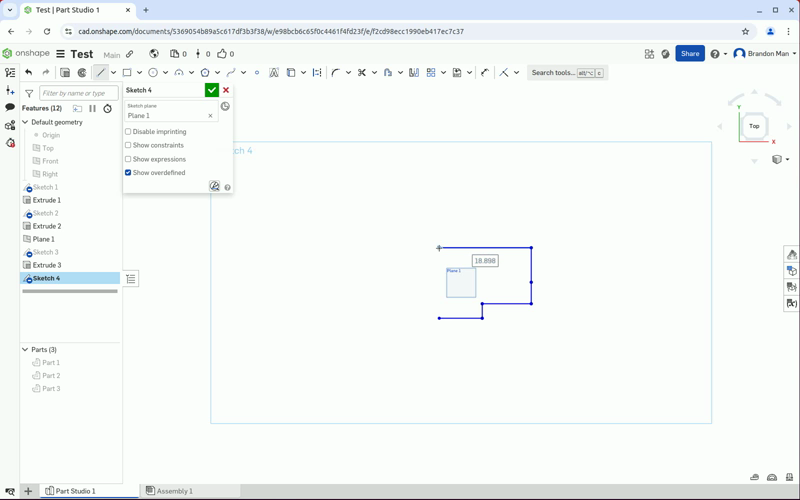
key_down(shift)
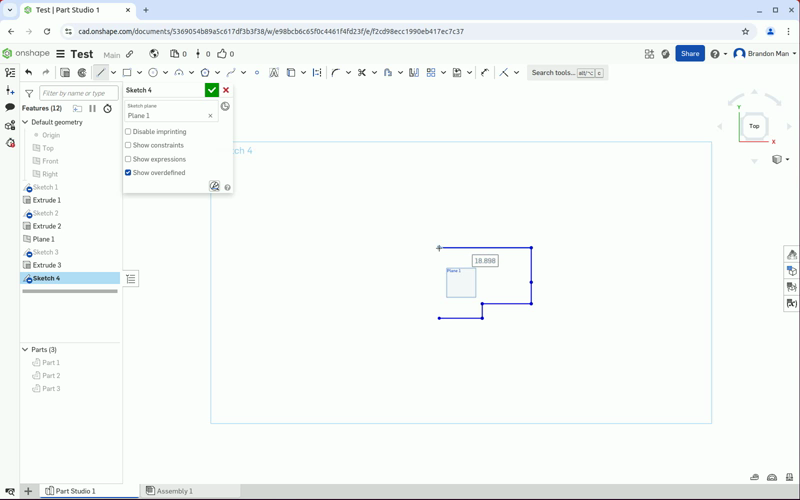
mouse_move(439, 318)
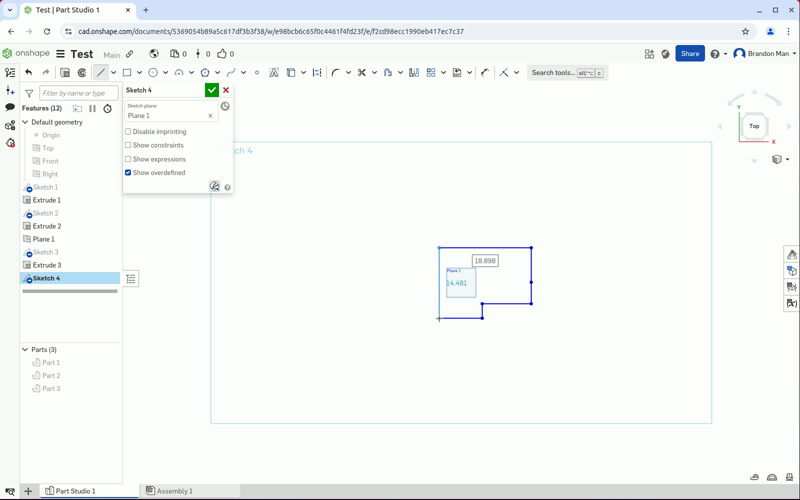
key_up(shift)
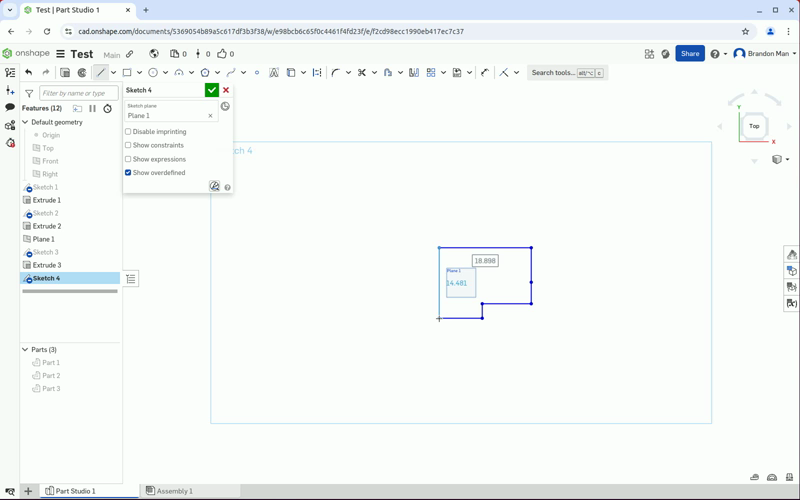
click(439, 318)
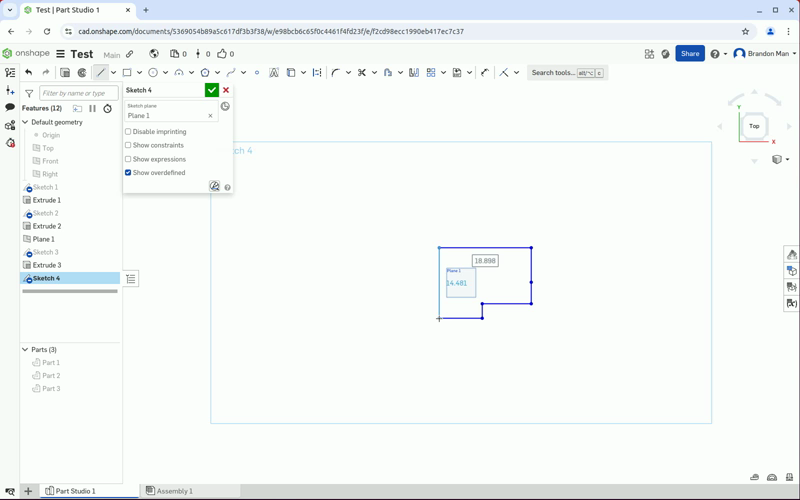
key(esc)
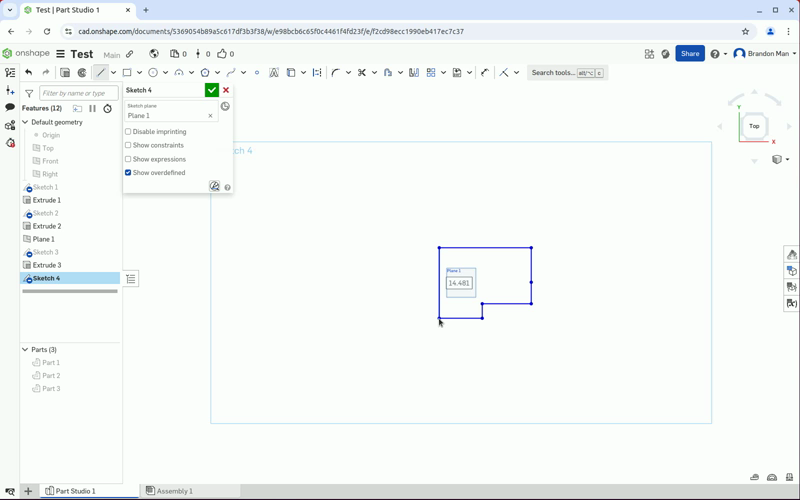
mouse_move(521, 298)
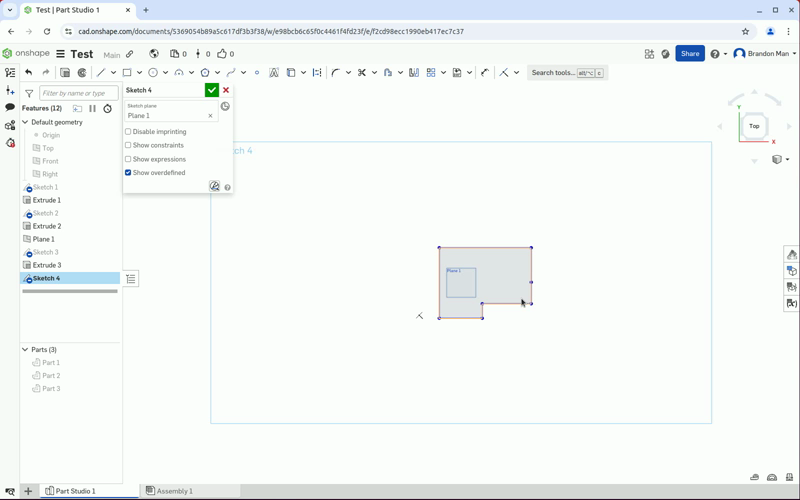
click(521, 298)
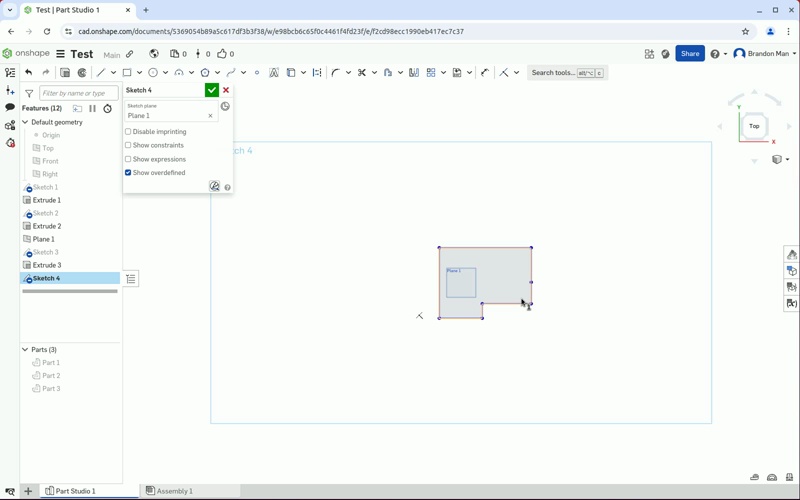
mouse_move(73, 352)
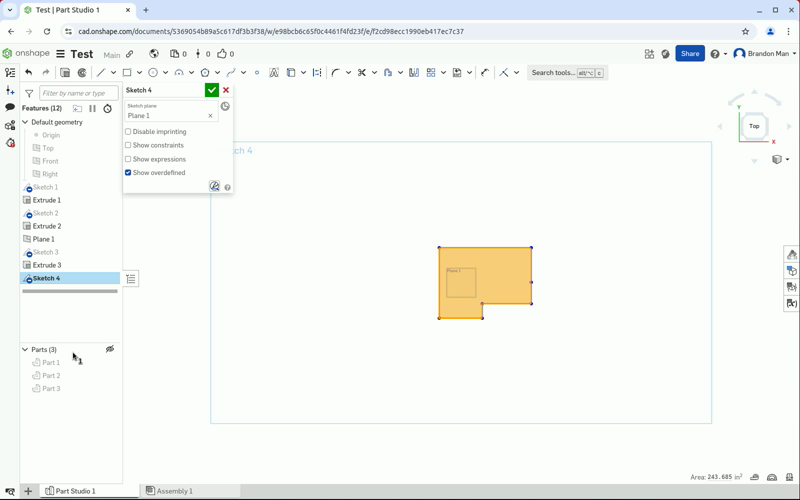
key(shift+y)
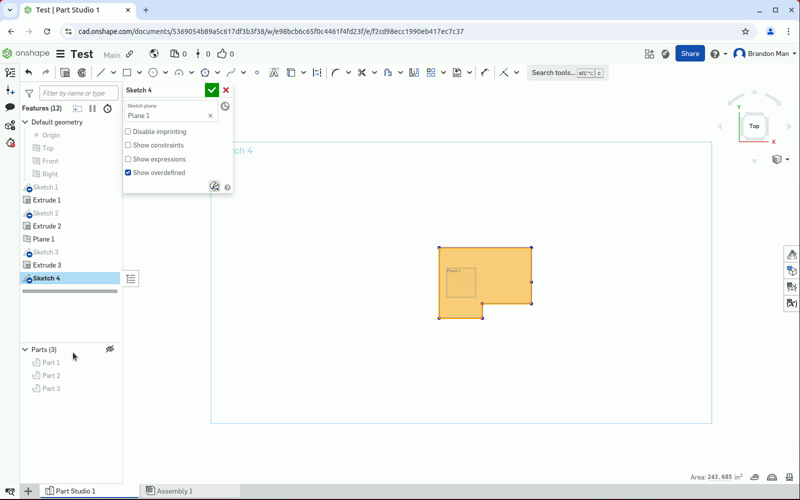
key(shift+e)
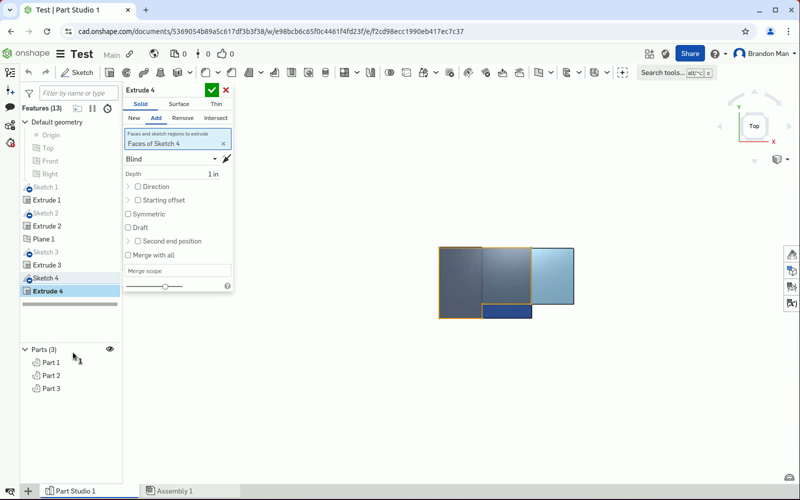
mouse_move(143, 106)
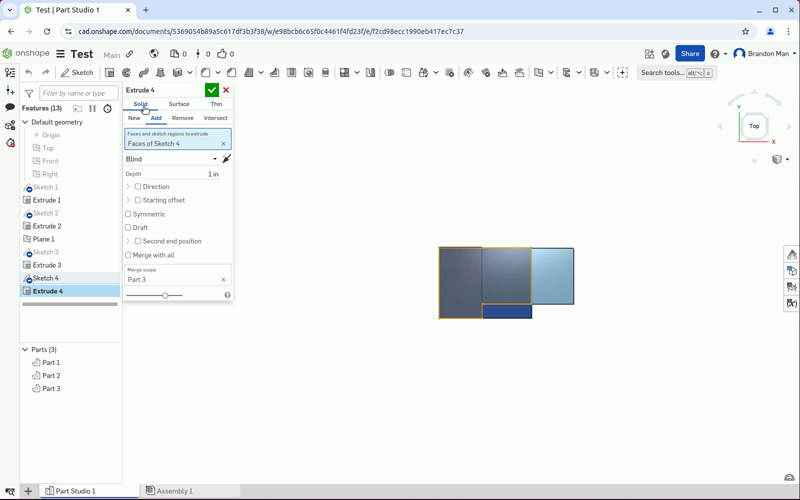
click(143, 106)
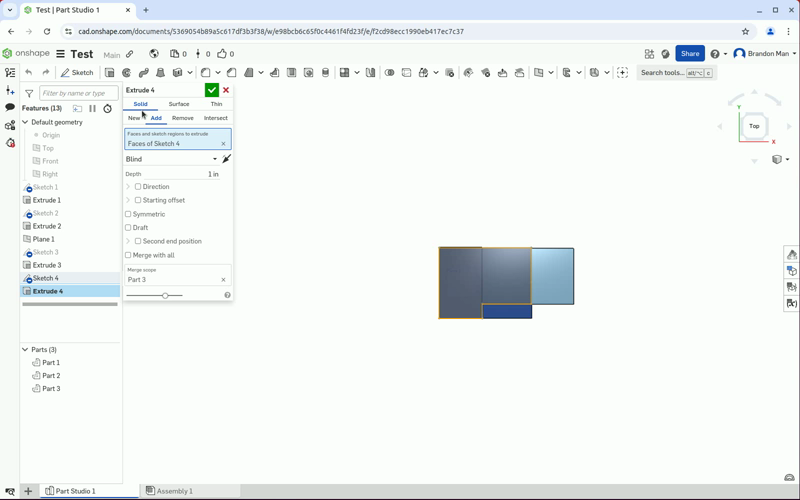
mouse_move(137, 120)
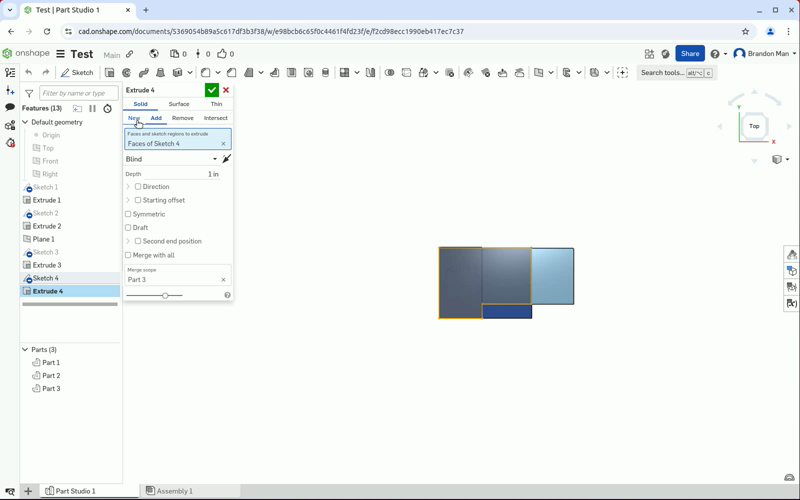
click(137, 120)
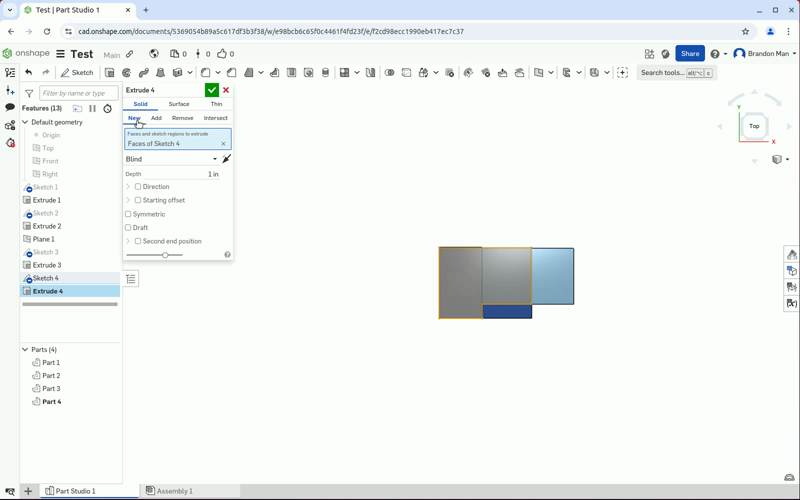
key(tab, 4)
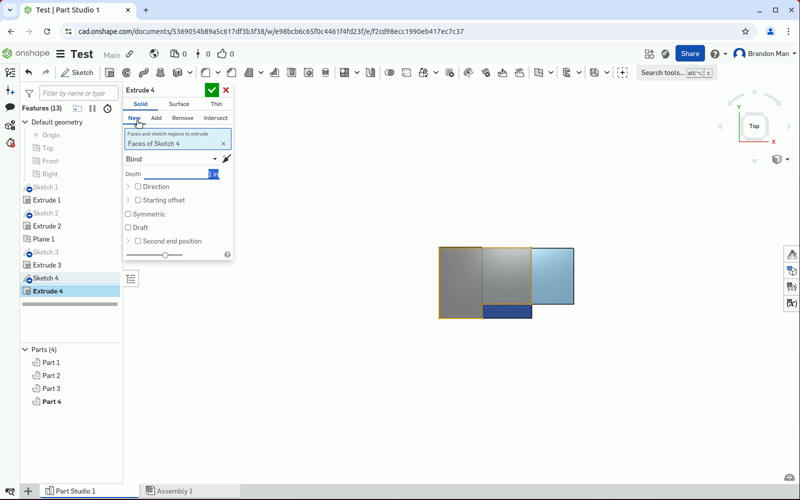
text(4.333)
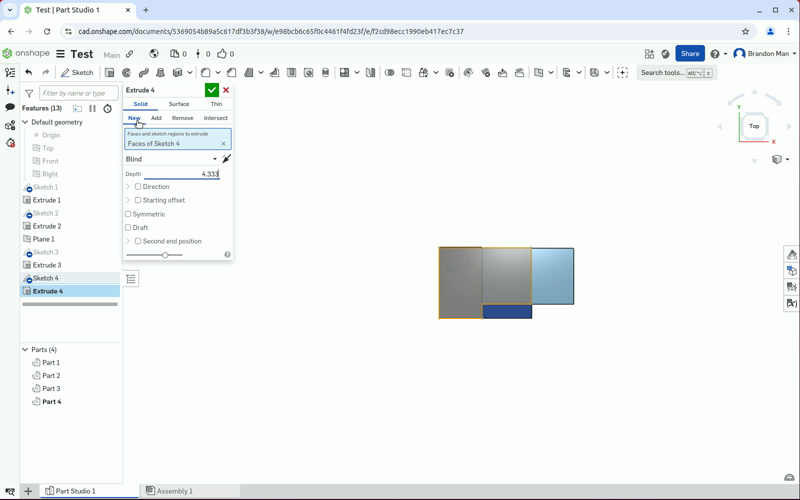
key(enter)
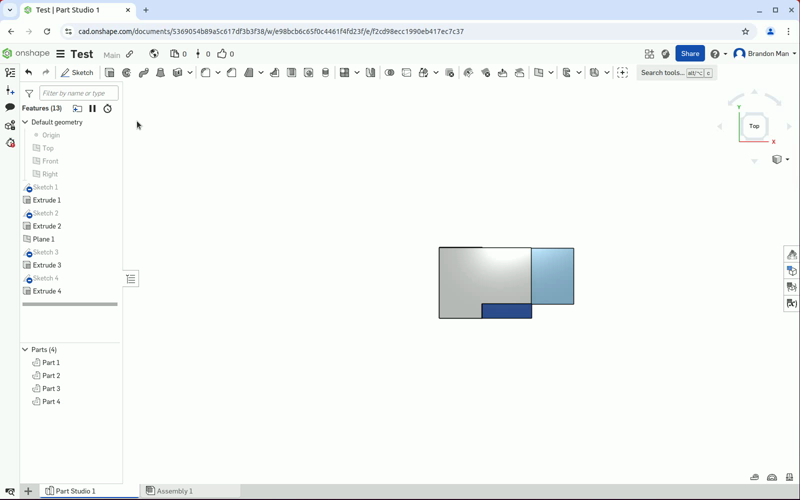
key(shift+h)
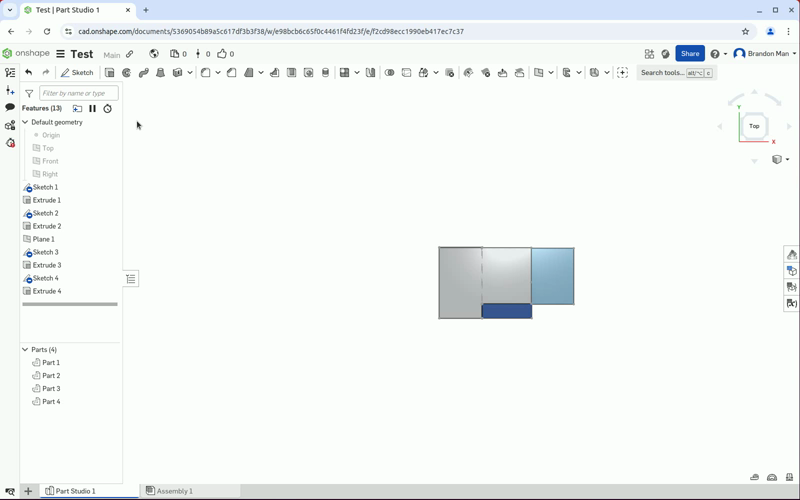
key(shift+h)
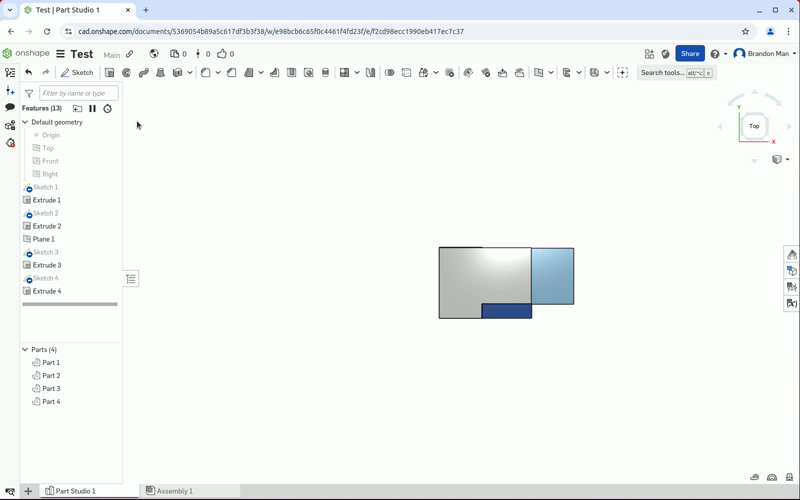
mouse_move(73, 189)
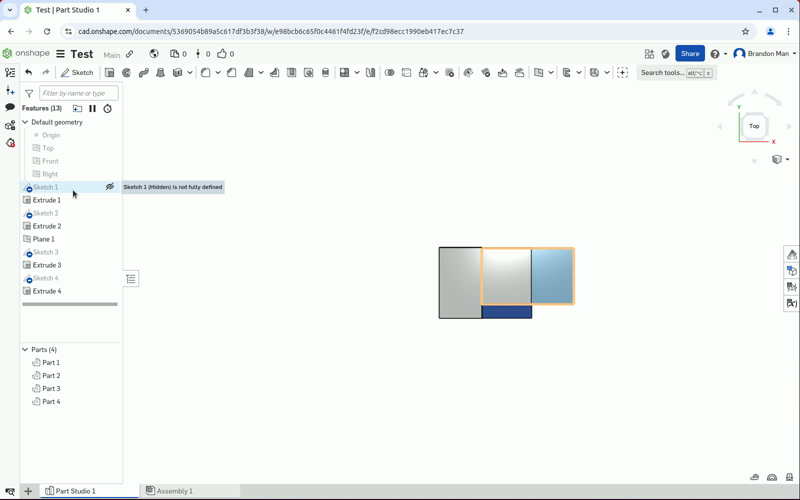
click(73, 189)
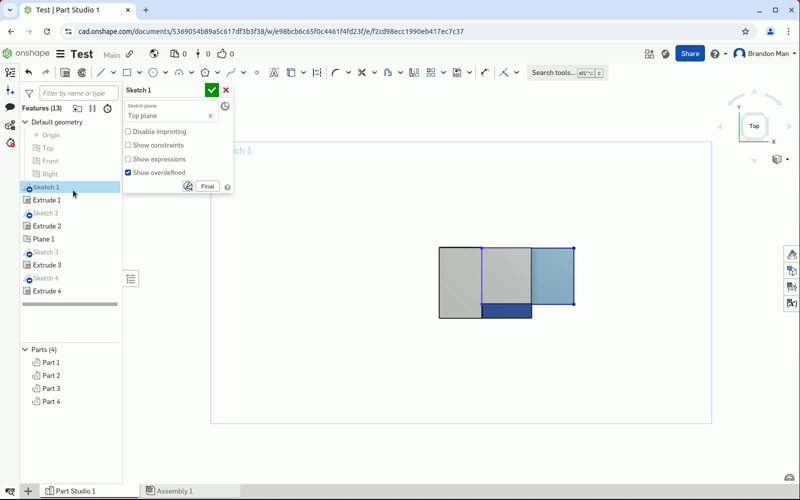
mouse_move(229, 92)
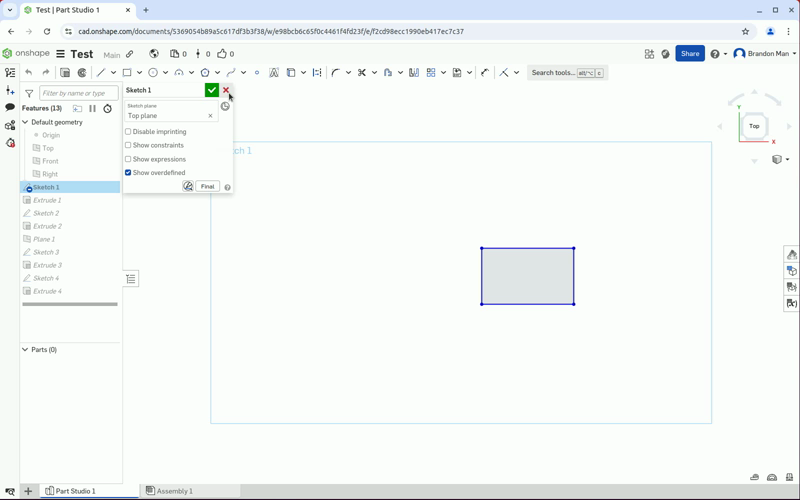
click(229, 92)
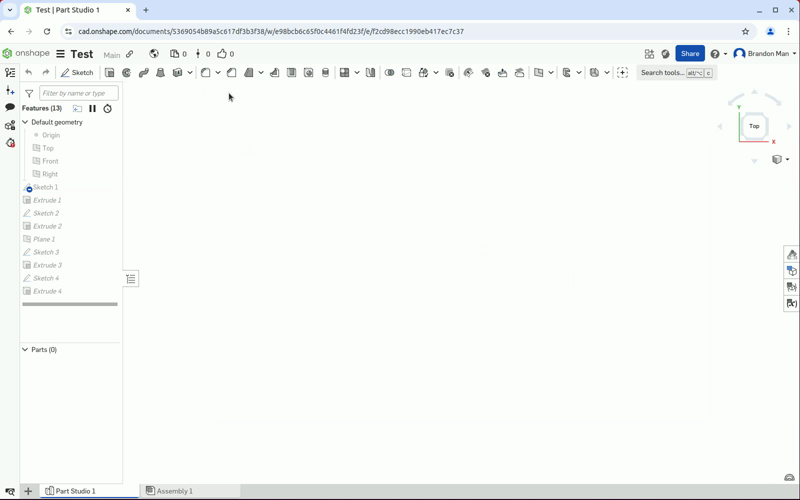
key(shift+s)
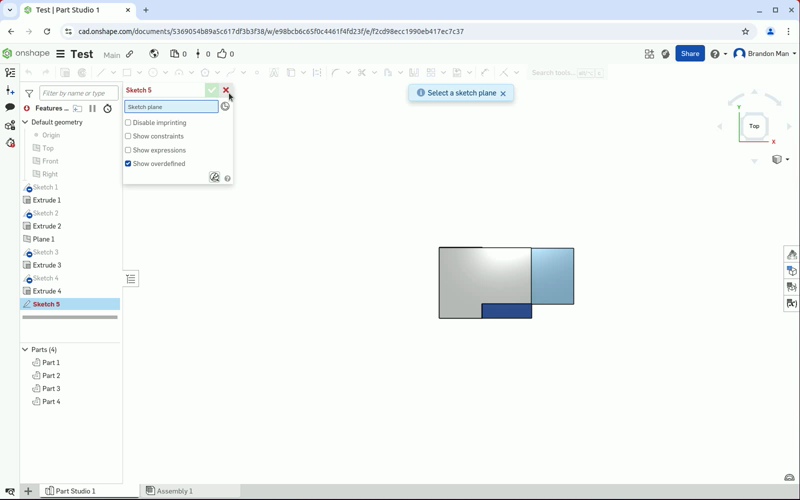
mouse_move(73, 241)
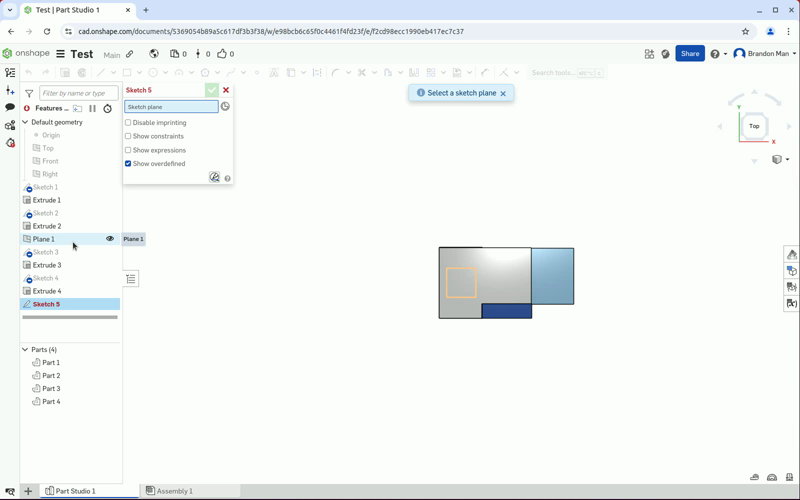
click(73, 241)
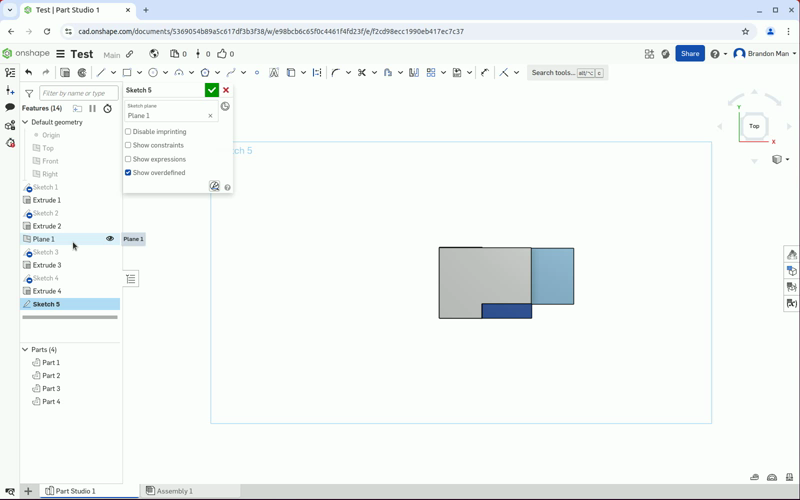
mouse_move(73, 352)
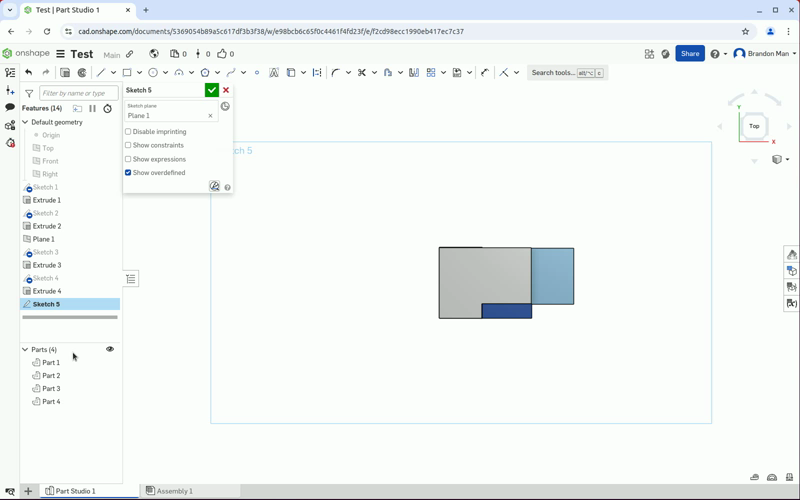
key(y)
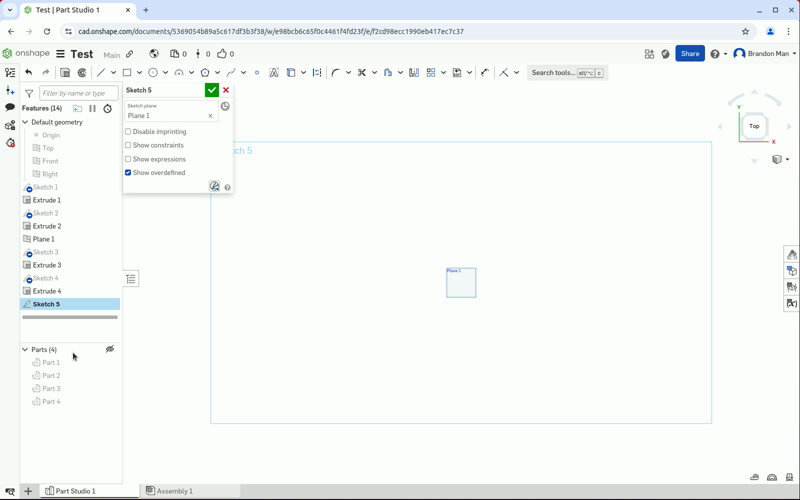
key(l)
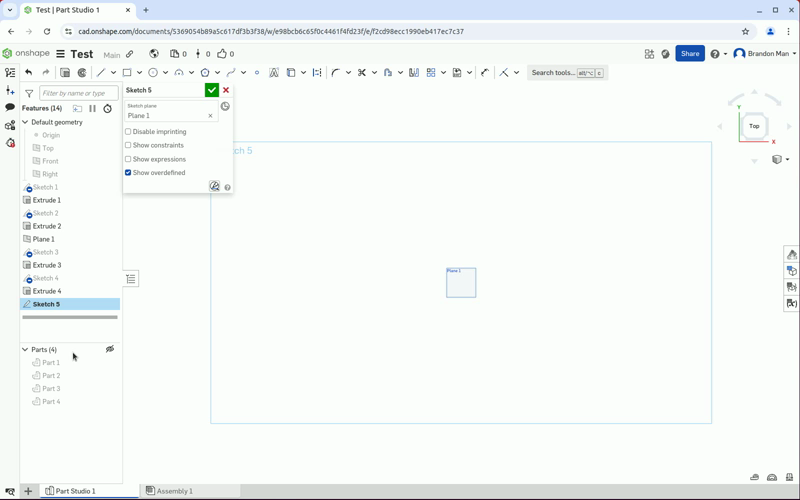
key_down(shift)
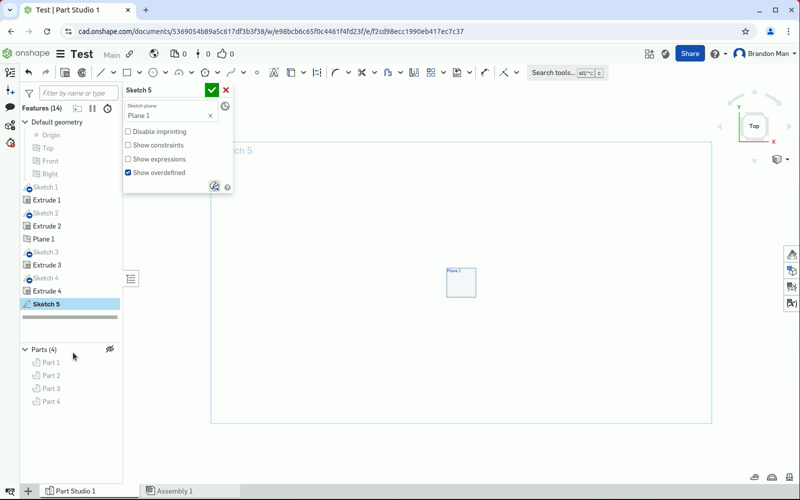
mouse_move(531, 282)
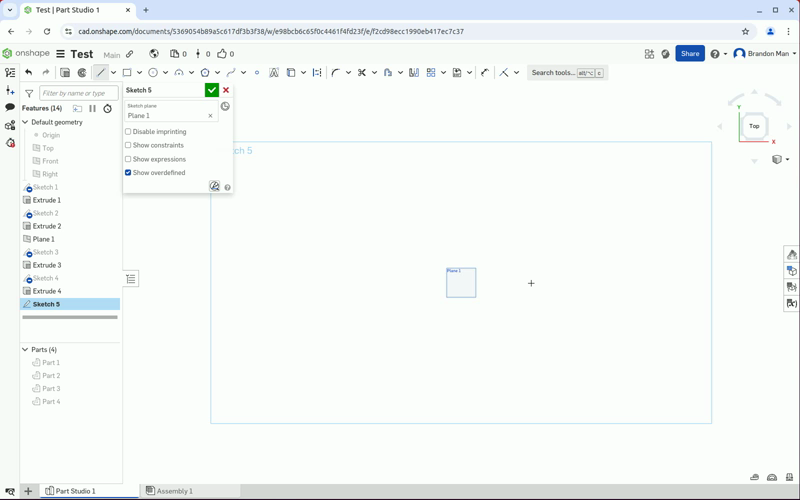
click(531, 282)
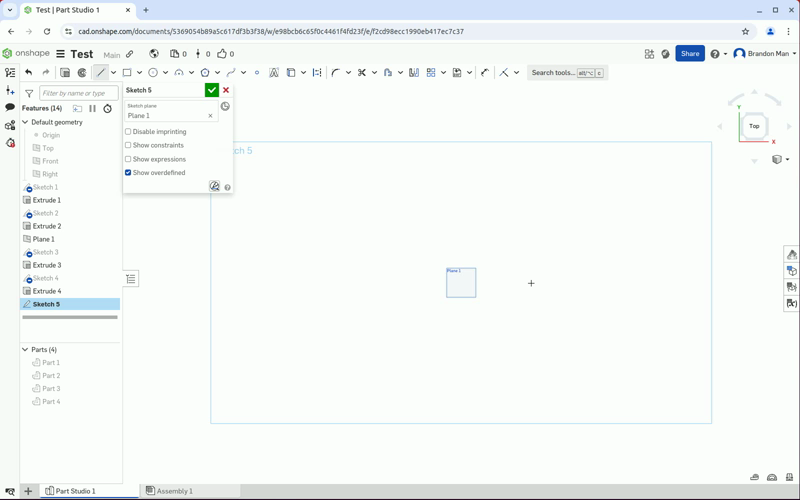
key_up(shift)
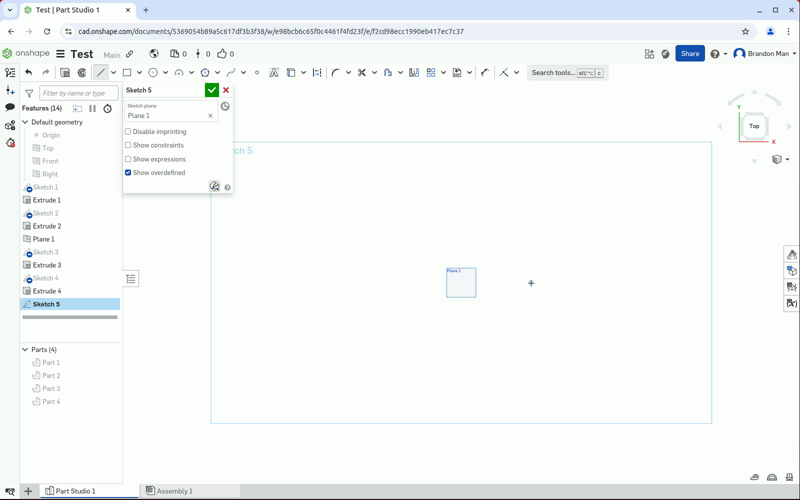
key_down(shift)
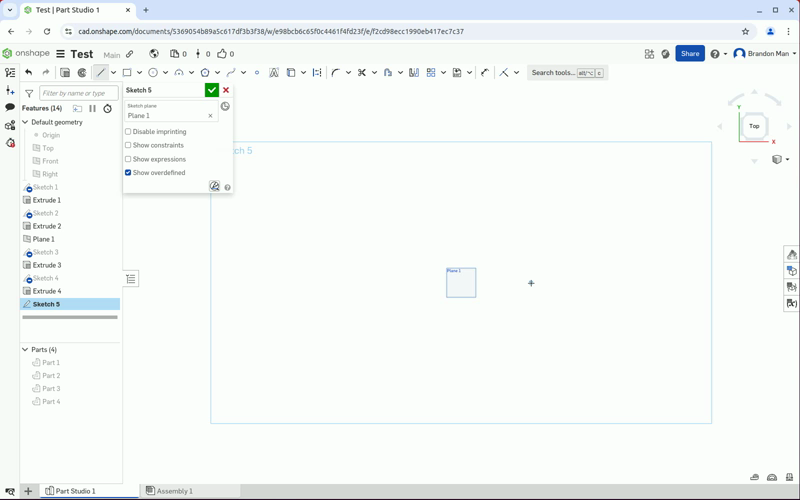
mouse_move(561, 282)
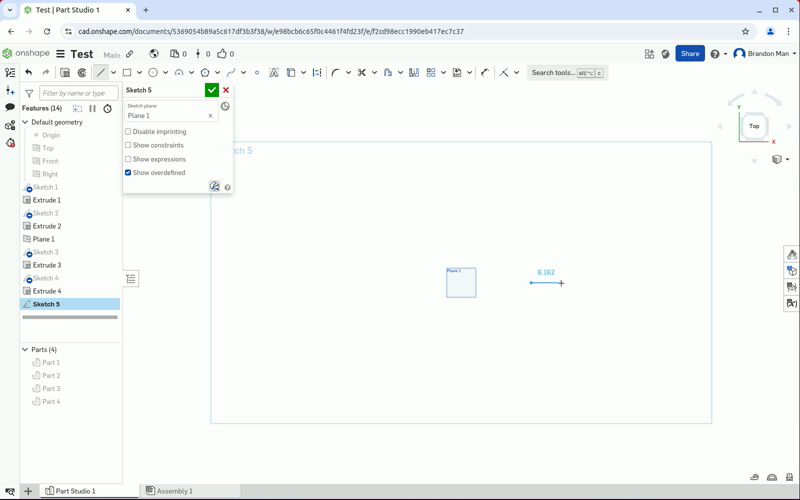
mouse_move(574, 282)
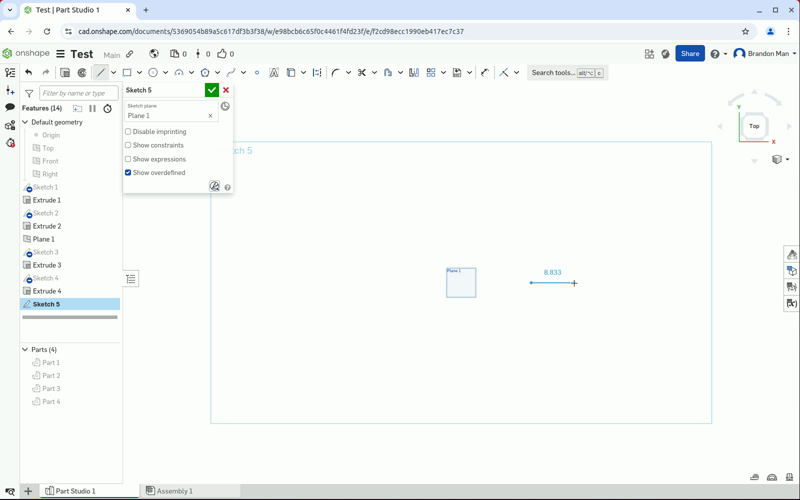
click(574, 282)
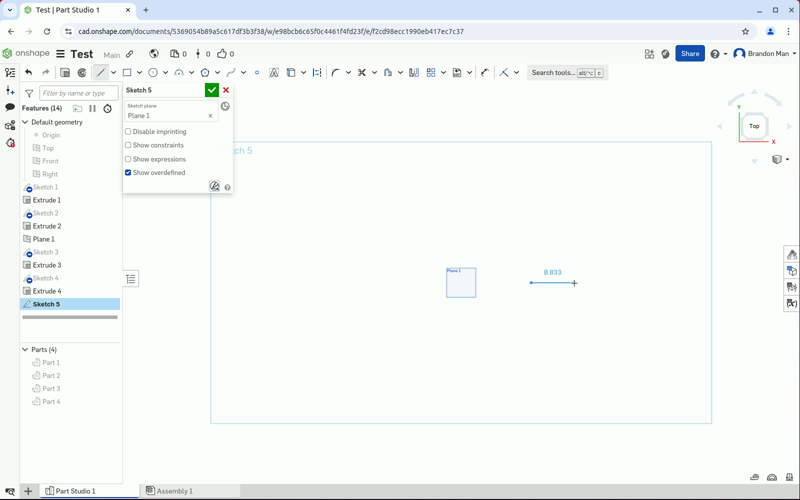
key_up(shift)
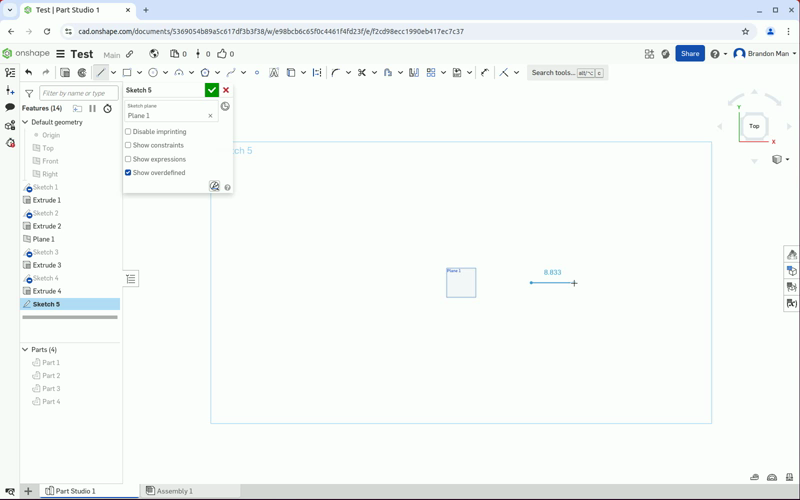
key_down(shift)
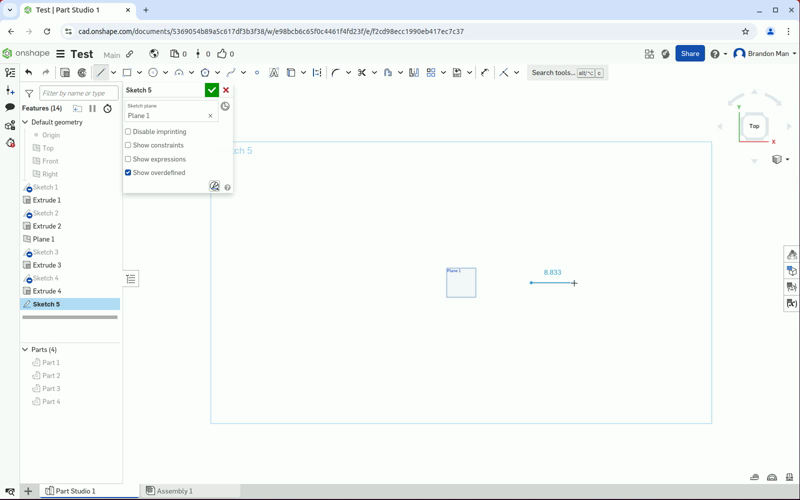
mouse_move(589, 282)
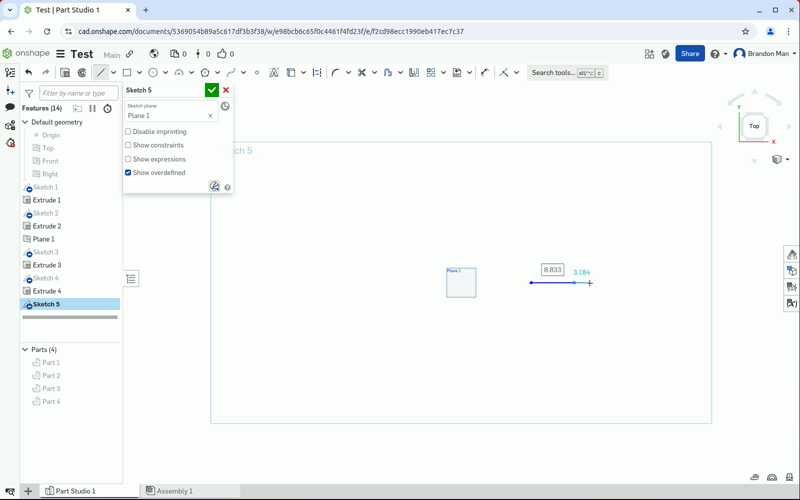
mouse_move(574, 247)
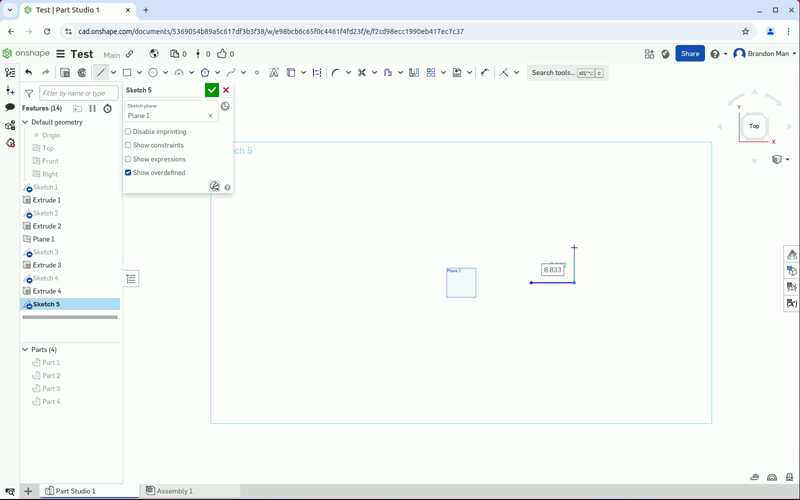
click(574, 247)
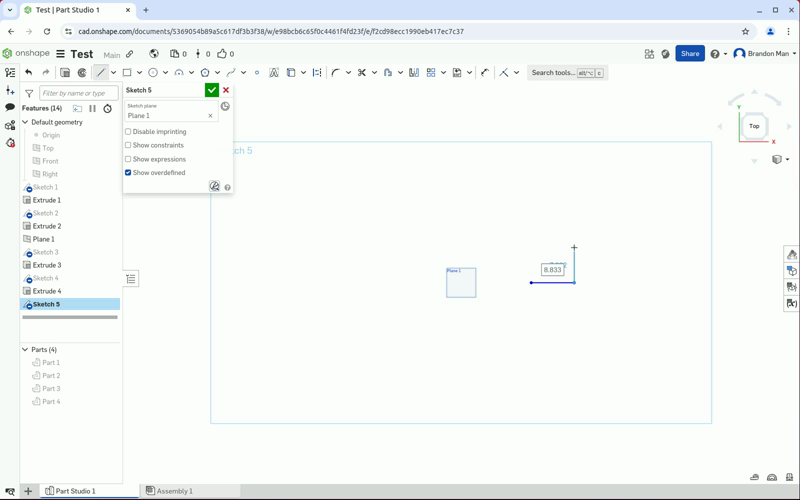
key_up(shift)
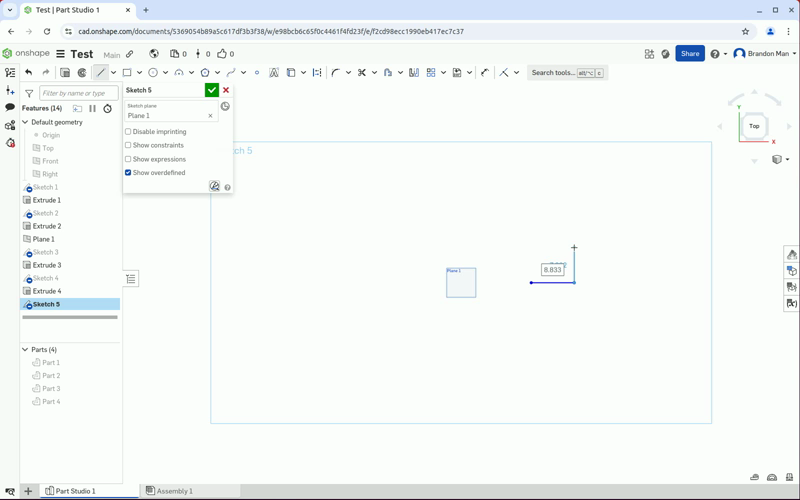
key_down(shift)
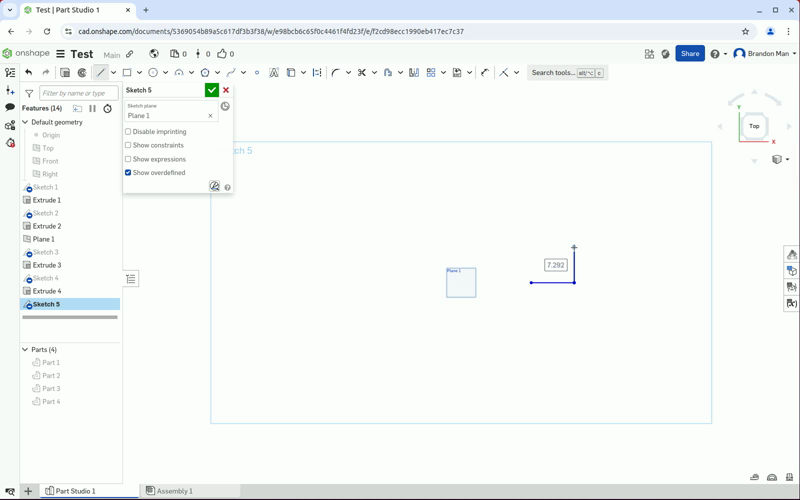
mouse_move(589, 247)
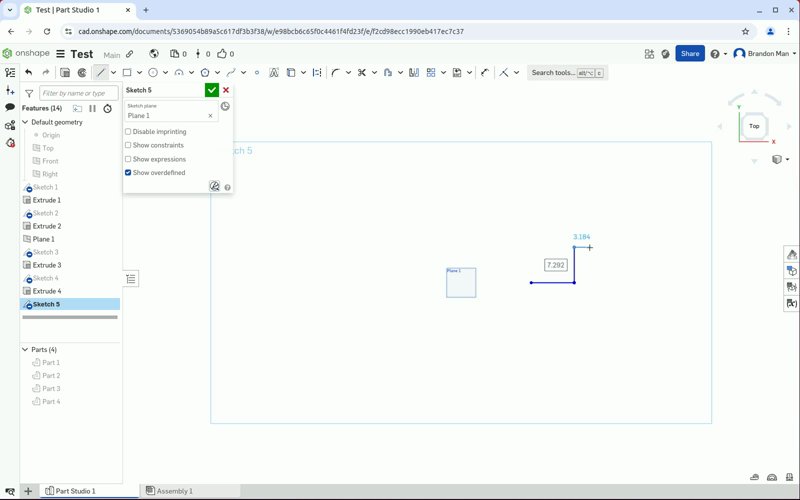
mouse_move(531, 247)
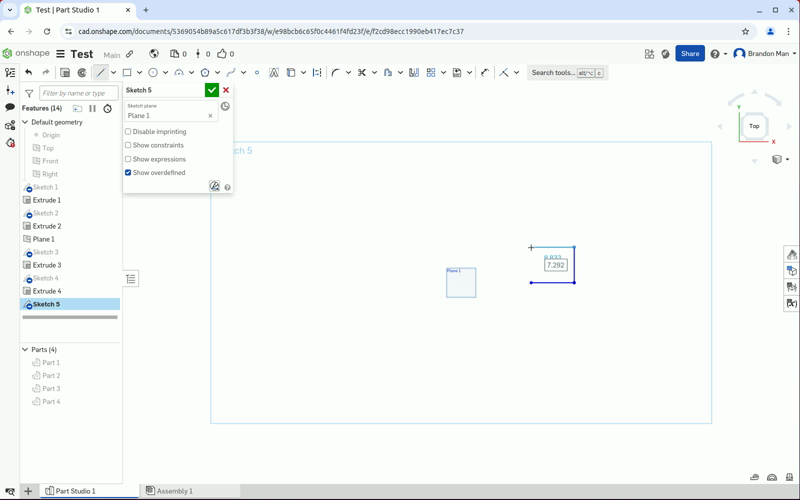
click(531, 247)
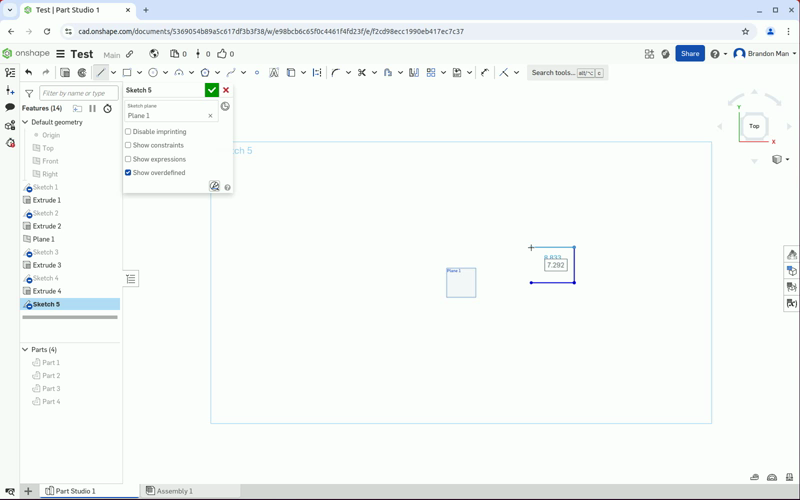
key_up(shift)
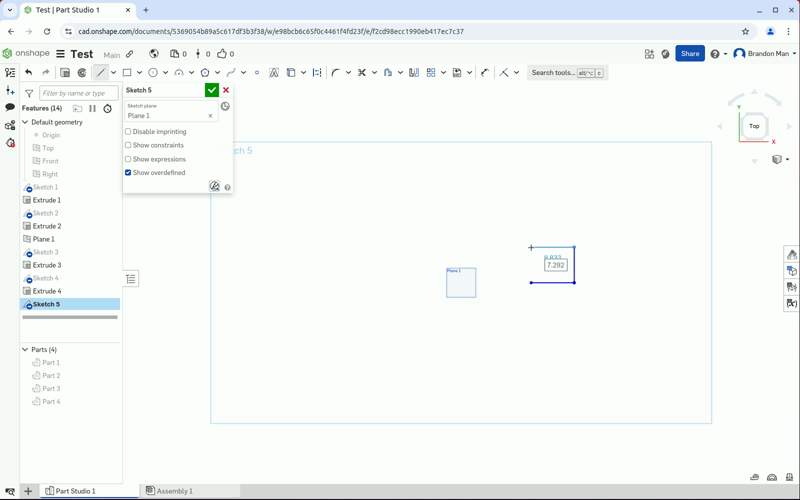
mouse_move(561, 247)
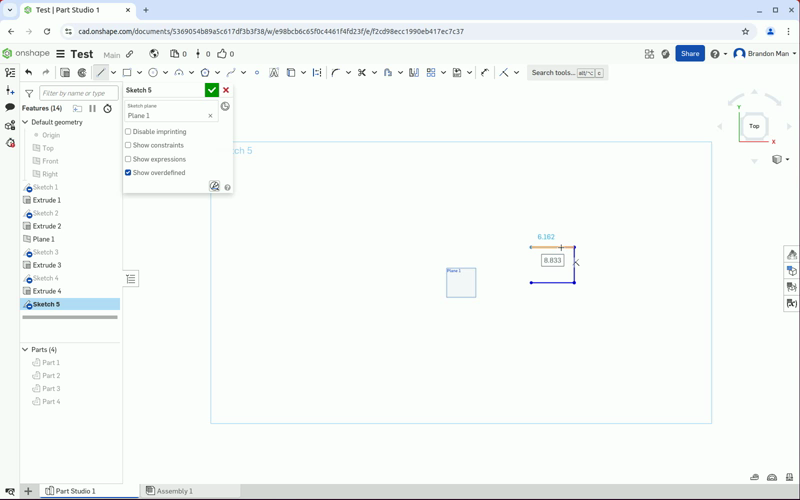
key_down(shift)
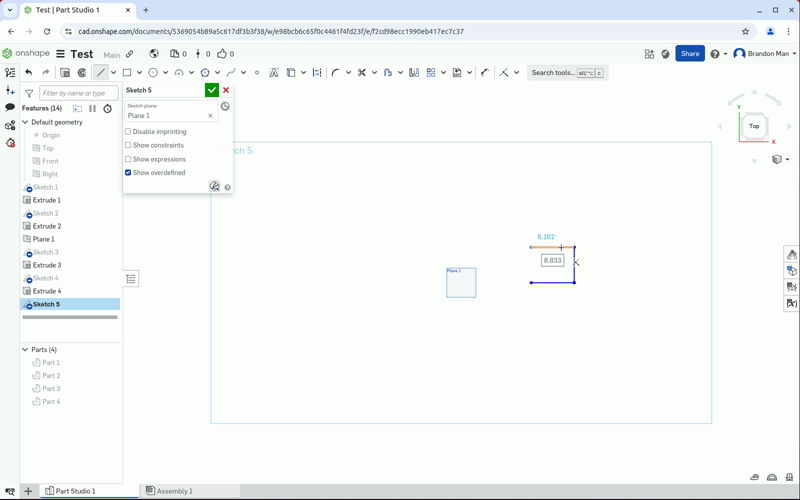
mouse_move(531, 282)
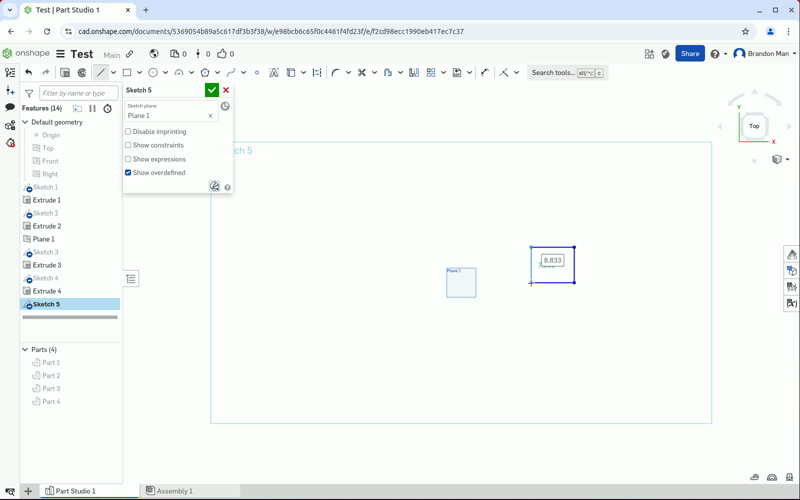
key_up(shift)
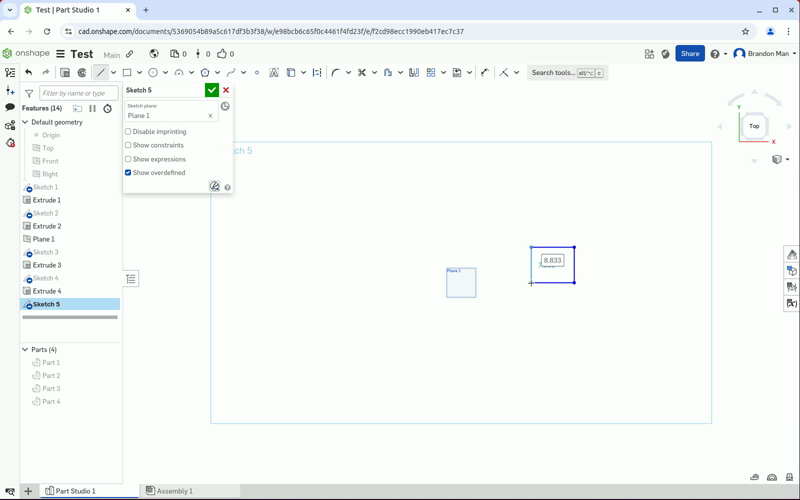
click(531, 282)
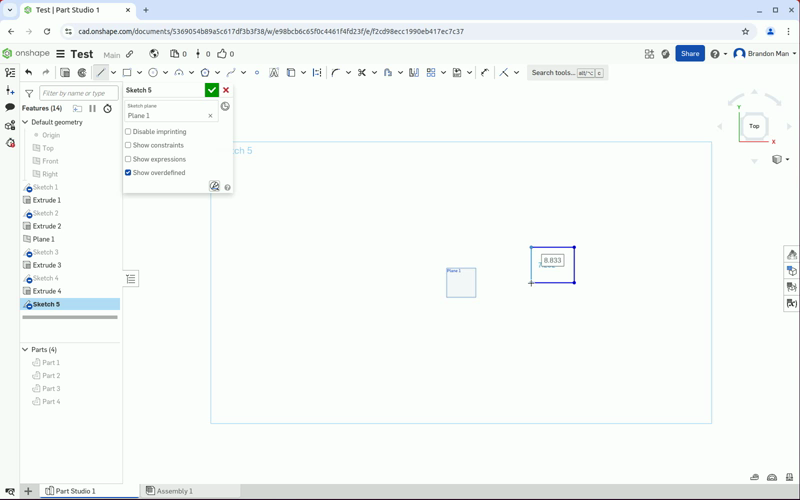
key(esc)
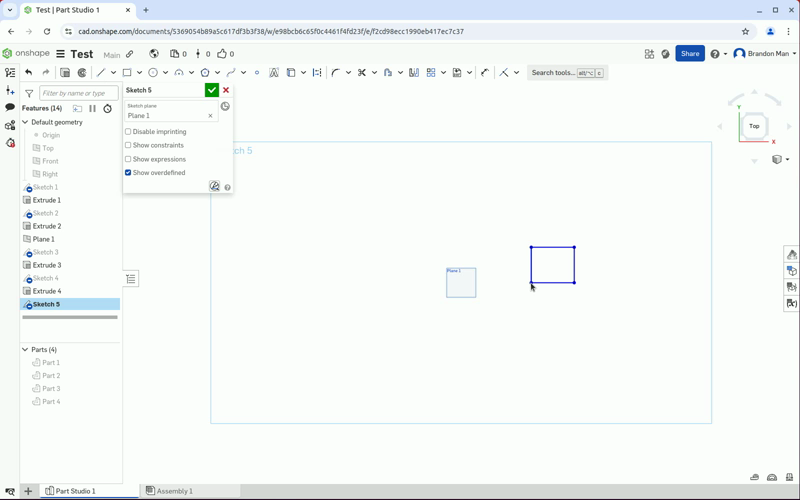
mouse_move(564, 277)
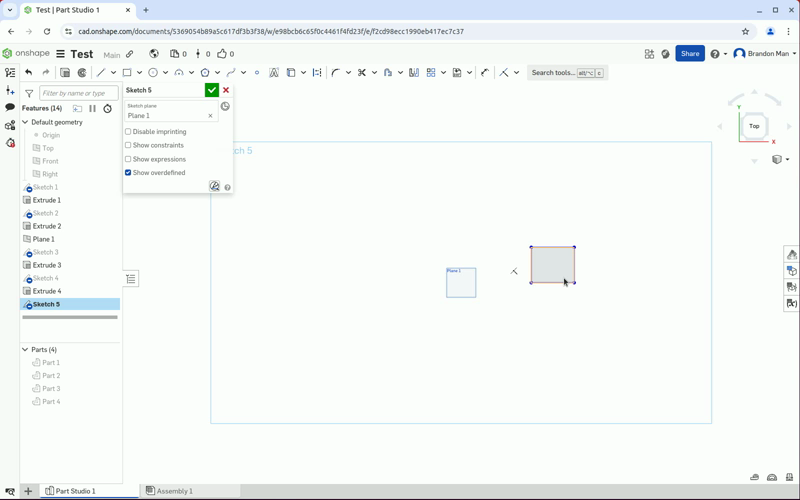
scroll(6)
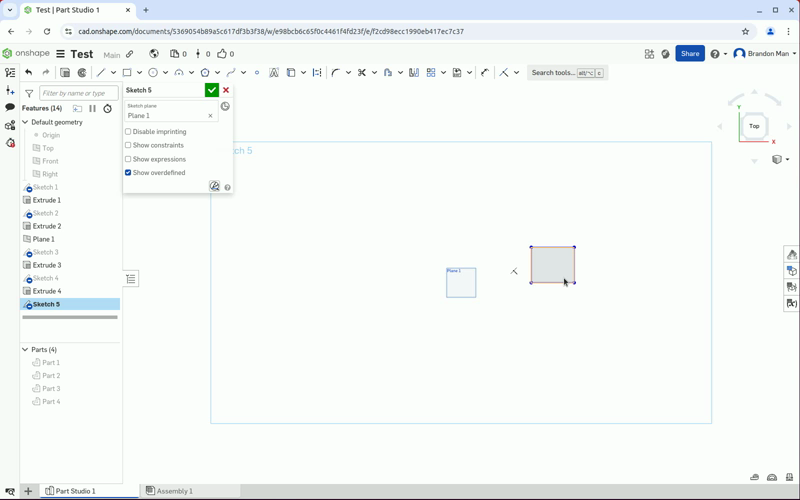
scroll(6)
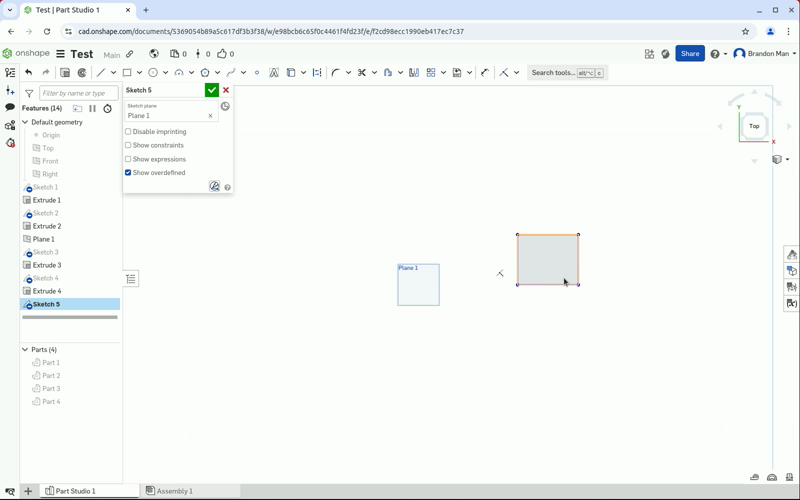
scroll(6)
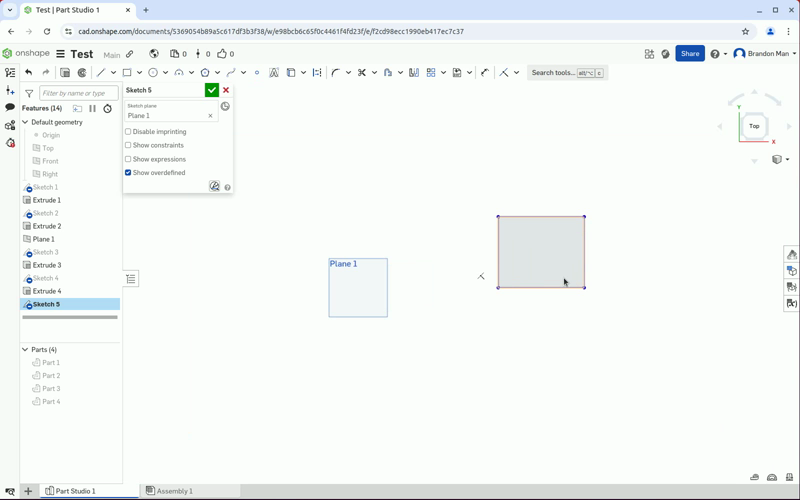
scroll(6)
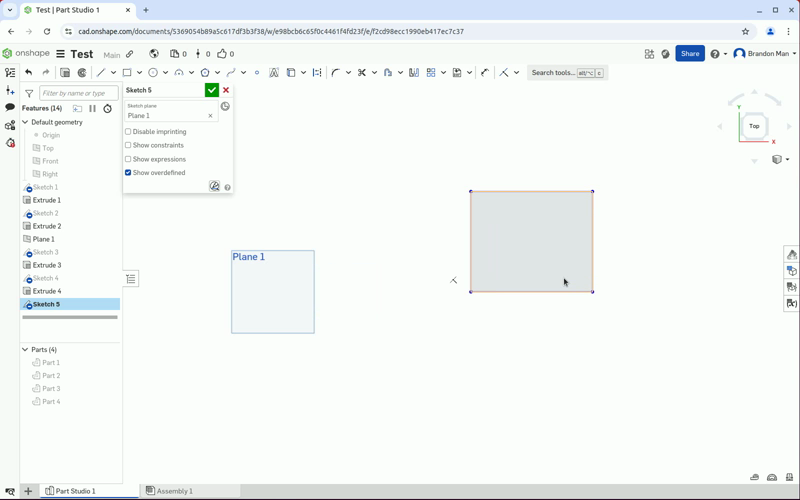
scroll(6)
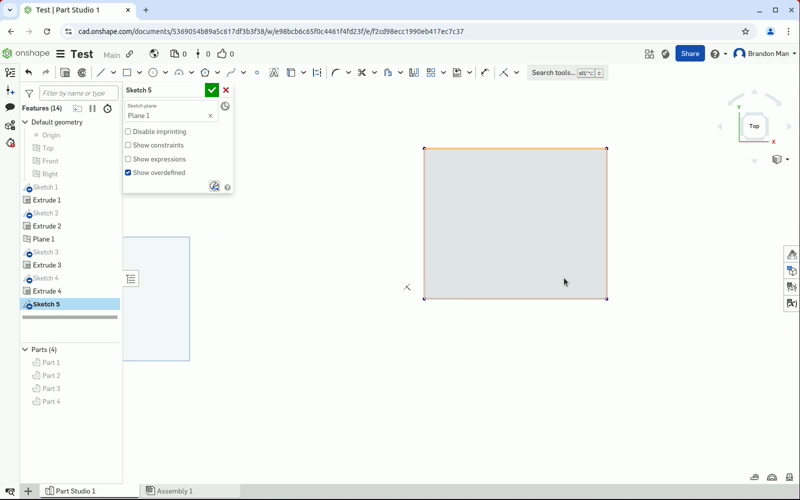
scroll(6)
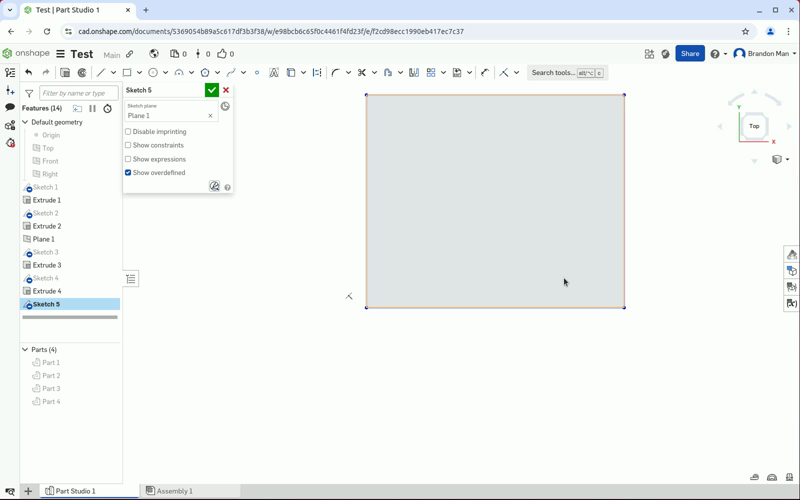
scroll(6)
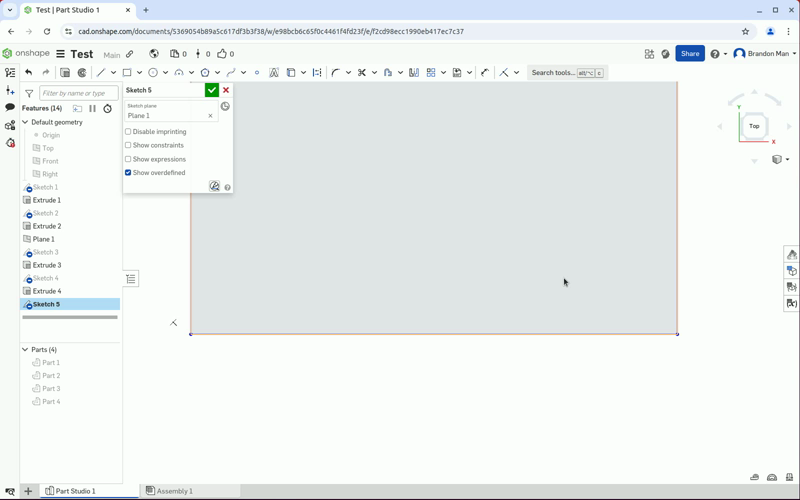
click(564, 277)
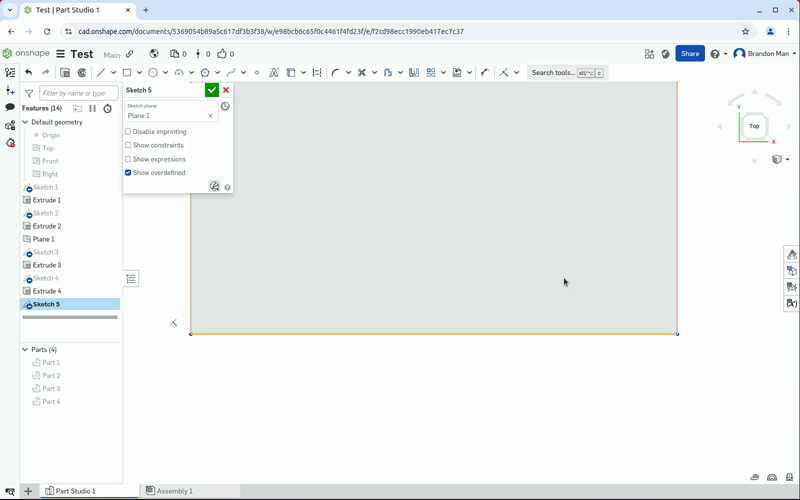
scroll(-6)
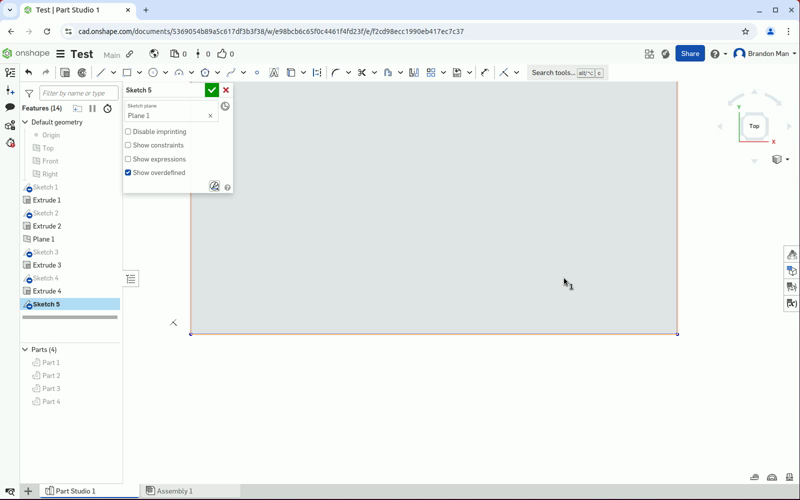
scroll(-6)
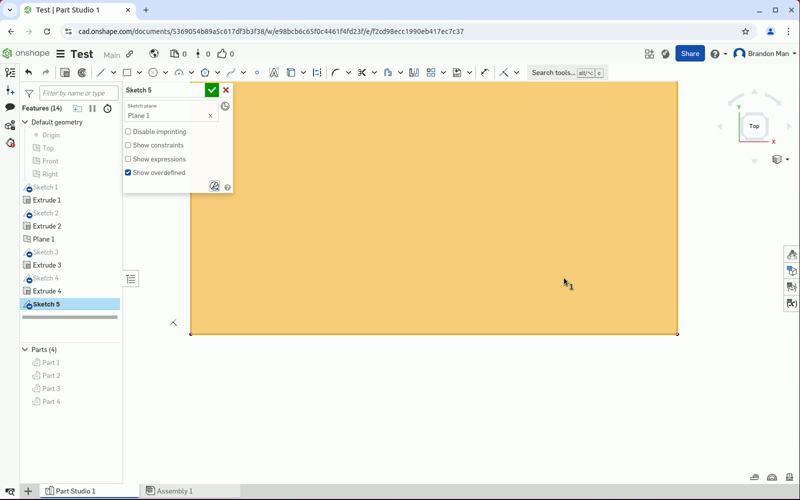
scroll(-6)
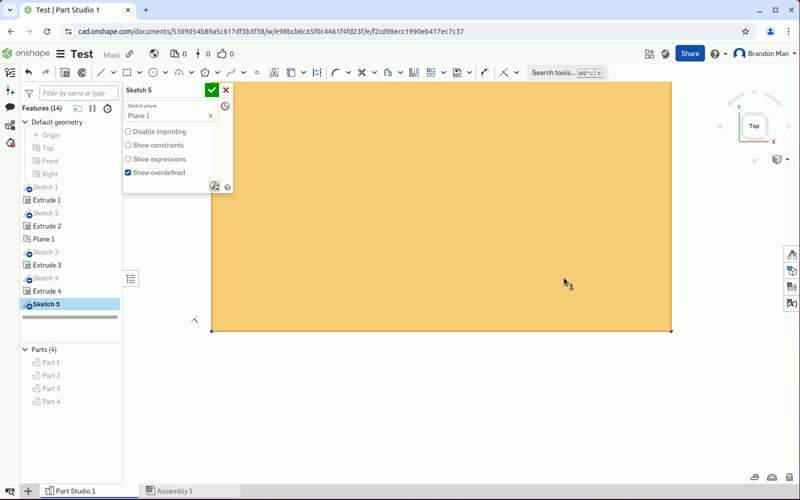
scroll(-6)
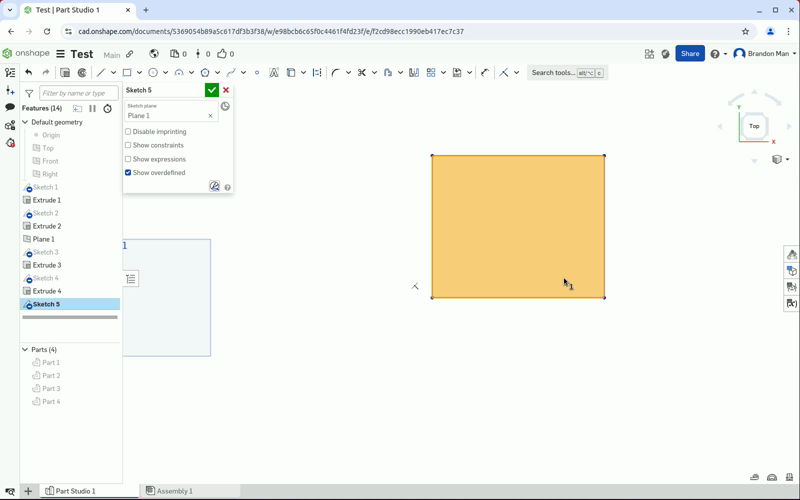
scroll(-6)
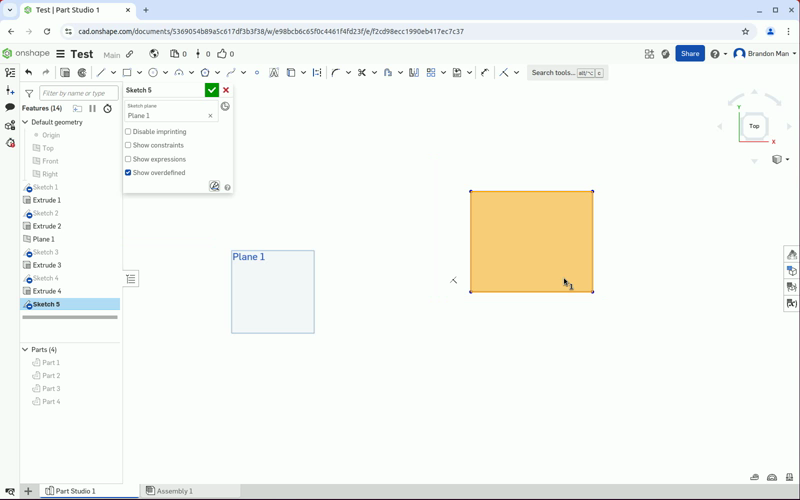
scroll(-6)
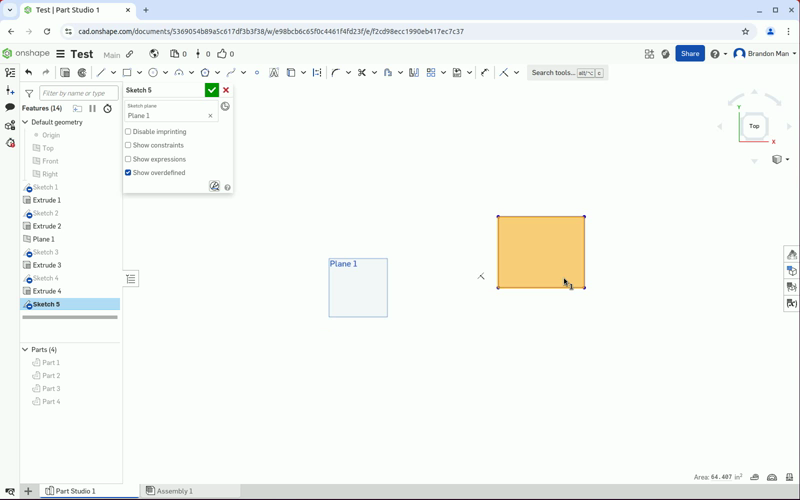
scroll(-6)
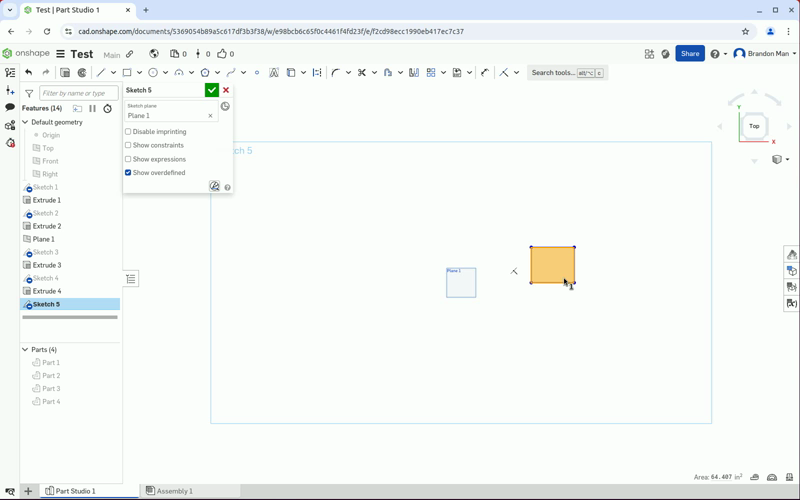
mouse_move(73, 352)
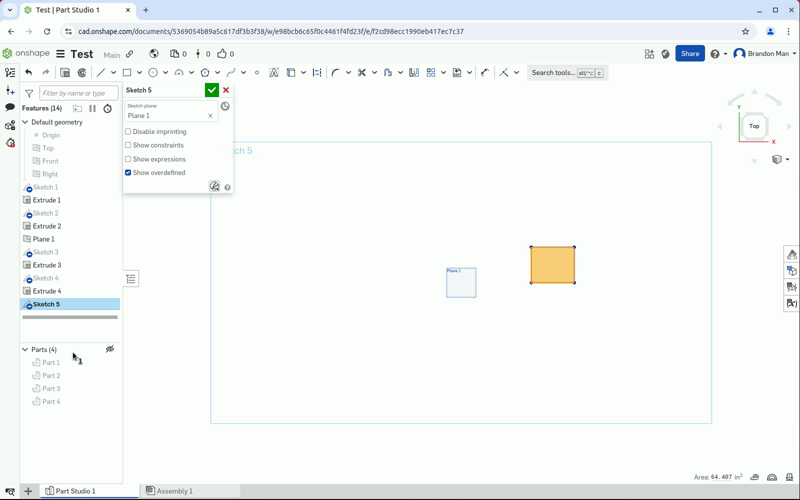
key(shift+y)
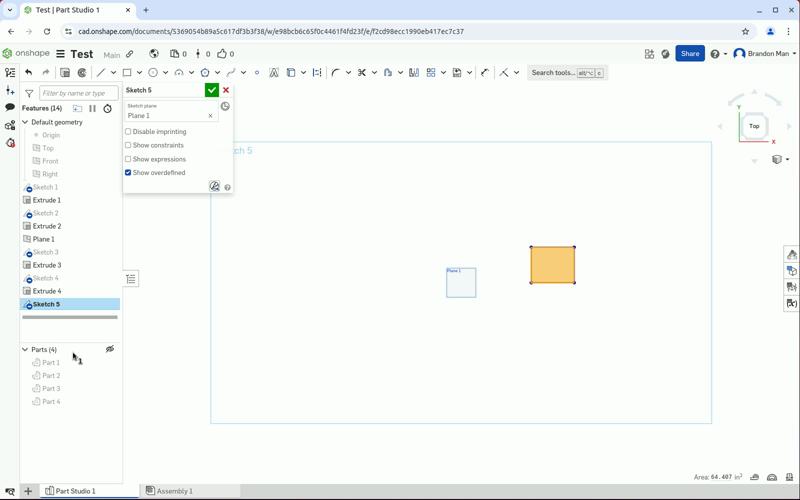
key(shift+e)
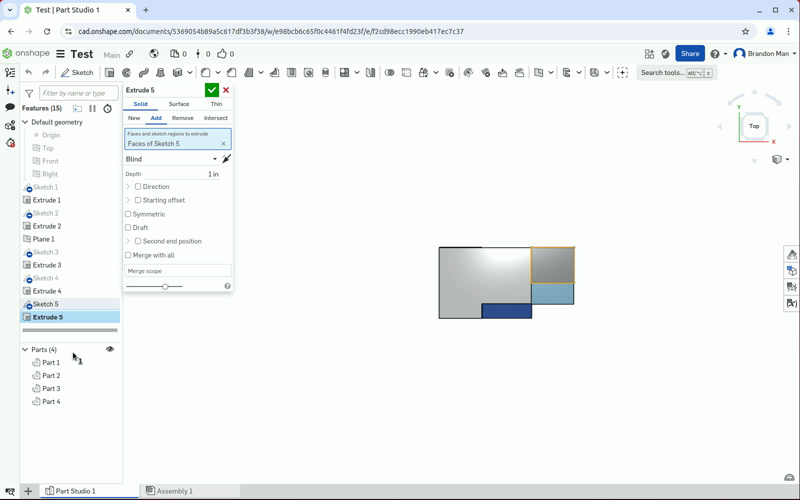
mouse_move(143, 106)
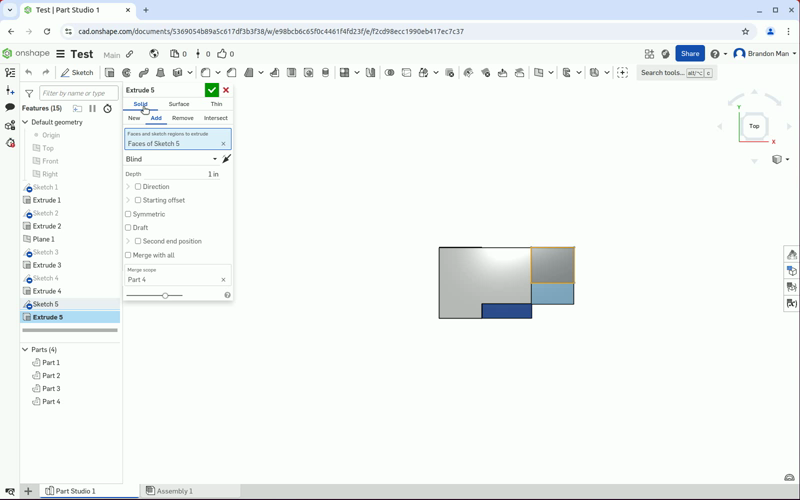
click(143, 106)
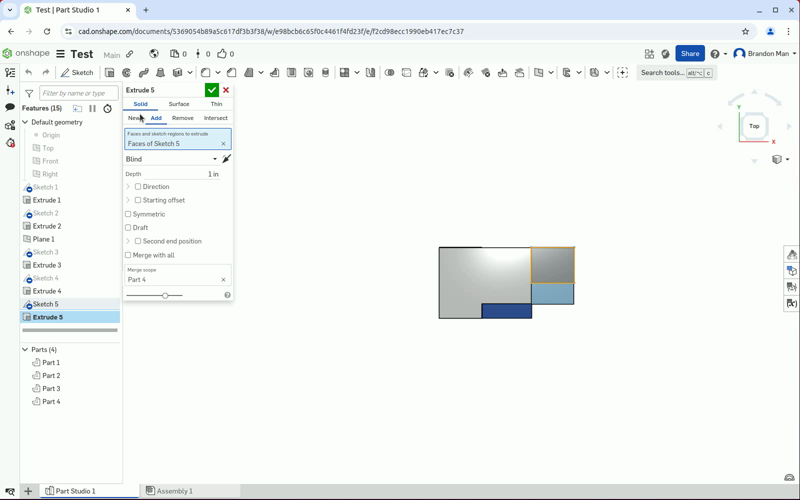
mouse_move(137, 120)
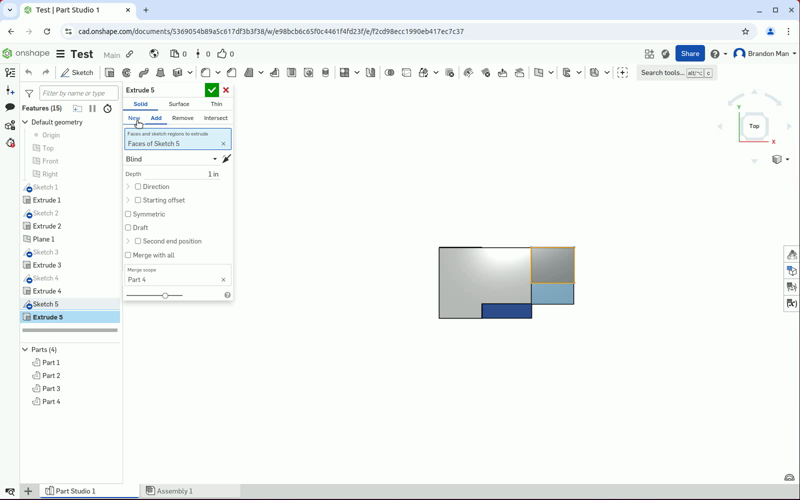
click(137, 120)
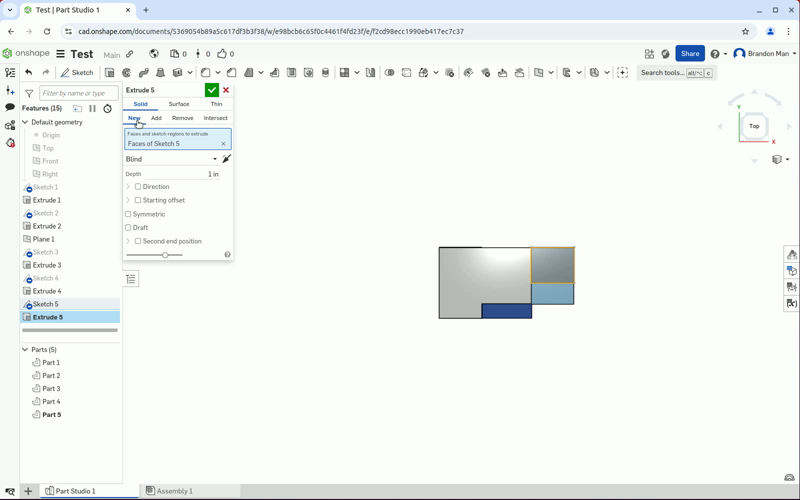
key(tab, 4)
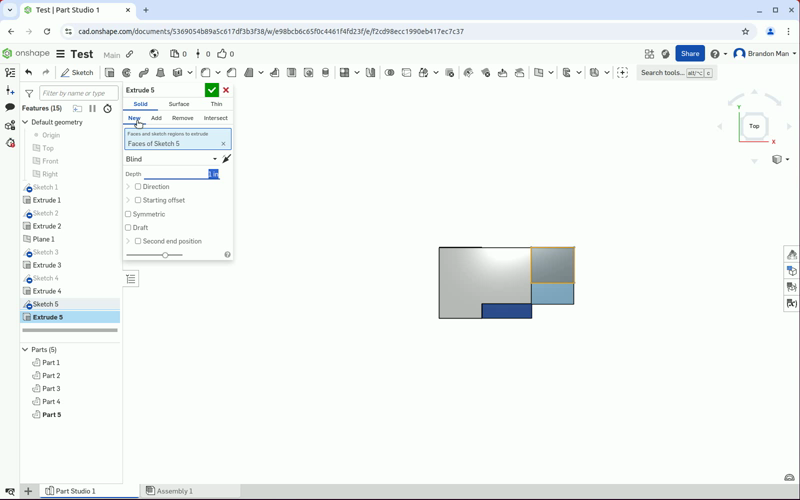
text(4.333)
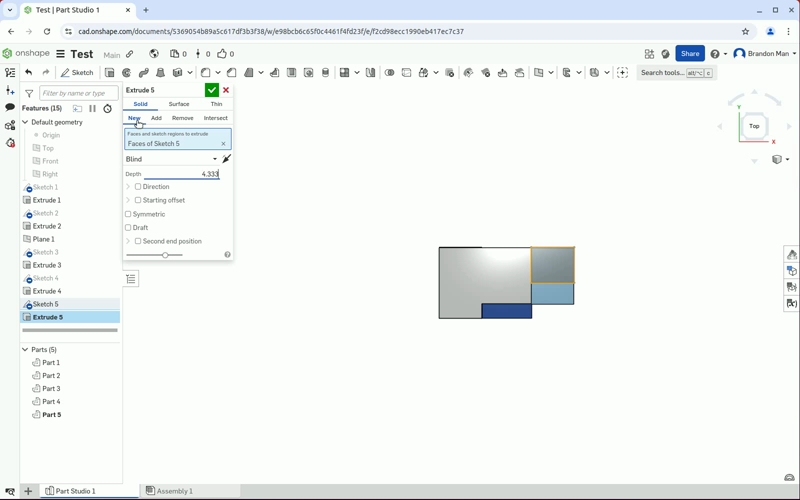
key(enter)
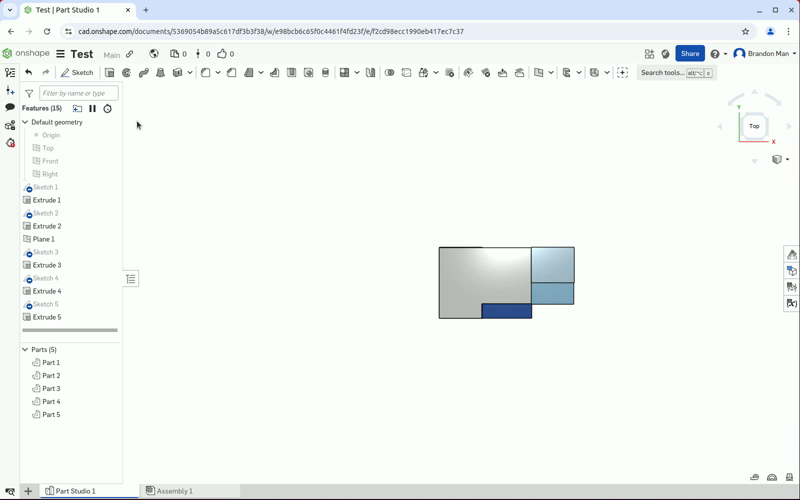
key(shift+h)
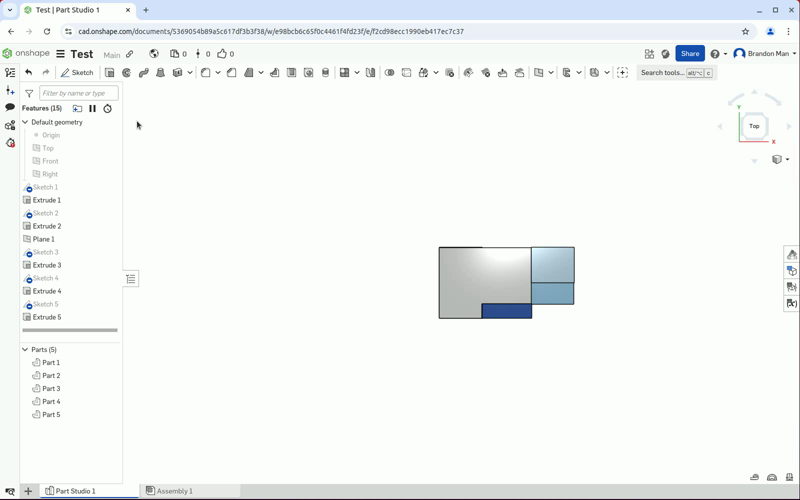
key(shift+h)
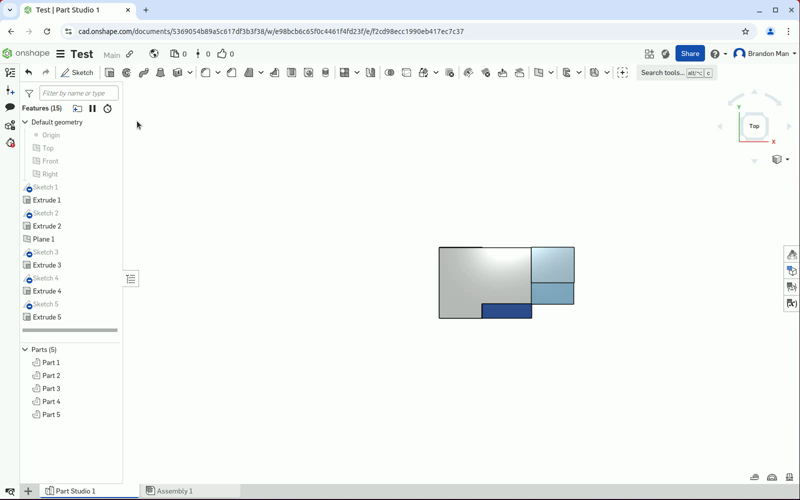
mouse_move(73, 189)
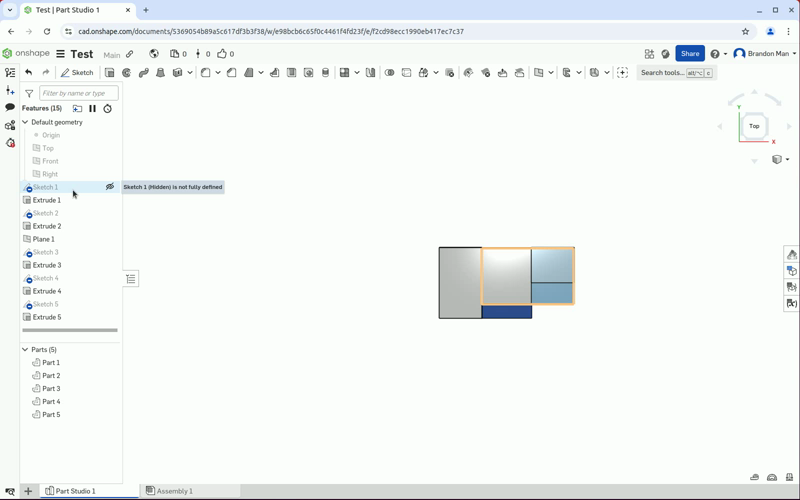
click(73, 189)
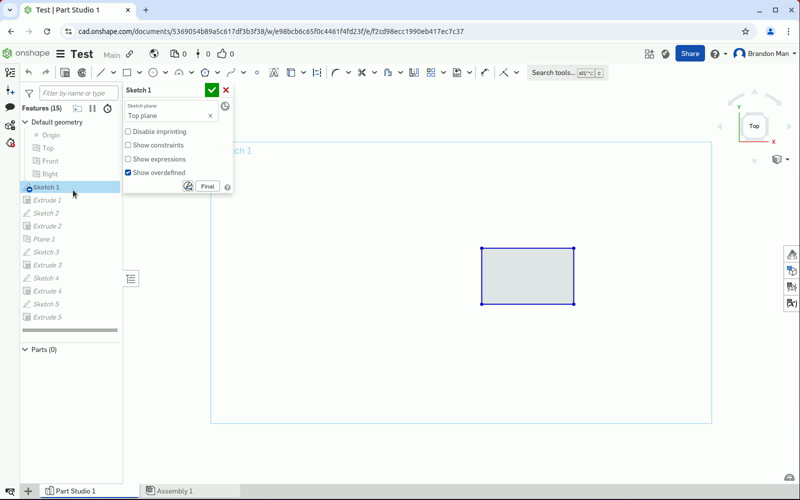
mouse_move(229, 92)
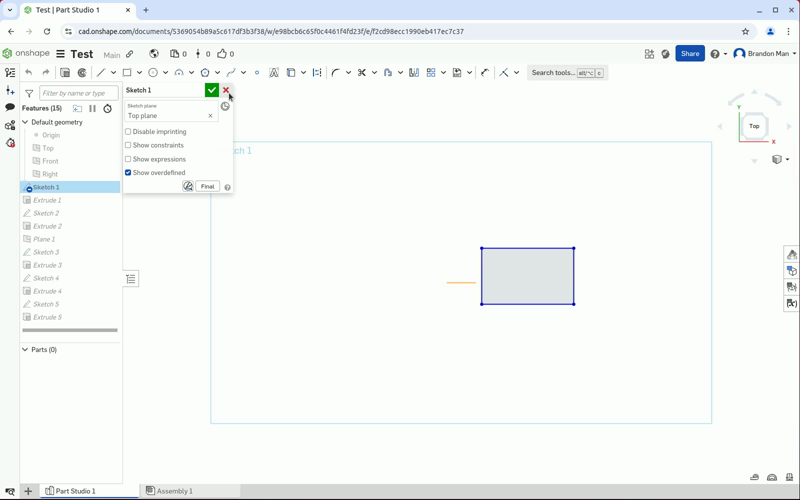
click(229, 92)
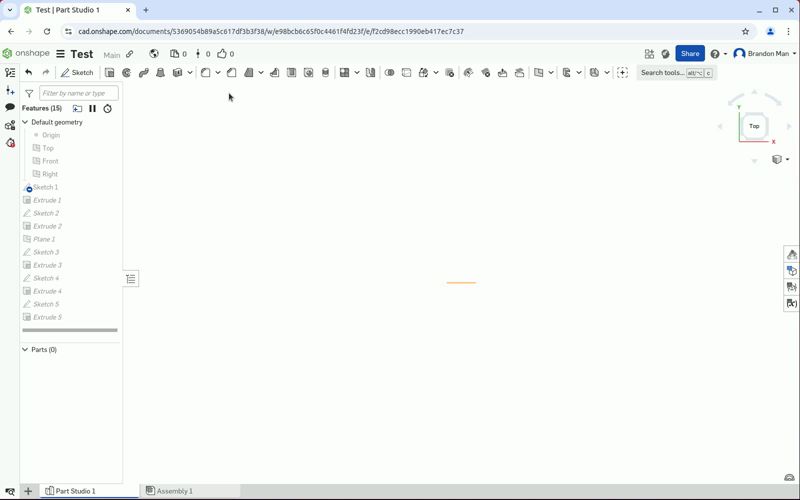
mouse_move(73, 352)
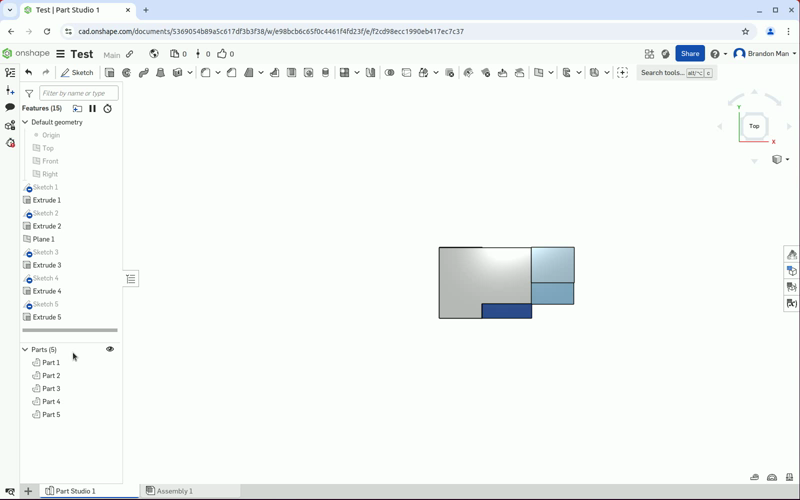
key(y)
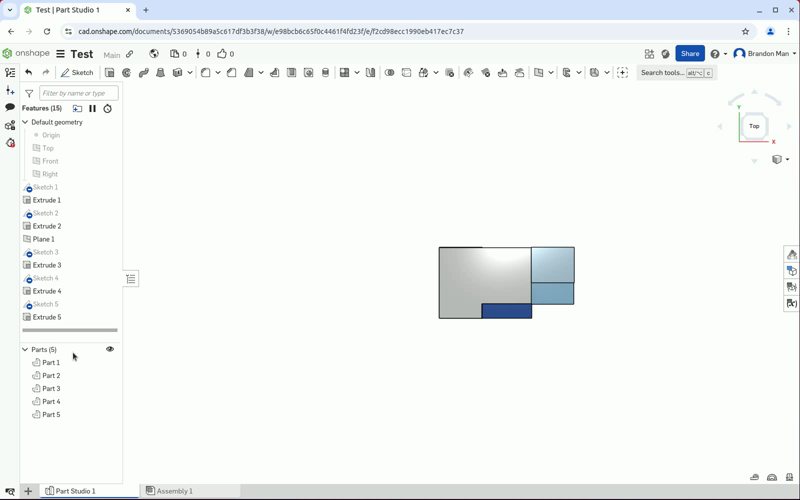
key(shift+p)
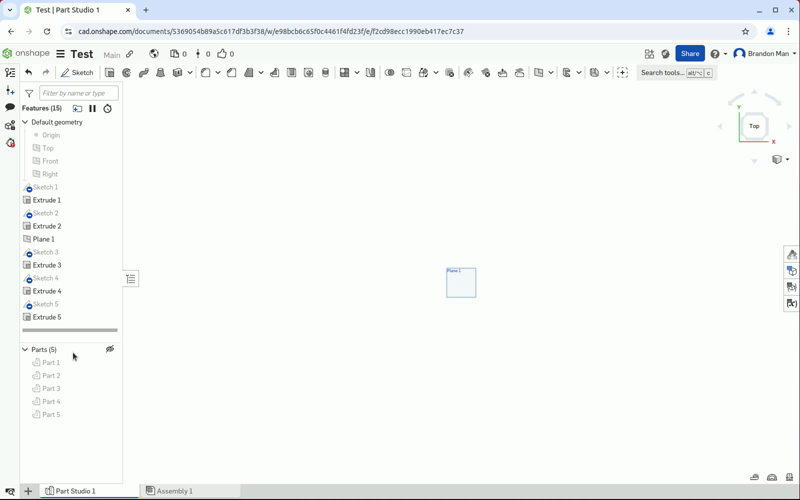
key(space)
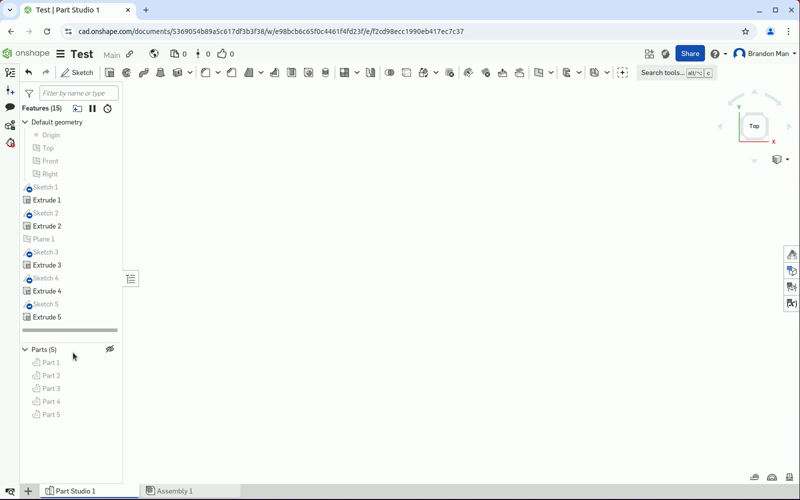
key_down(shift)
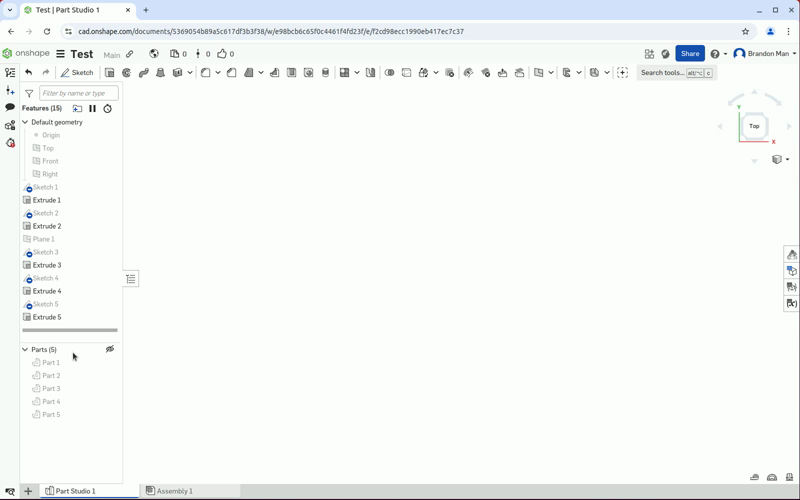
key(up)
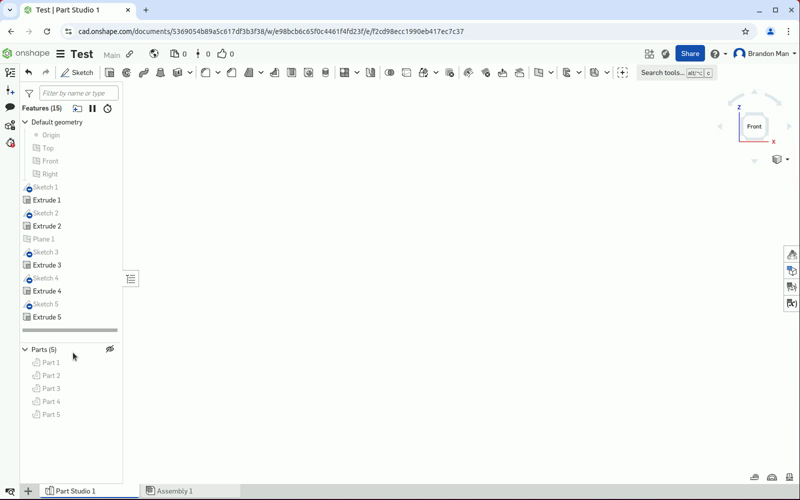
key_up(shift)
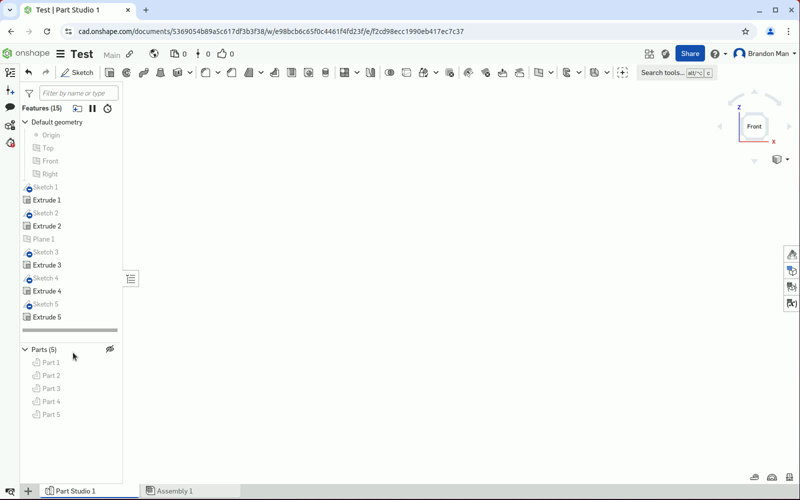
mouse_move(73, 352)
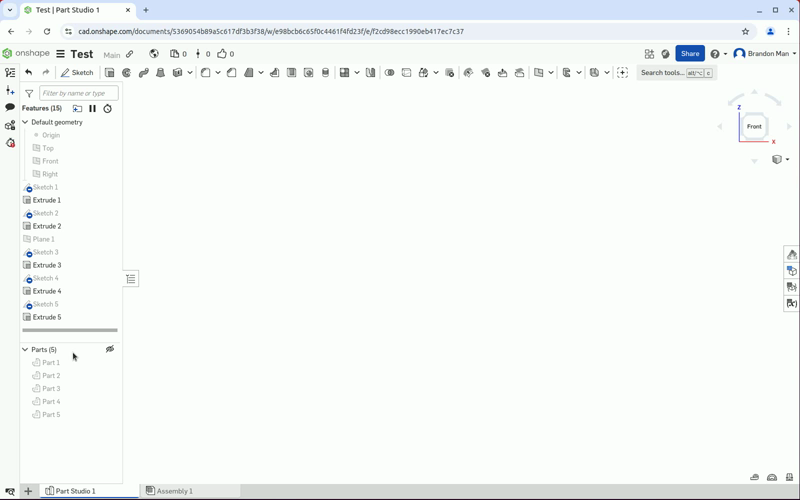
key(shift+y)
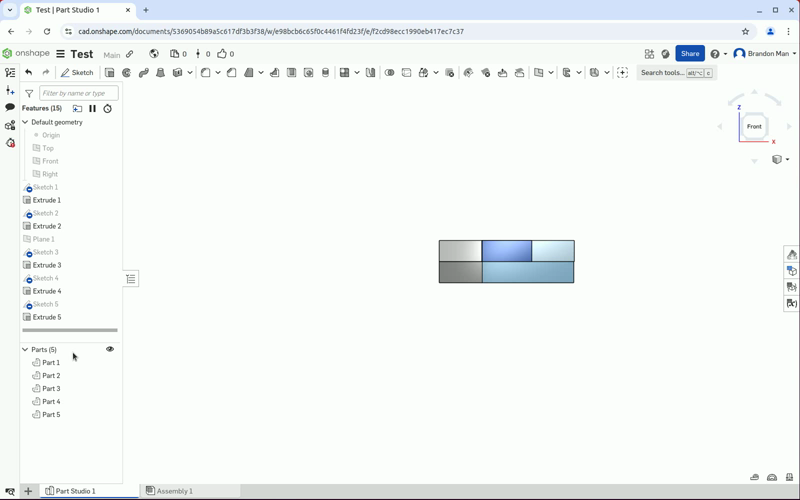
mouse_move(541, 75)
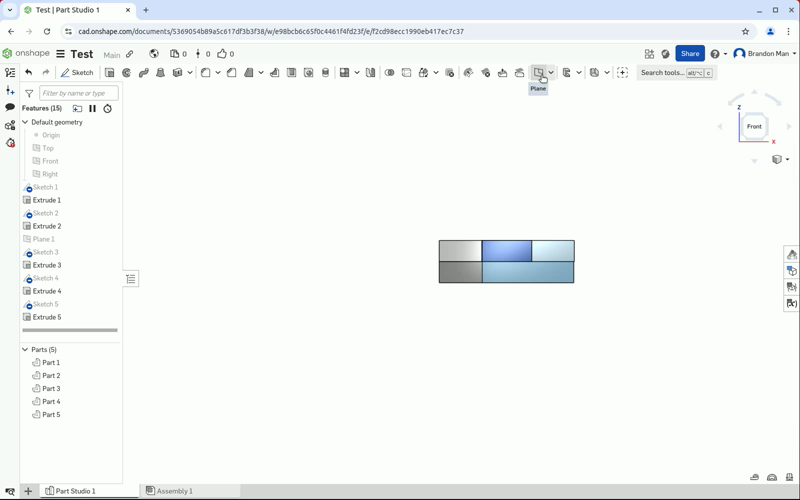
click(541, 75)
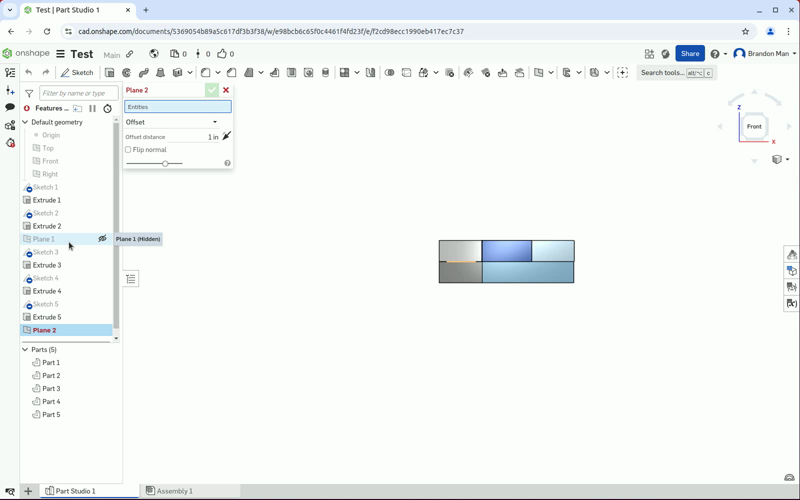
scroll(3)
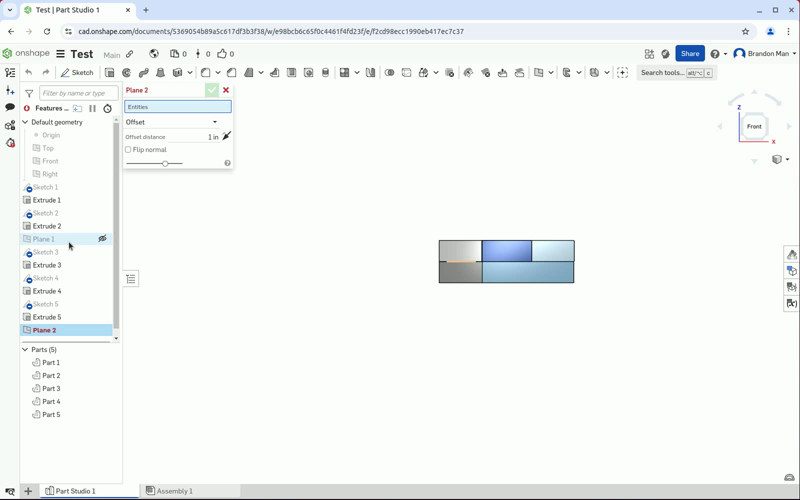
mouse_move(69, 163)
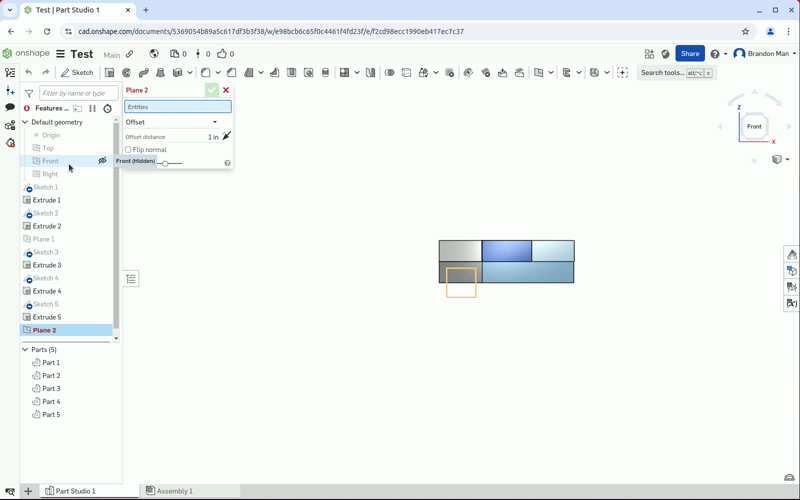
click(69, 163)
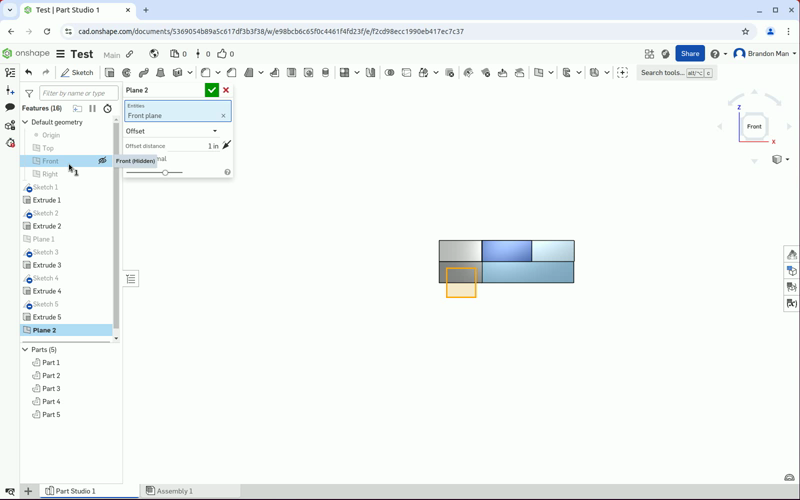
key(tab, 2)
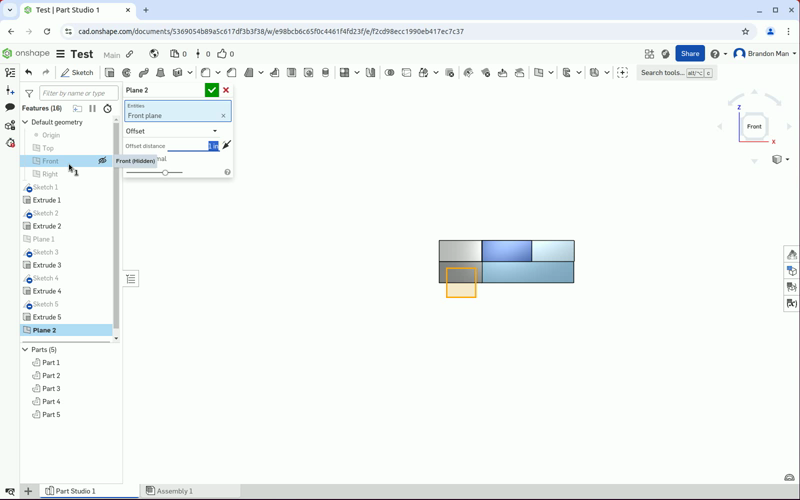
text(4.344)
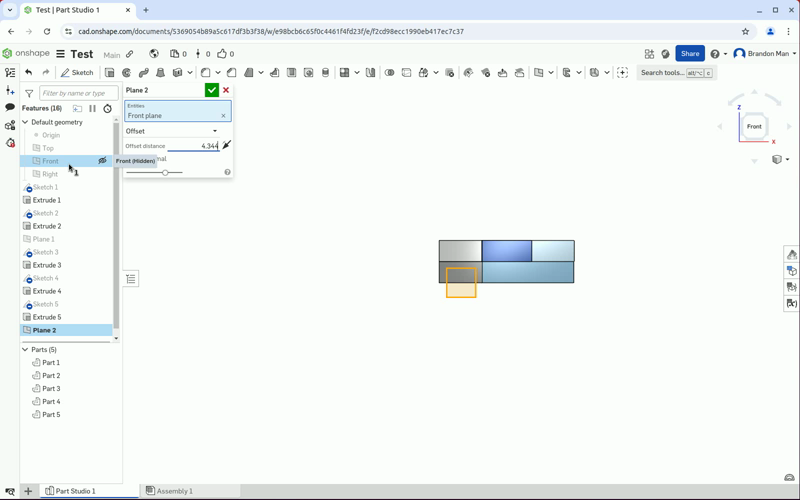
key(enter, 2)
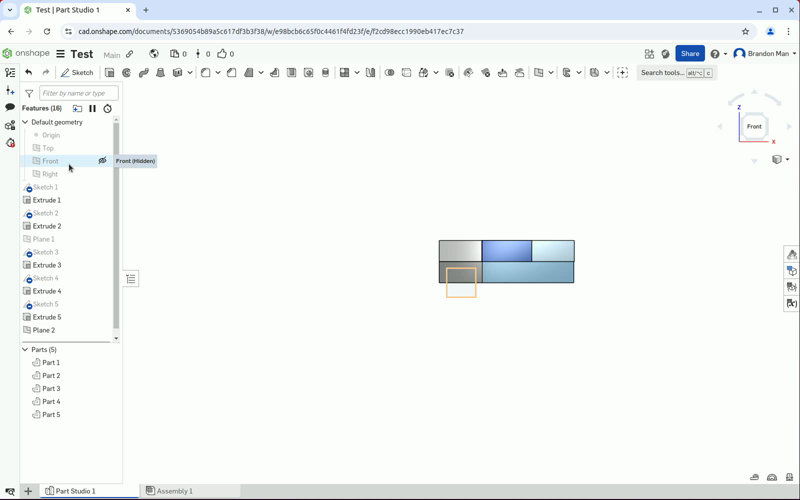
key(shift+s)
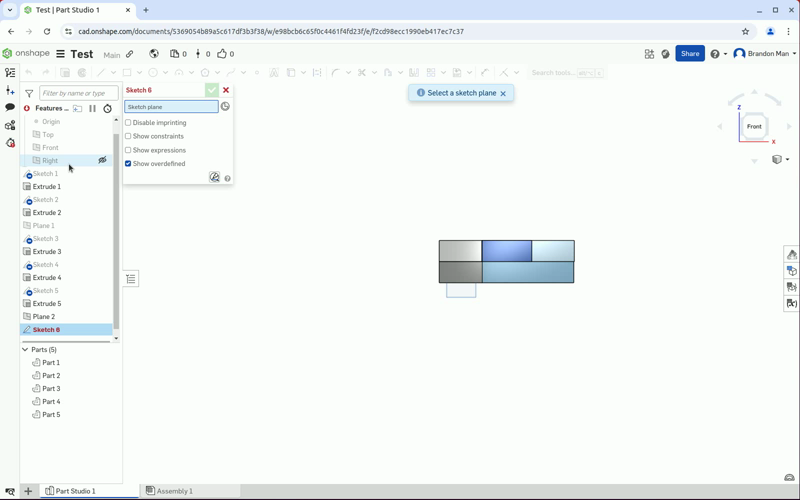
mouse_move(69, 319)
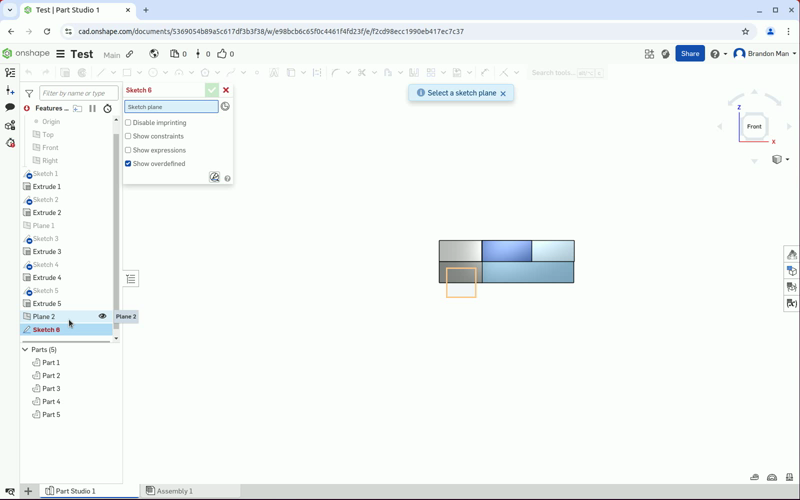
click(69, 319)
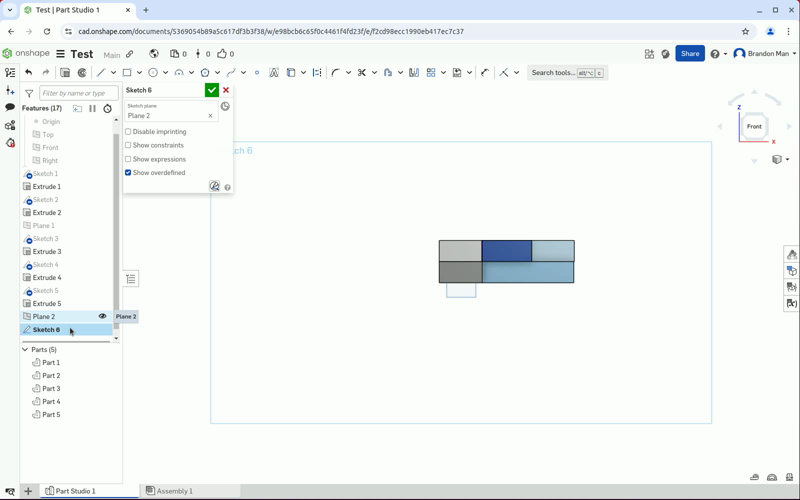
mouse_move(73, 352)
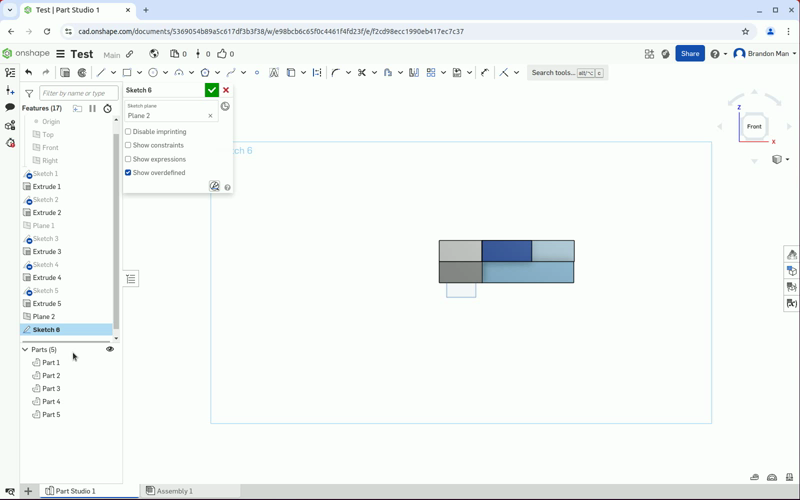
key(y)
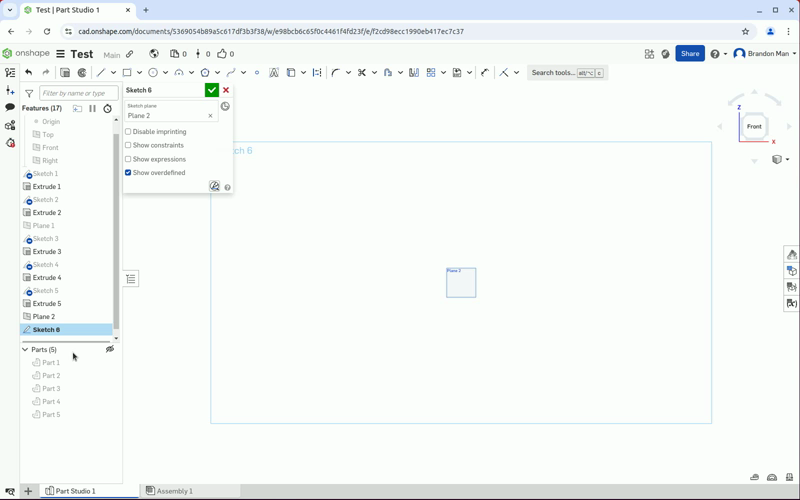
key(l)
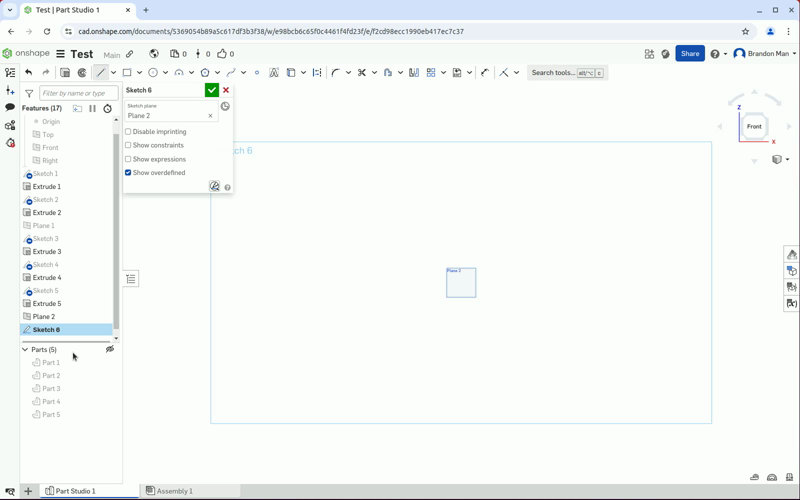
key_down(shift)
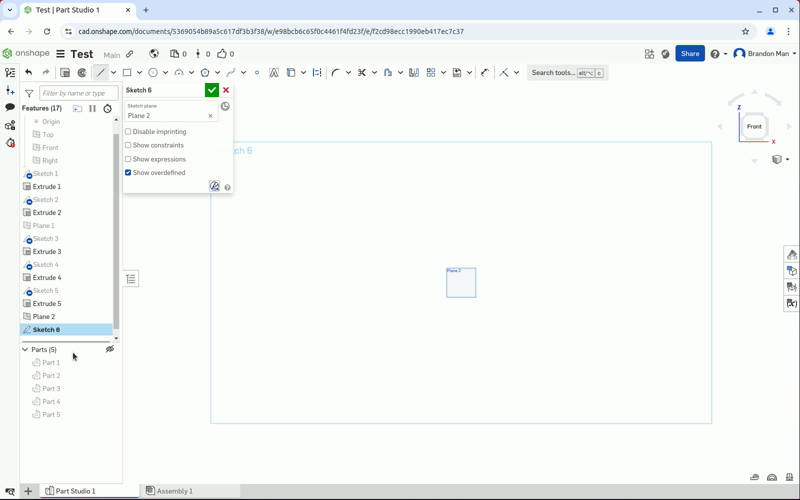
mouse_move(534, 282)
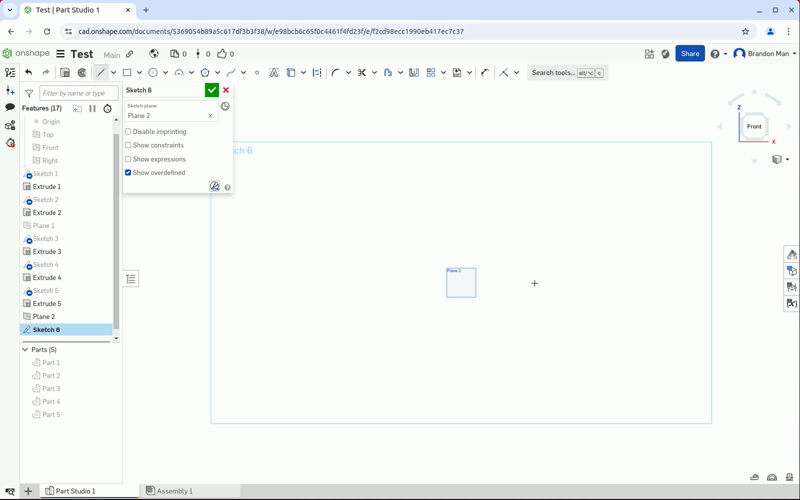
click(534, 282)
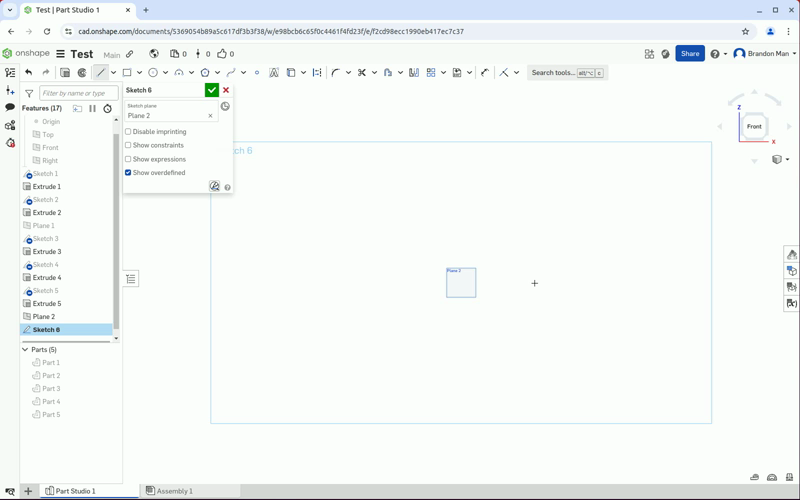
key_up(shift)
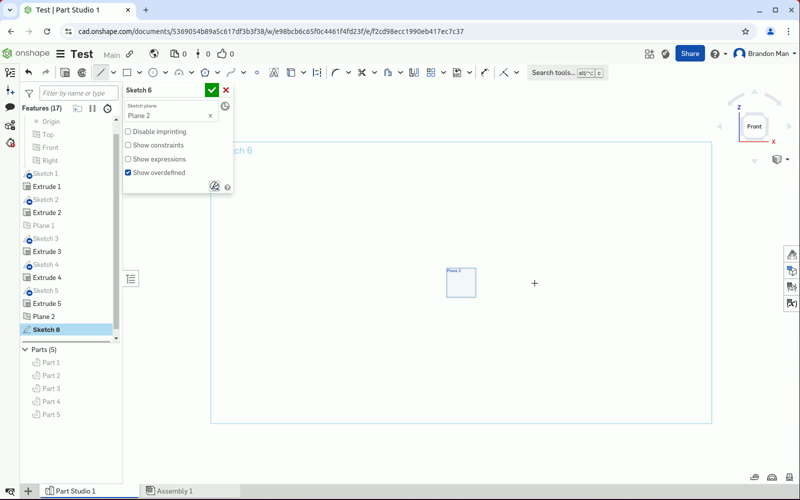
key_down(shift)
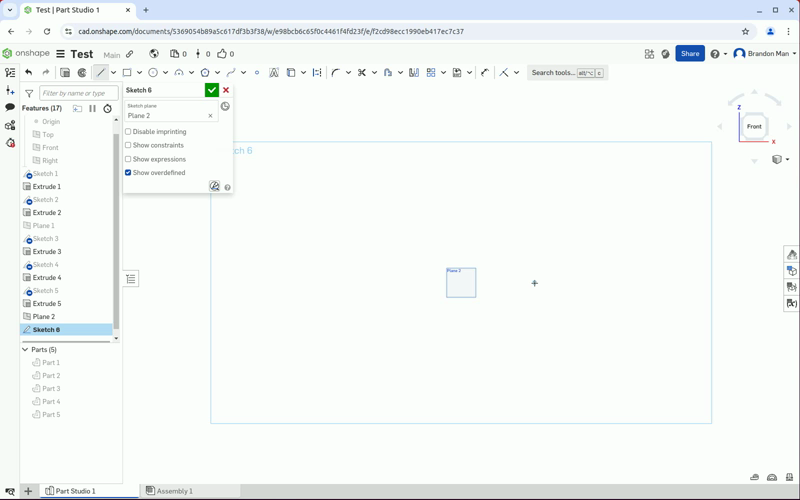
mouse_move(564, 282)
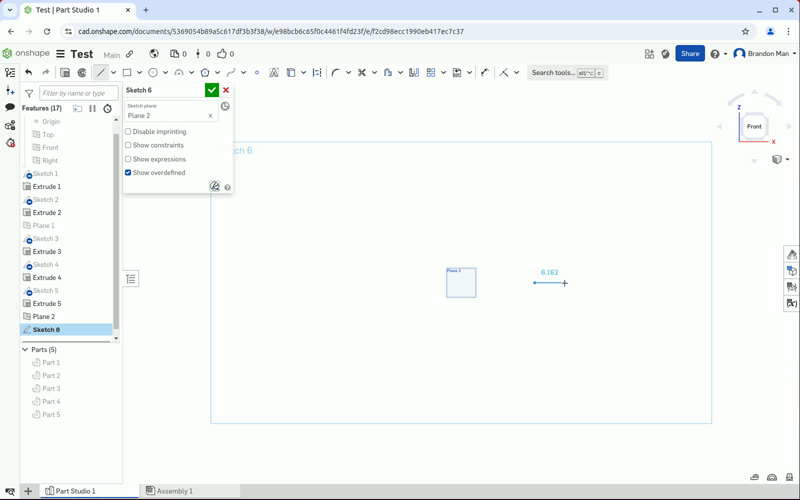
mouse_move(570, 282)
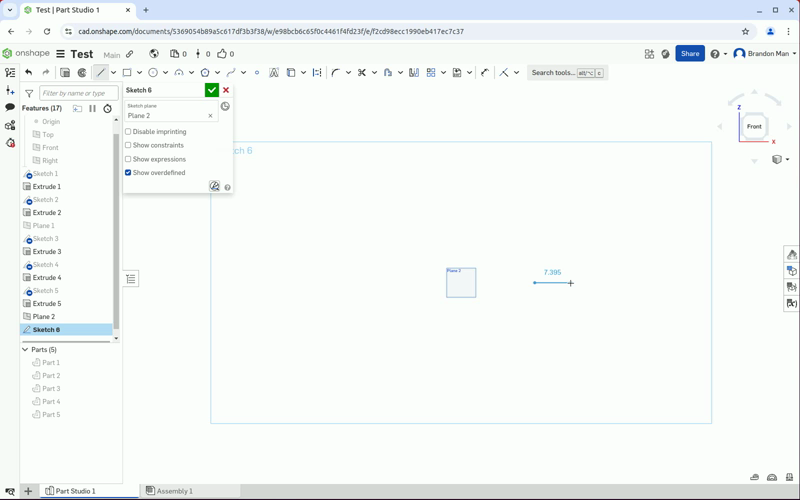
click(570, 282)
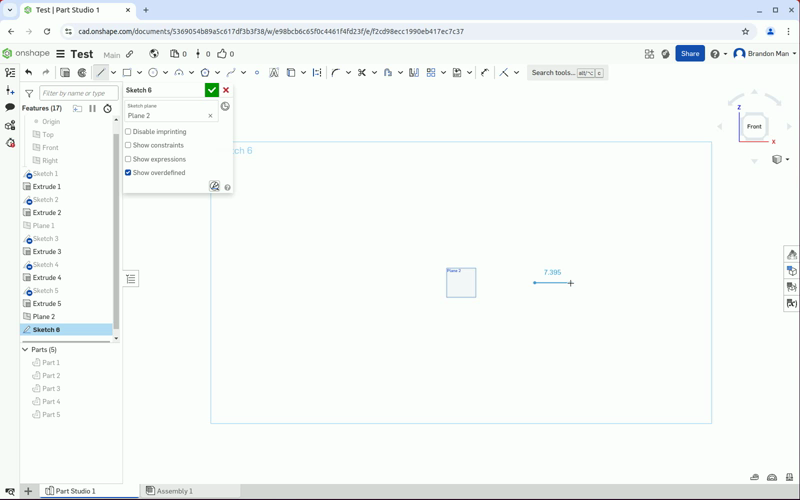
key_up(shift)
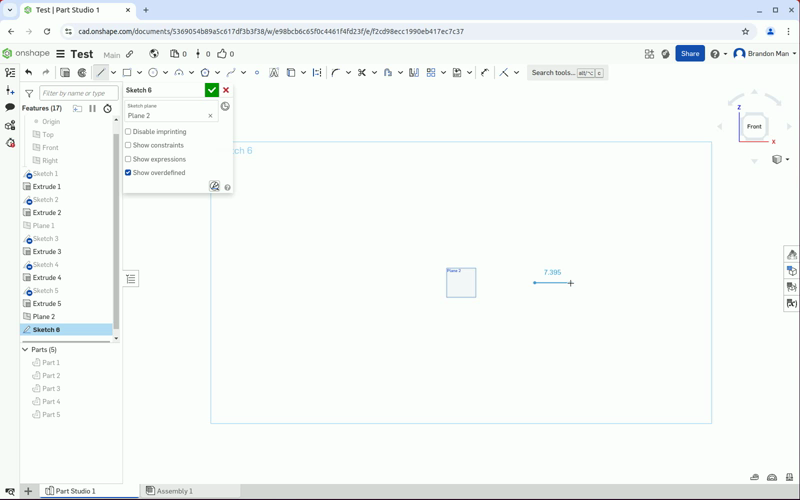
key_down(shift)
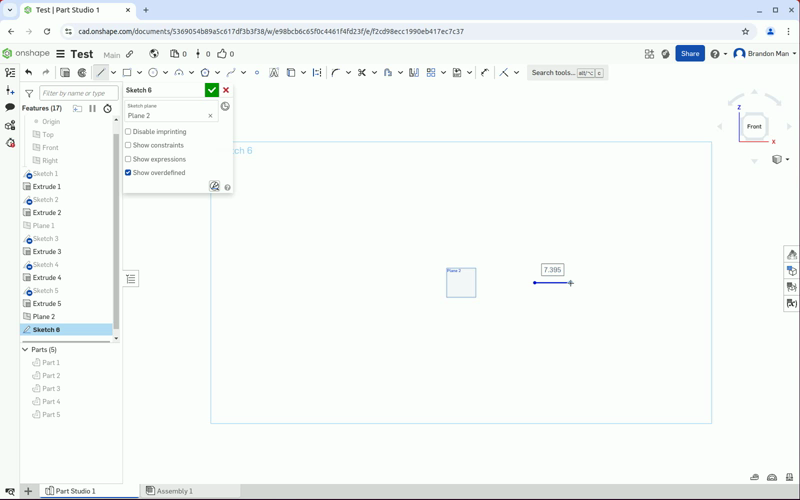
mouse_move(589, 282)
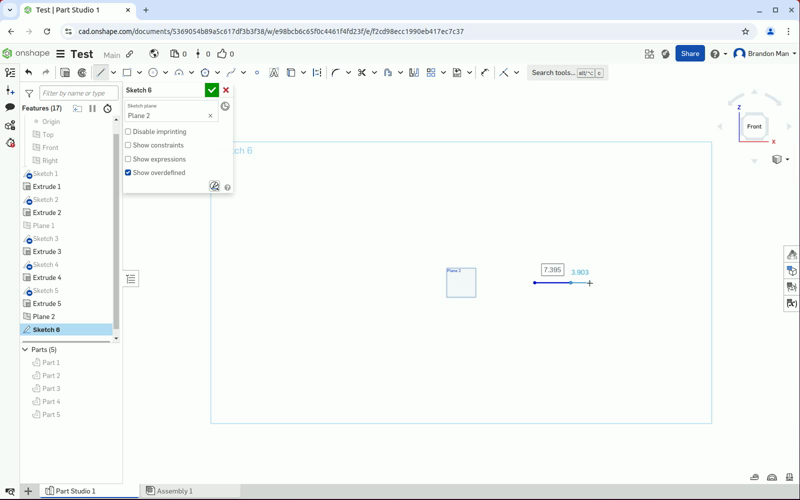
mouse_move(570, 264)
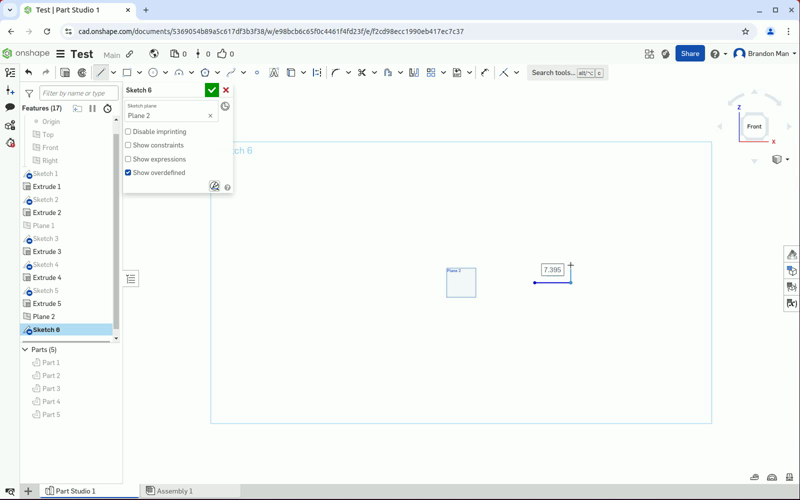
click(570, 264)
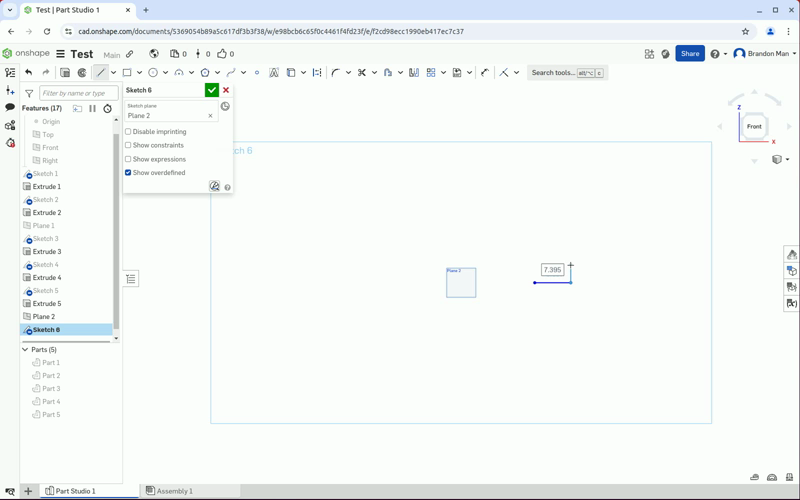
key_up(shift)
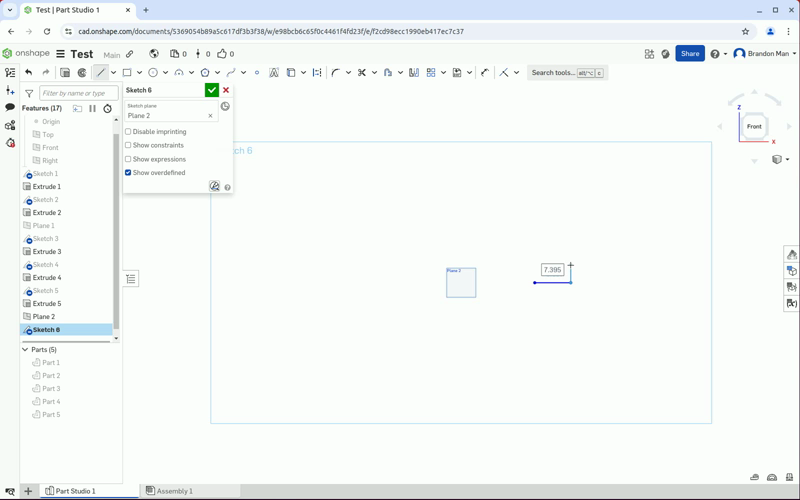
key_down(shift)
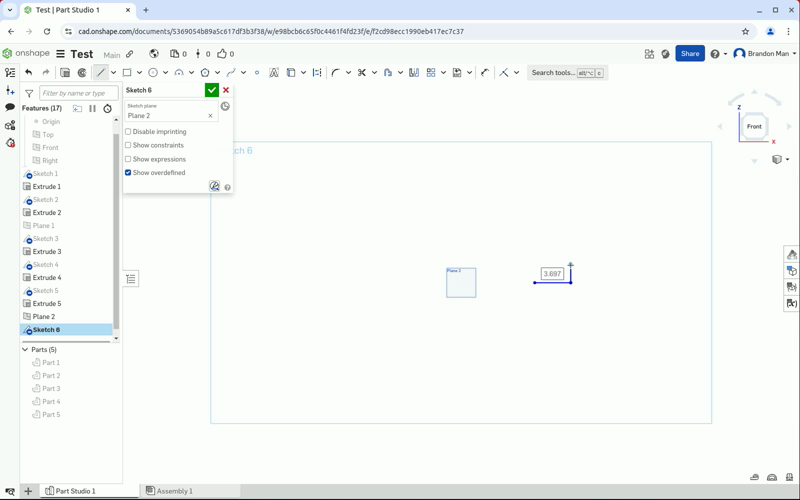
mouse_move(589, 264)
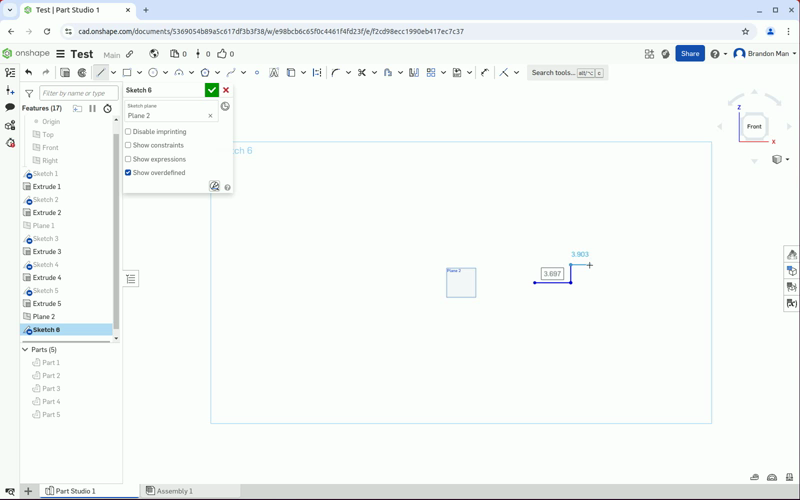
mouse_move(534, 264)
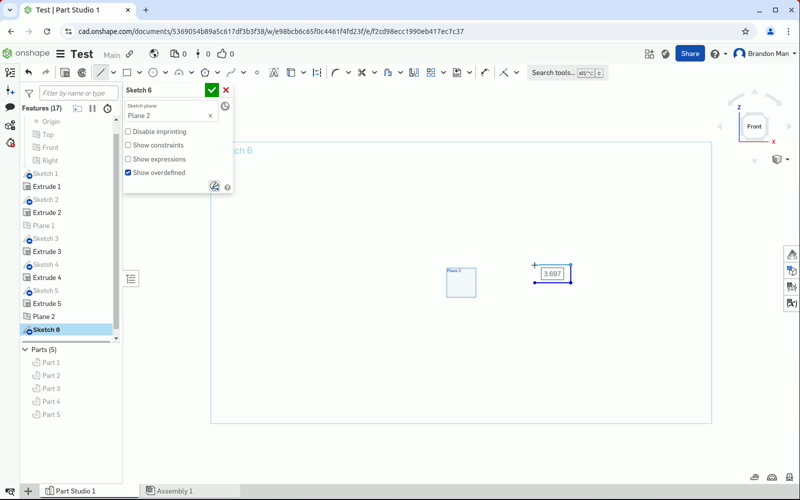
click(534, 264)
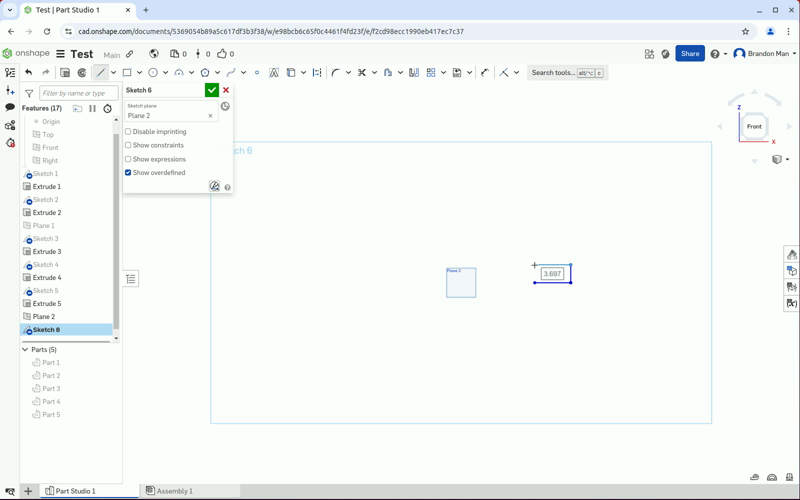
key_up(shift)
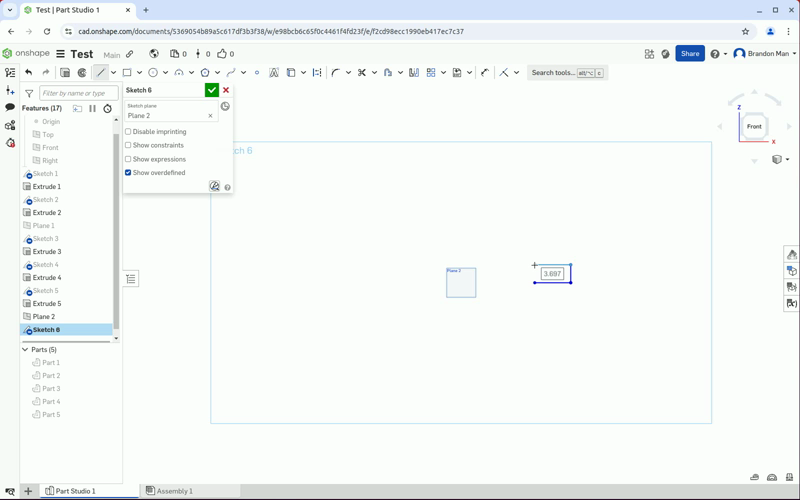
mouse_move(564, 264)
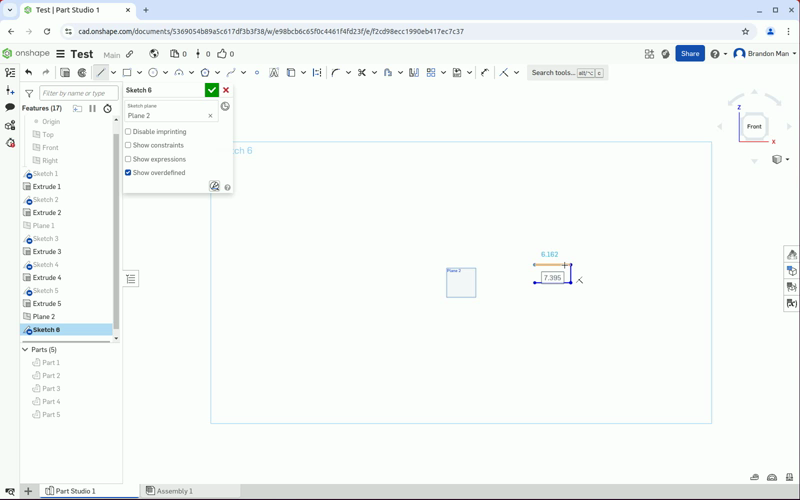
key_down(shift)
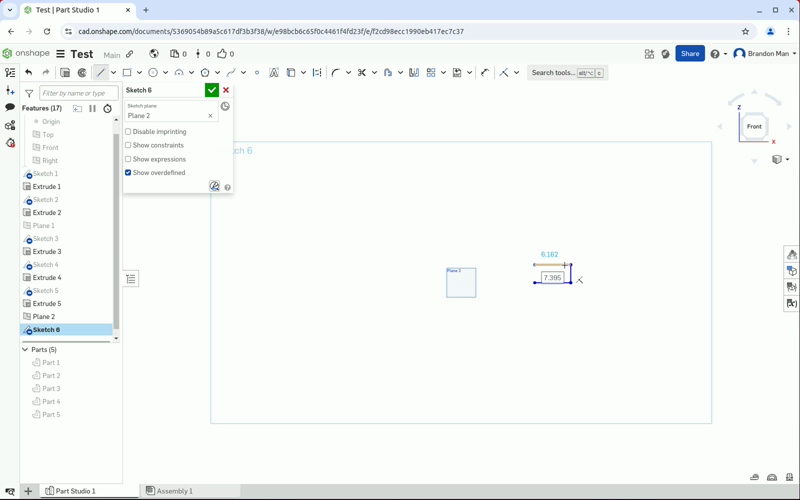
mouse_move(534, 282)
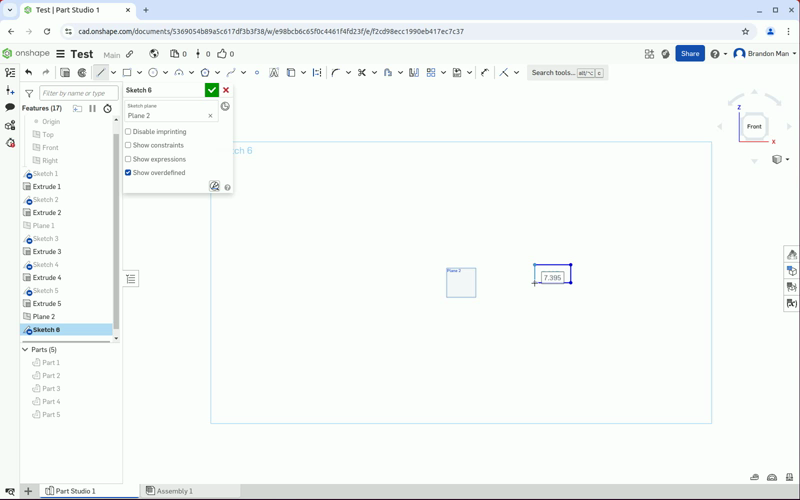
key_up(shift)
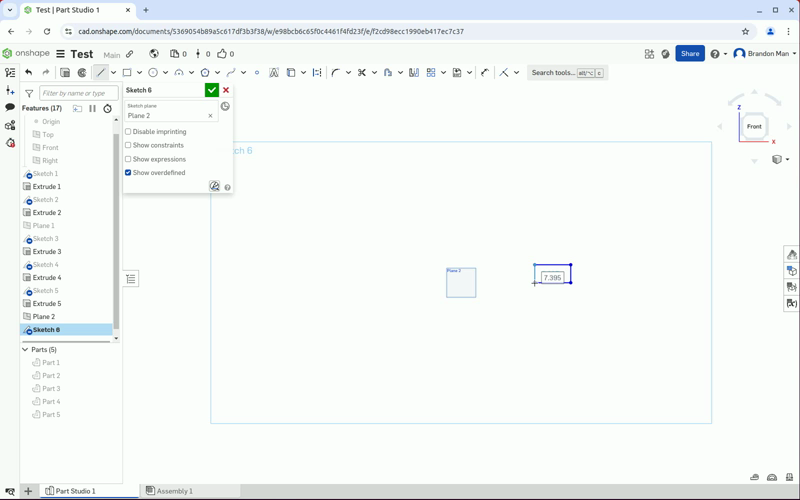
click(534, 282)
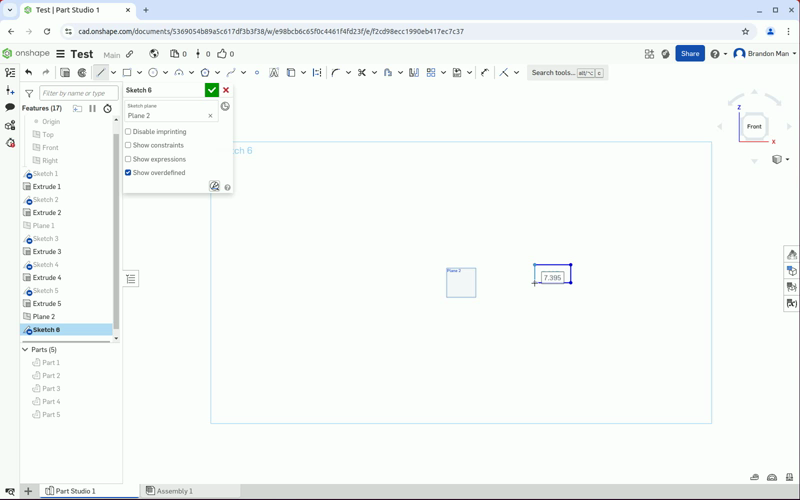
key(esc)
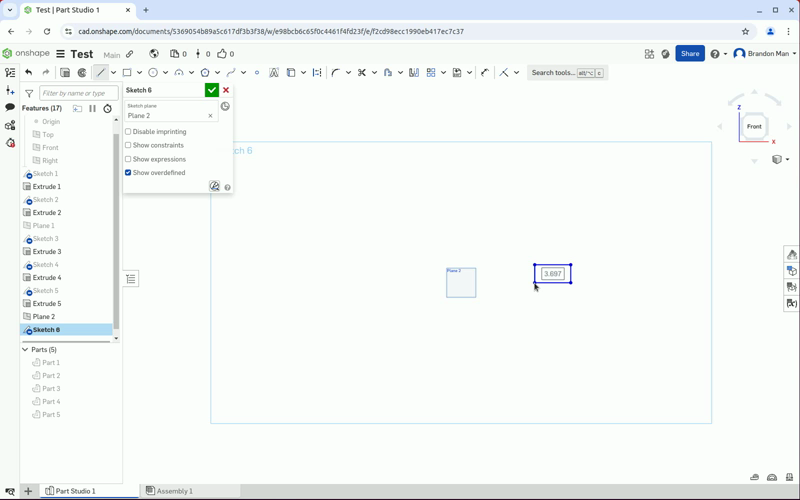
mouse_move(569, 282)
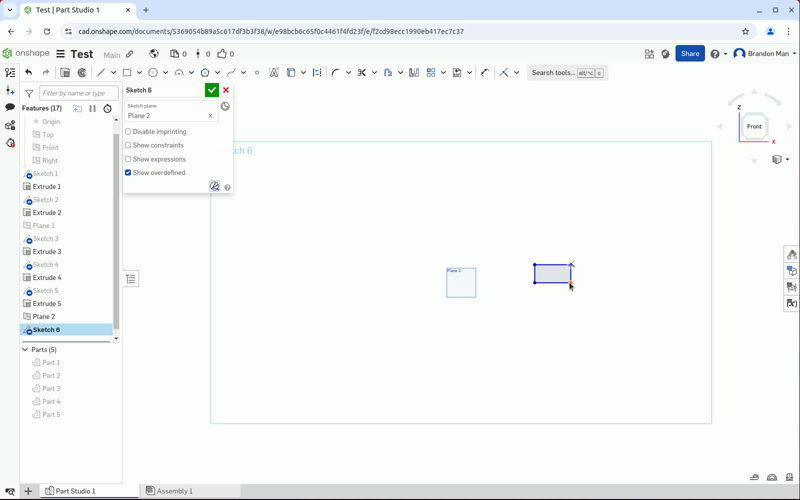
scroll(6)
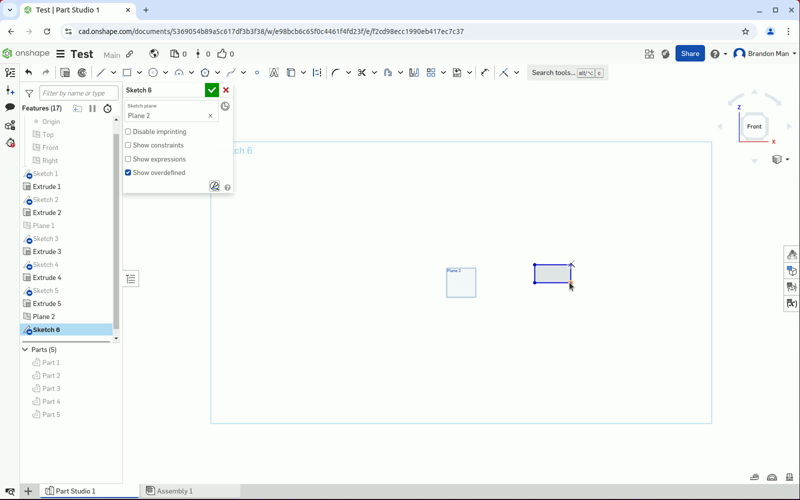
scroll(6)
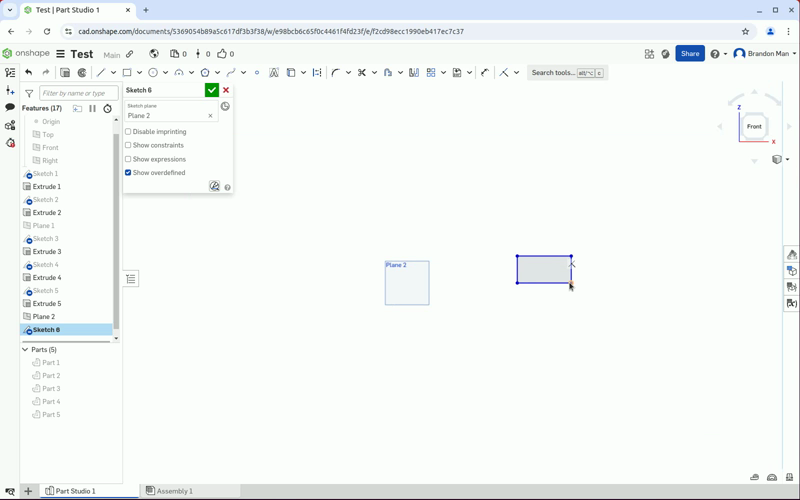
scroll(6)
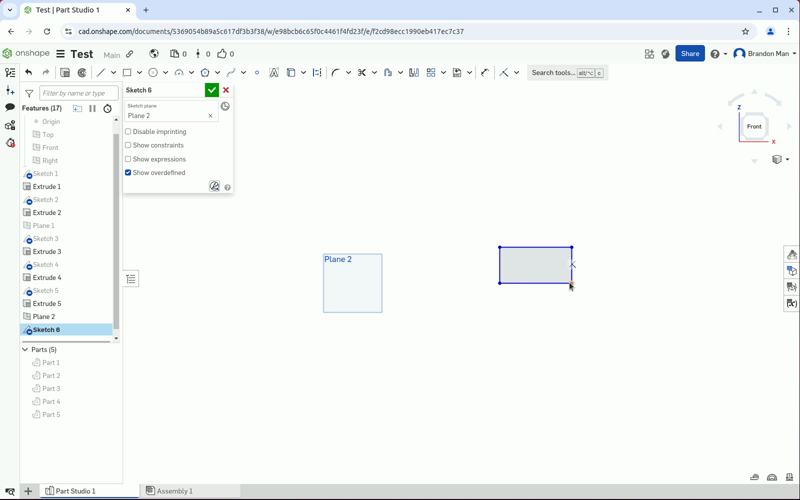
scroll(6)
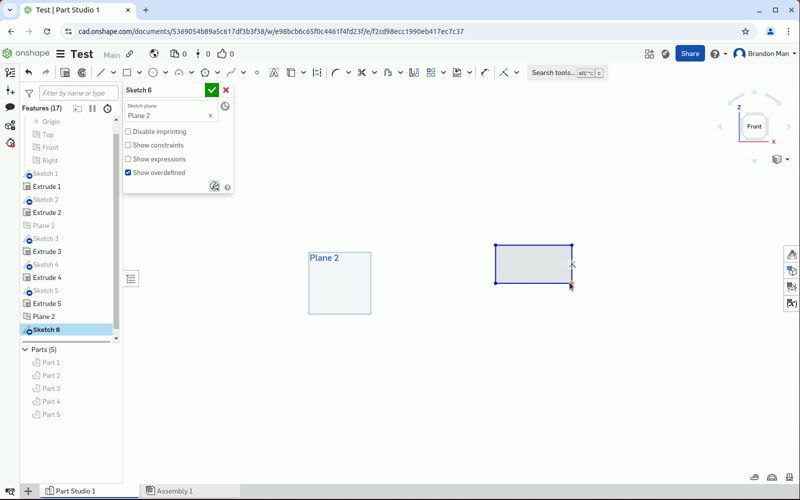
scroll(6)
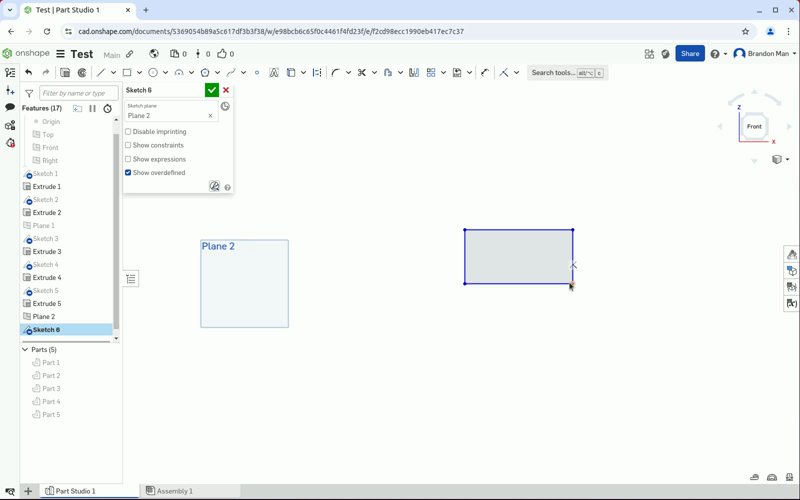
scroll(6)
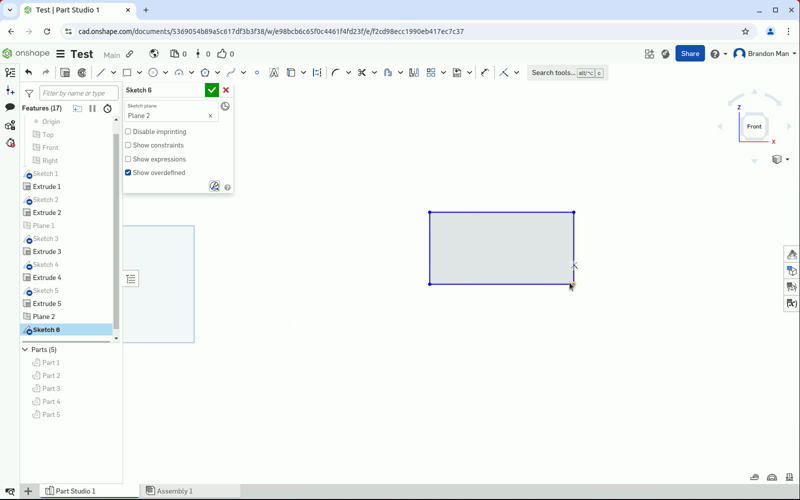
scroll(6)
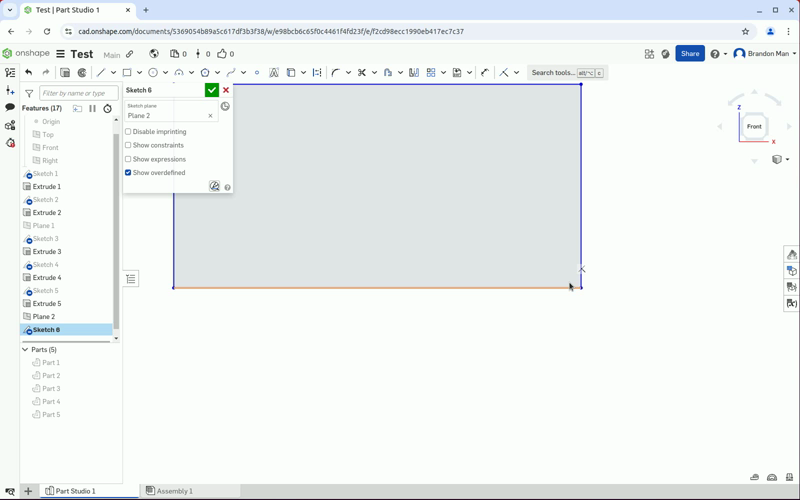
click(569, 282)
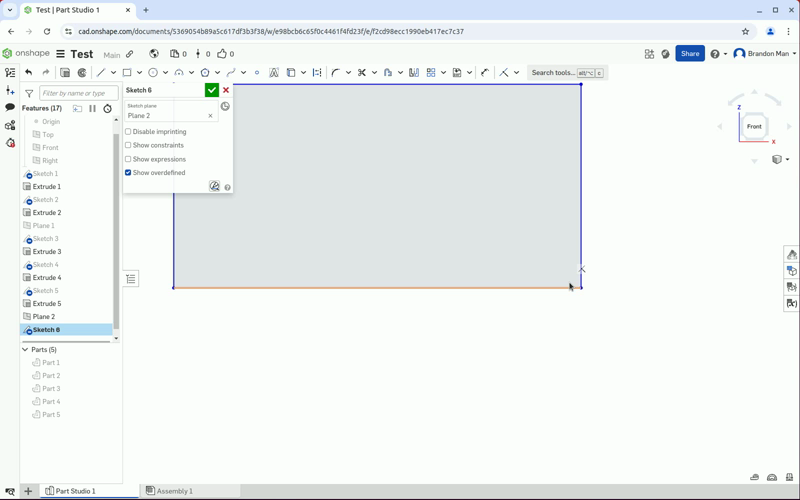
scroll(-6)
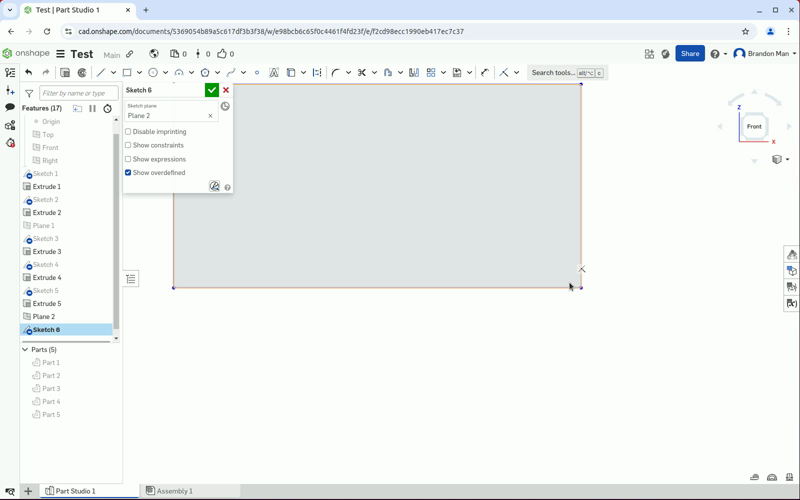
scroll(-6)
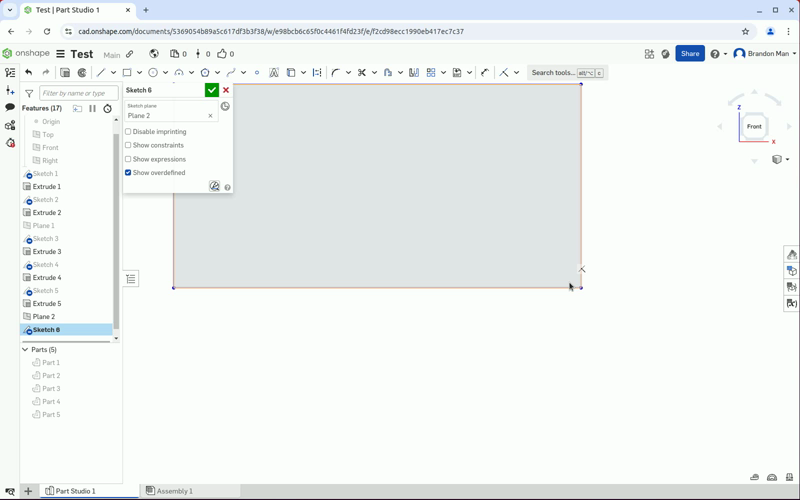
scroll(-6)
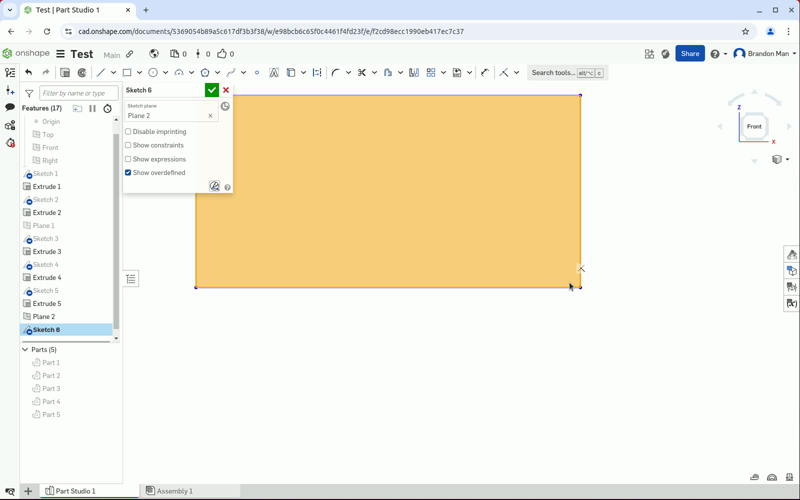
scroll(-6)
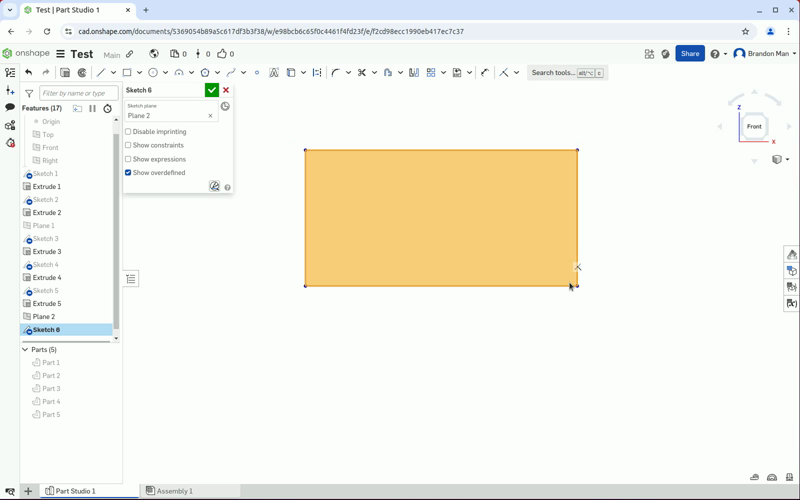
scroll(-6)
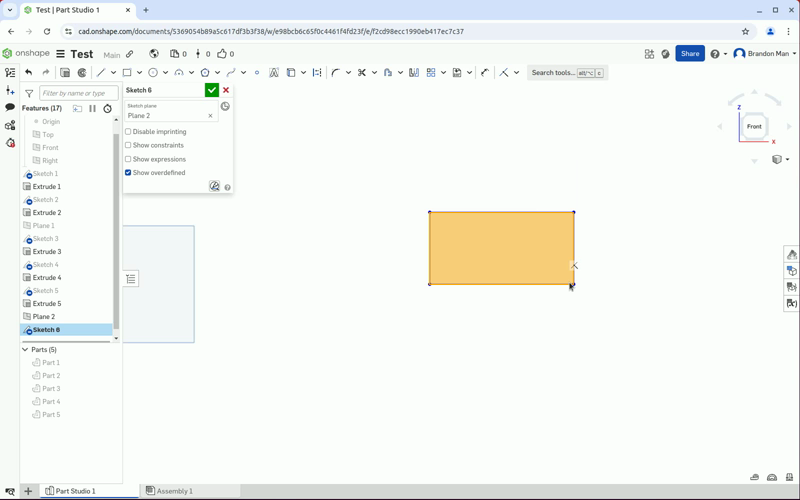
scroll(-6)
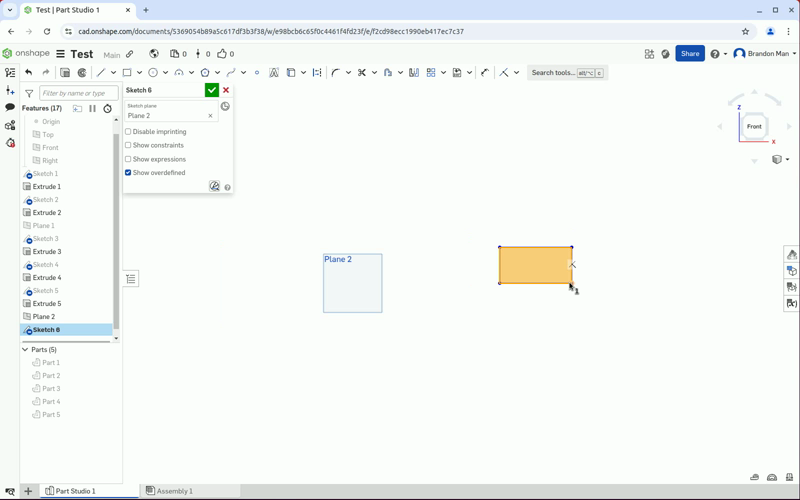
scroll(-6)
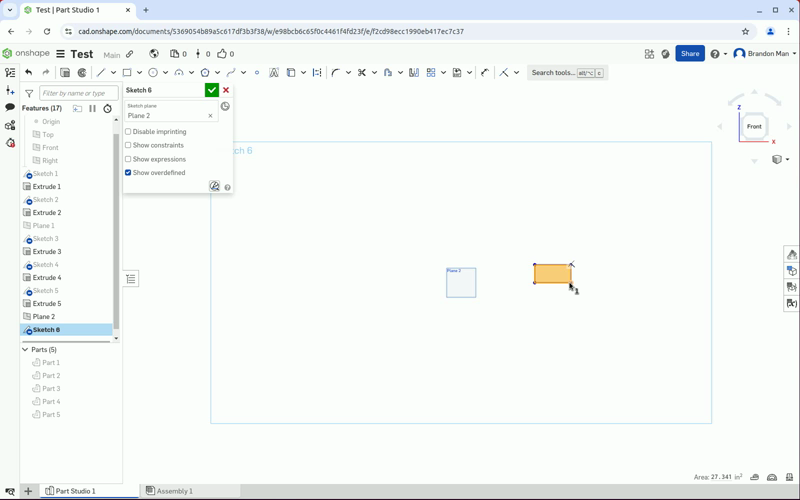
mouse_move(73, 352)
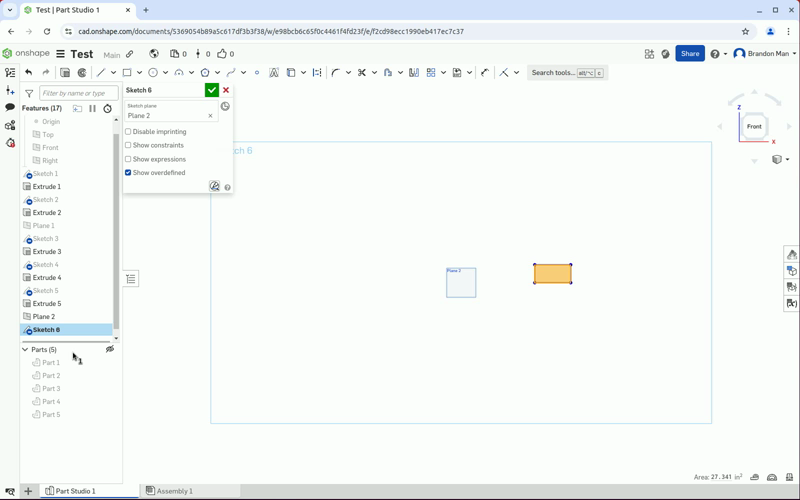
key(shift+y)
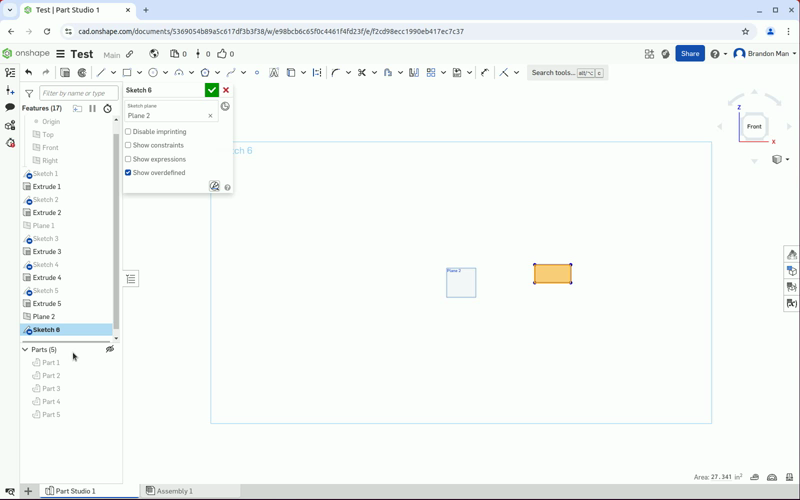
key(shift+e)
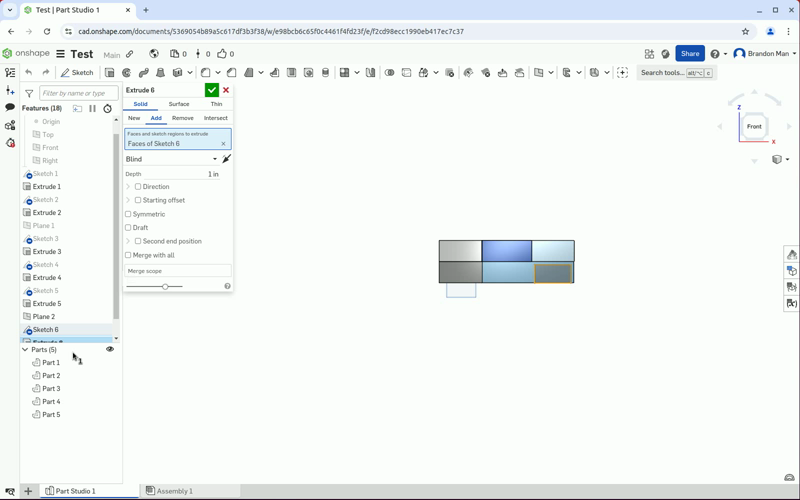
mouse_move(143, 106)
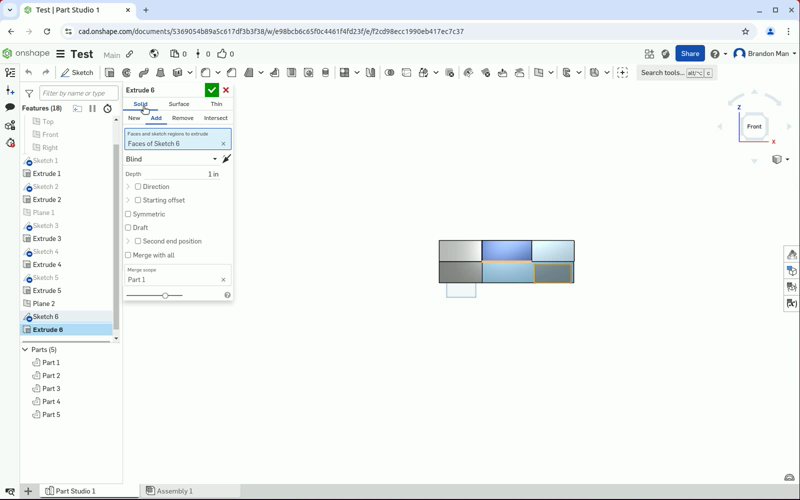
click(143, 106)
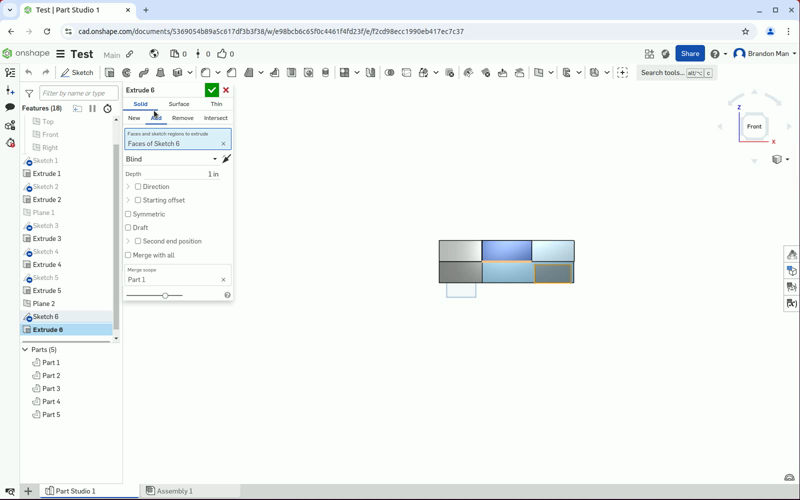
mouse_move(186, 120)
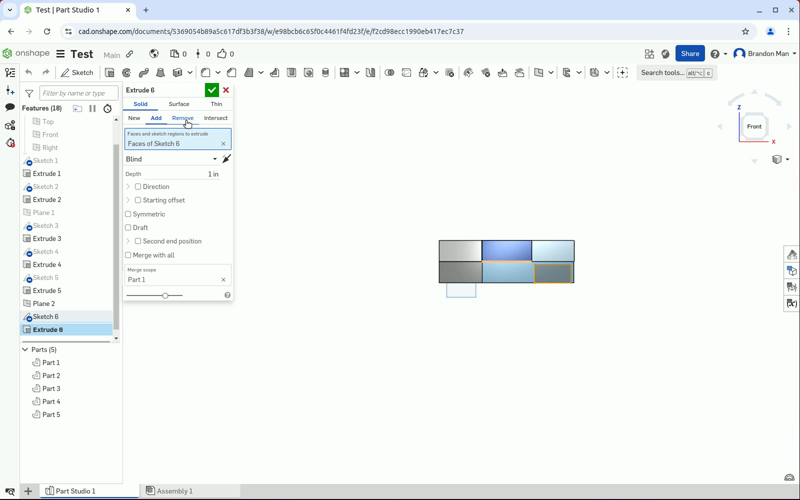
click(186, 120)
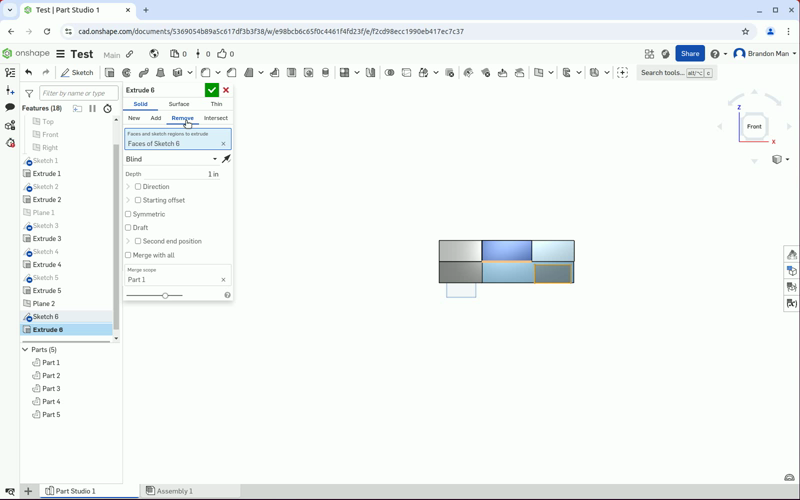
key(tab, 4)
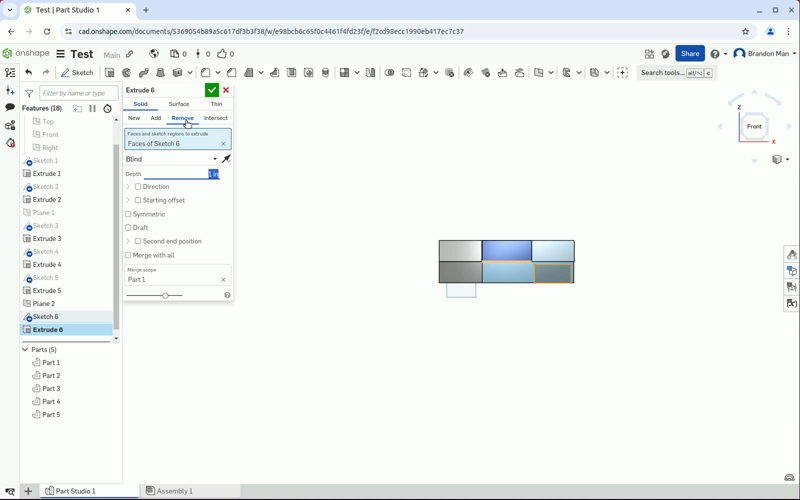
text(10.832)
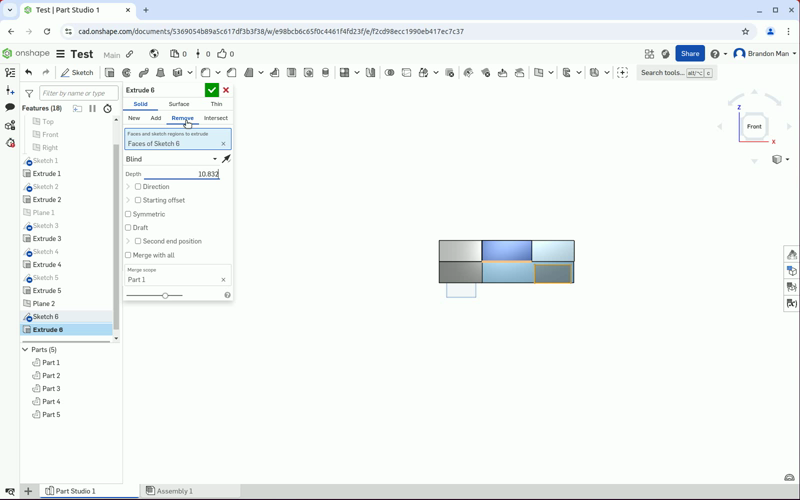
key(tab, 6)
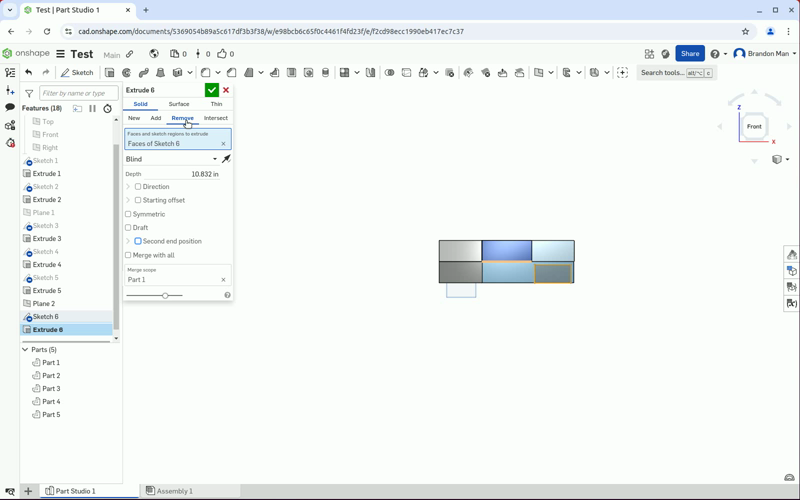
key(space)
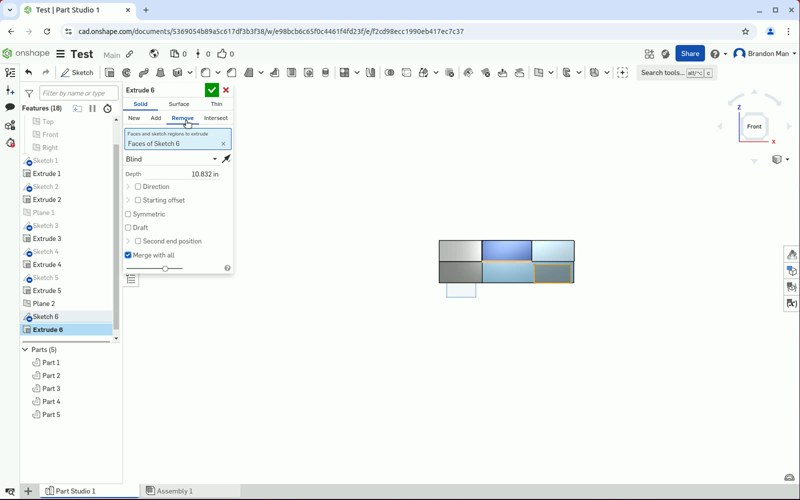
key(enter)
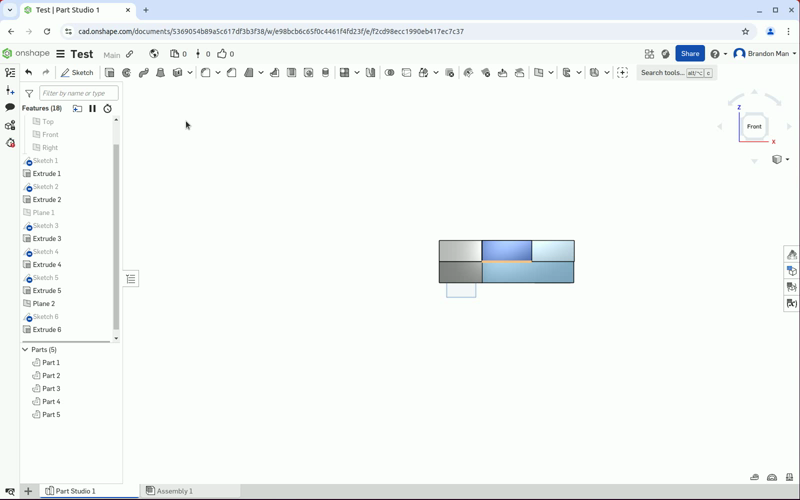
key(shift+h)
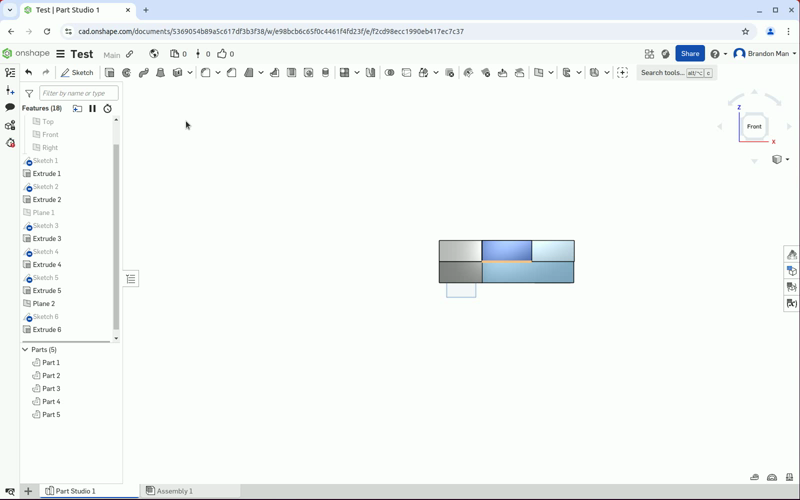
key(shift+h)
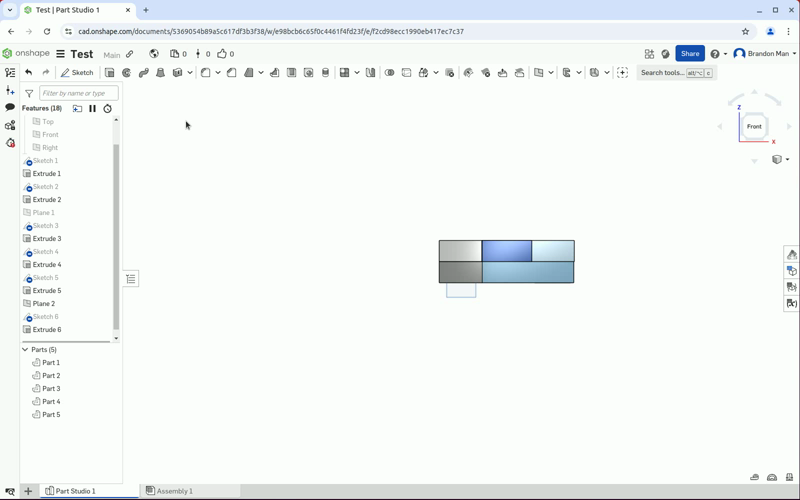
mouse_move(69, 163)
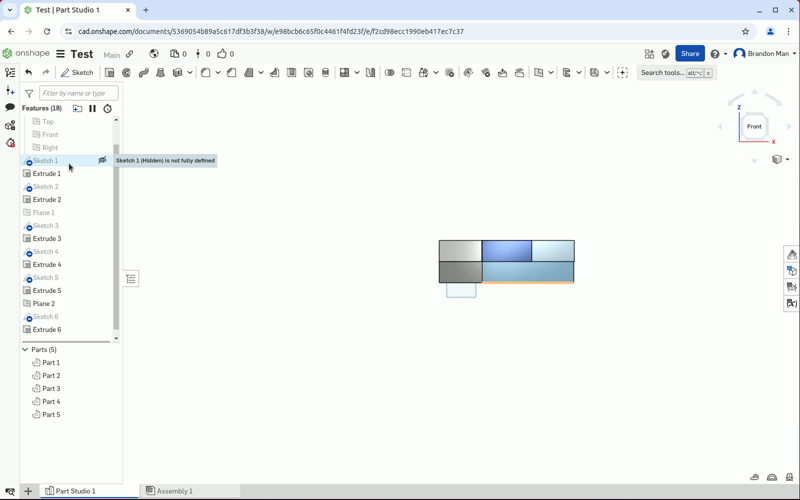
click(69, 163)
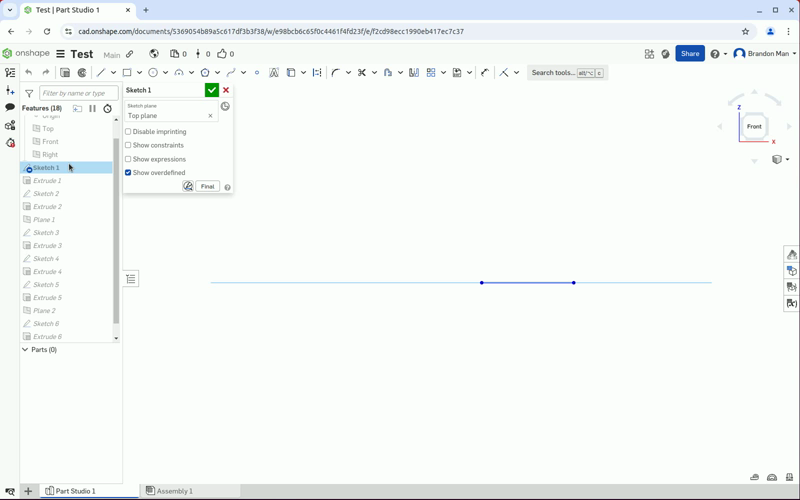
mouse_move(229, 92)
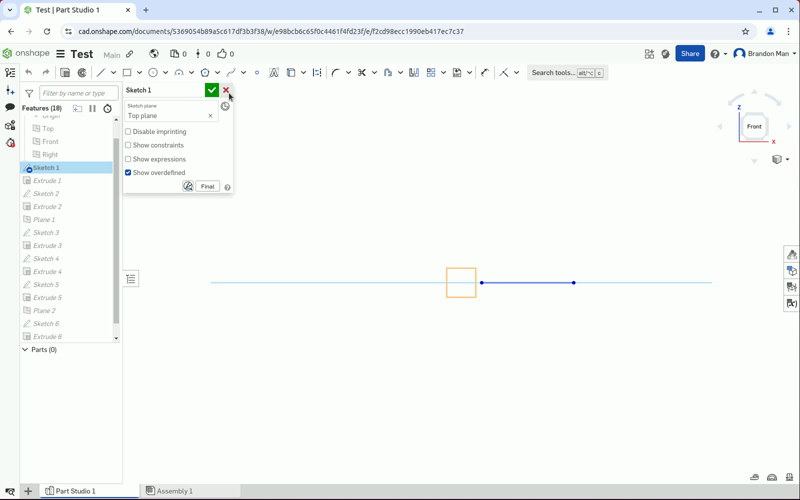
click(229, 92)
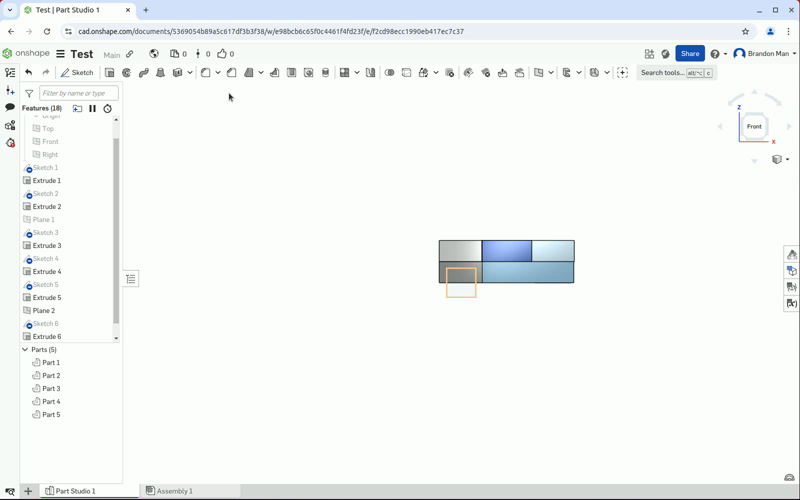
mouse_move(73, 352)
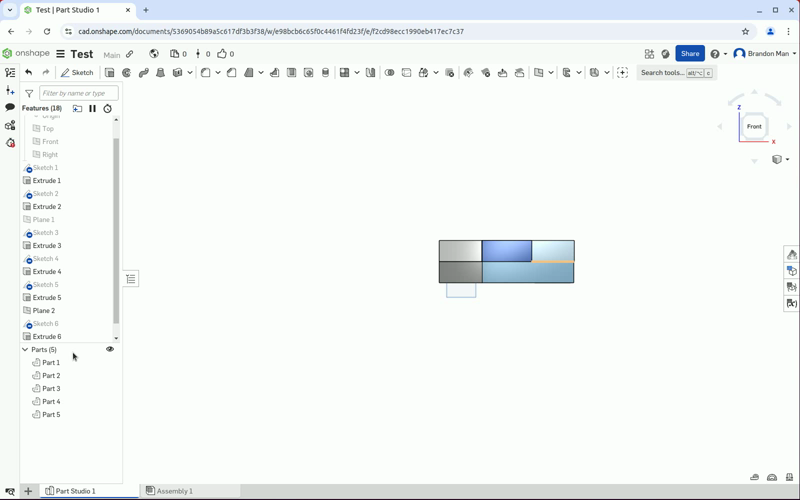
key(y)
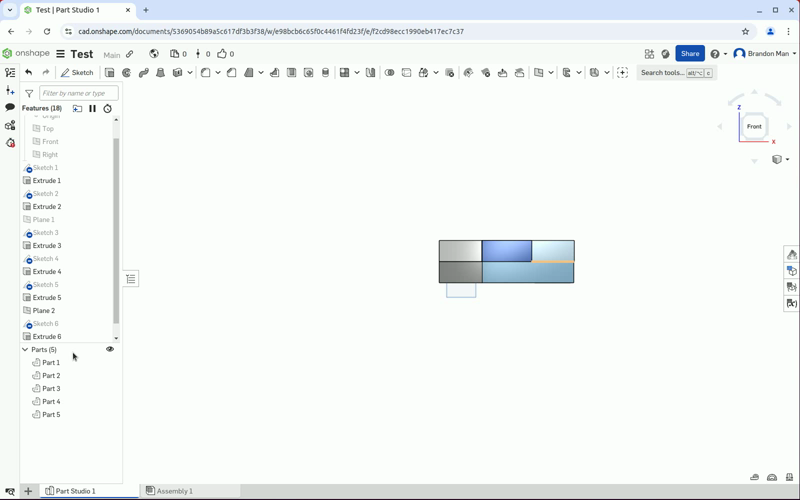
key(shift+p)
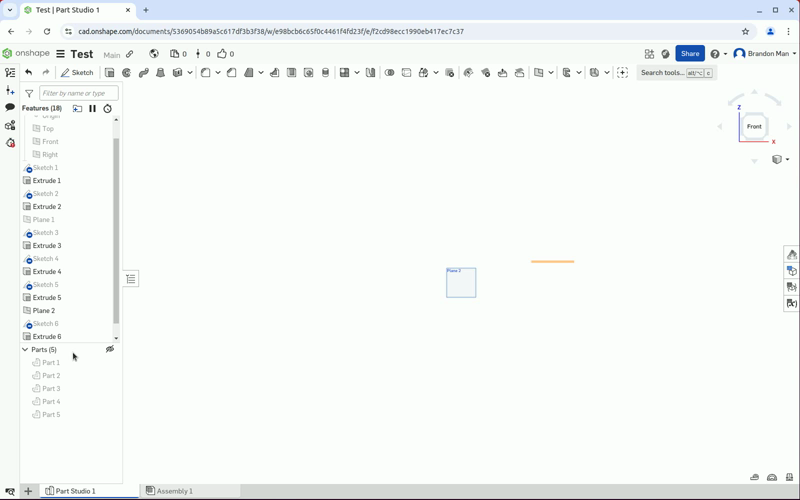
key(space)
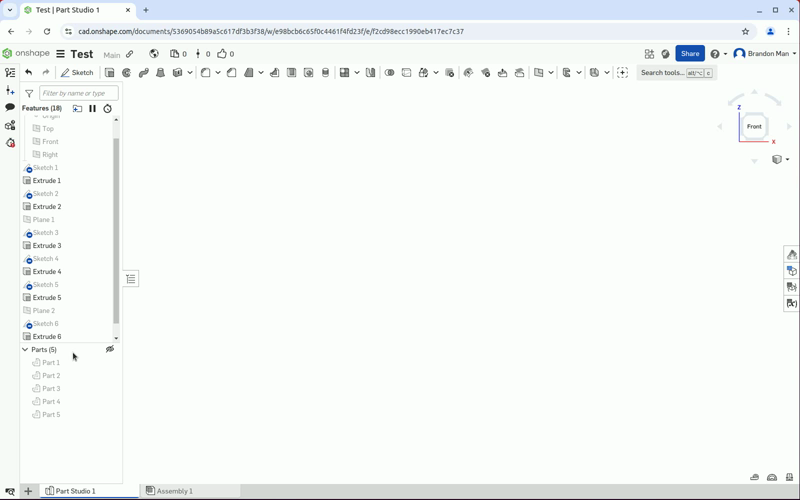
key_down(shift)
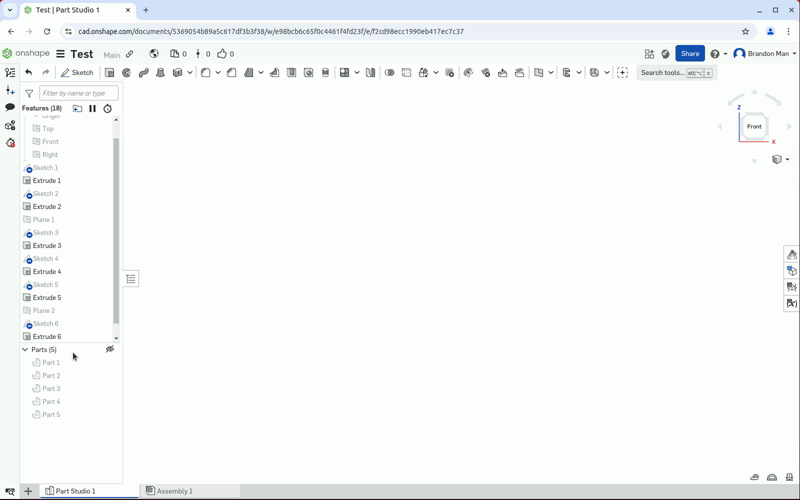
key(left)
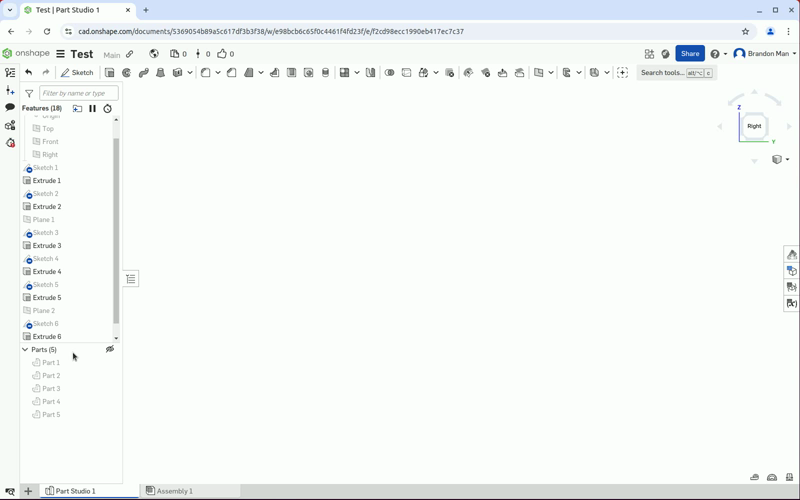
key_up(shift)
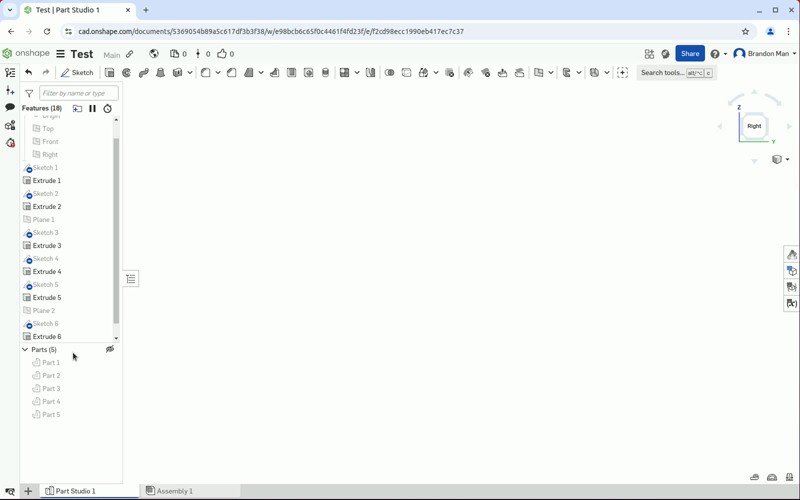
mouse_move(73, 352)
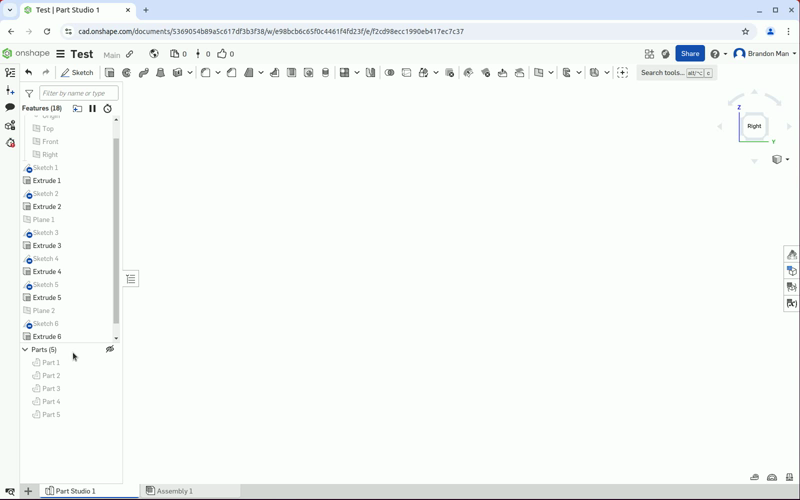
key(shift+y)
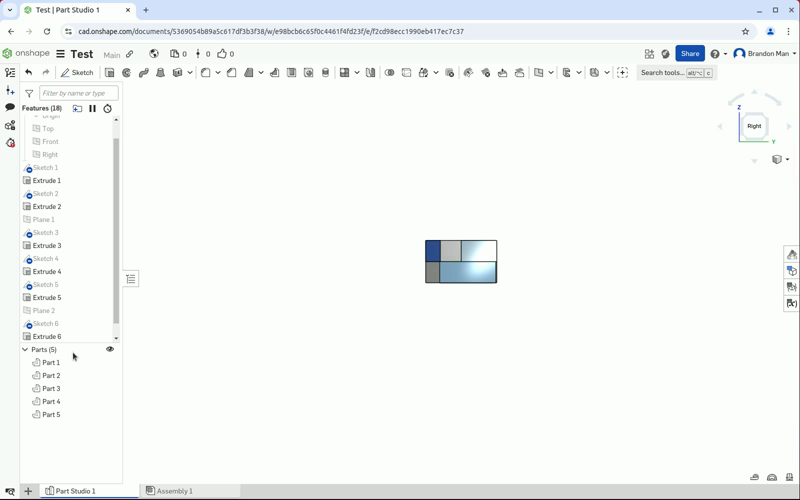
mouse_move(541, 75)
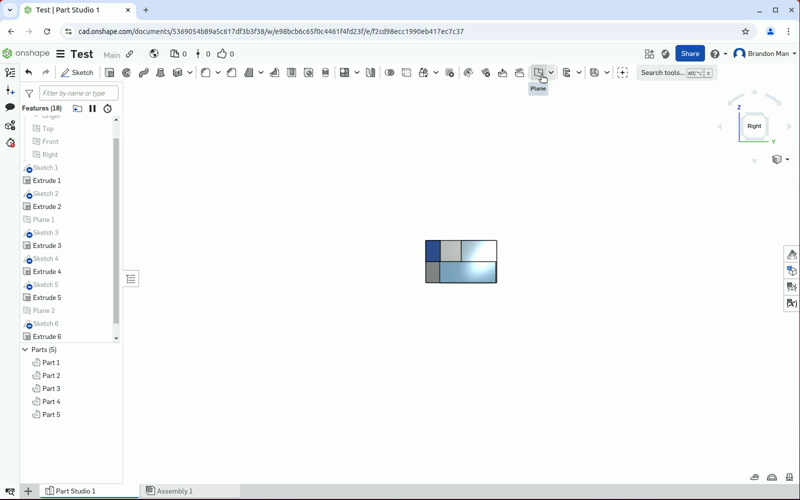
click(541, 75)
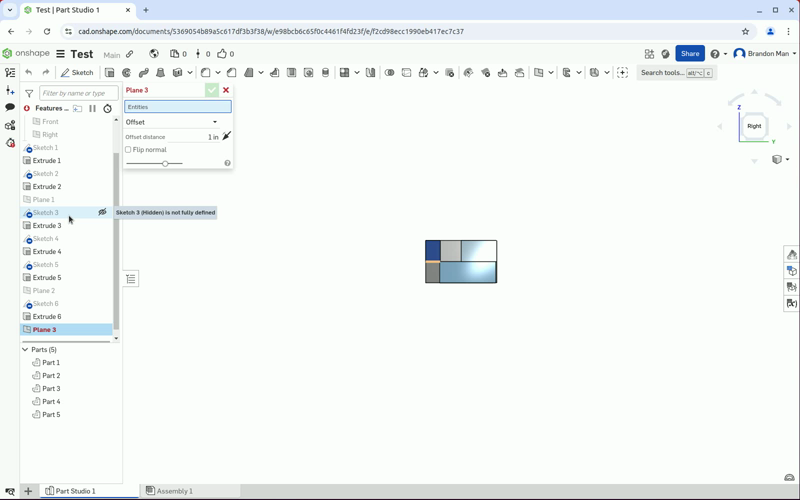
scroll(3)
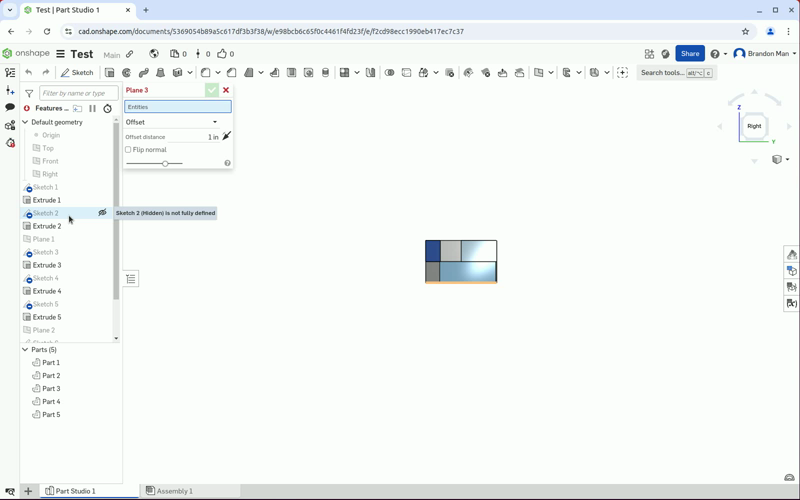
mouse_move(69, 176)
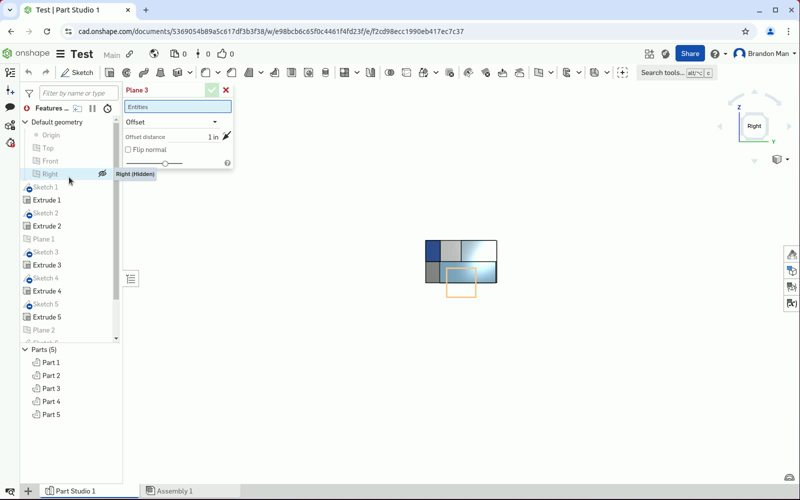
click(69, 176)
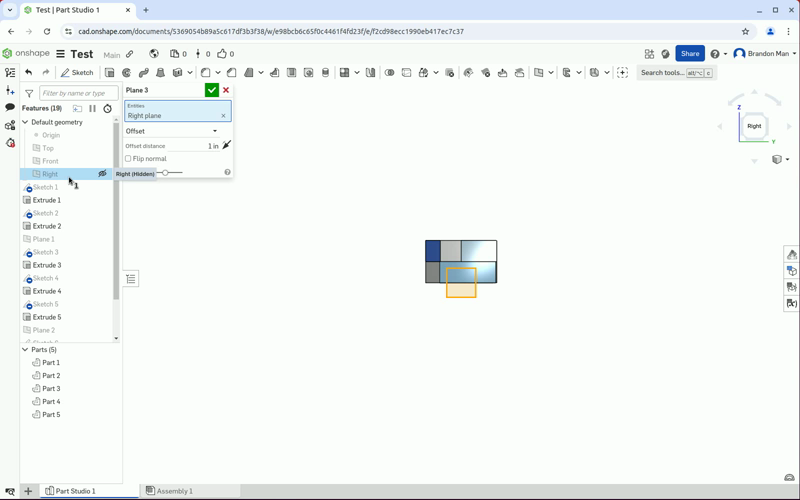
key(tab, 2)
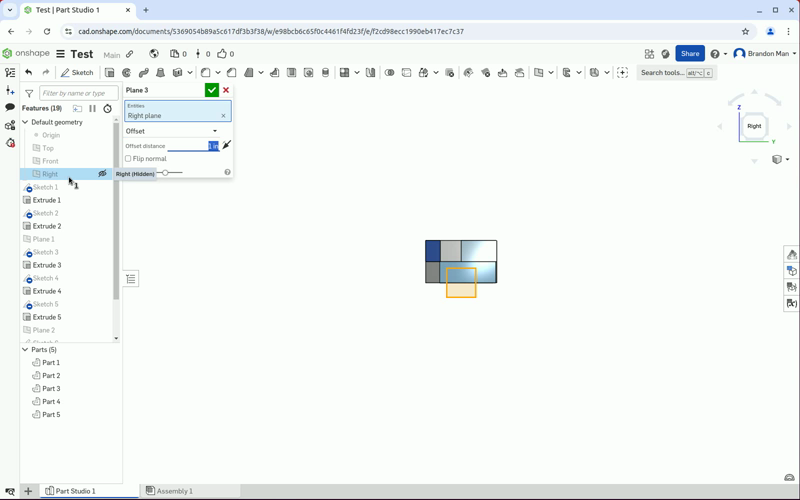
text(4.344)
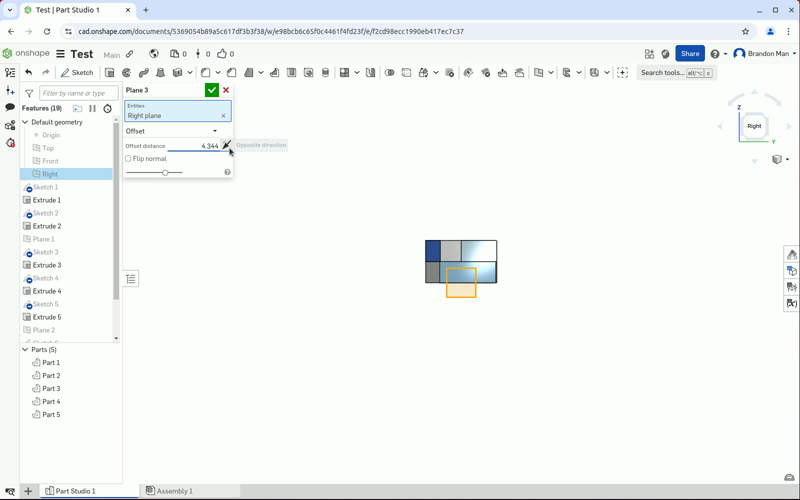
mouse_move(229, 147)
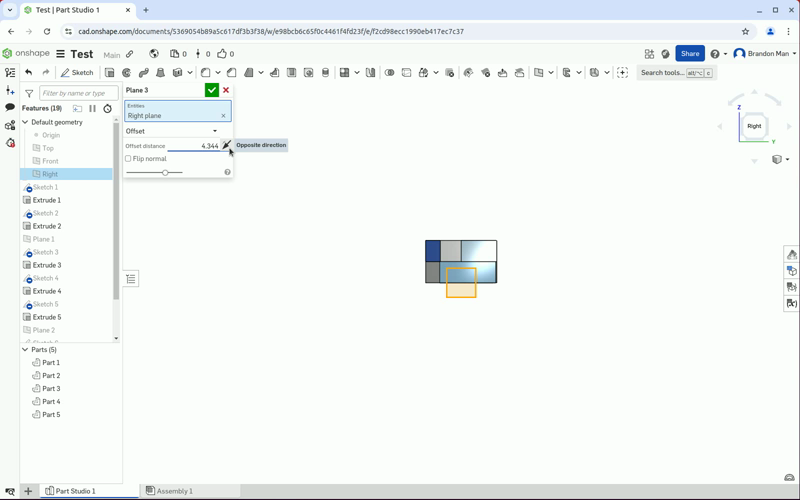
click(229, 147)
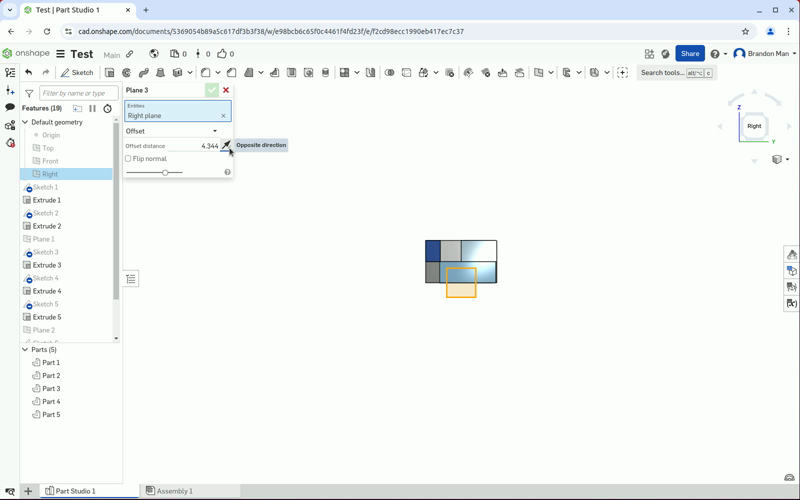
key(enter, 2)
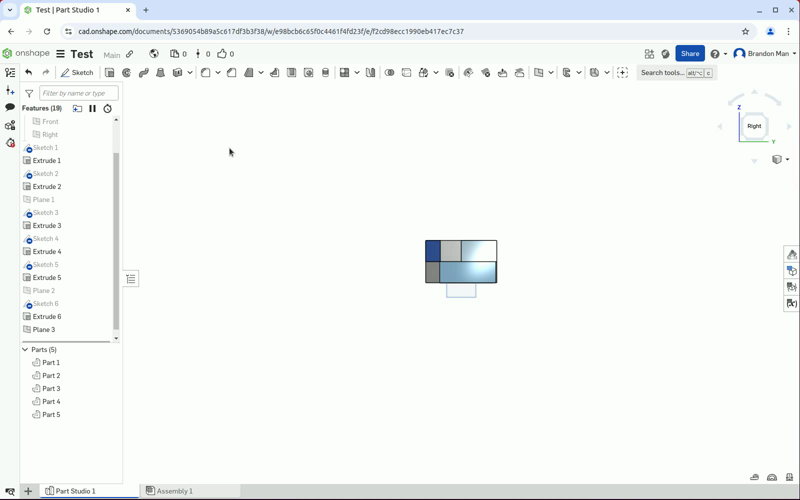
key(shift+s)
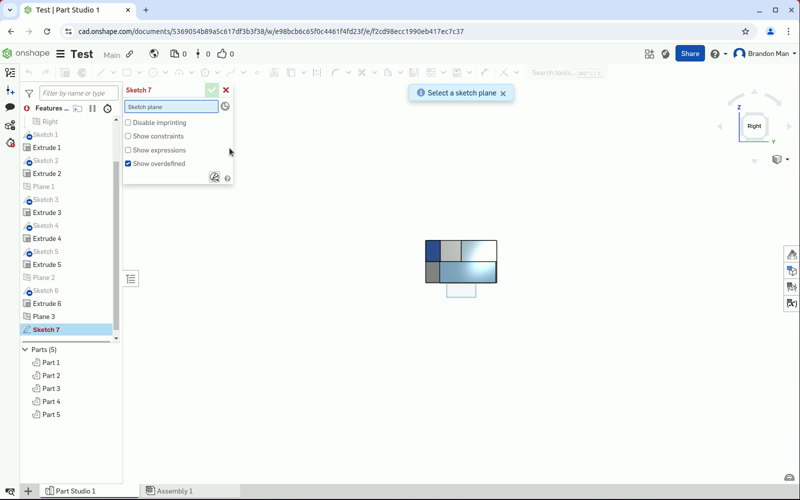
mouse_move(69, 319)
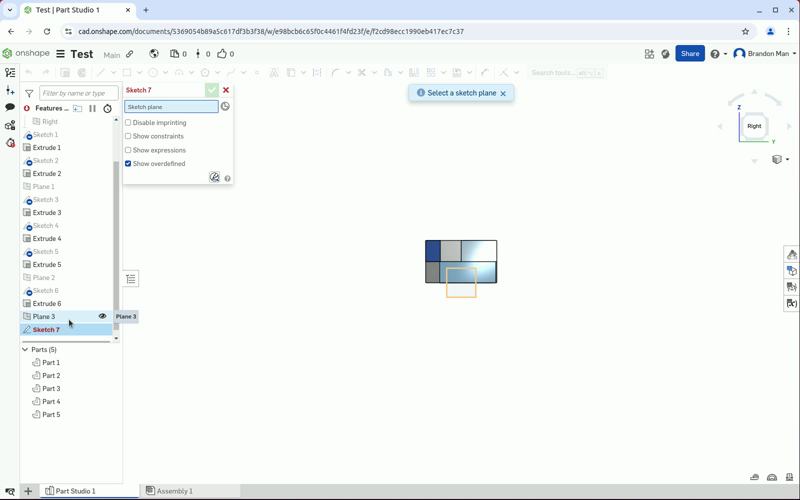
click(69, 319)
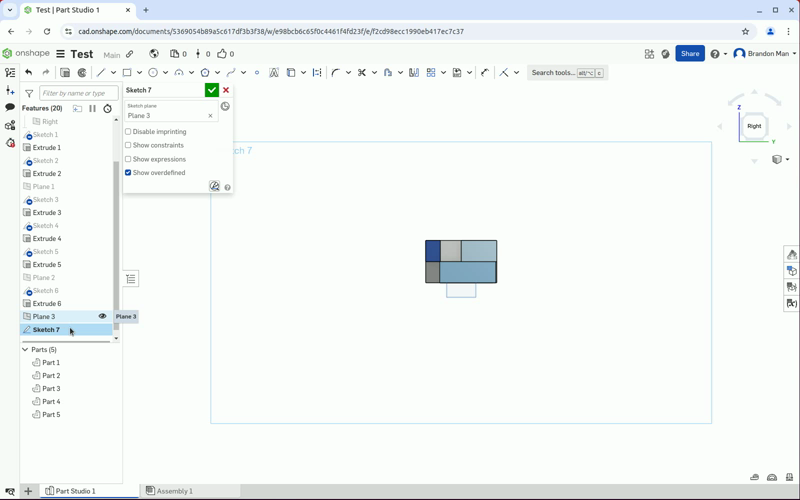
mouse_move(73, 352)
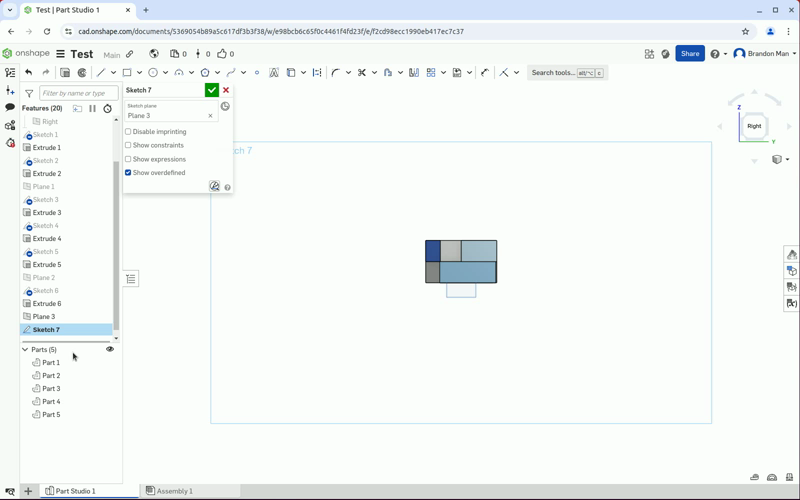
key(y)
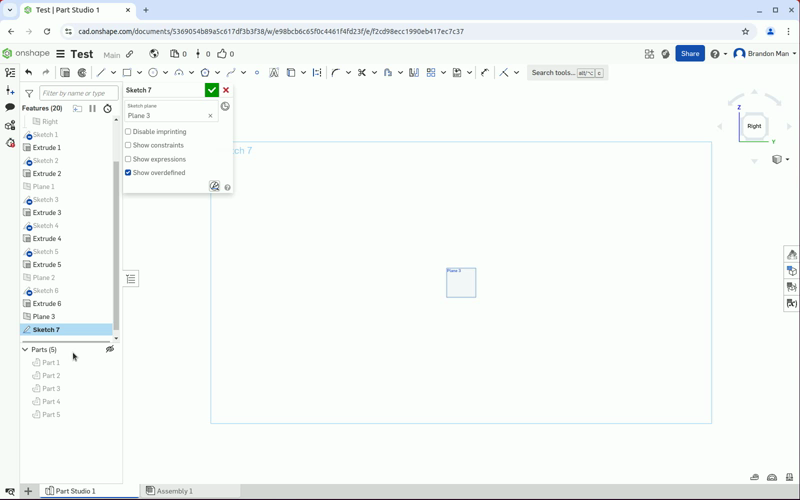
key(l)
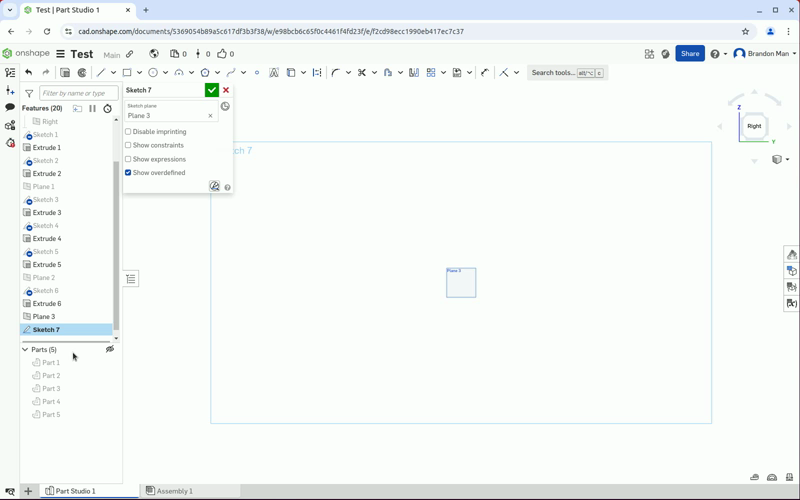
key_down(shift)
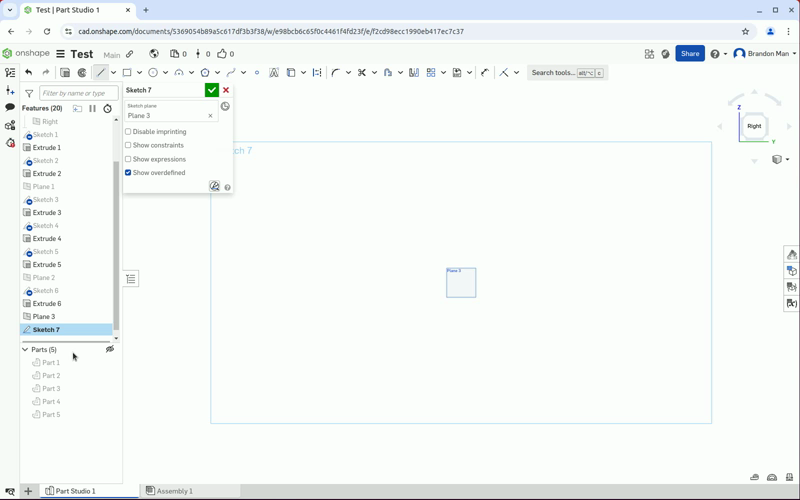
mouse_move(425, 244)
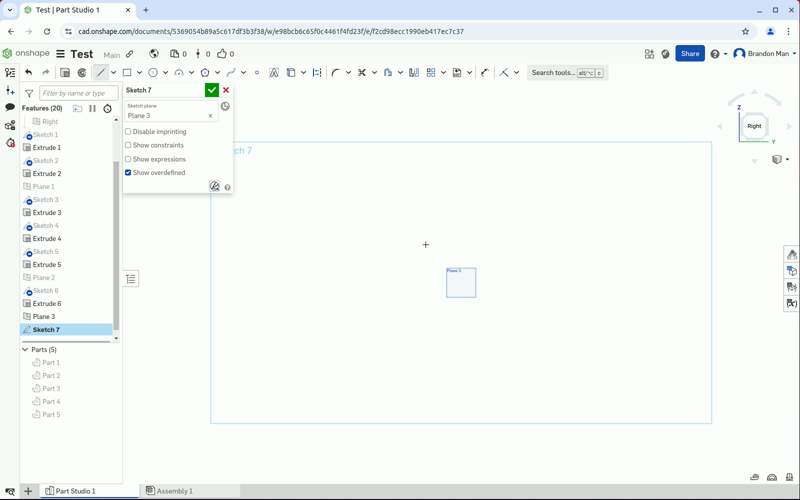
click(425, 244)
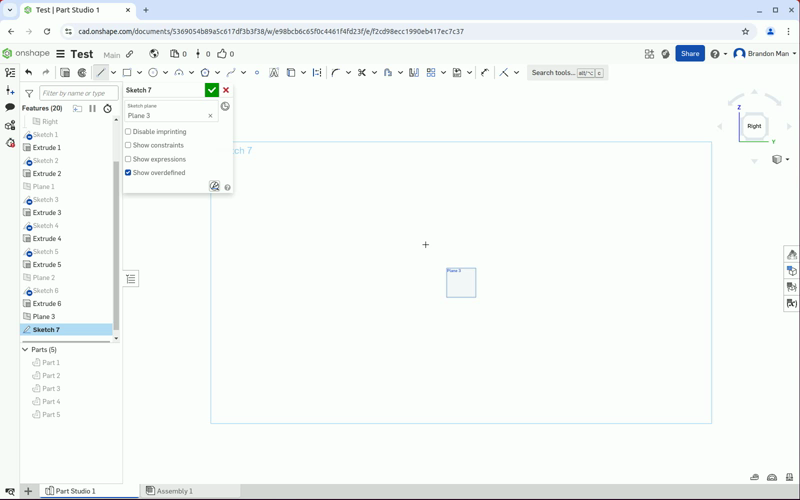
key_up(shift)
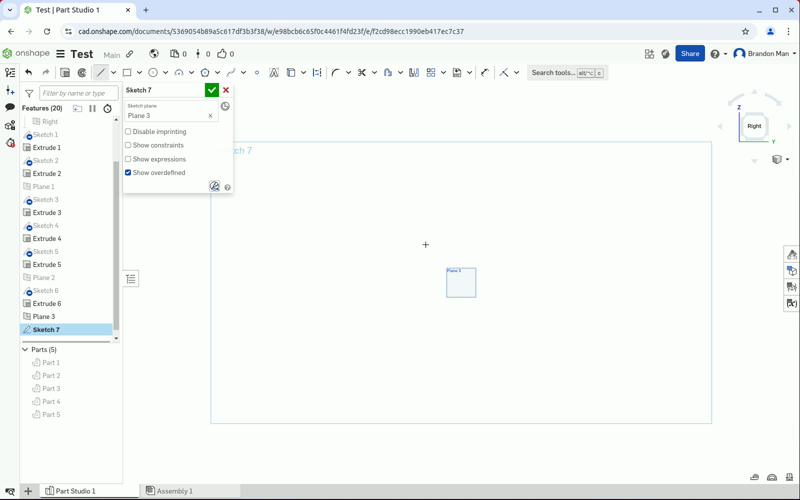
key_down(shift)
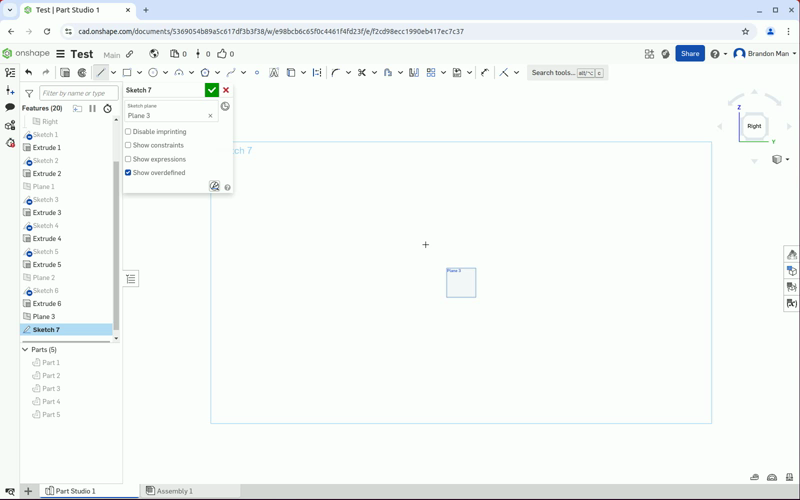
mouse_move(496, 240)
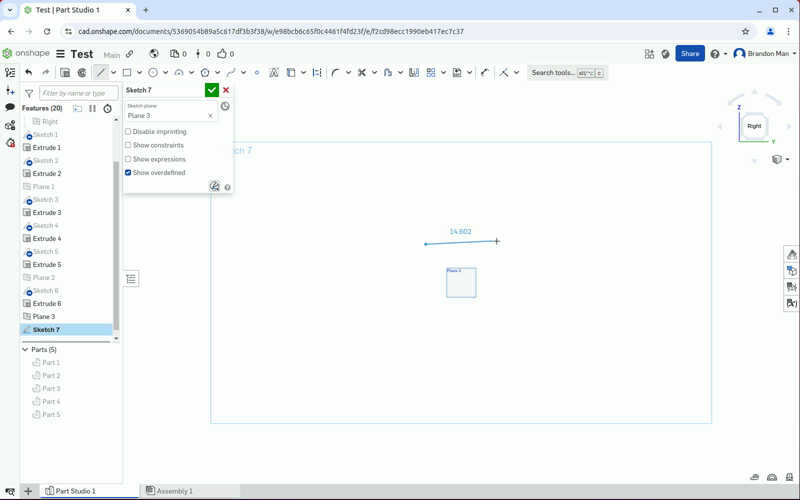
click(496, 240)
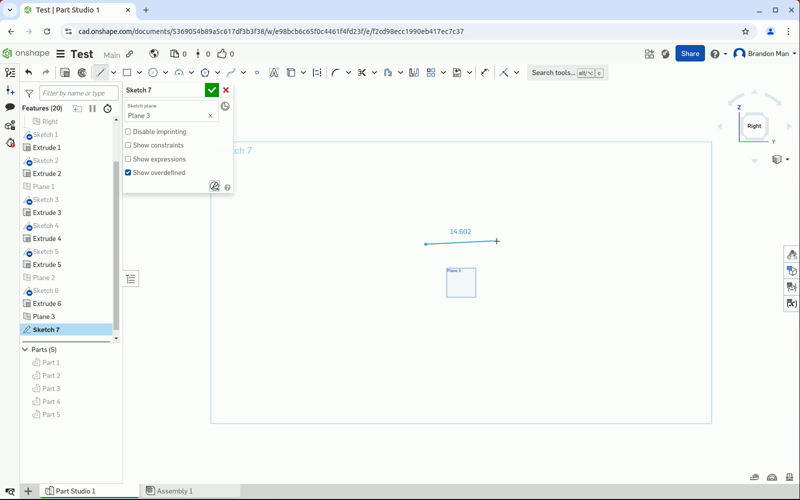
key_up(shift)
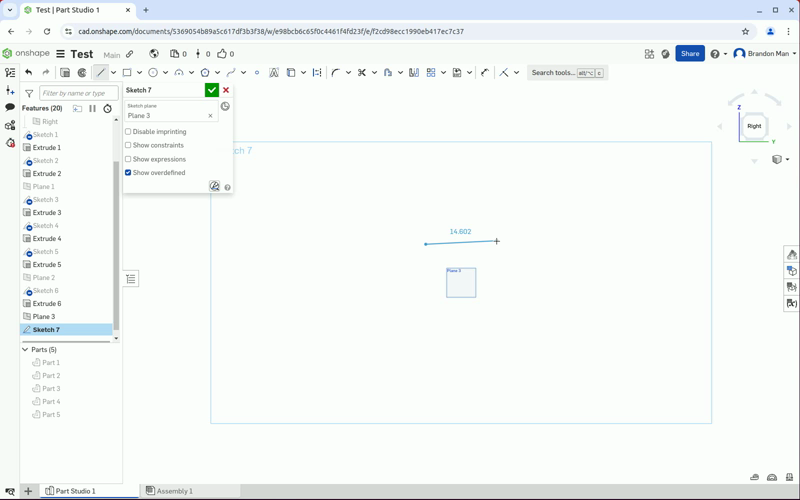
key_down(shift)
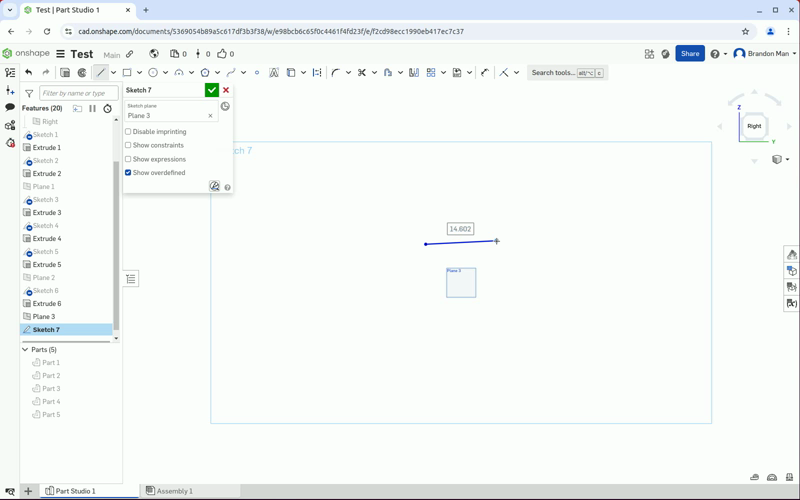
mouse_move(526, 240)
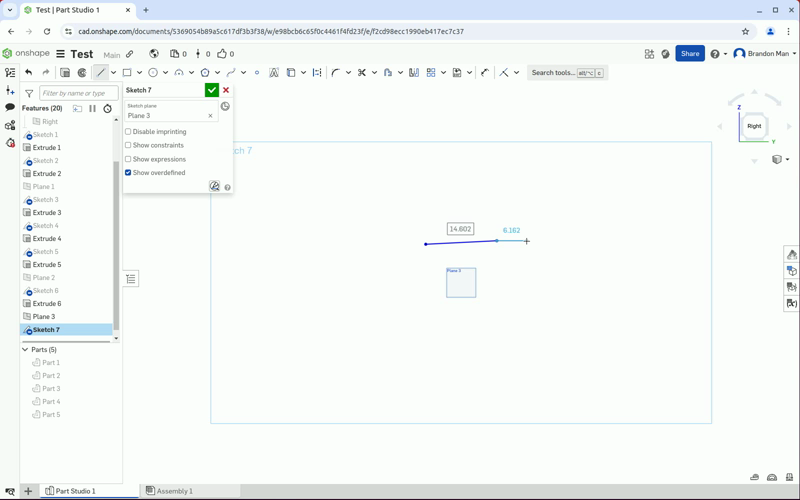
mouse_move(442, 240)
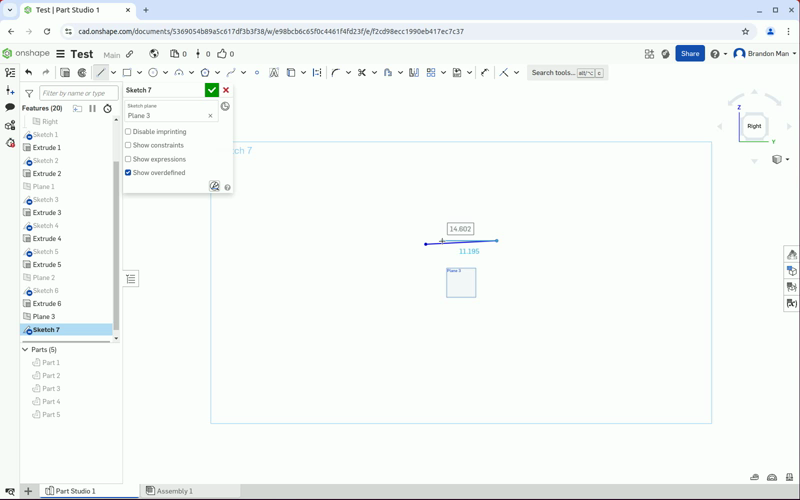
click(442, 240)
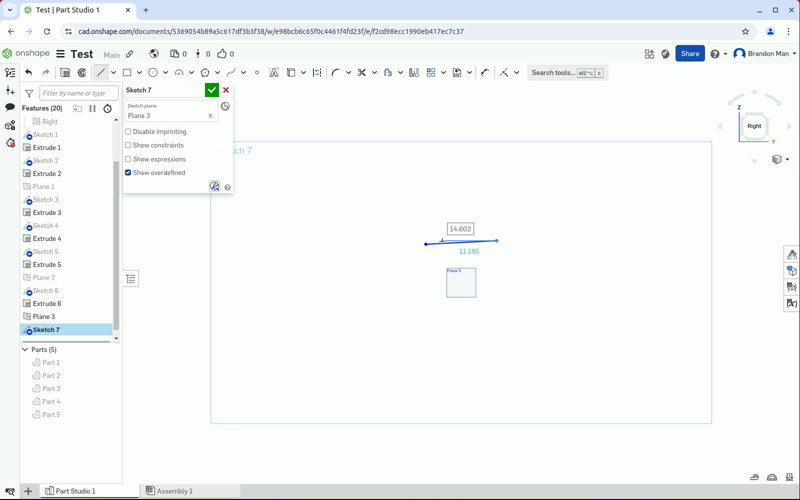
key_up(shift)
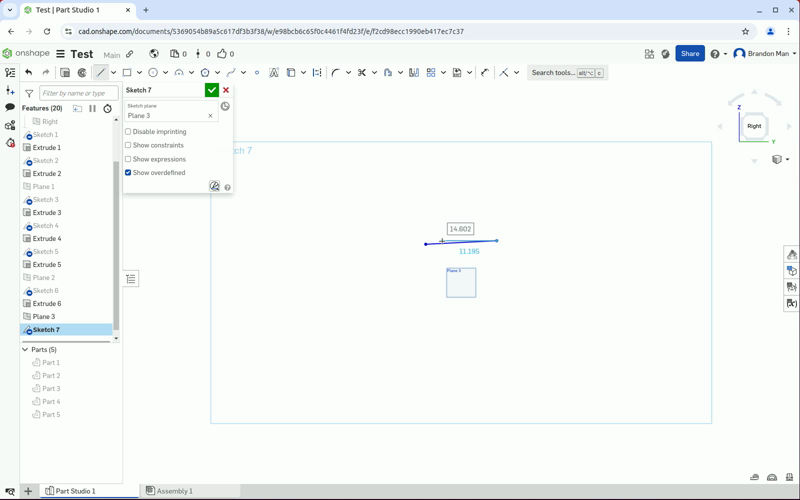
key_down(shift)
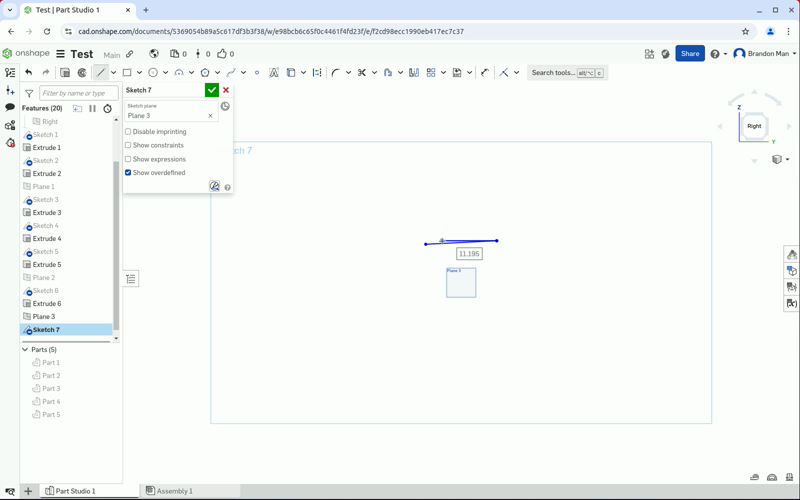
mouse_move(472, 240)
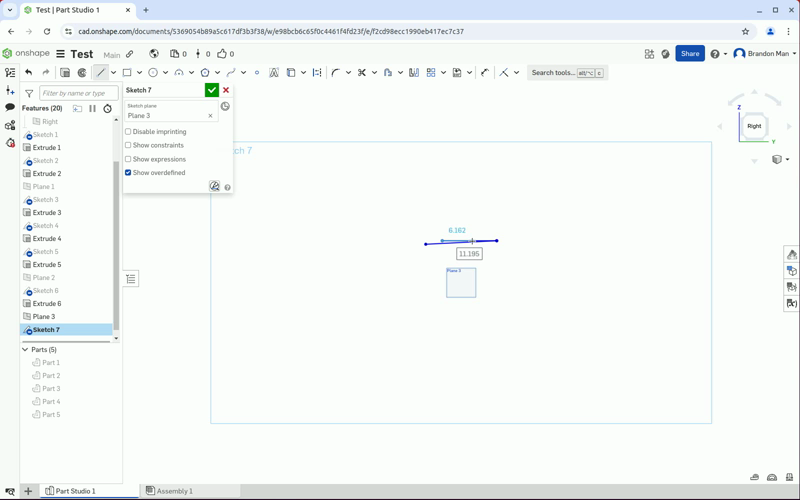
mouse_move(425, 240)
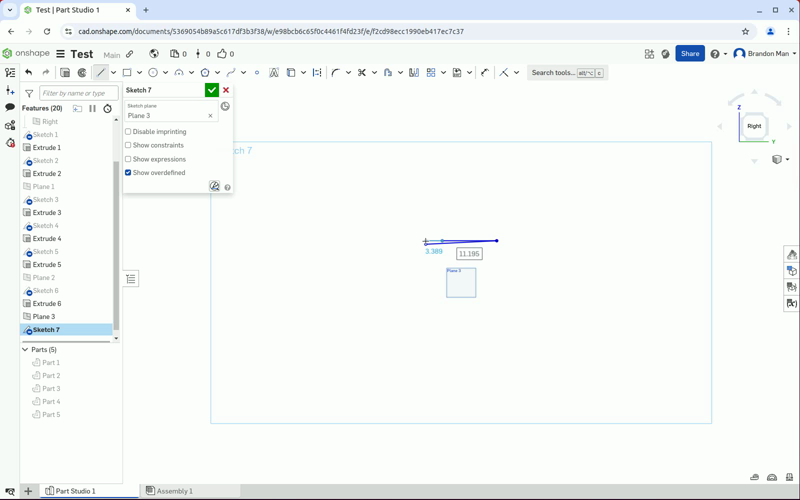
scroll(6)
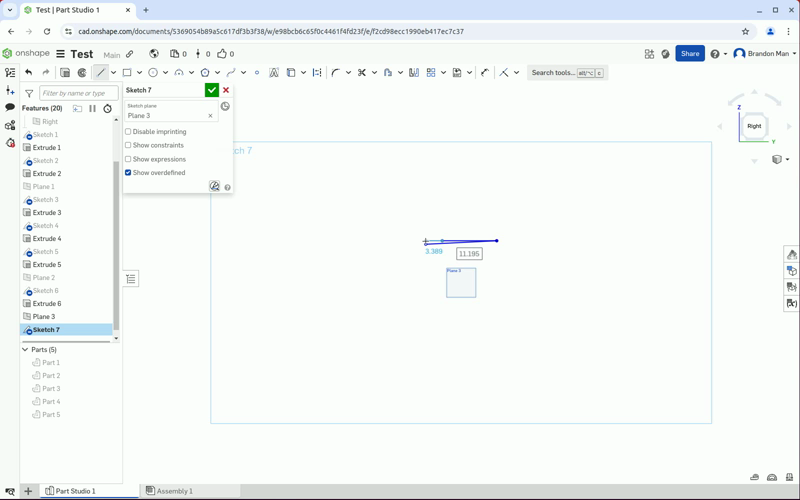
scroll(6)
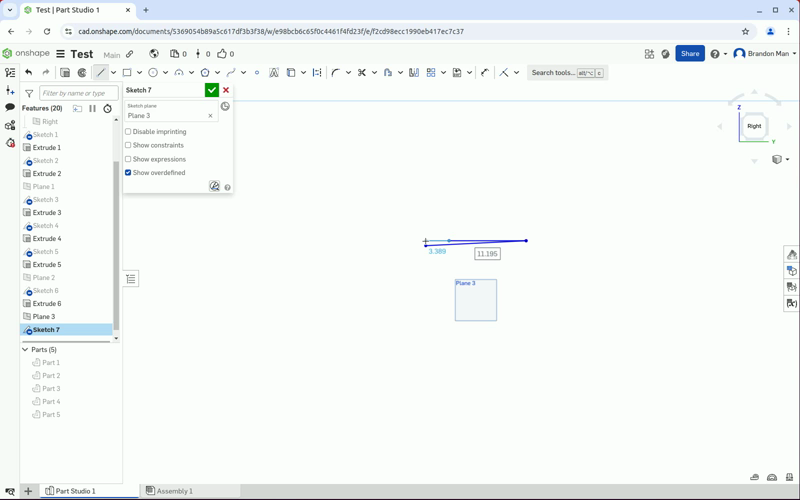
scroll(6)
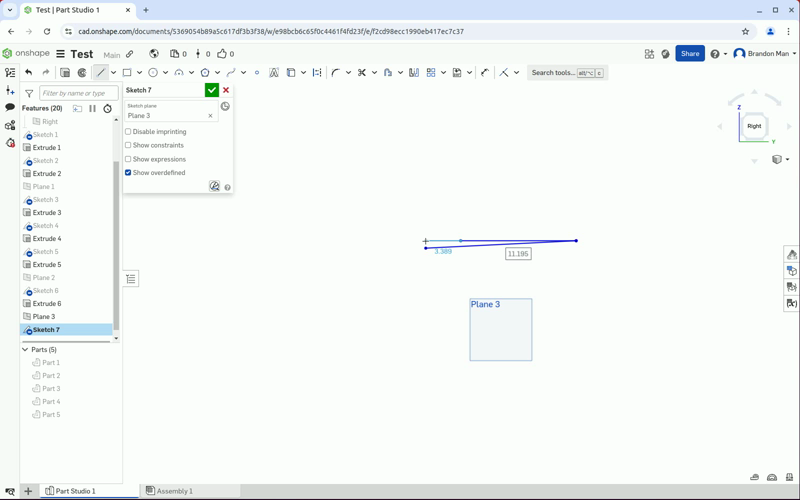
scroll(6)
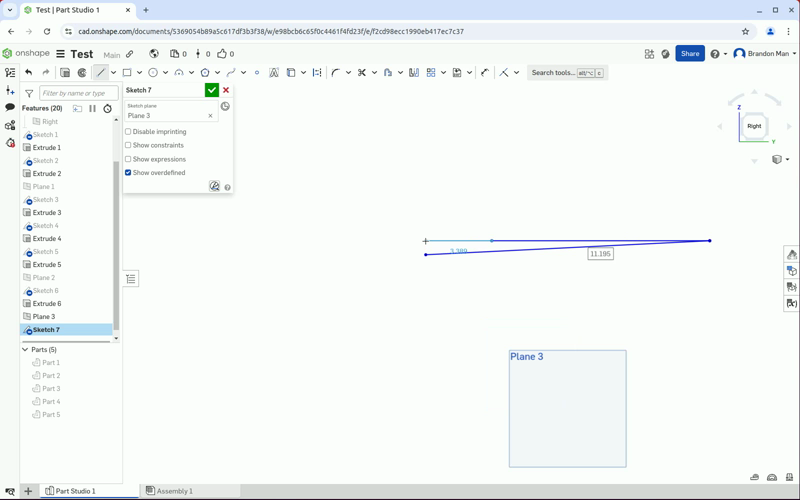
scroll(6)
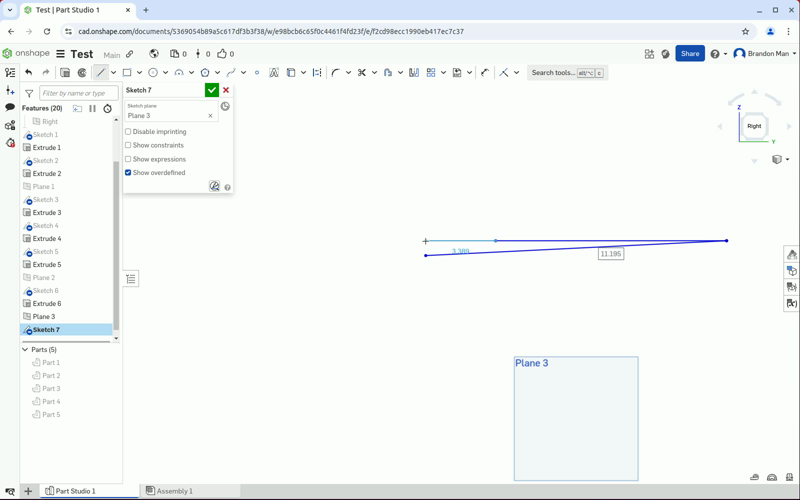
scroll(6)
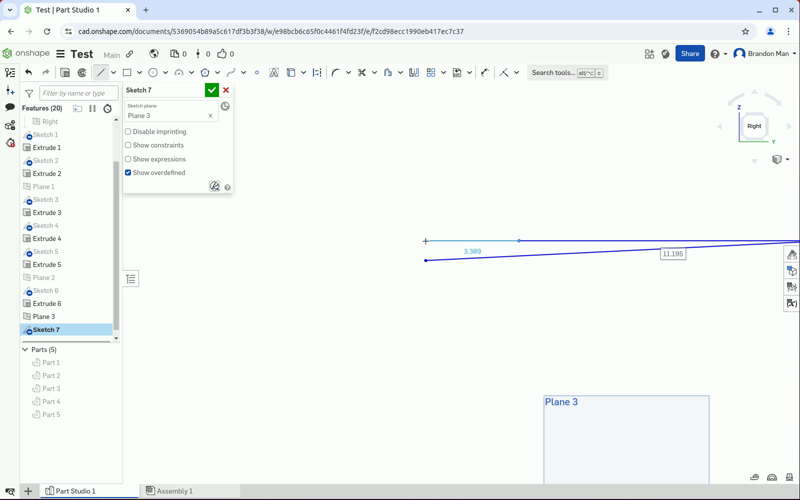
scroll(6)
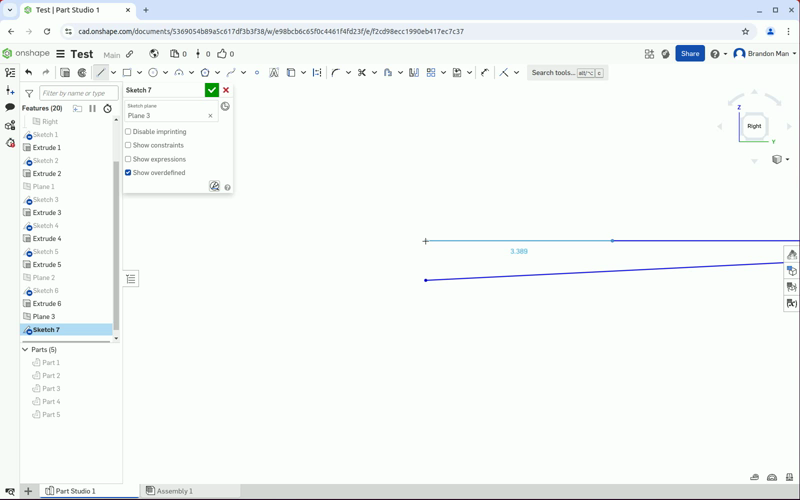
click(425, 240)
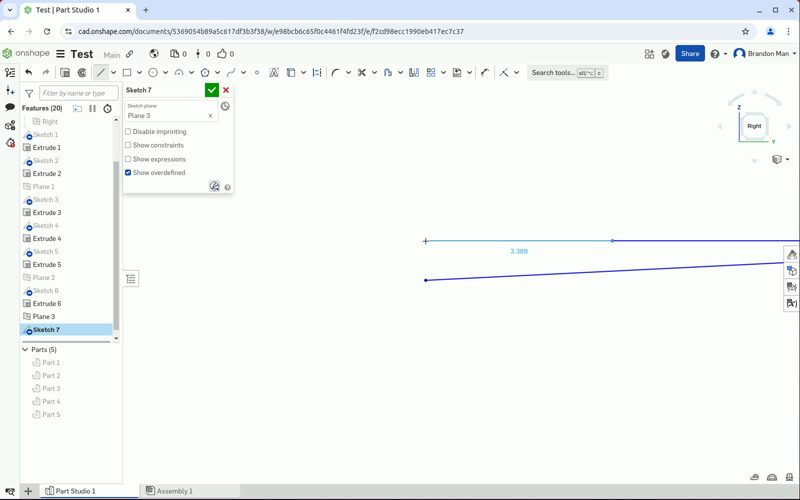
scroll(-6)
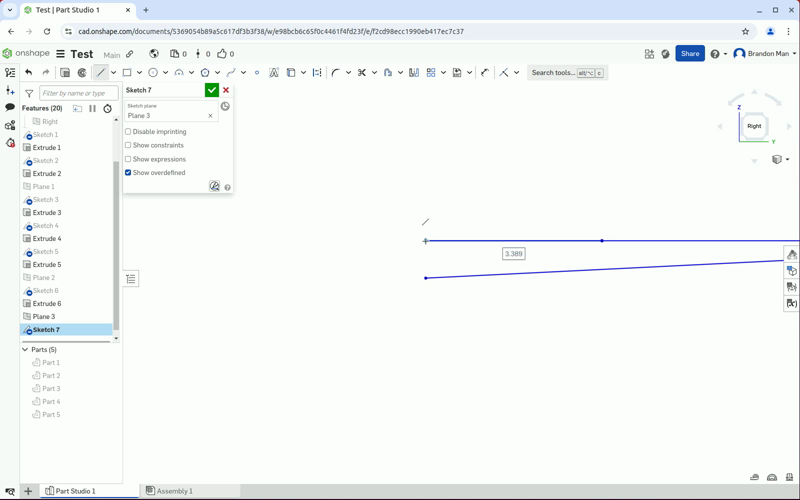
scroll(-6)
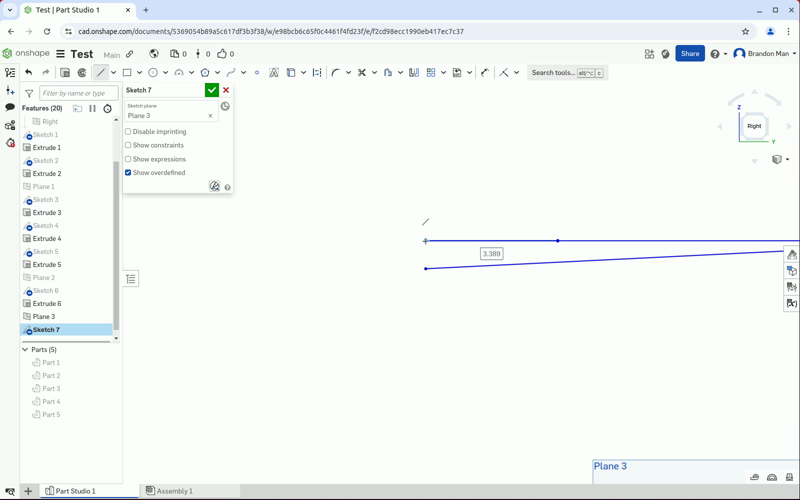
scroll(-6)
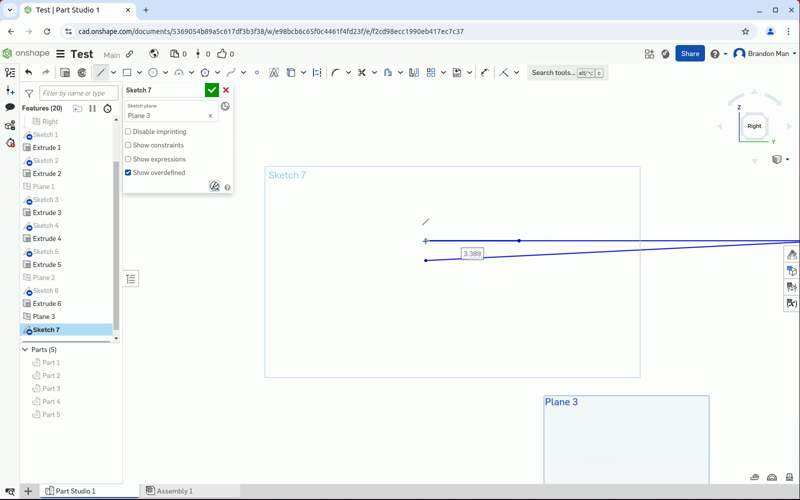
scroll(-6)
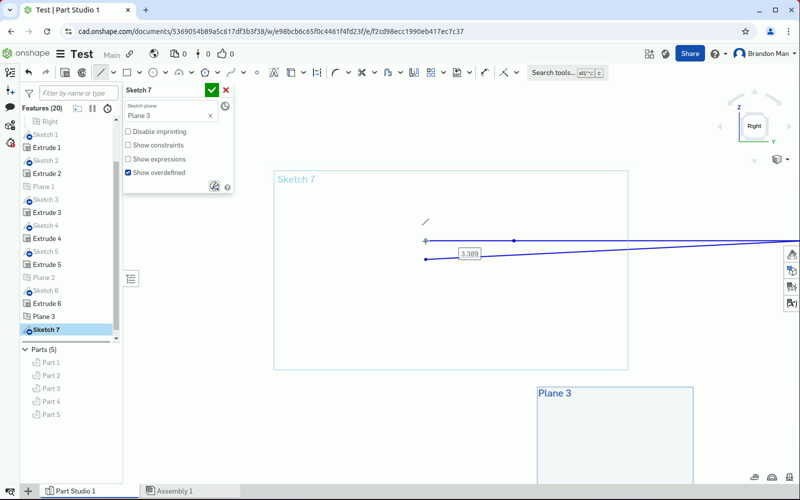
scroll(-6)
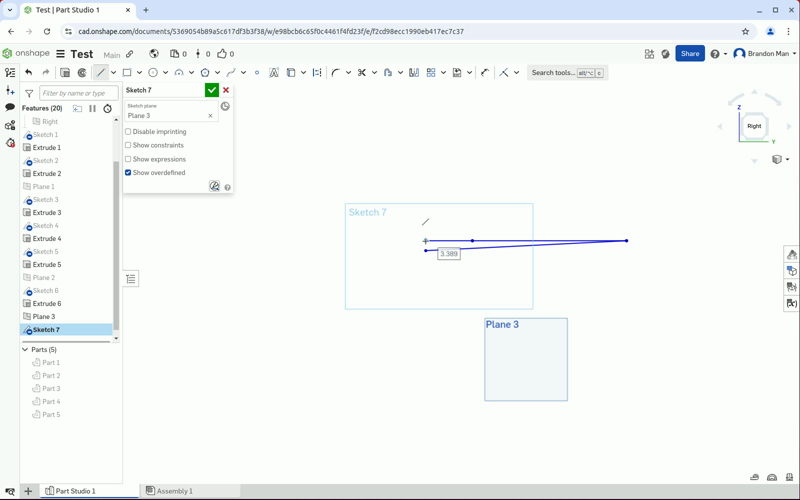
scroll(-6)
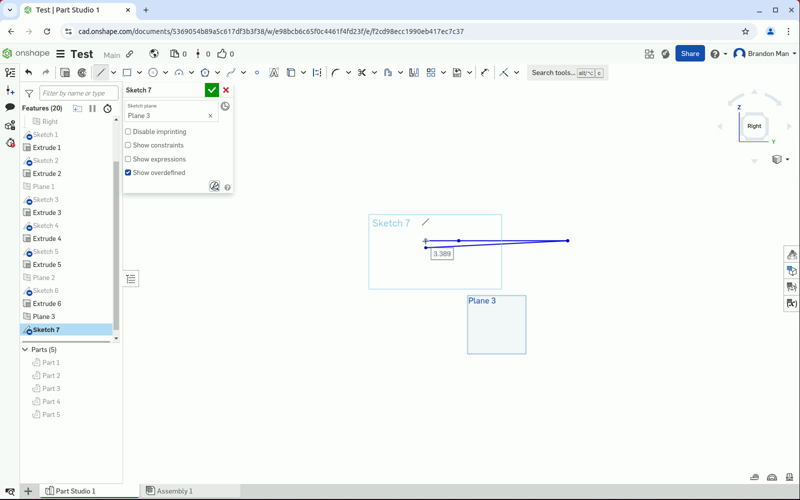
scroll(-6)
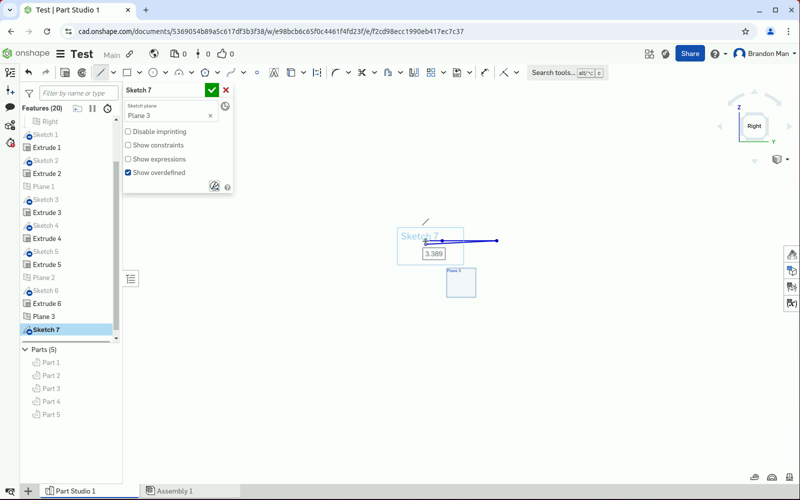
key_up(shift)
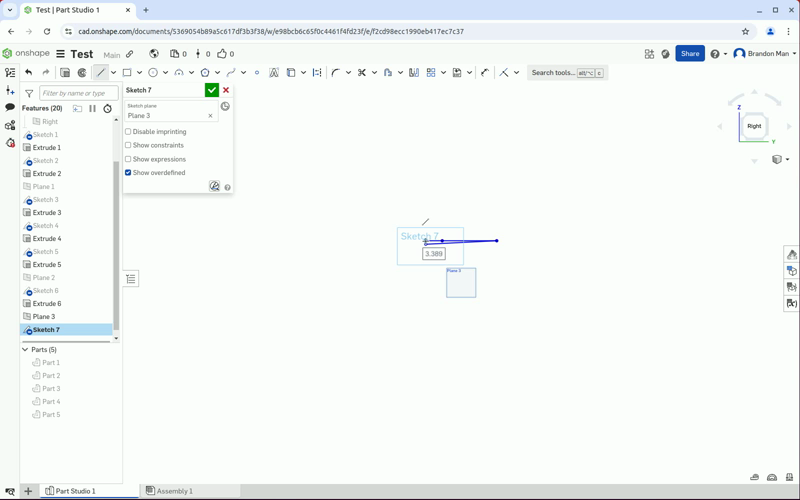
mouse_move(455, 240)
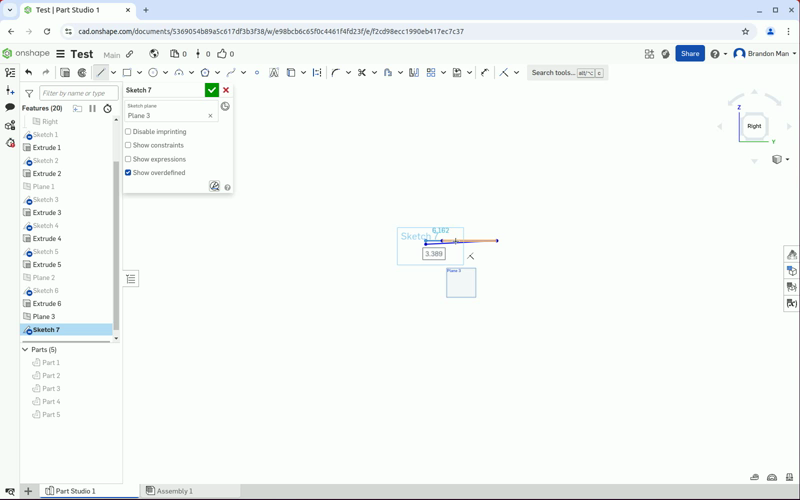
key_down(shift)
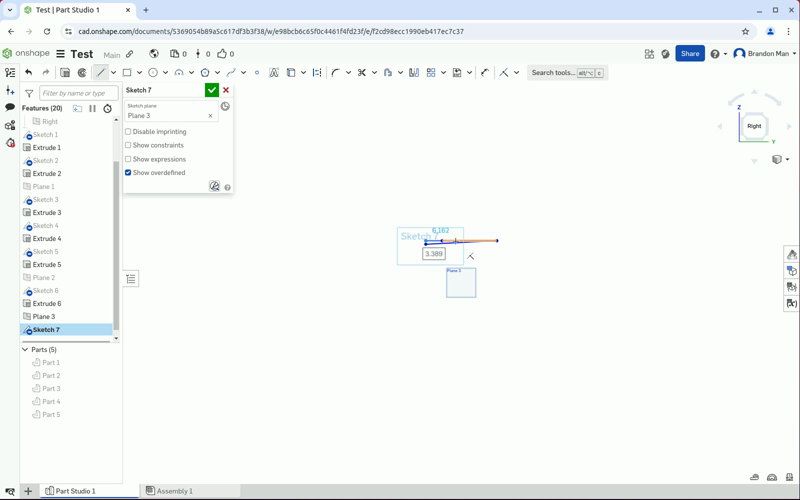
mouse_move(425, 244)
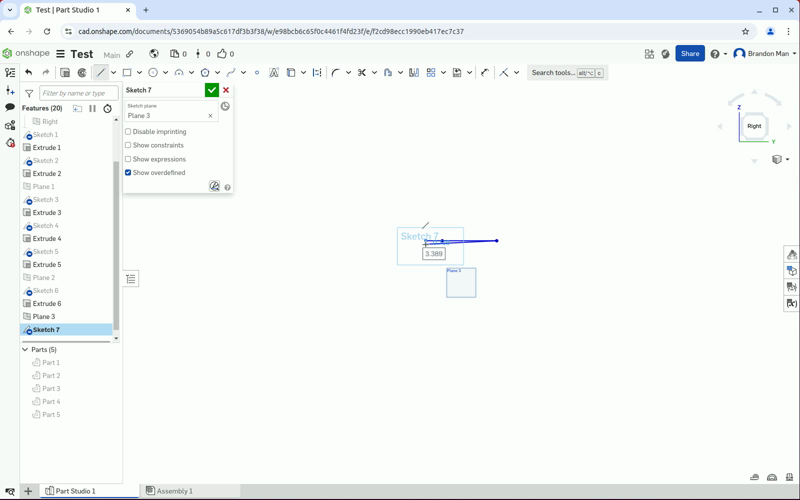
scroll(6)
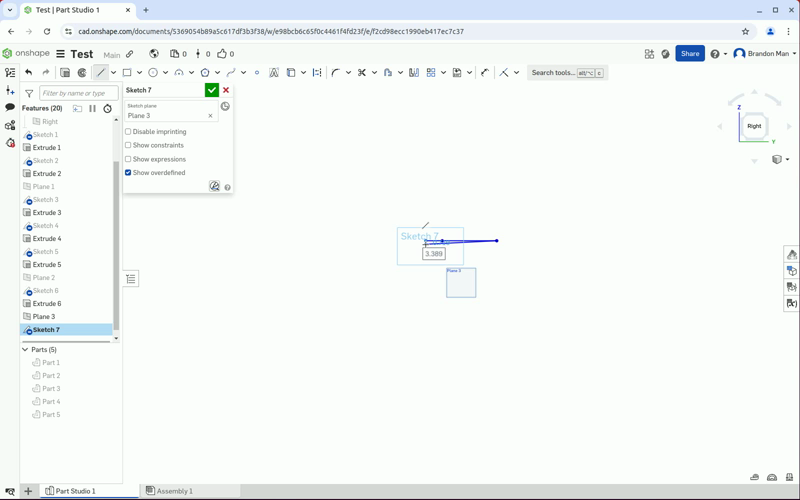
scroll(6)
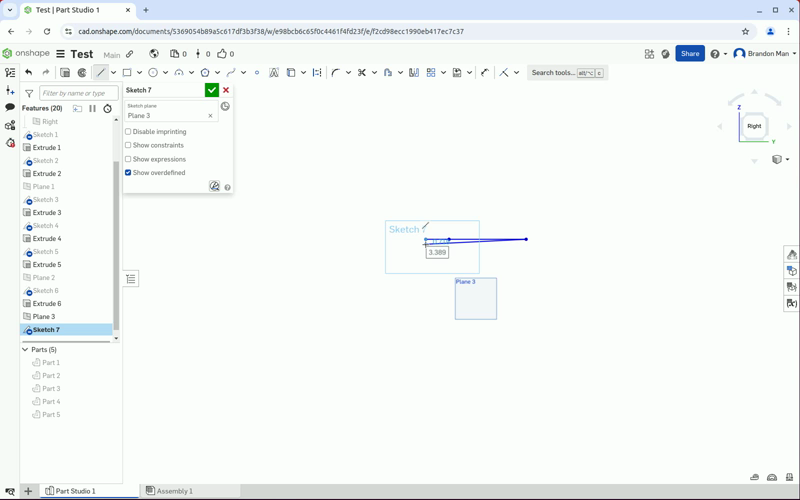
scroll(6)
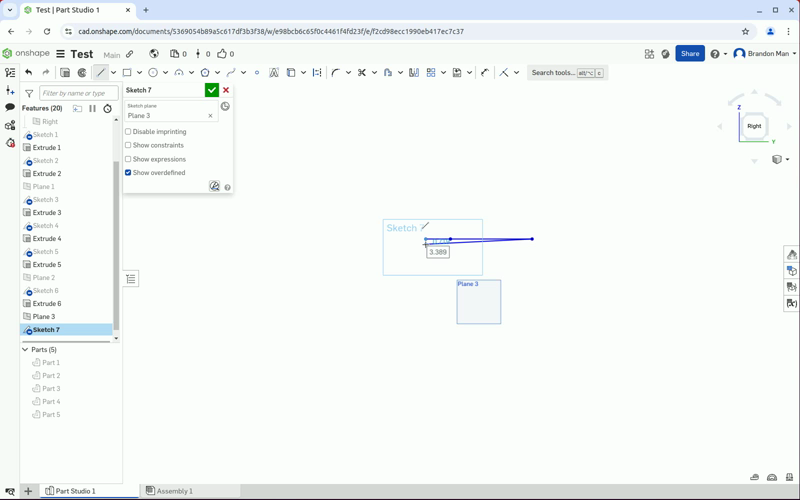
scroll(6)
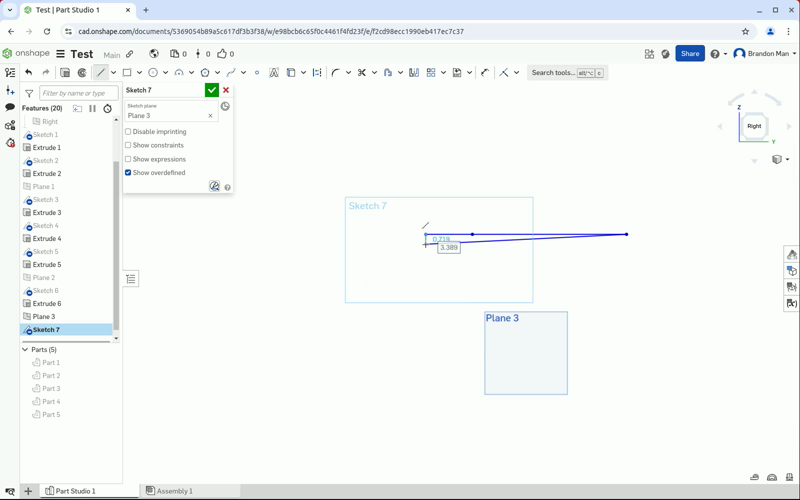
scroll(6)
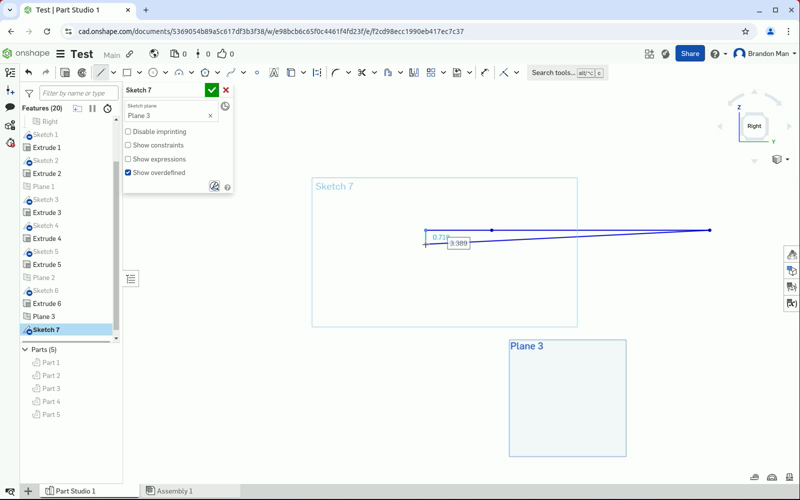
scroll(6)
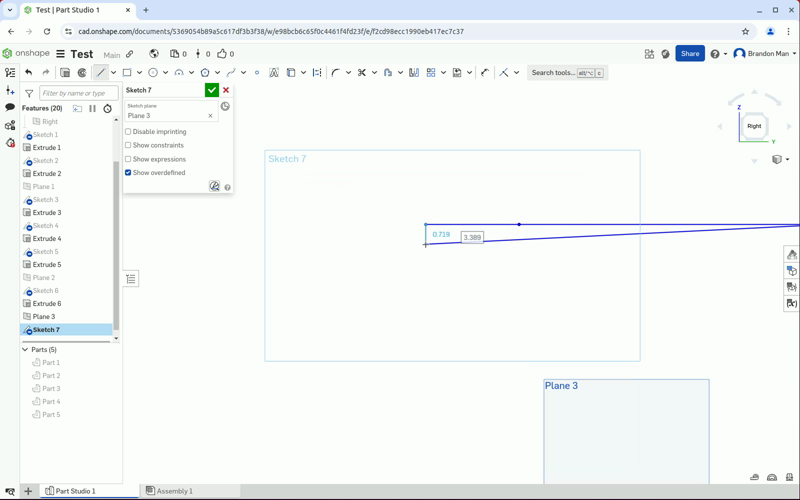
scroll(6)
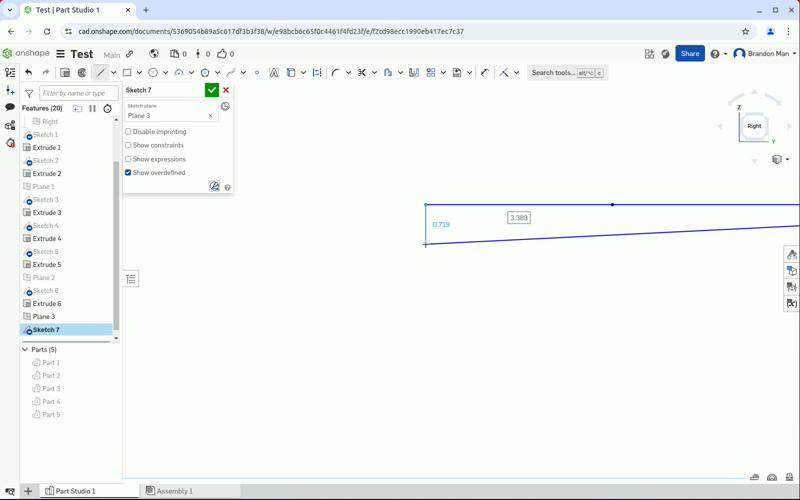
key_up(shift)
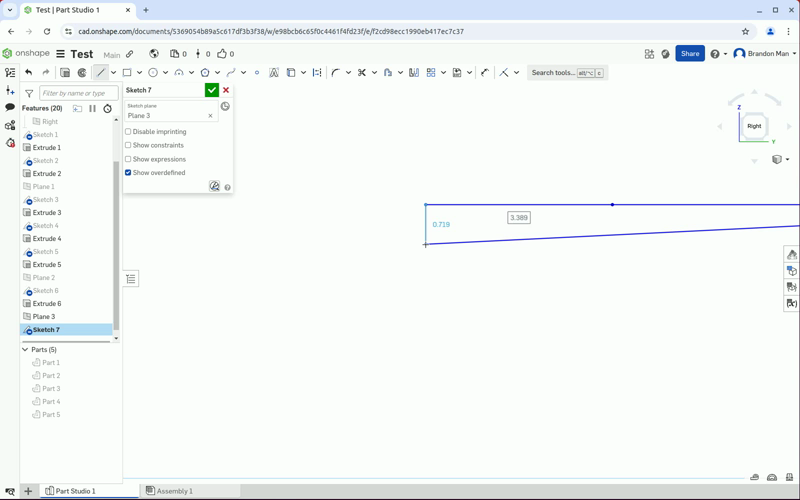
click(425, 244)
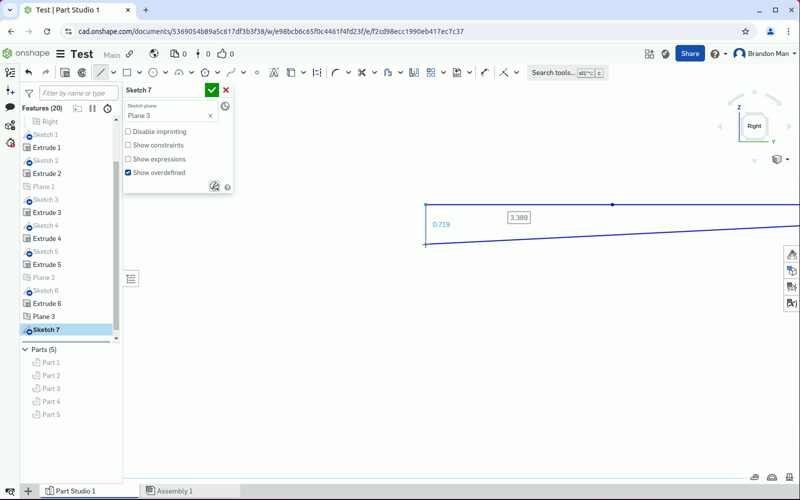
scroll(-6)
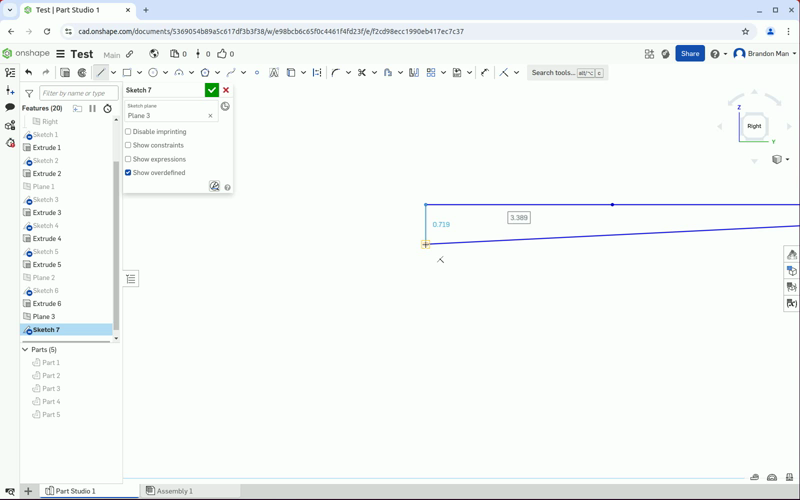
scroll(-6)
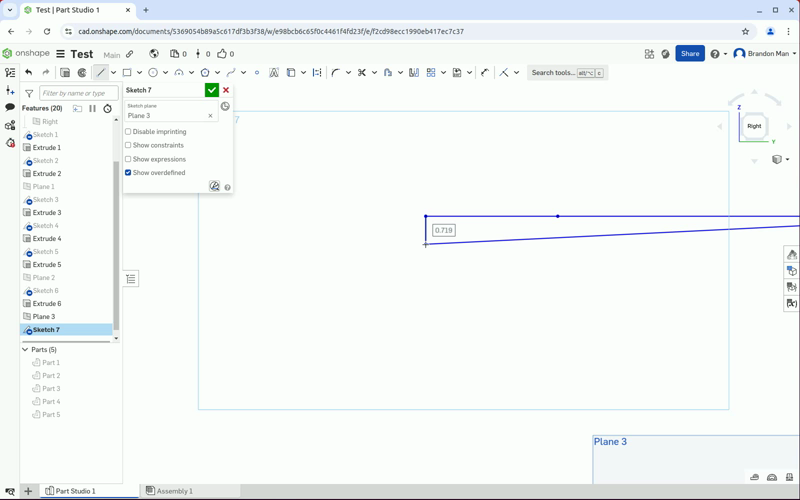
scroll(-6)
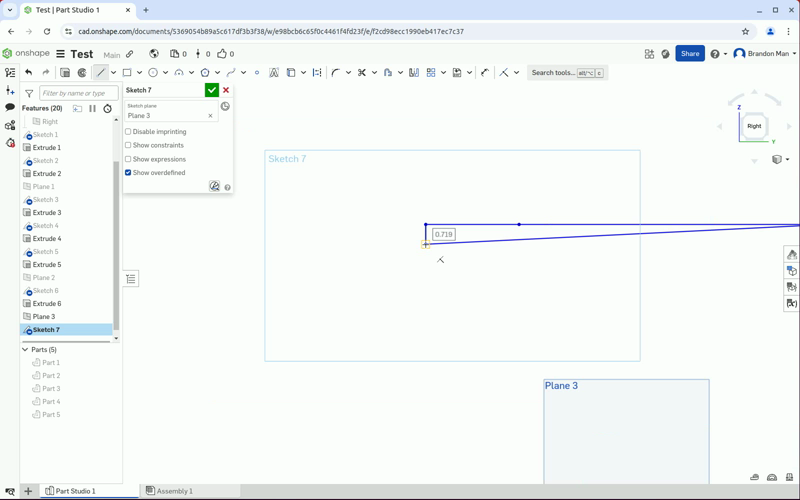
scroll(-6)
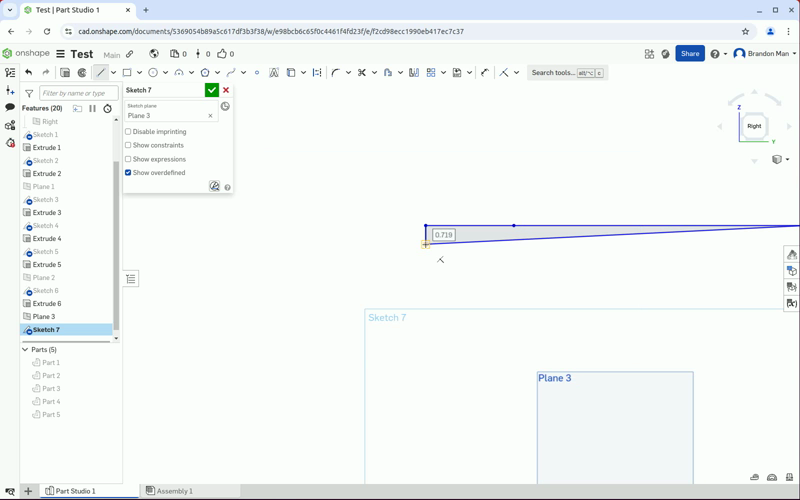
scroll(-6)
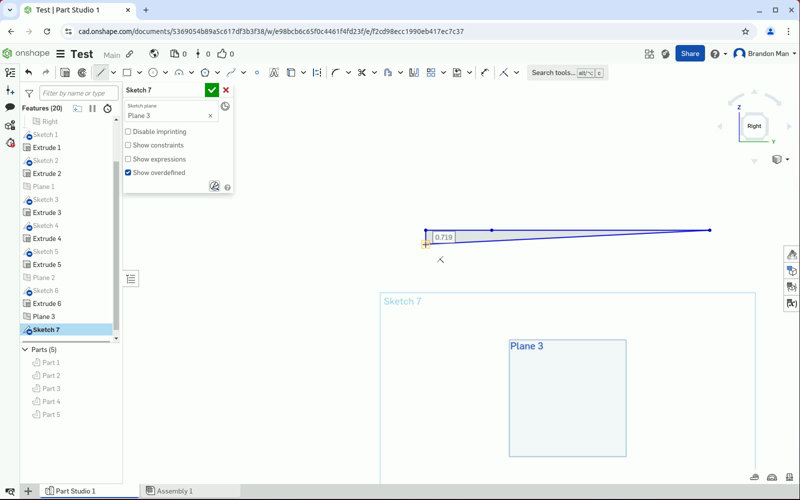
scroll(-6)
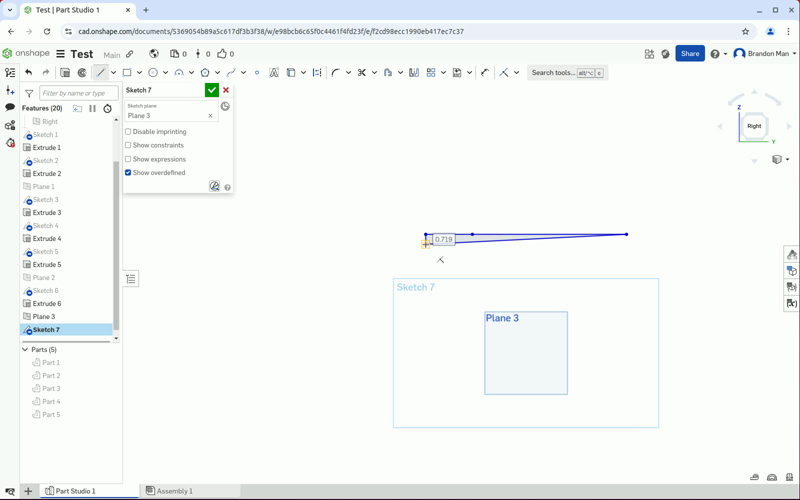
scroll(-6)
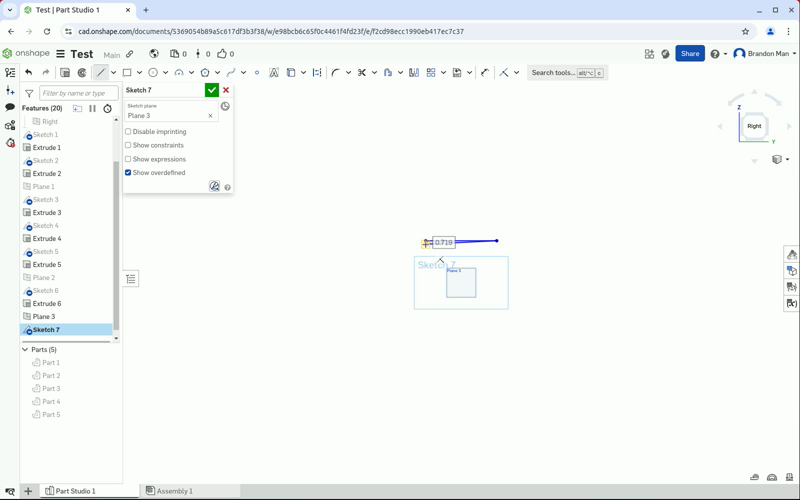
key(esc)
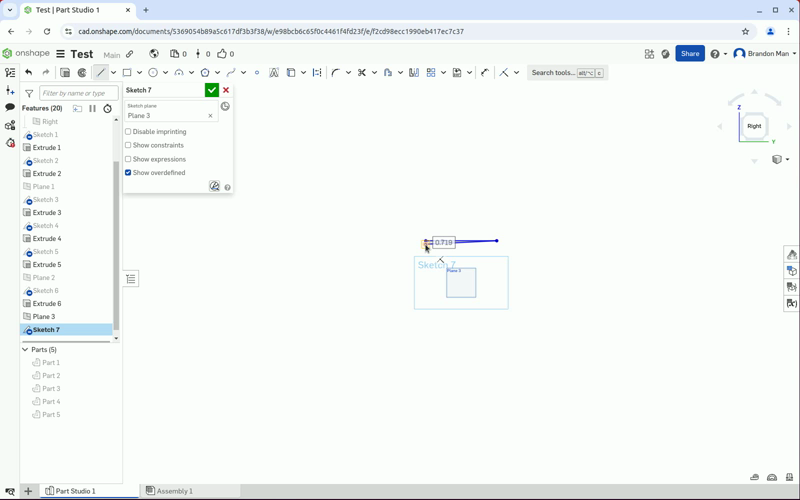
mouse_move(457, 241)
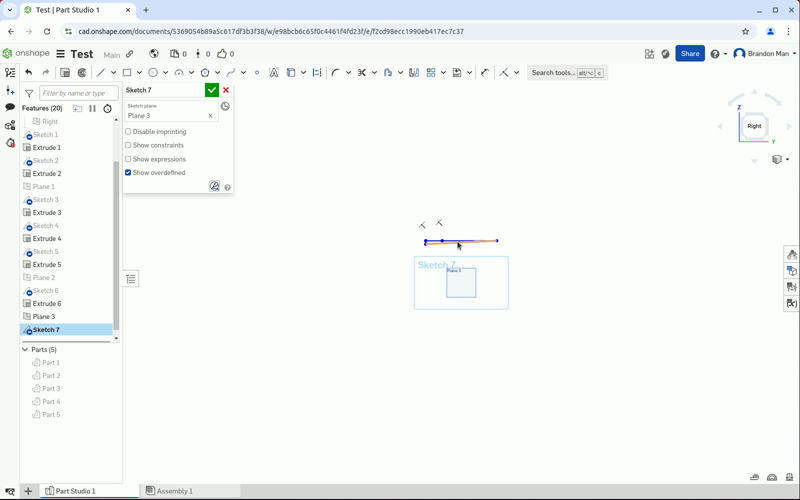
scroll(6)
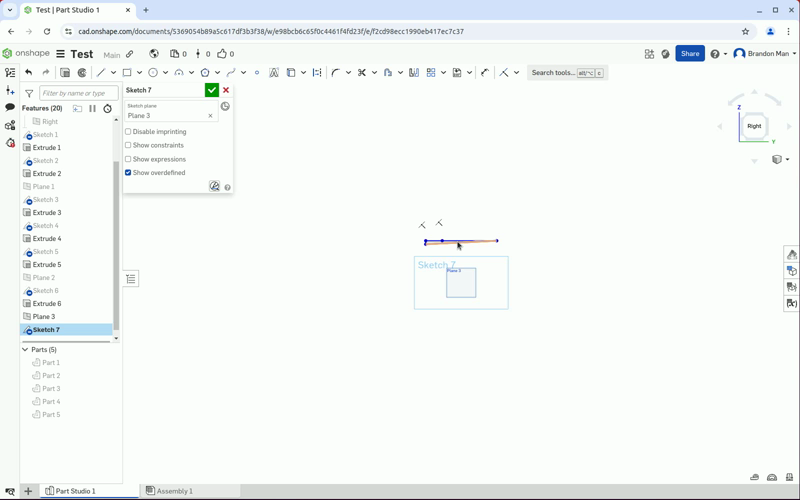
scroll(6)
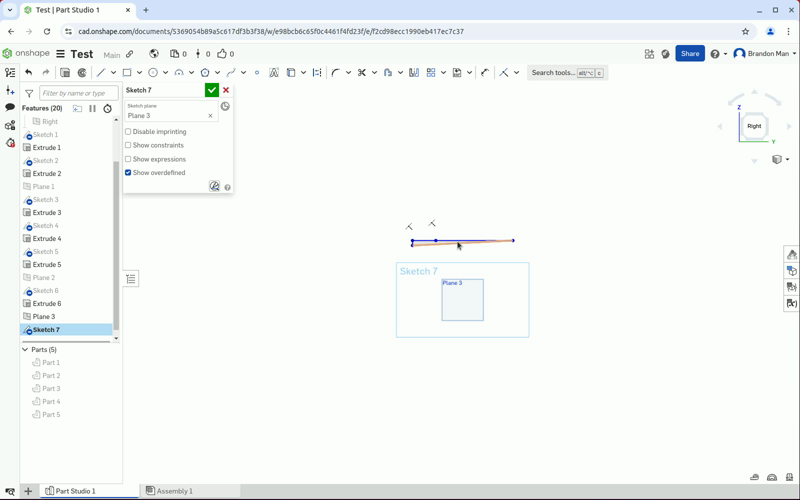
scroll(6)
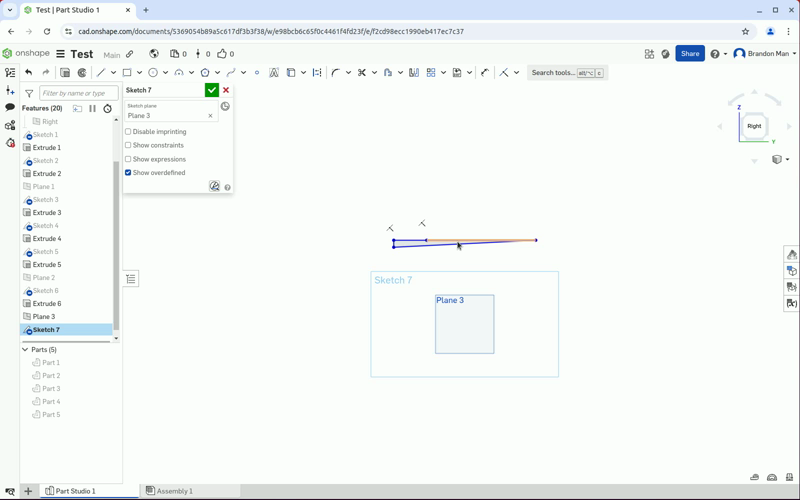
scroll(6)
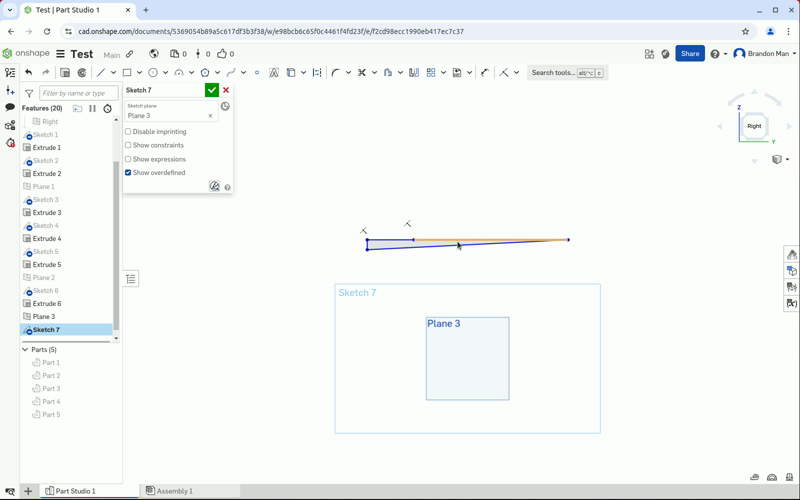
scroll(6)
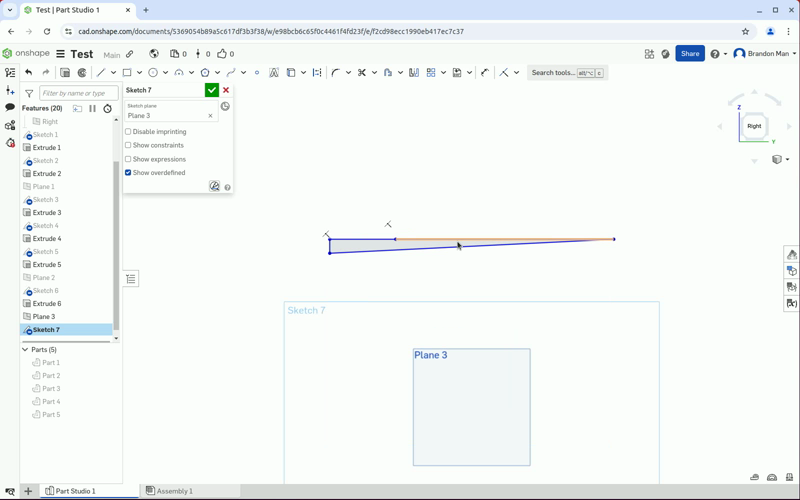
scroll(6)
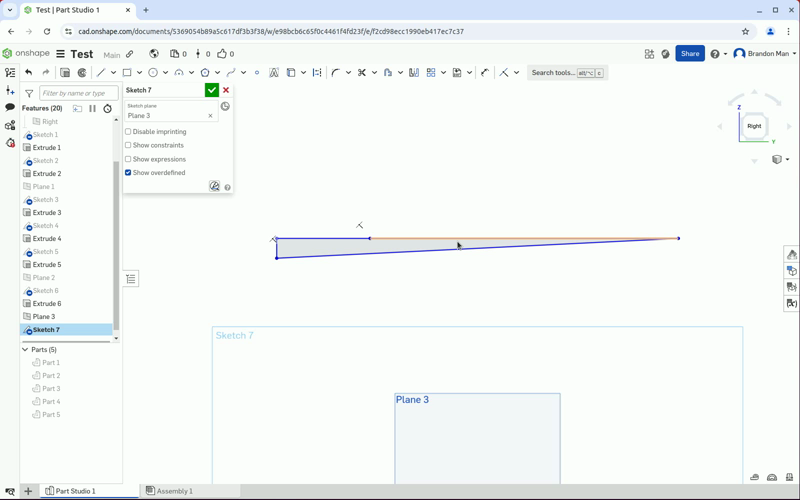
scroll(6)
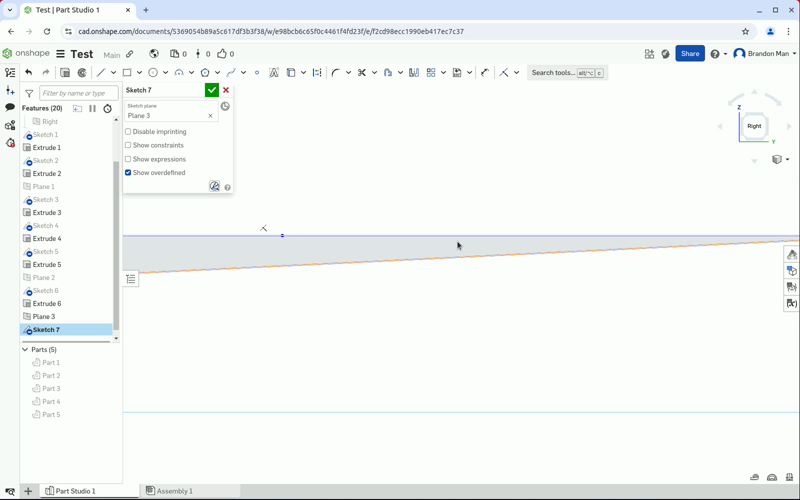
click(457, 241)
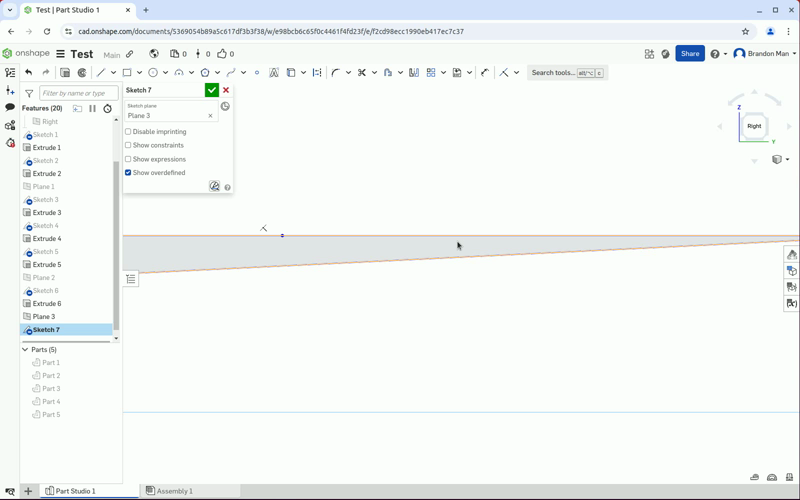
scroll(-6)
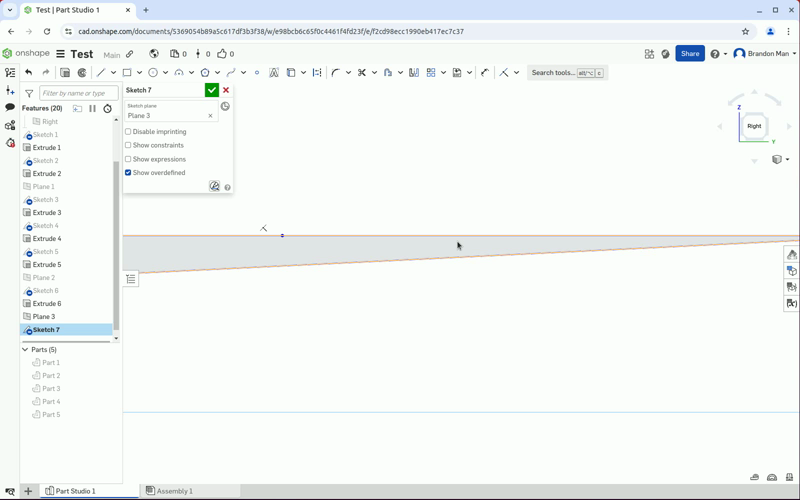
scroll(-6)
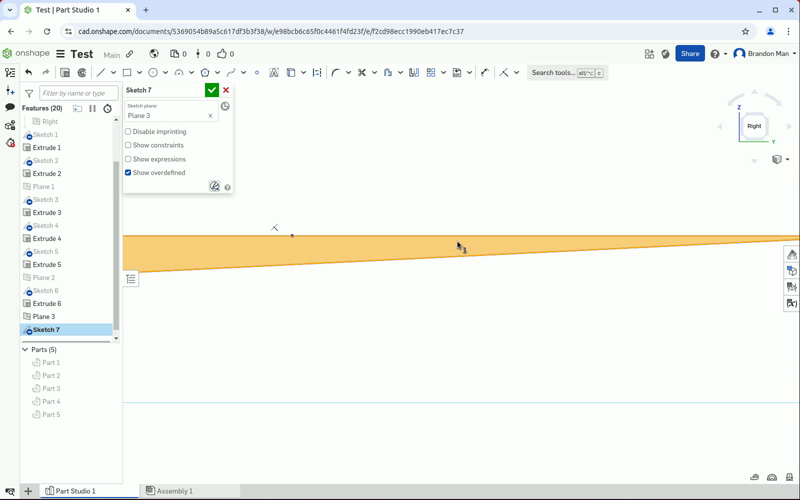
scroll(-6)
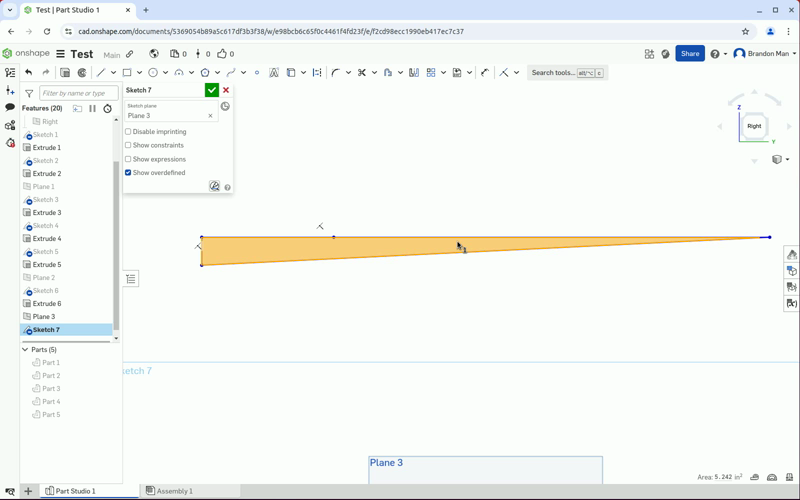
scroll(-6)
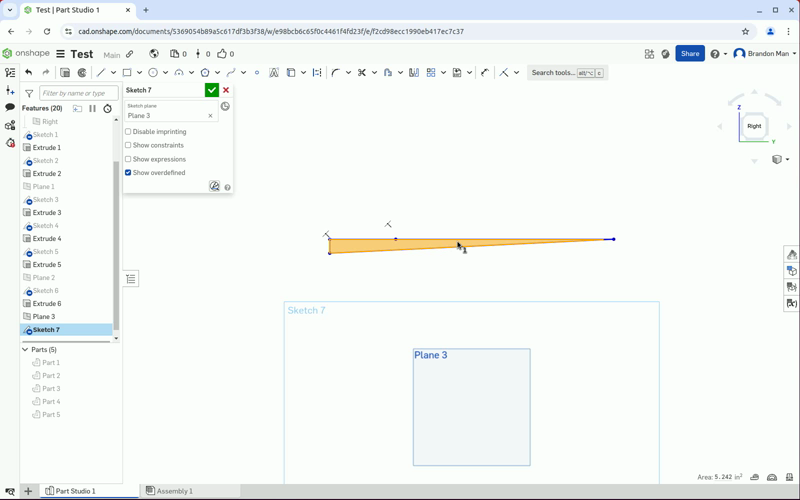
scroll(-6)
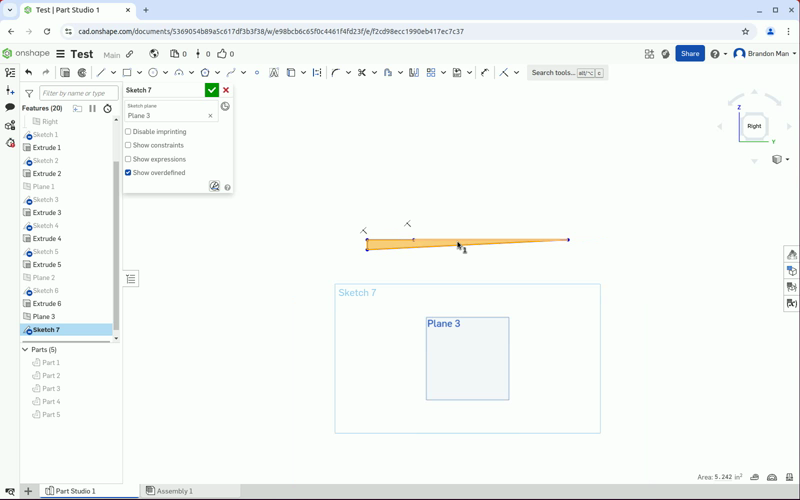
scroll(-6)
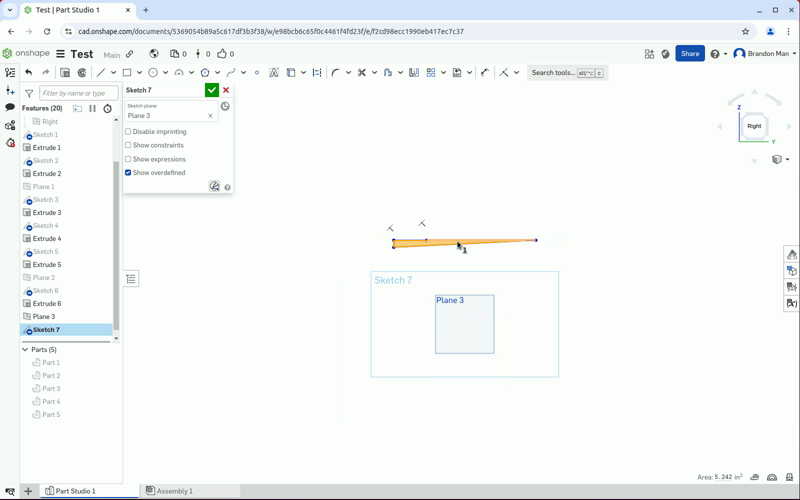
scroll(-6)
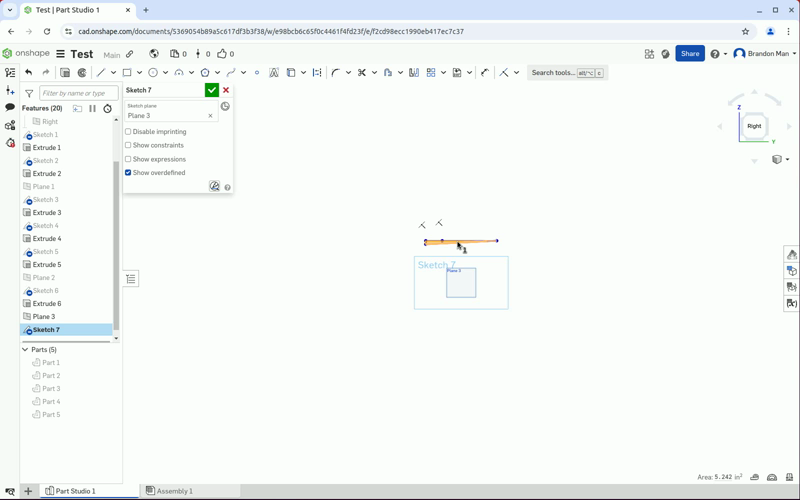
mouse_move(73, 352)
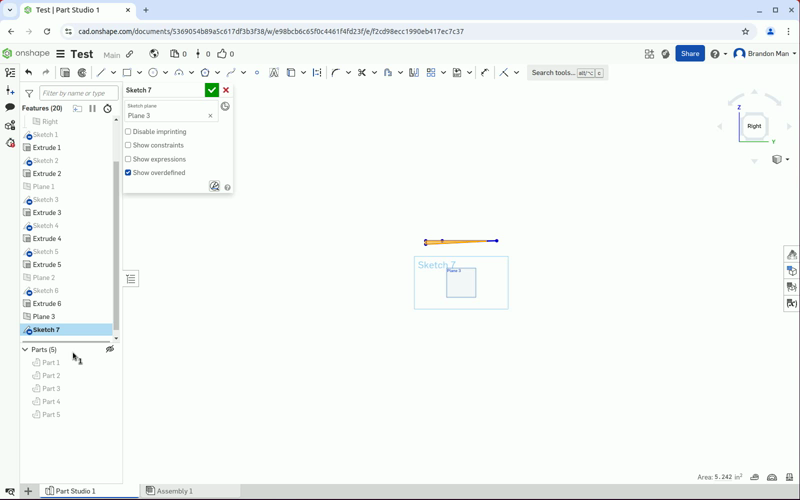
key(shift+y)
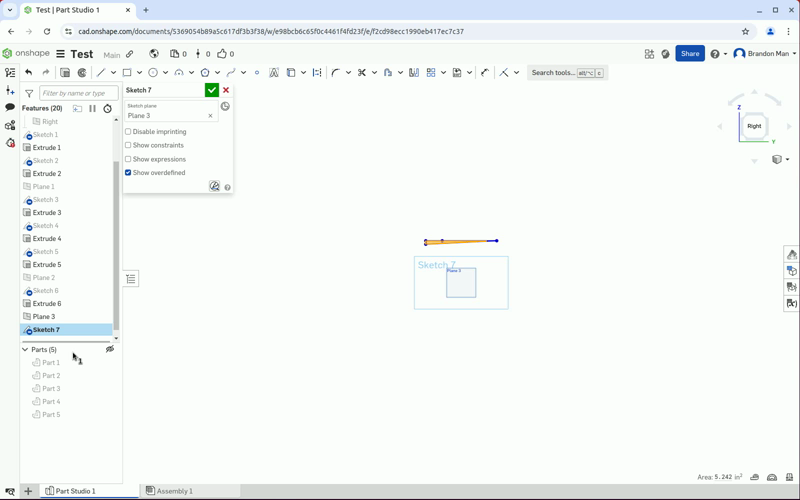
key(shift+e)
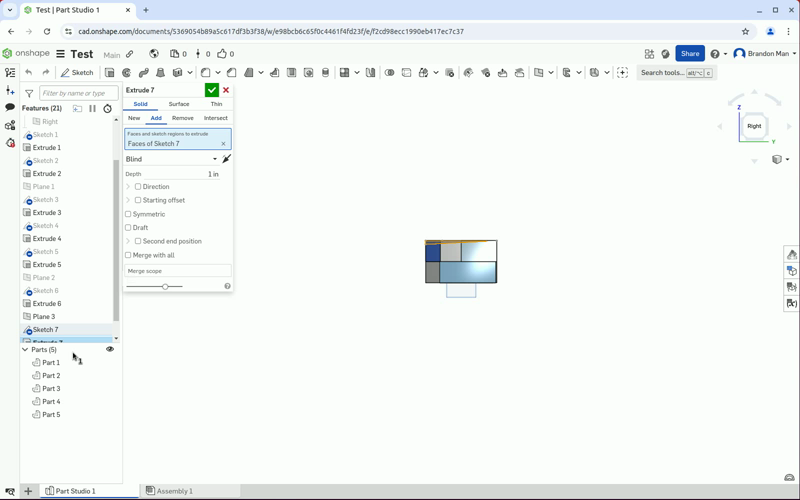
mouse_move(143, 106)
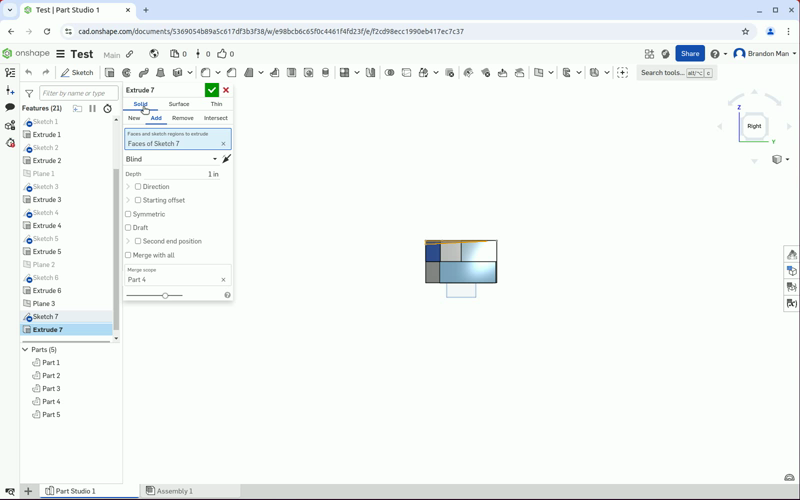
click(143, 106)
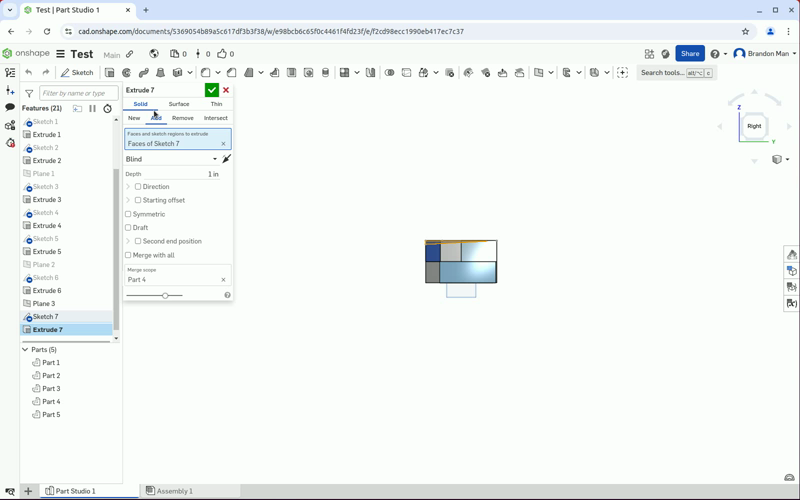
mouse_move(186, 120)
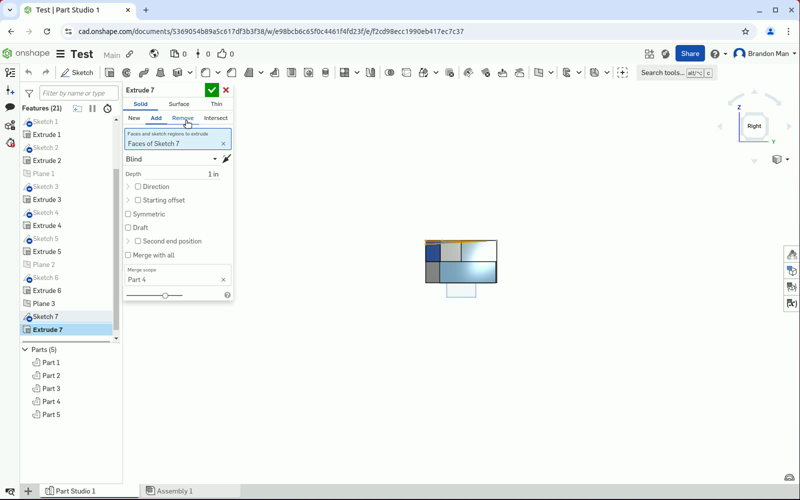
click(186, 120)
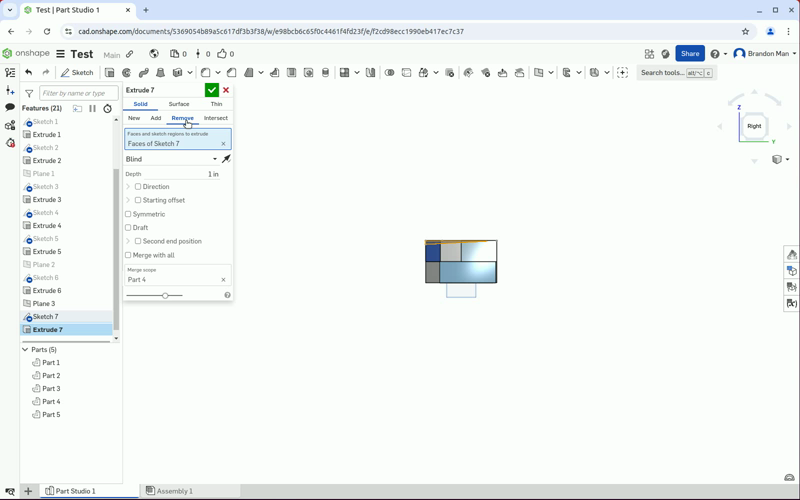
key(tab, 4)
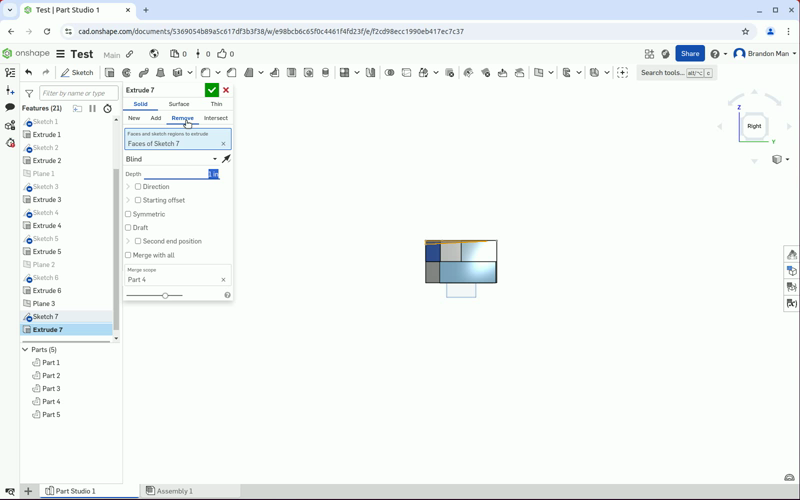
text(30.811)
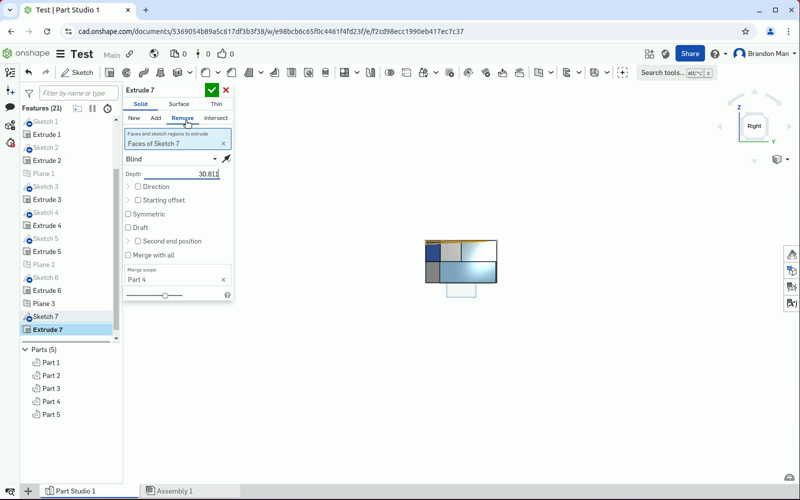
key(tab, 6)
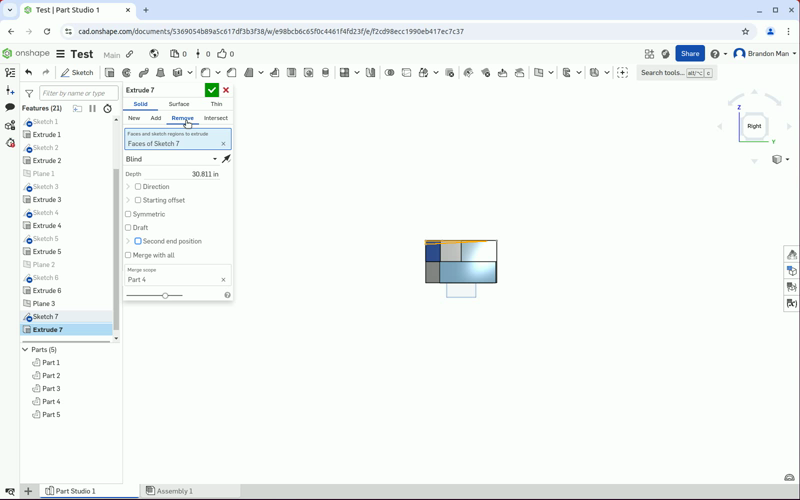
key(space)
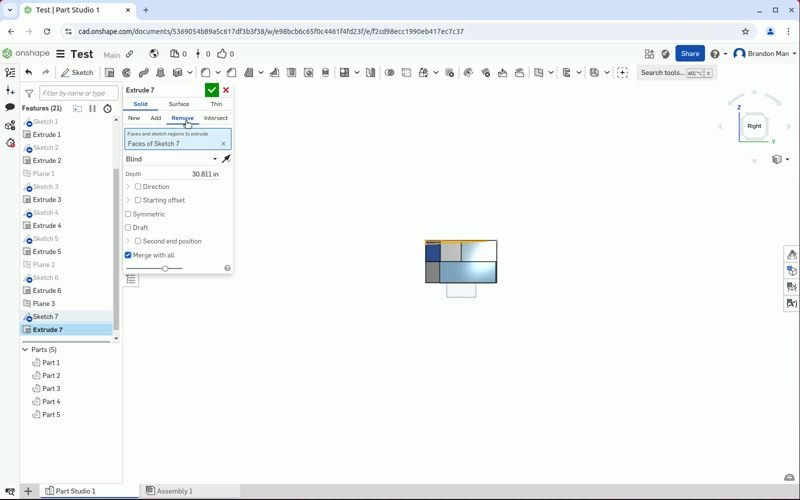
key(enter)
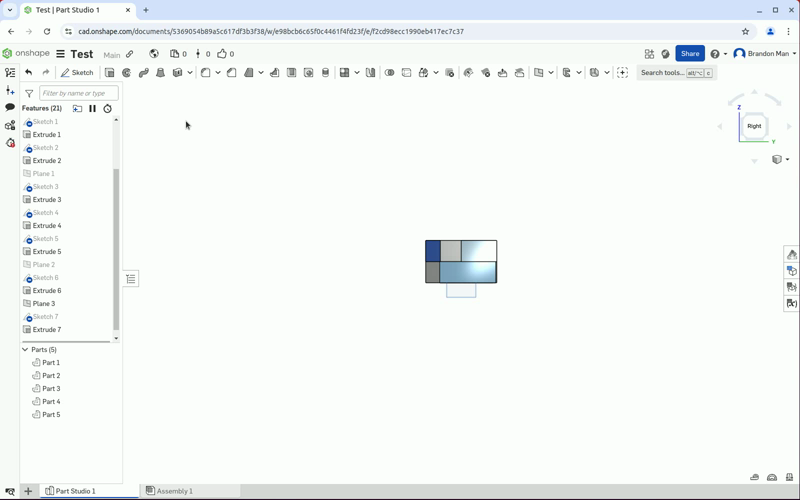
key(shift+h)
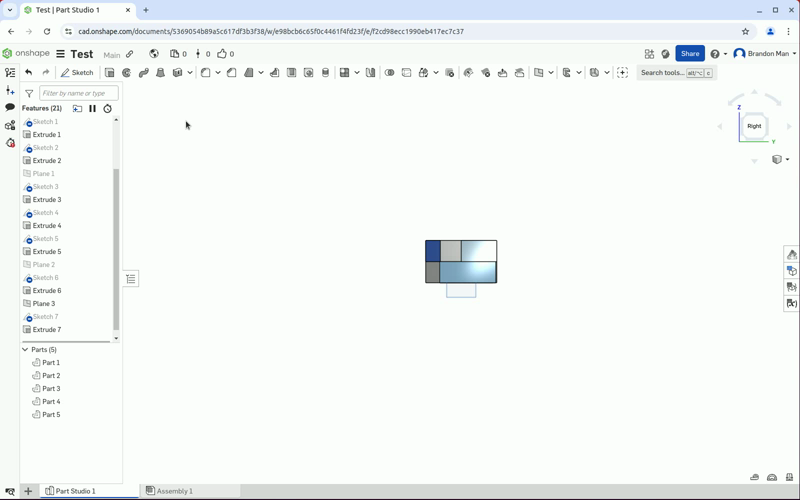
key(shift+h)
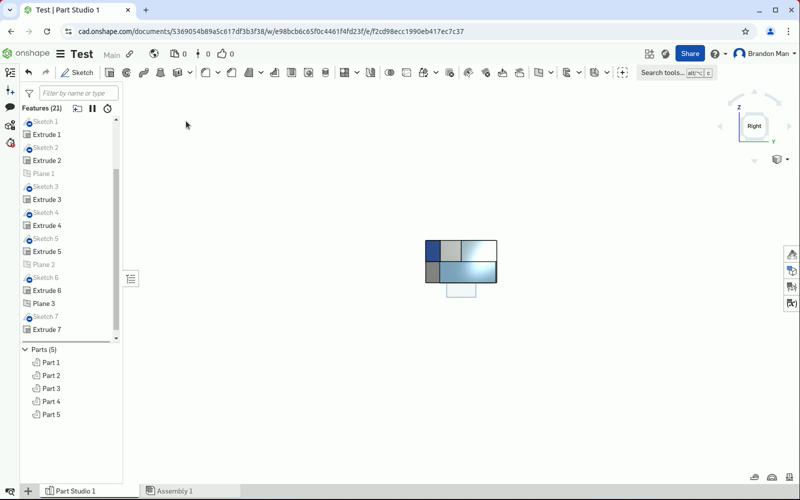
mouse_move(69, 124)
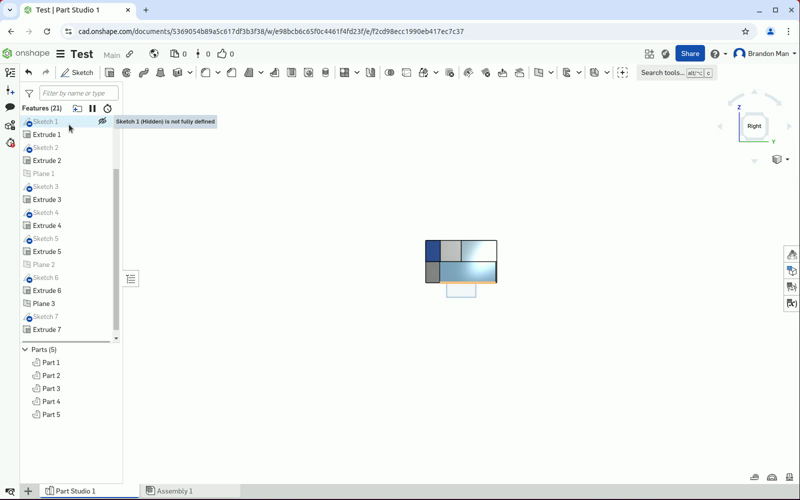
click(69, 124)
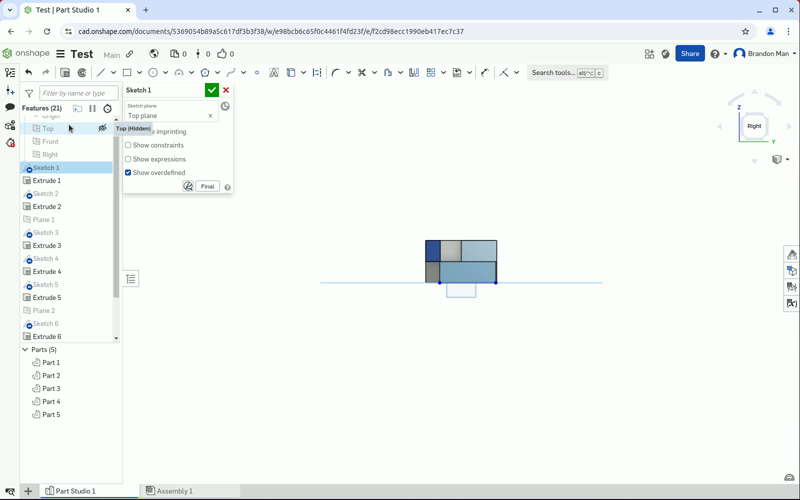
mouse_move(229, 92)
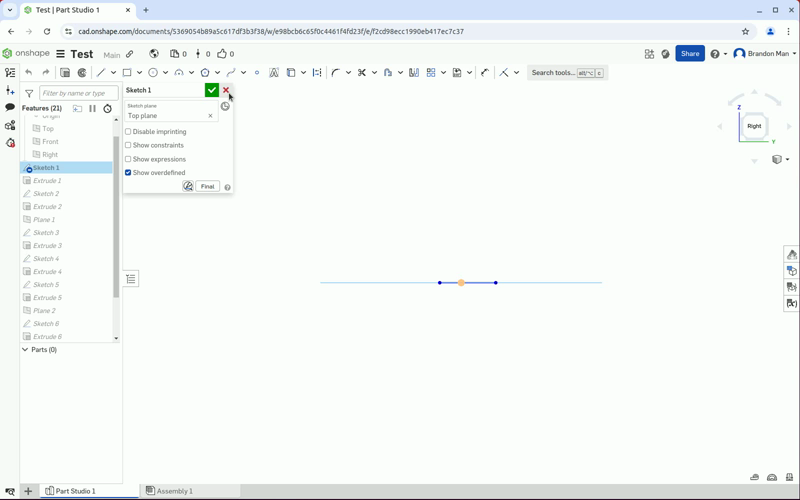
click(229, 92)
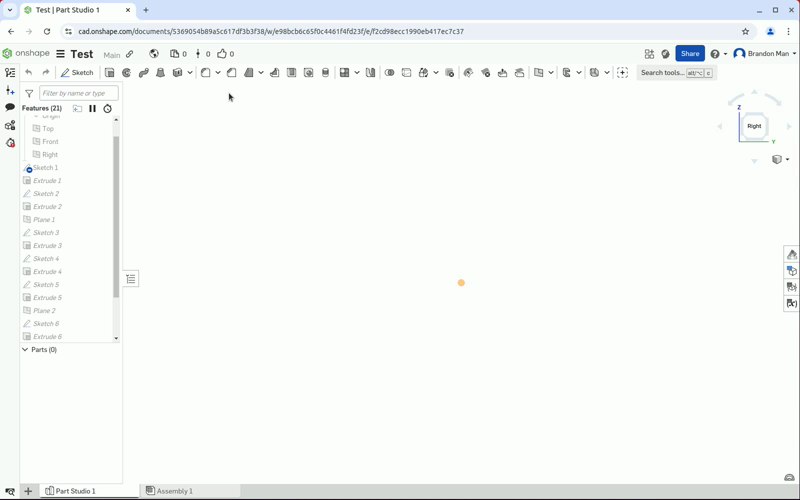
mouse_move(73, 352)
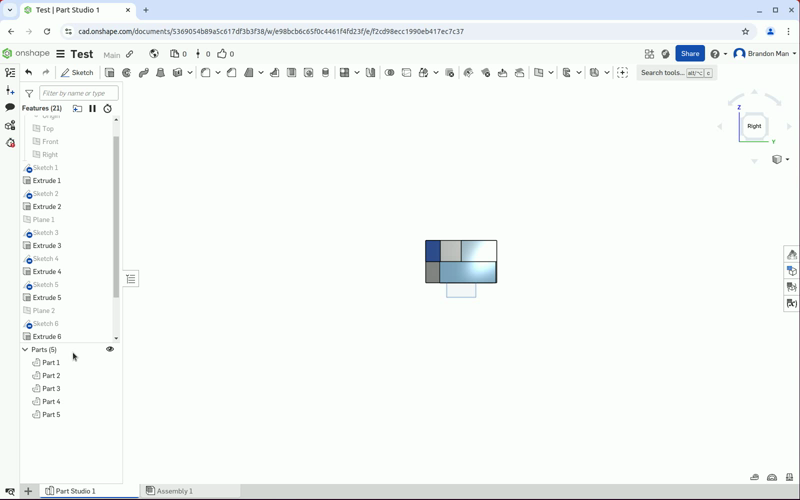
key(y)
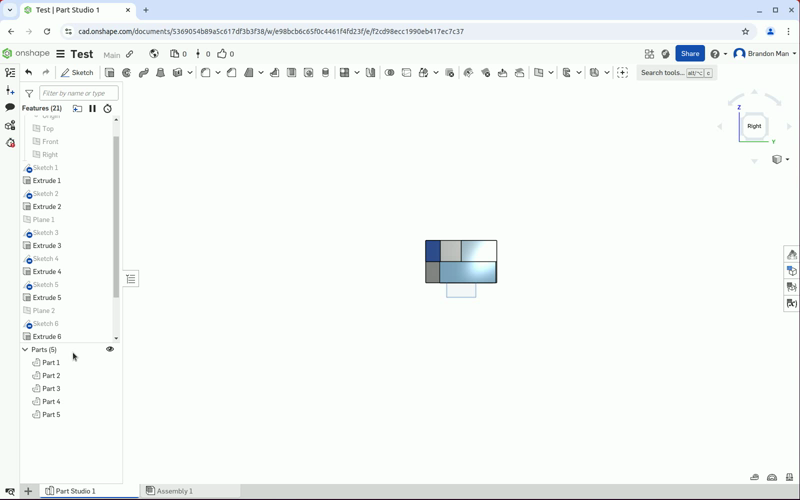
key(shift+p)
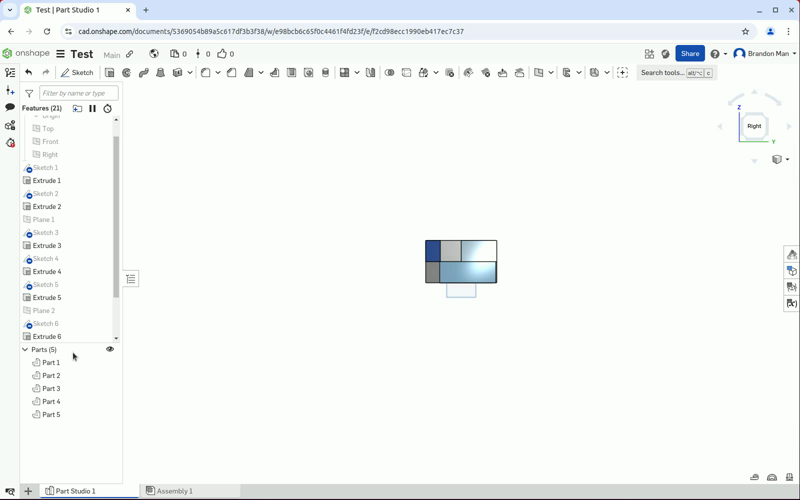
key(space)
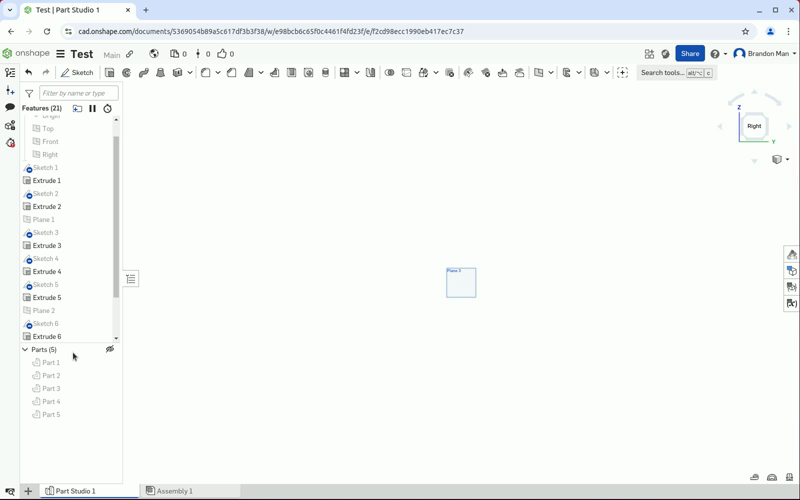
key_down(shift)
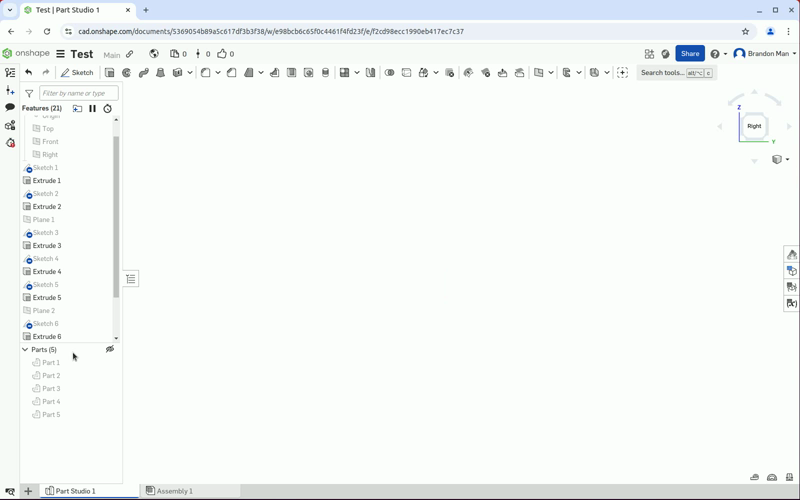
key(right)
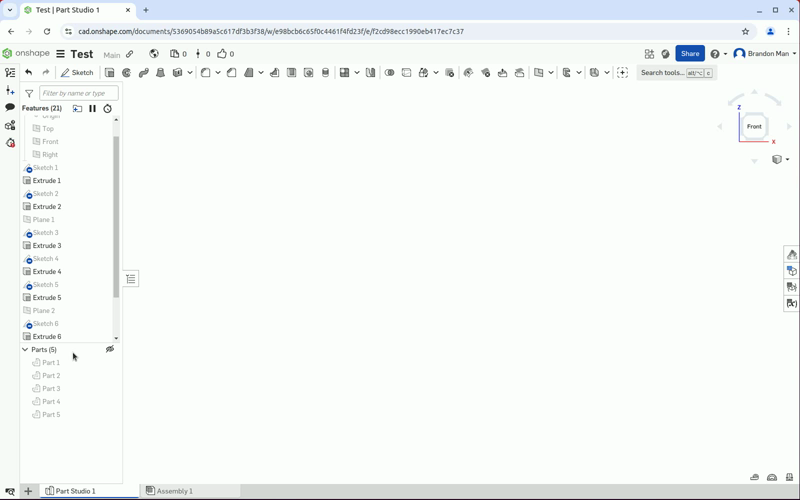
key_up(shift)
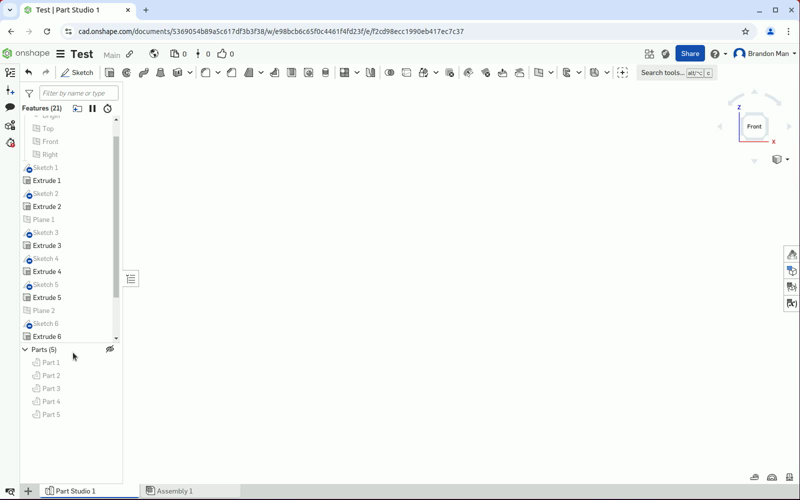
mouse_move(73, 352)
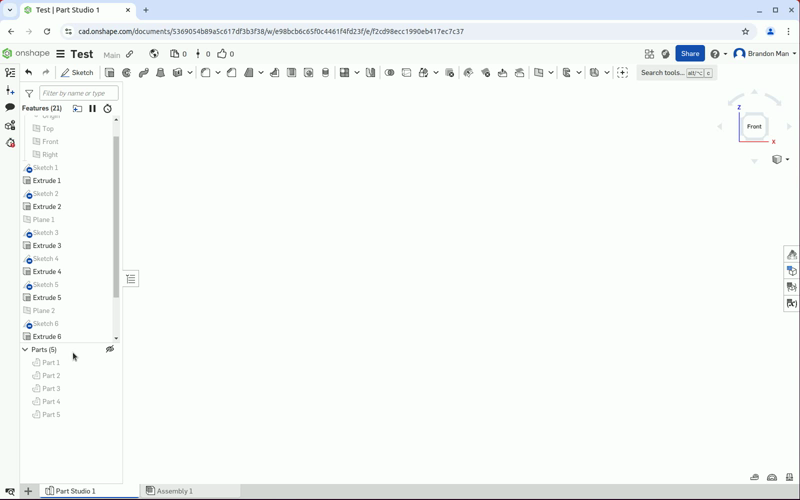
key(shift+y)
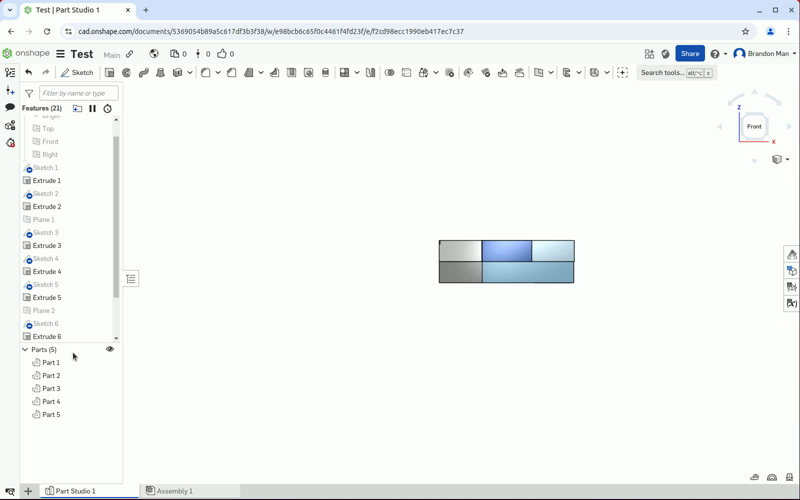
mouse_move(541, 75)
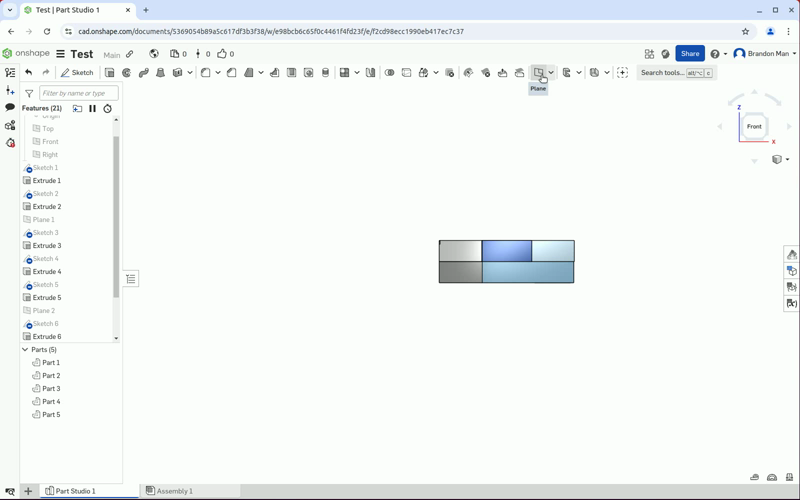
click(541, 75)
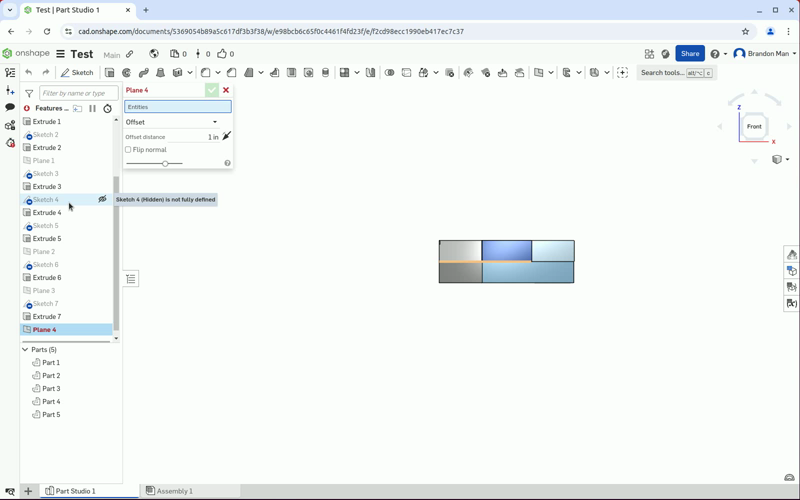
scroll(3)
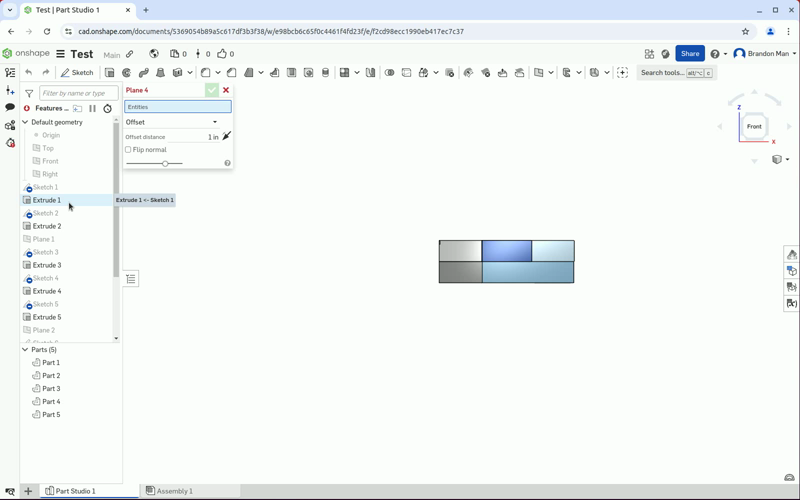
mouse_move(69, 163)
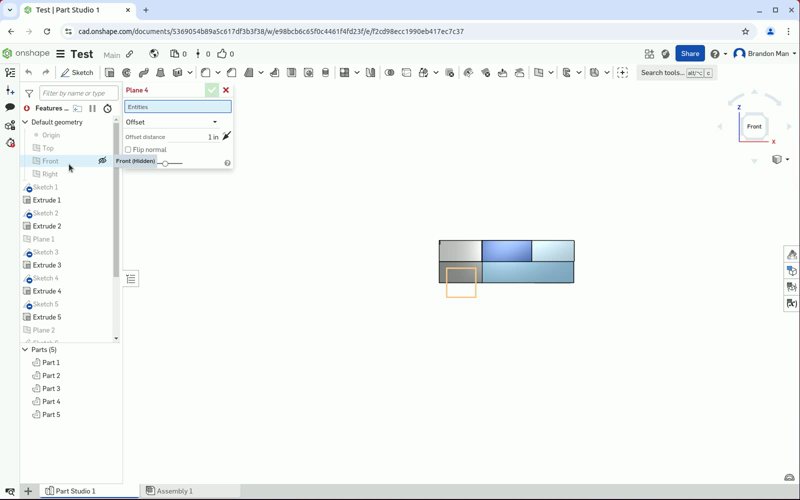
click(69, 163)
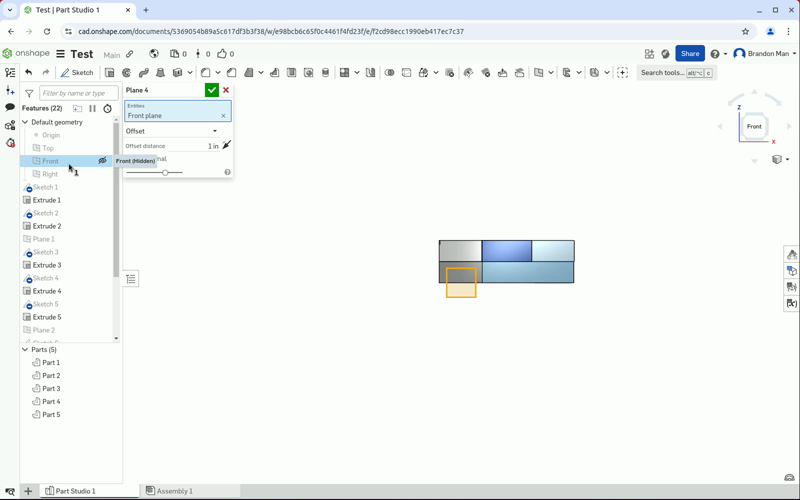
key(tab, 2)
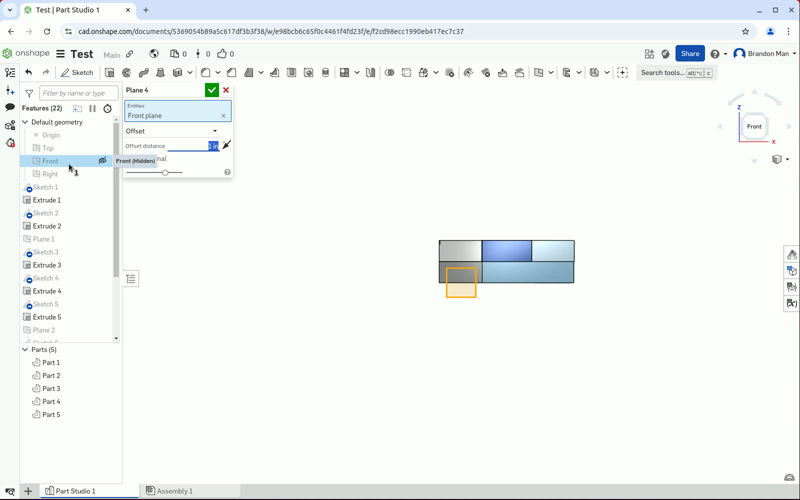
text(7.21)
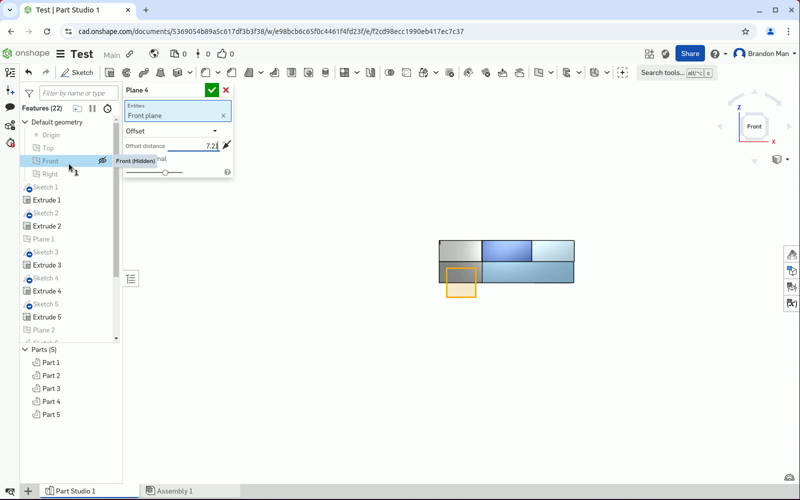
key(enter, 2)
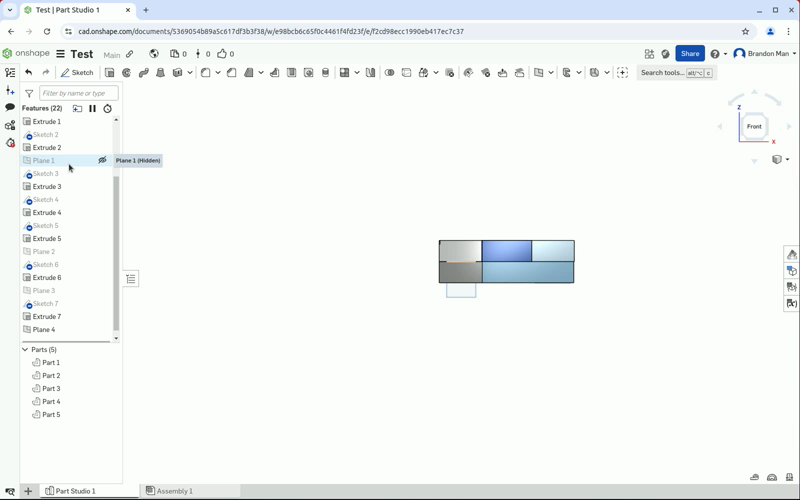
key(shift+s)
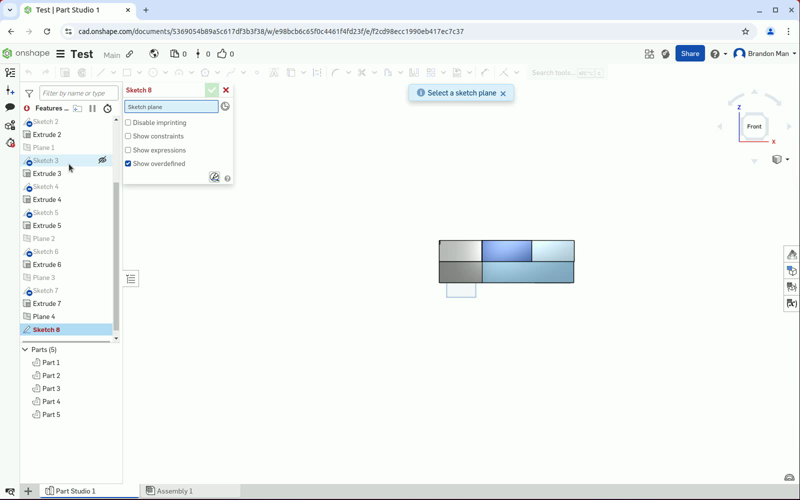
mouse_move(69, 319)
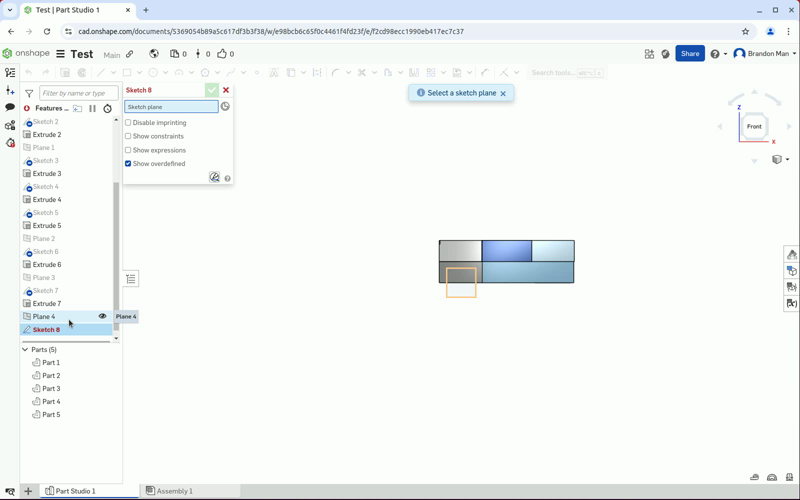
click(69, 319)
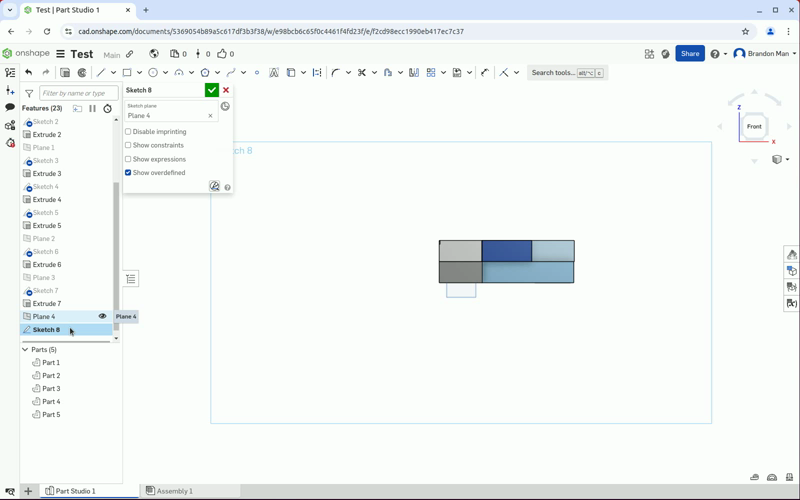
mouse_move(73, 352)
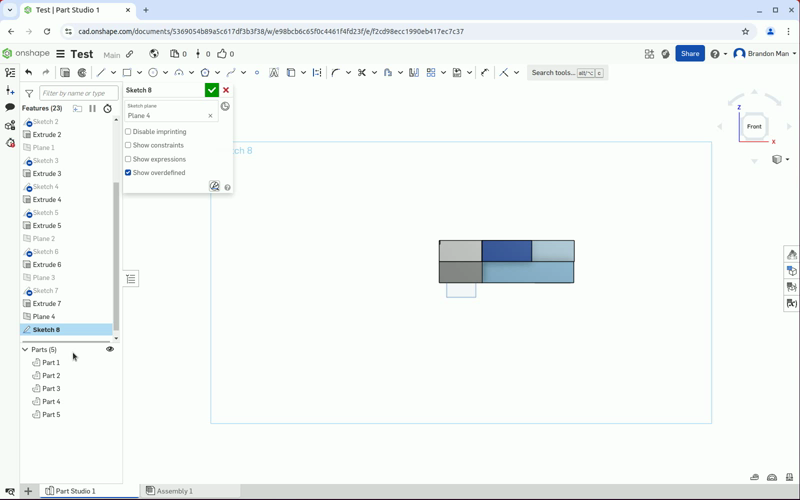
key(y)
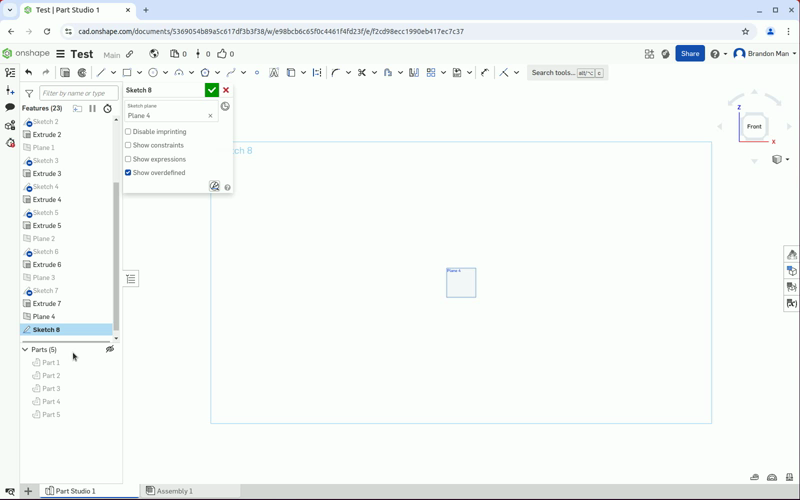
key(l)
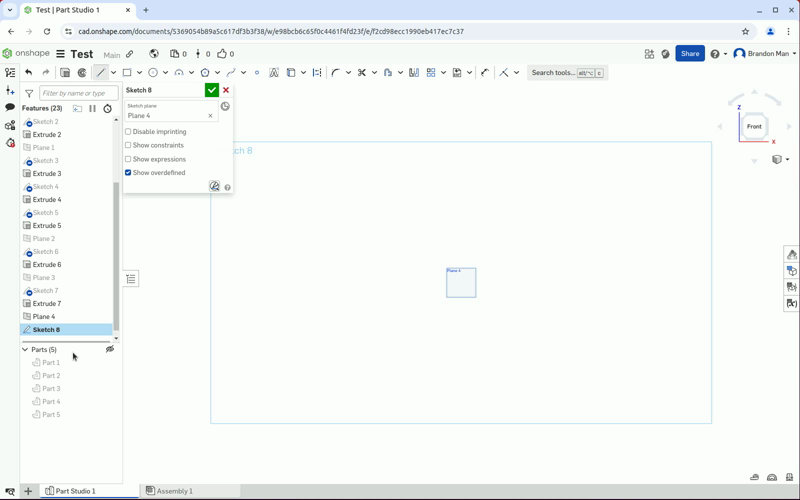
key_down(shift)
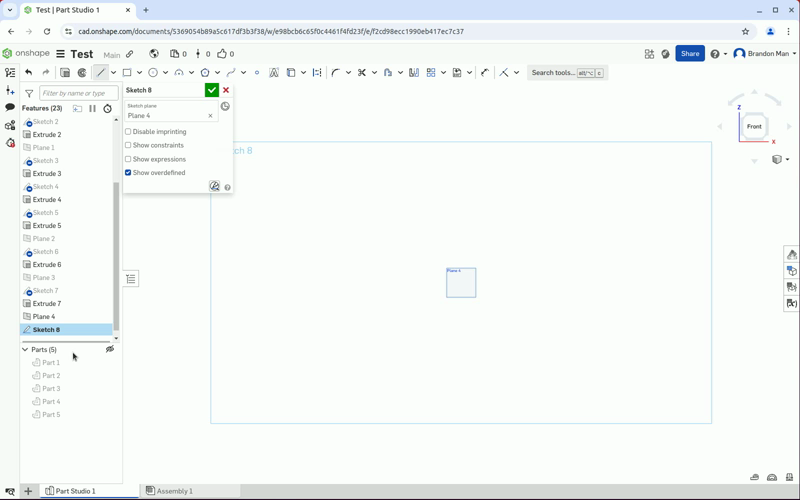
mouse_move(441, 280)
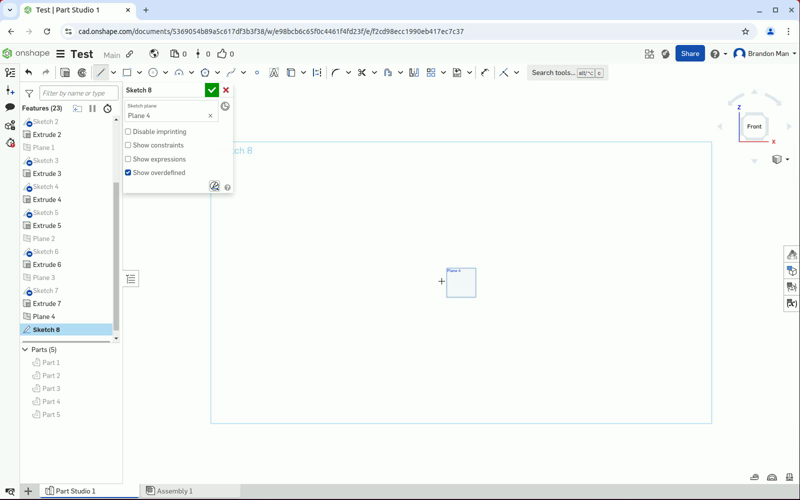
click(441, 280)
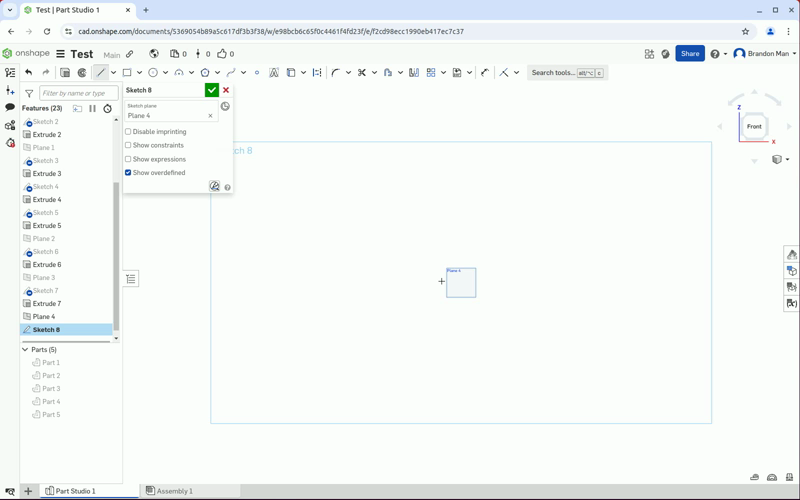
key_up(shift)
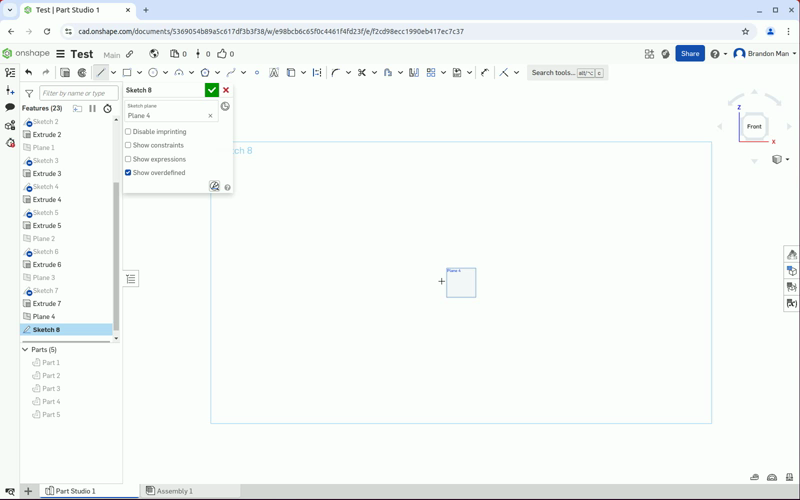
key_down(shift)
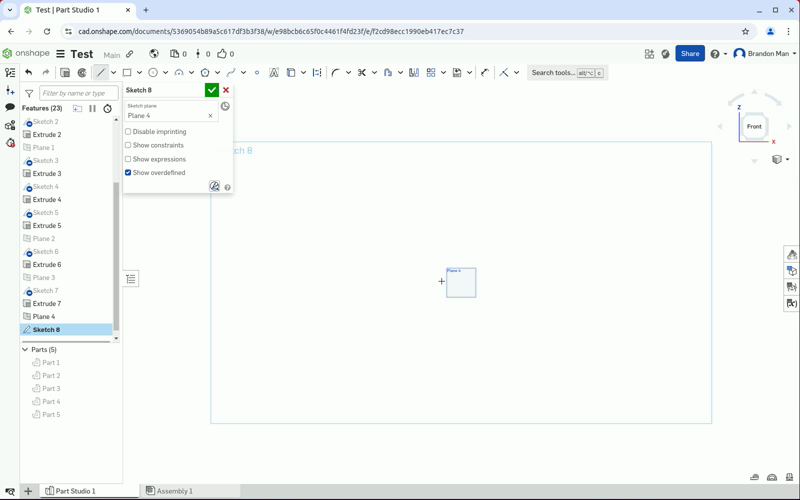
mouse_move(471, 280)
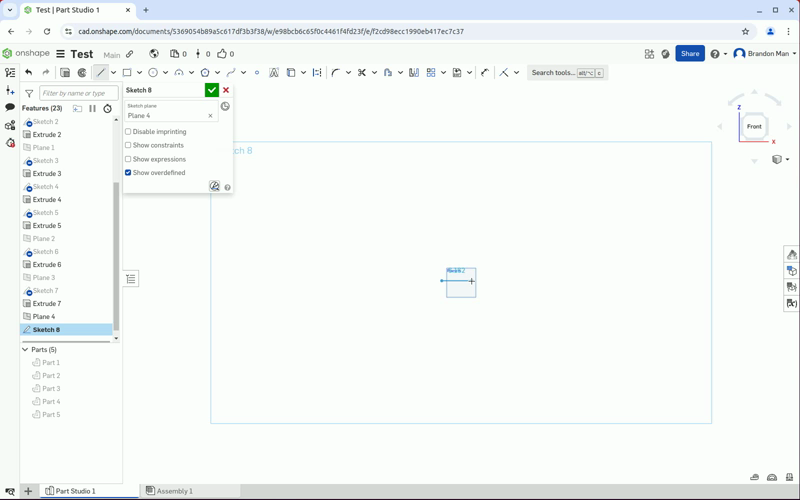
mouse_move(479, 280)
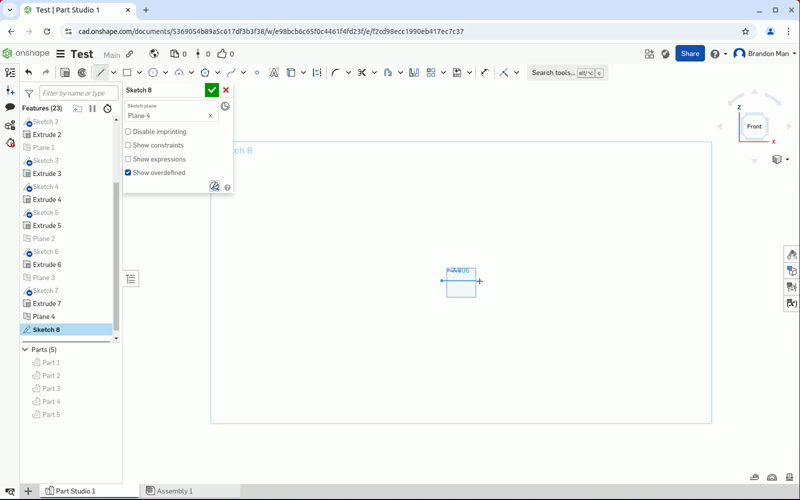
click(479, 280)
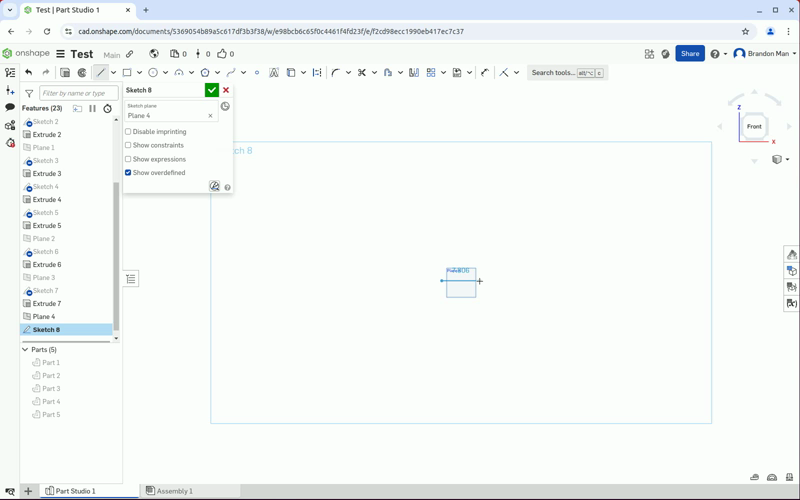
key_up(shift)
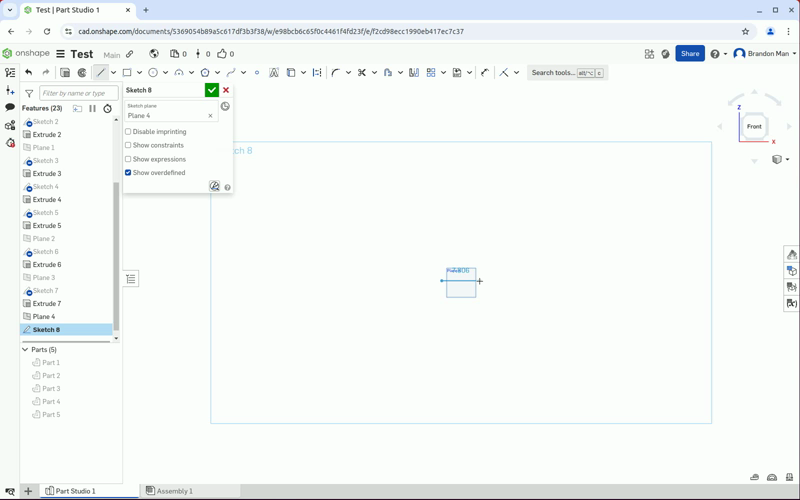
key_down(shift)
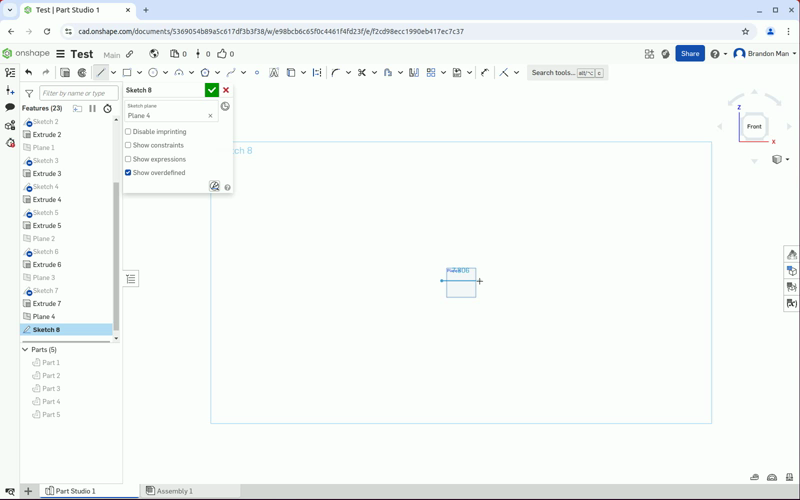
mouse_move(509, 280)
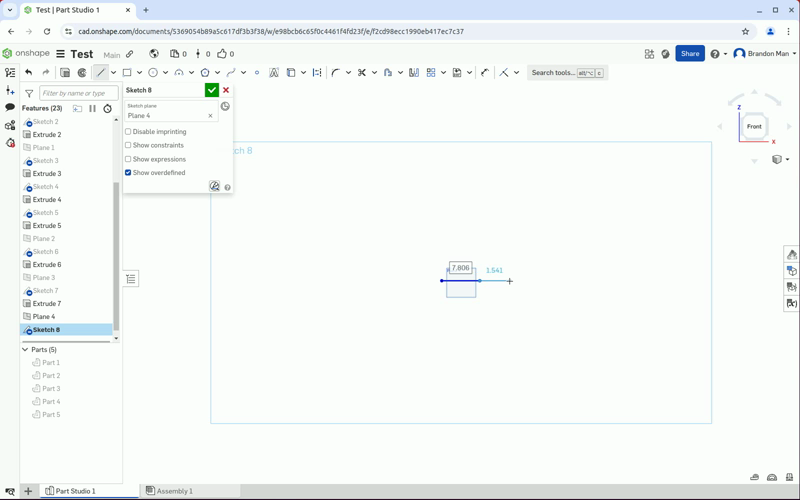
mouse_move(479, 259)
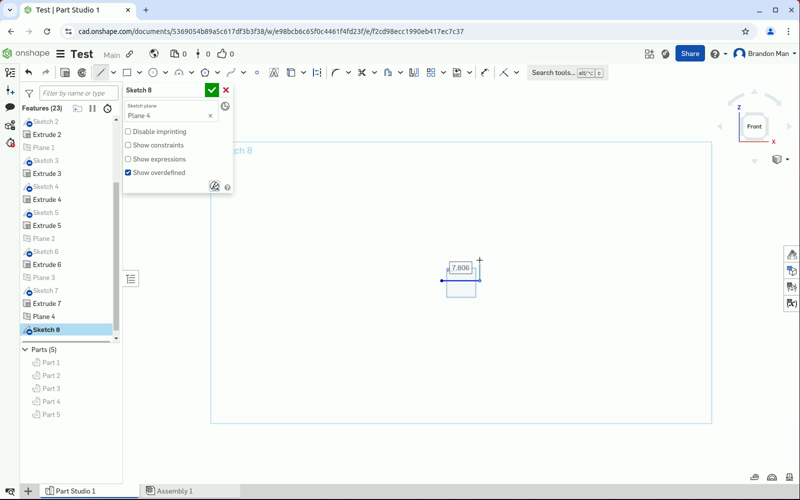
click(479, 259)
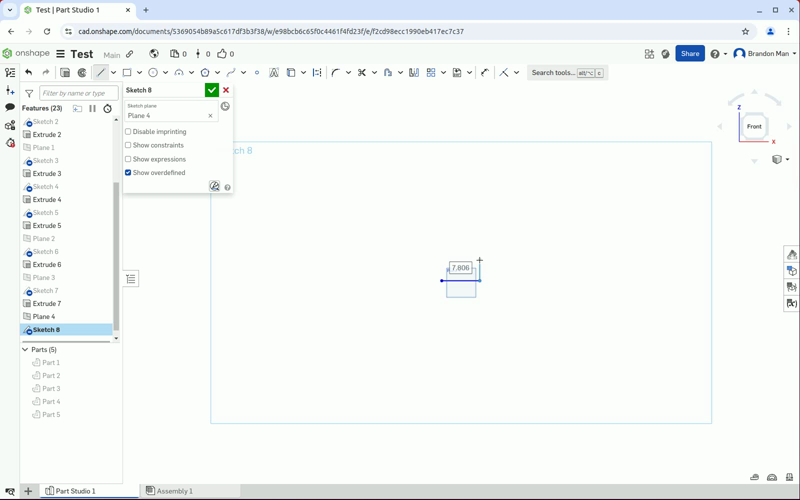
key_up(shift)
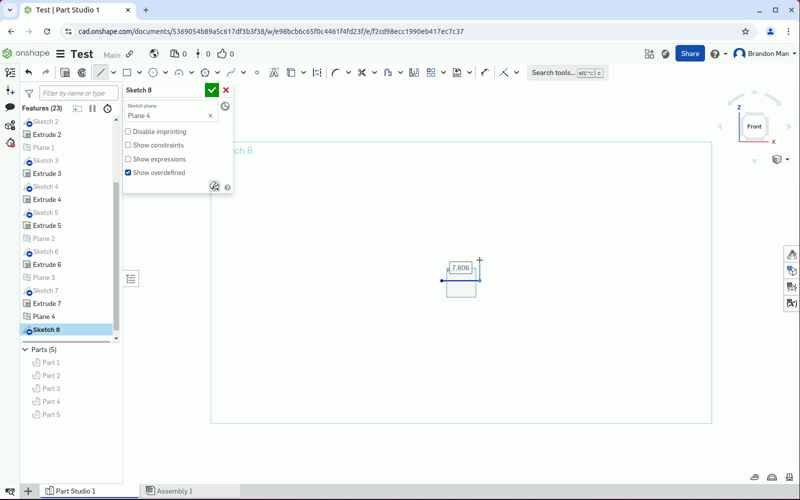
key_down(shift)
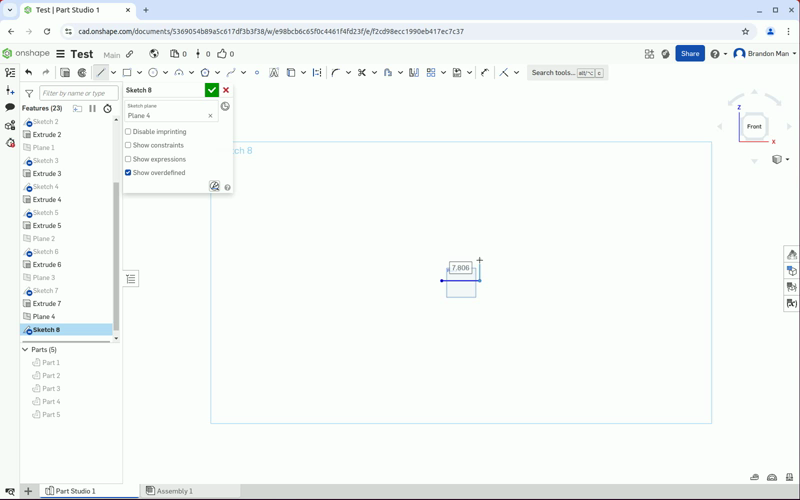
mouse_move(509, 259)
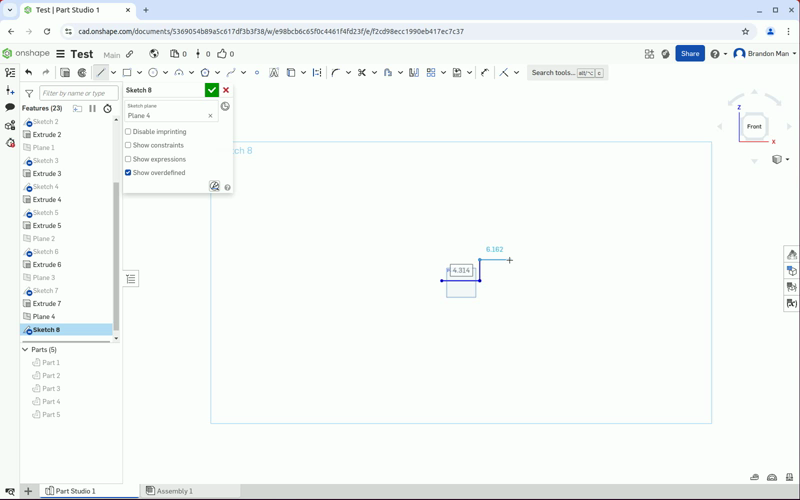
mouse_move(528, 259)
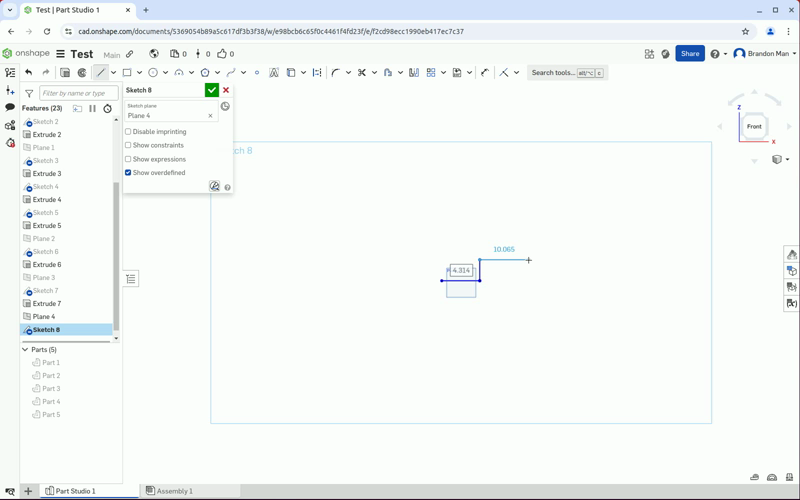
click(528, 259)
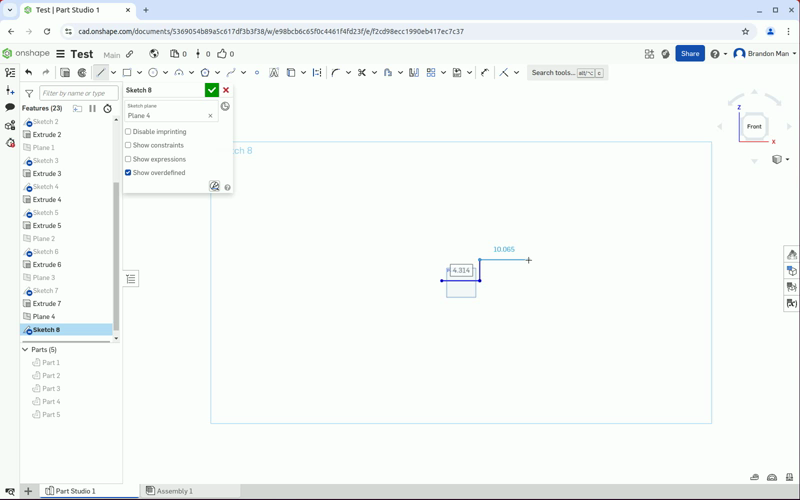
key_up(shift)
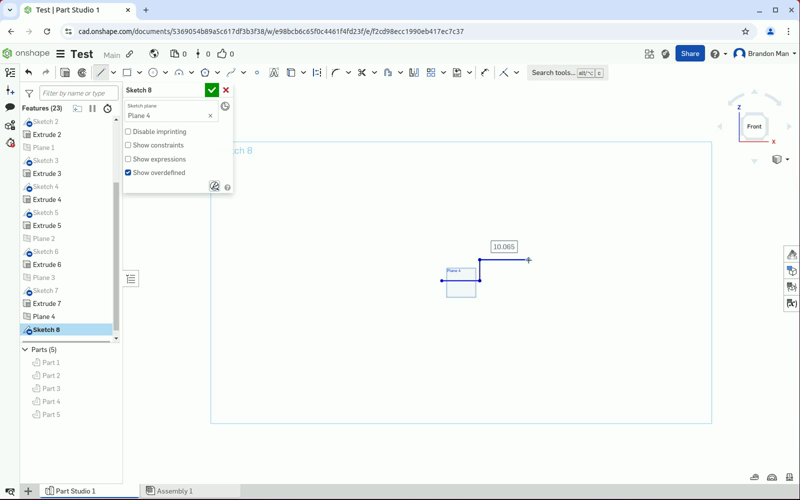
key_down(shift)
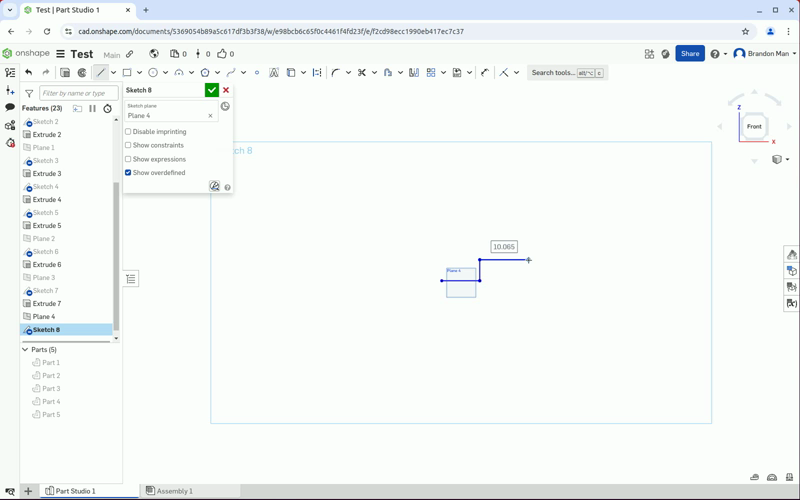
mouse_move(558, 259)
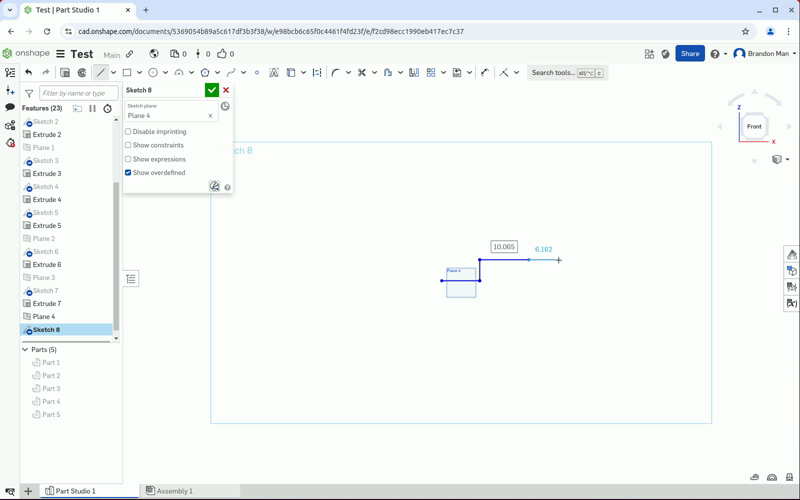
mouse_move(528, 243)
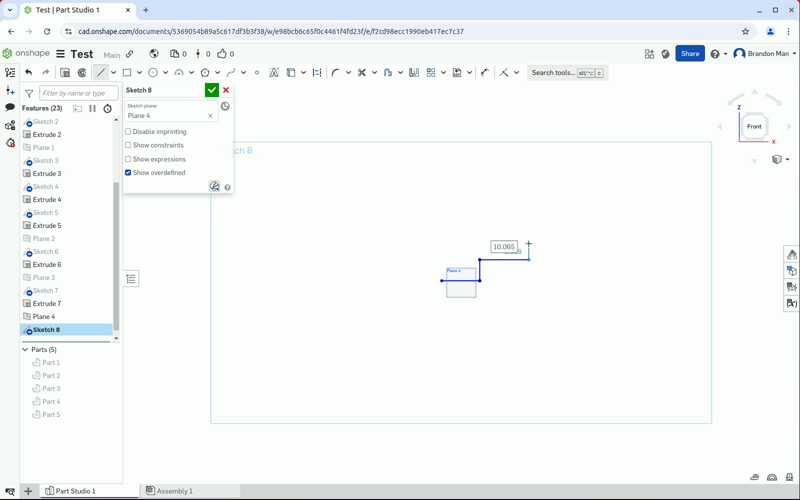
click(528, 243)
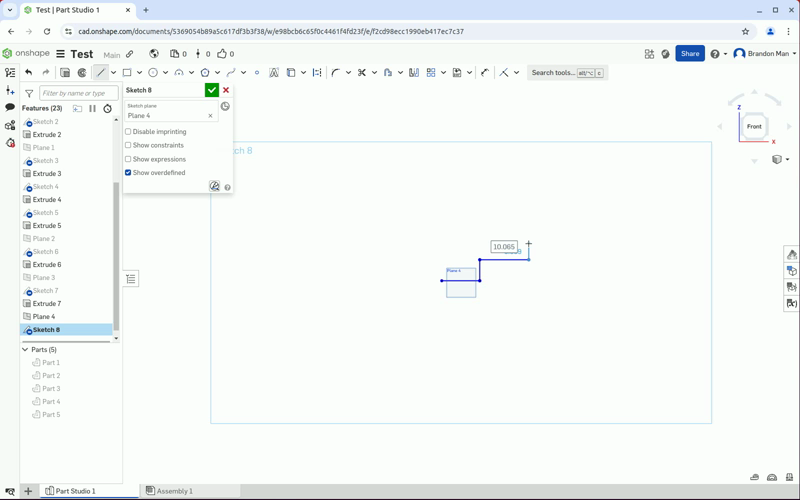
key_up(shift)
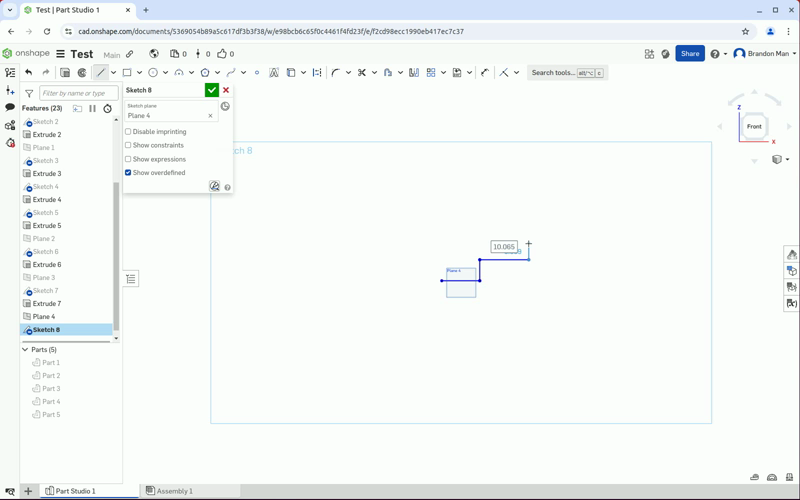
key_down(shift)
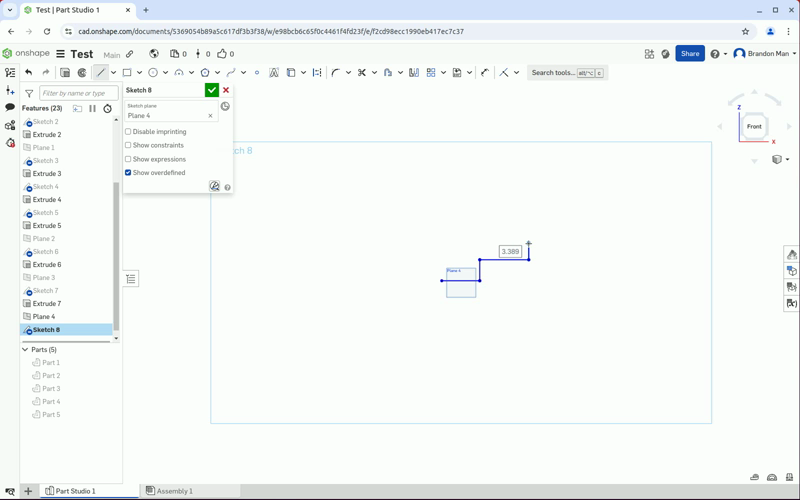
mouse_move(441, 243)
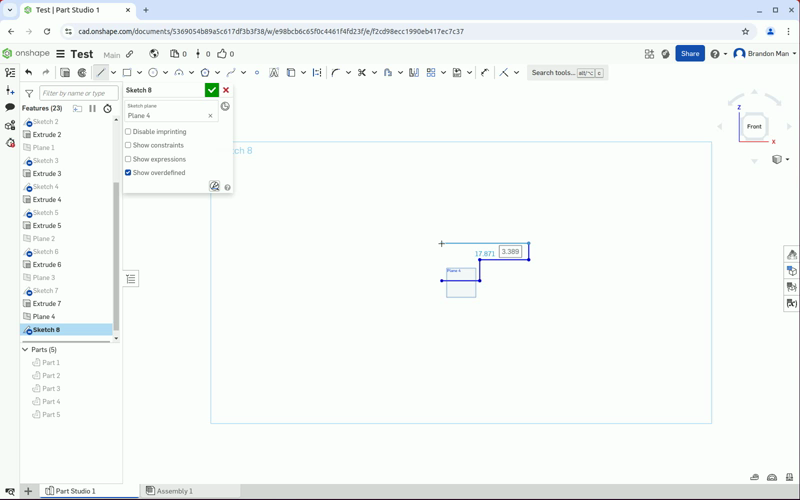
click(441, 243)
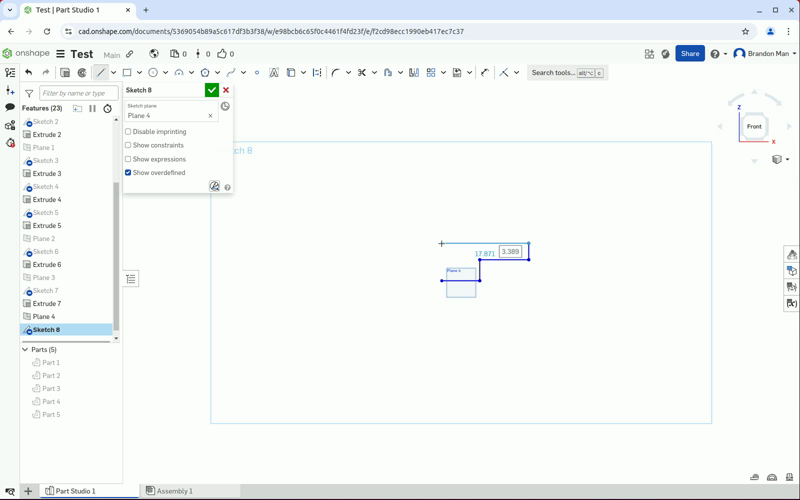
key_up(shift)
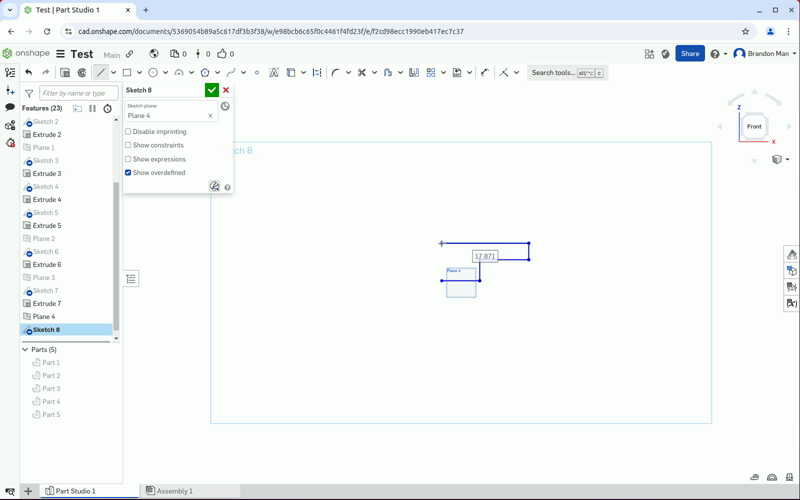
mouse_move(471, 243)
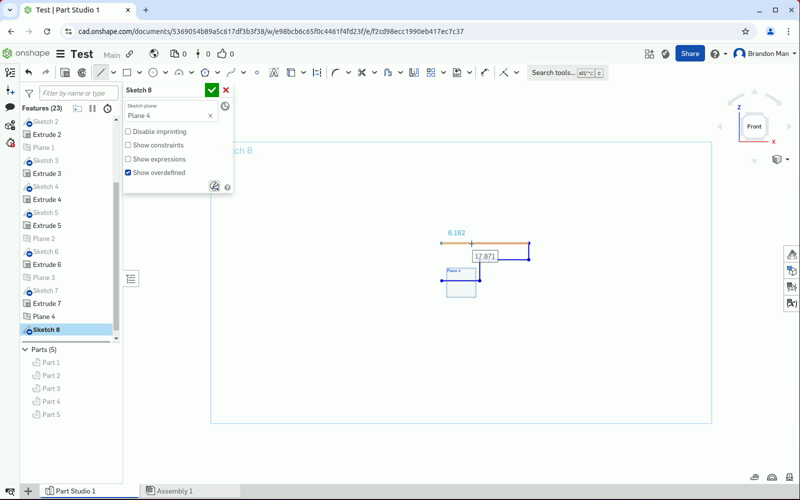
key_down(shift)
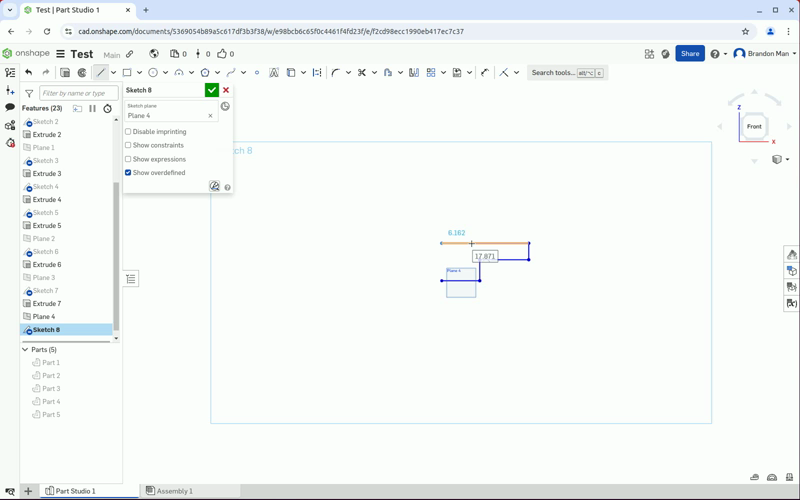
mouse_move(441, 280)
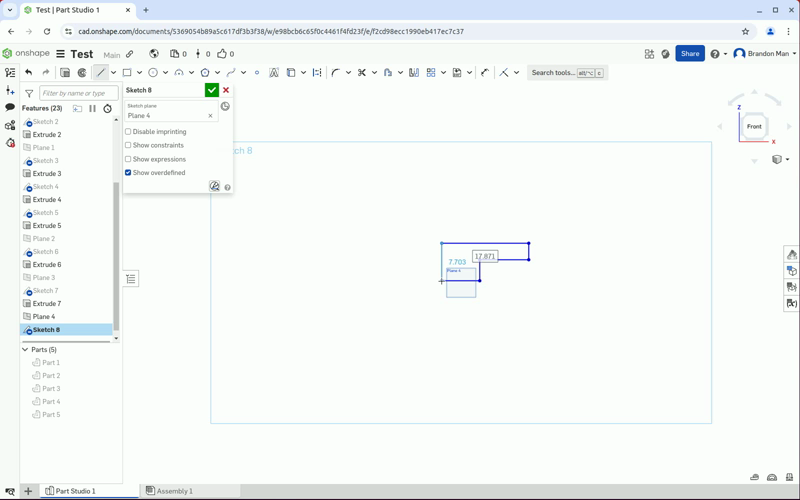
key_up(shift)
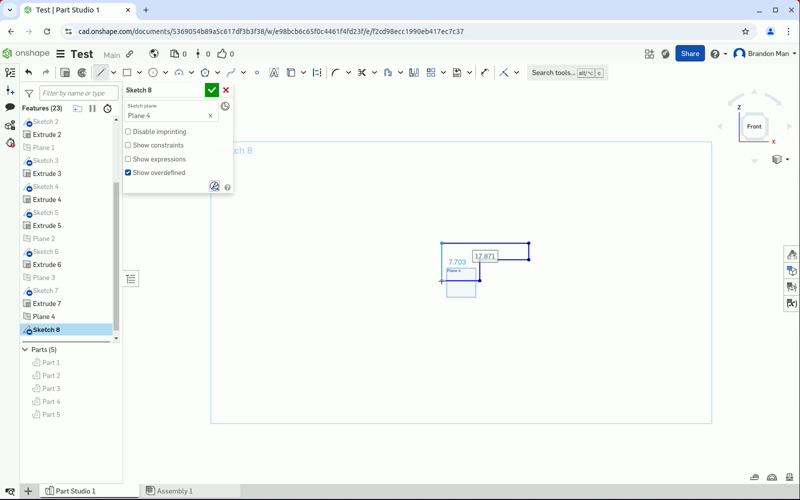
click(441, 280)
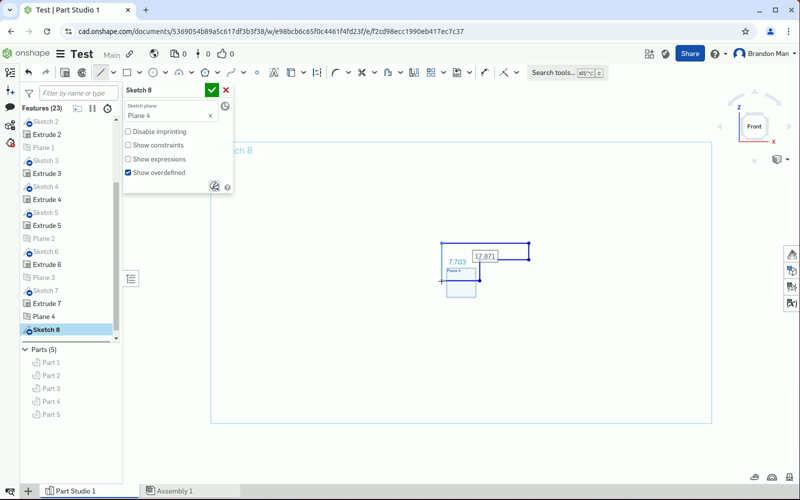
key(esc)
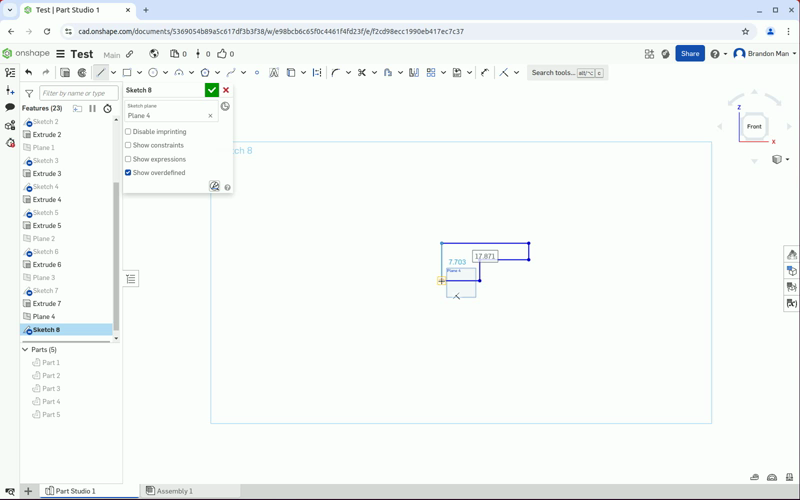
mouse_move(452, 258)
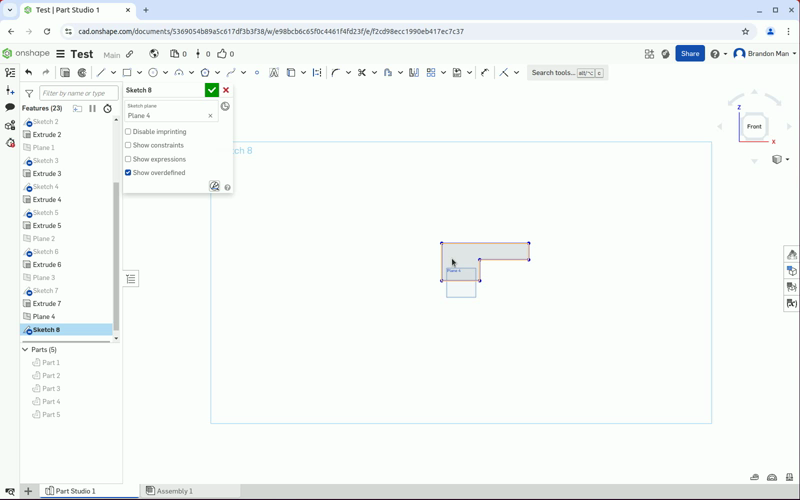
click(452, 258)
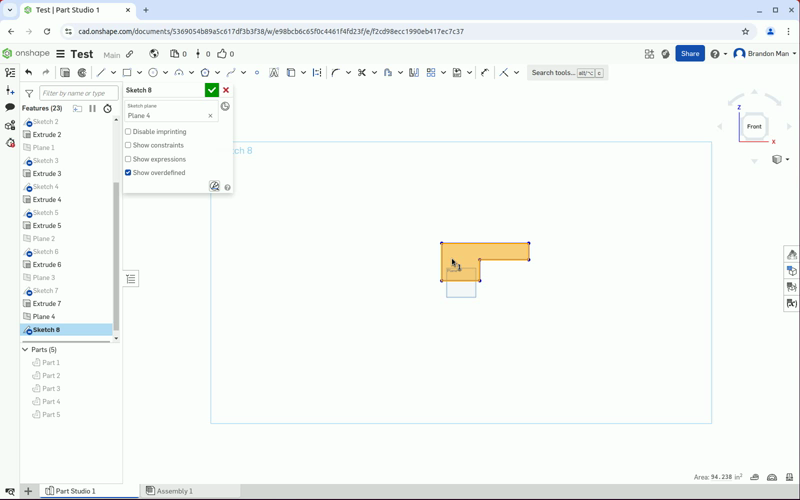
mouse_move(73, 352)
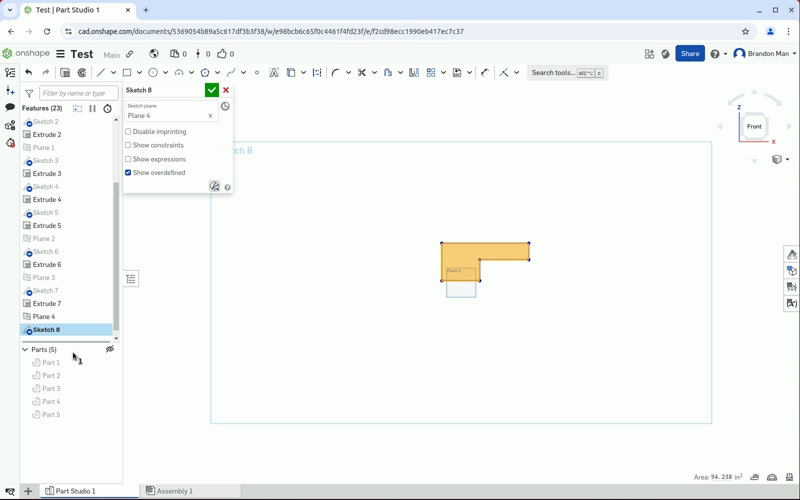
key(shift+y)
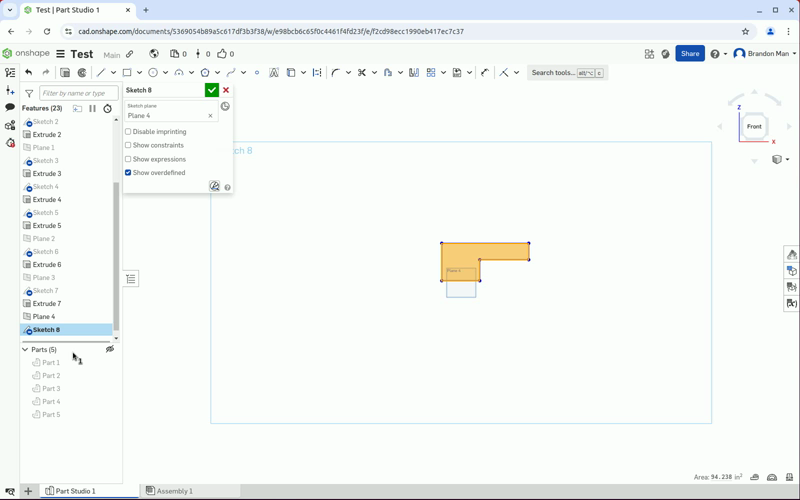
key(shift+e)
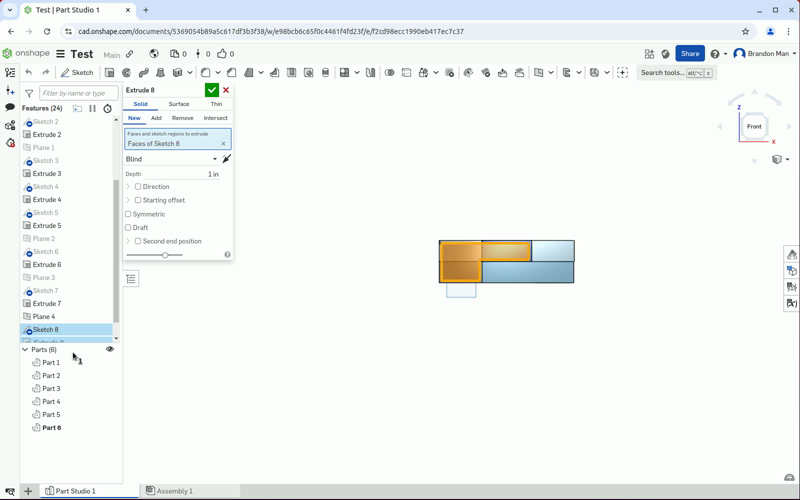
mouse_move(143, 106)
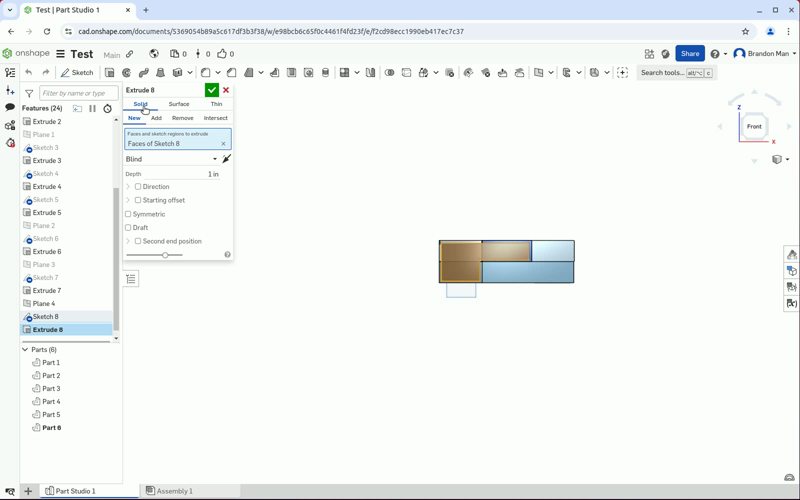
click(143, 106)
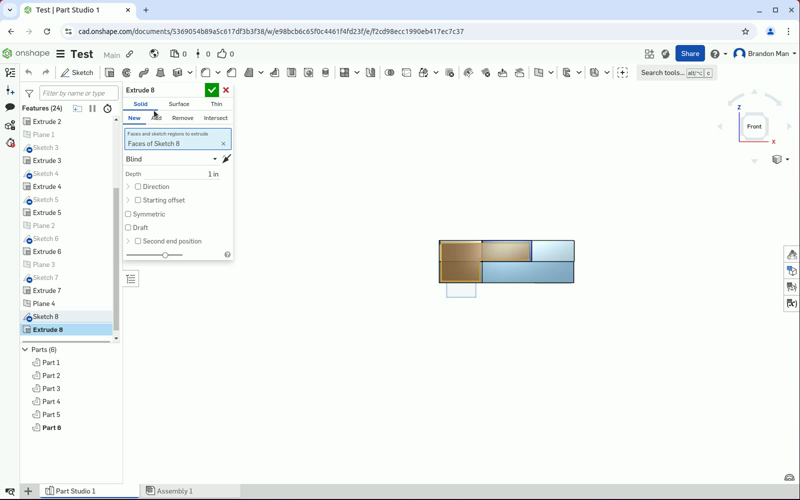
mouse_move(186, 120)
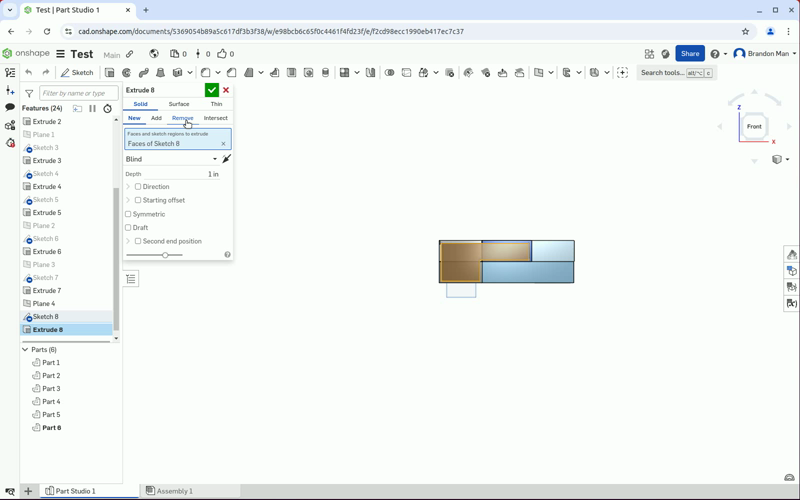
click(186, 120)
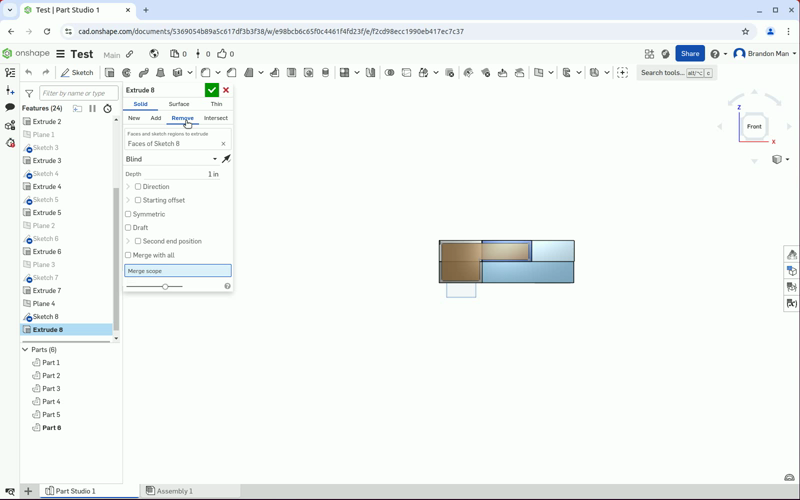
key(tab, 4)
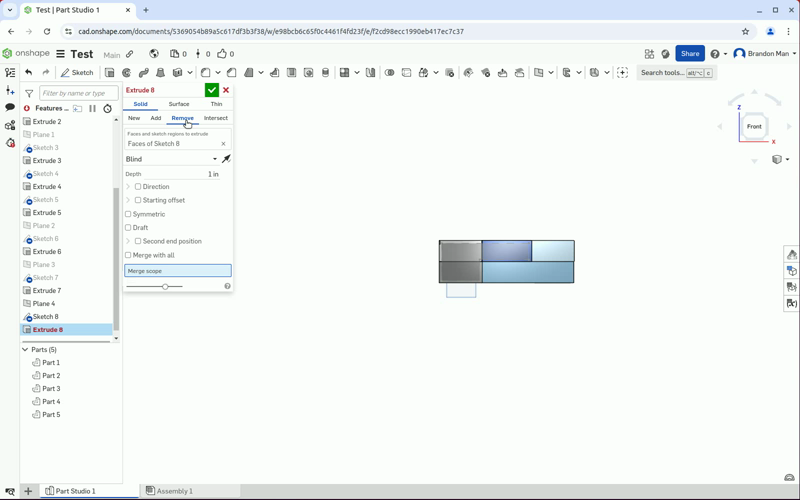
text(0.241)
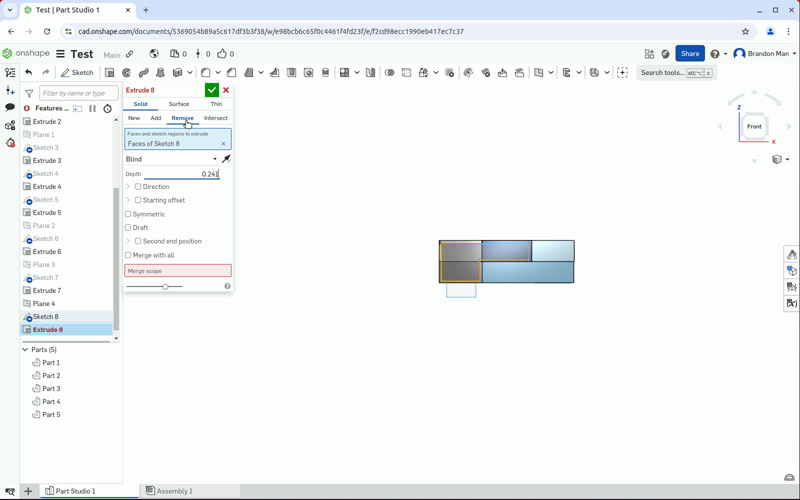
key(tab, 6)
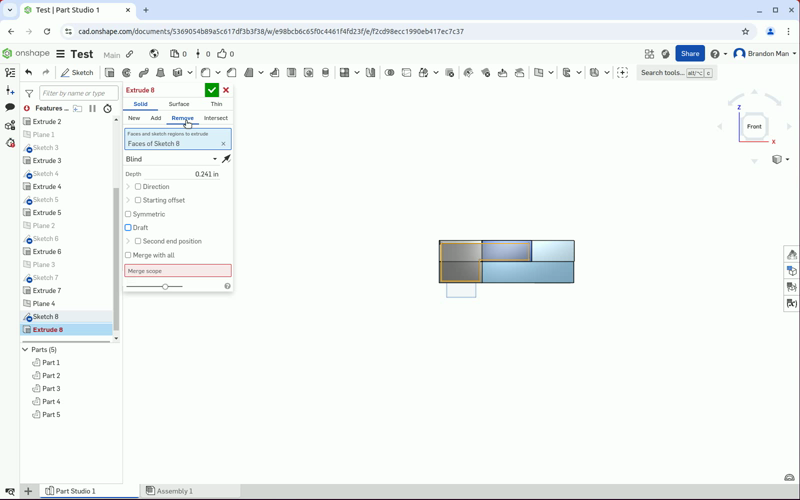
key(space)
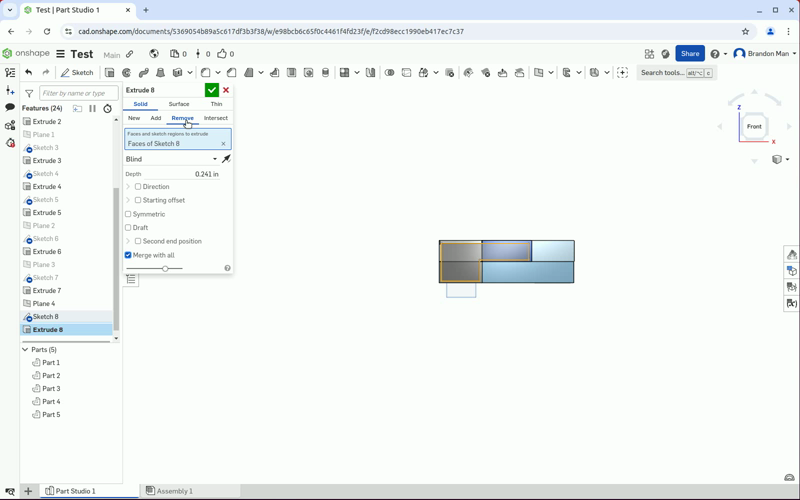
key(enter)
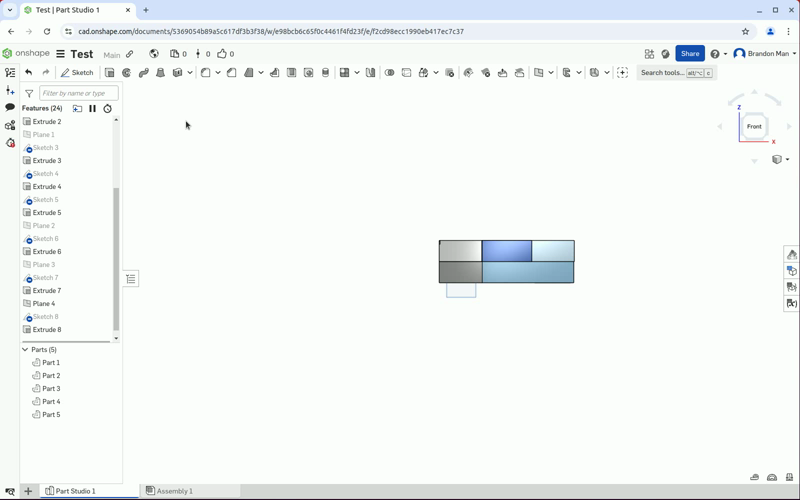
key(shift+h)
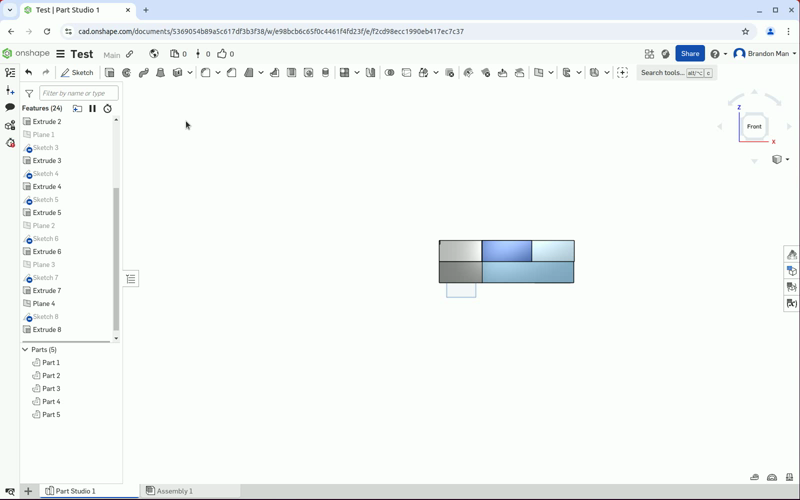
key(shift+h)
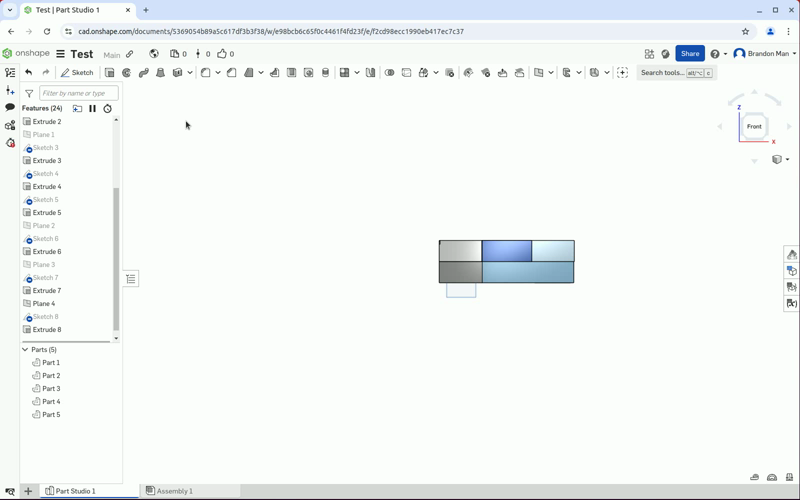
key(shift+7)
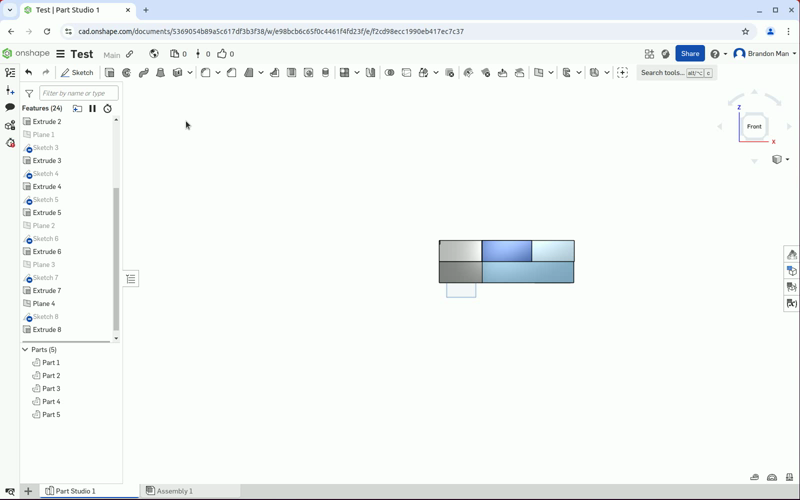
key(left, 2)
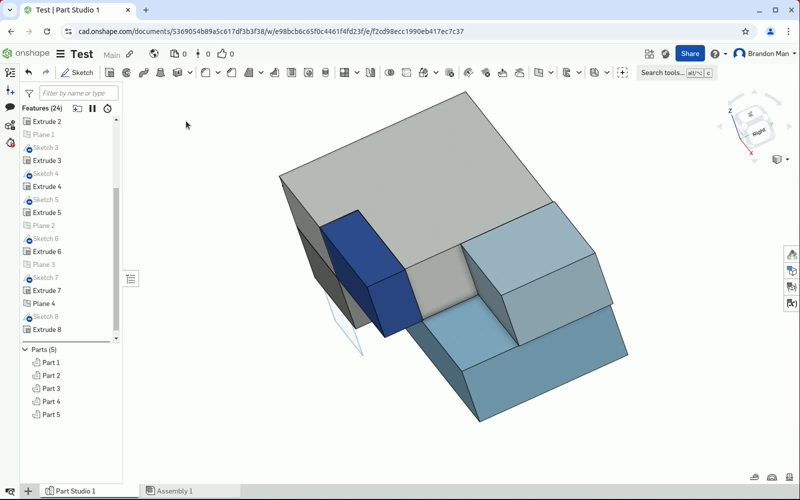
key(down, 2)
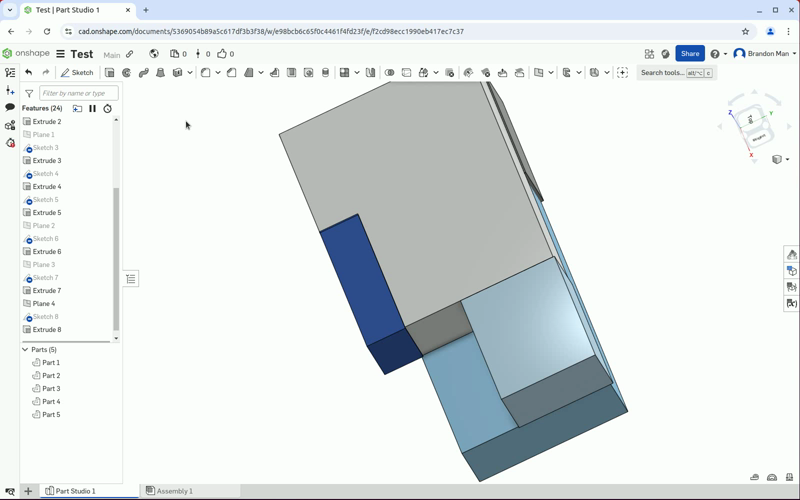
key(up, 2)
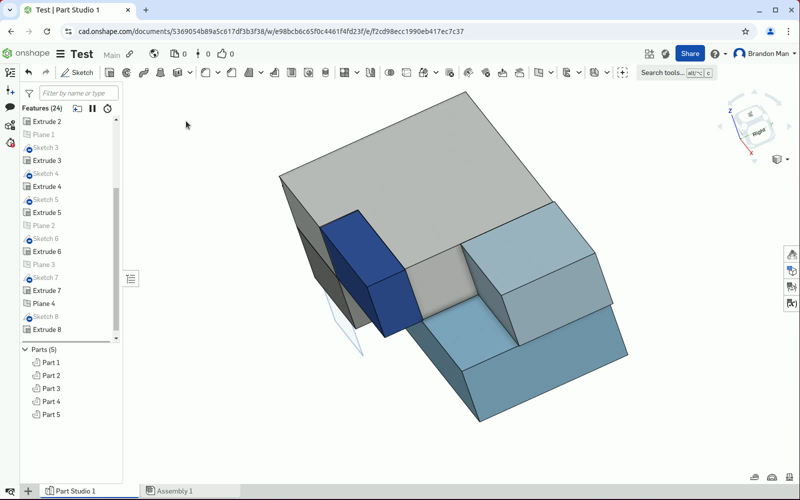
key(right, 2)
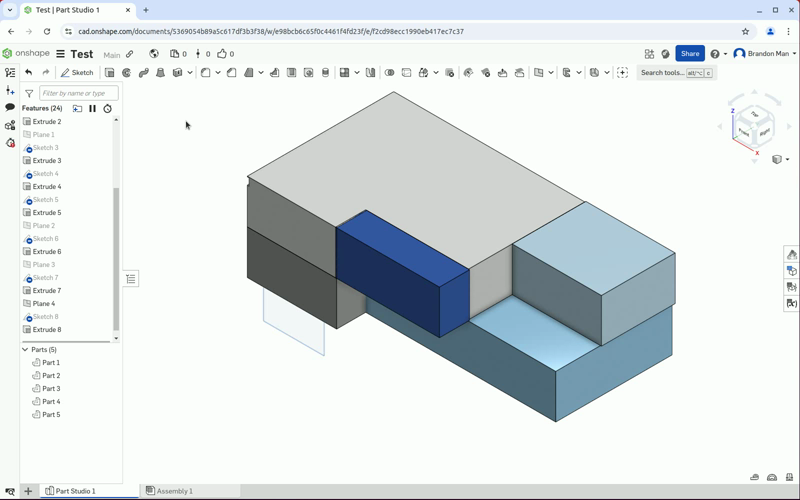
mouse_move(69, 85)
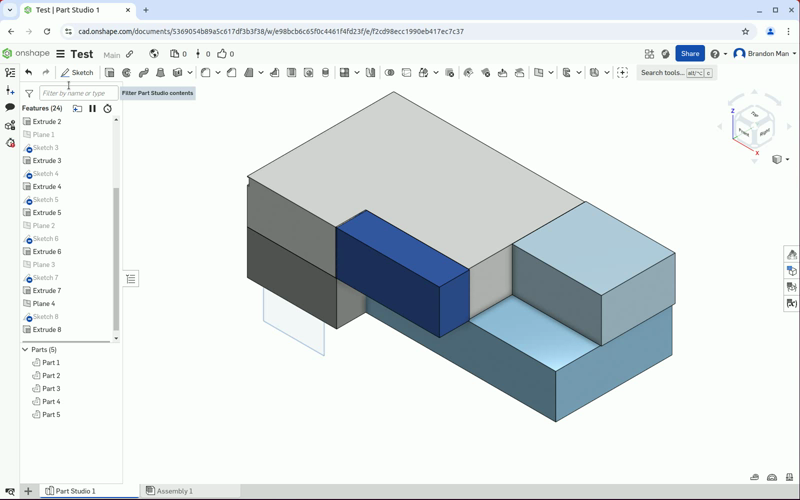
click(69, 85)